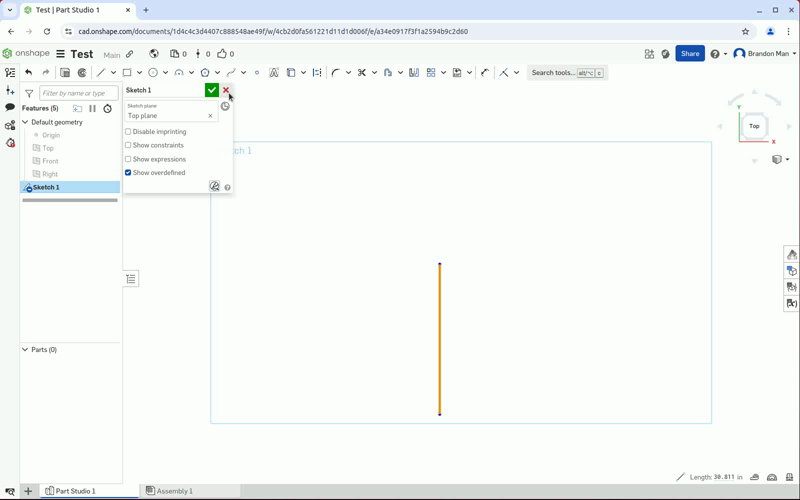
key(shift+h)
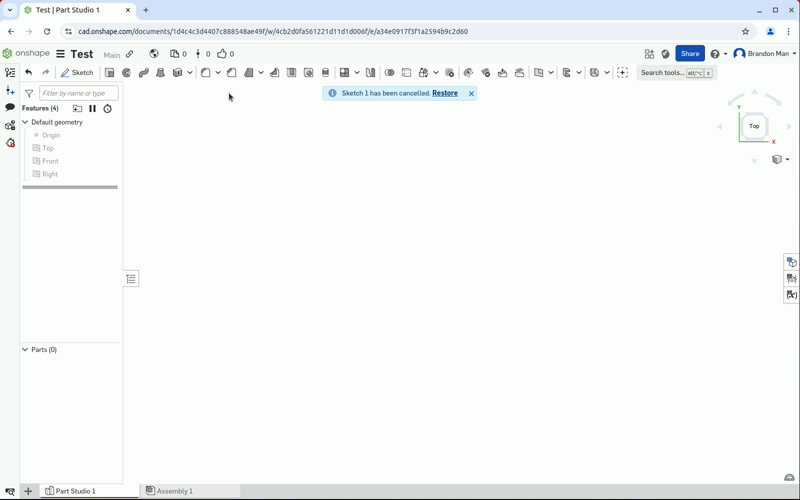
mouse_move(73, 352)
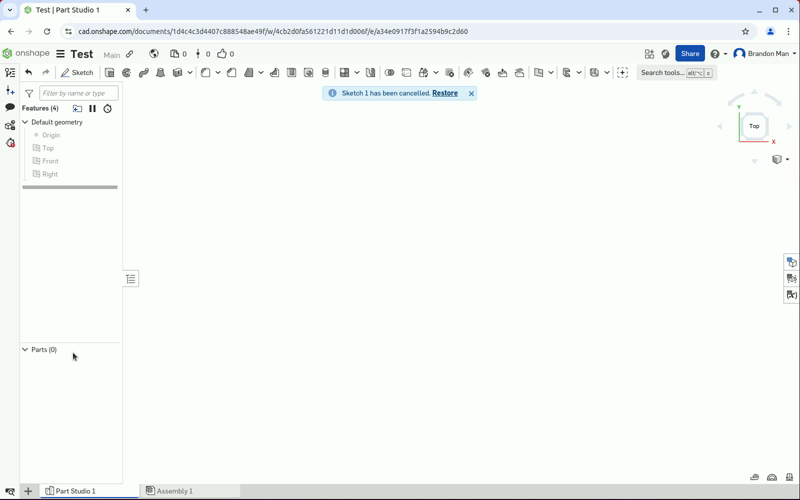
key(y)
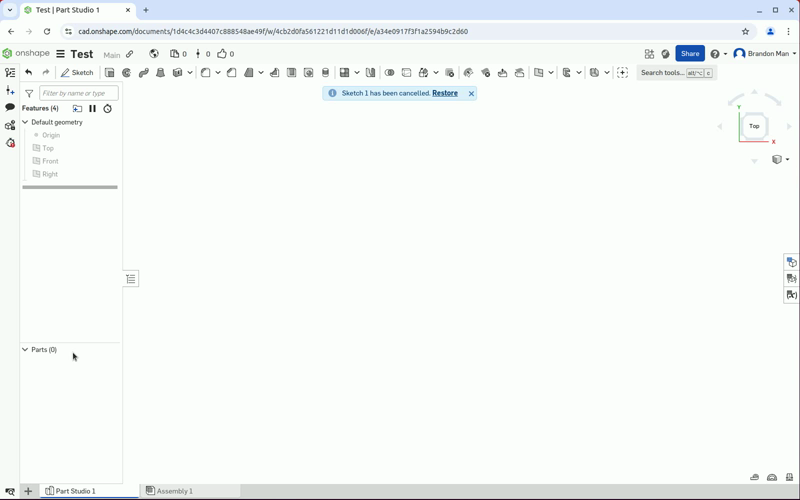
key(shift+p)
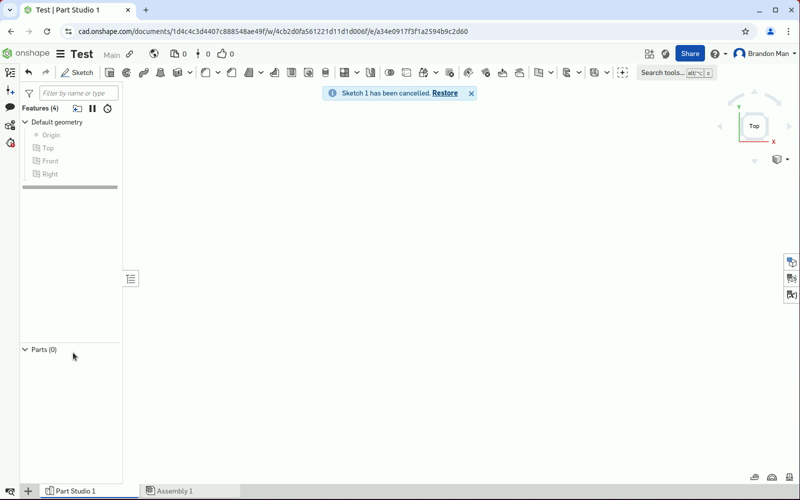
key(space)
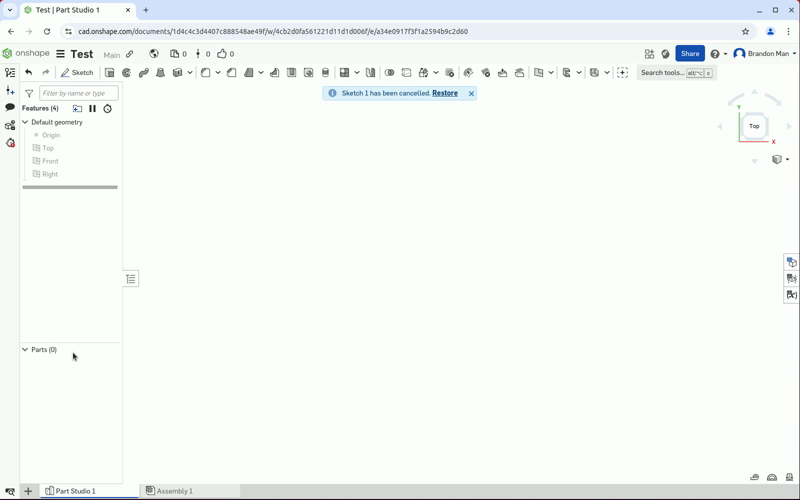
key_down(shift)
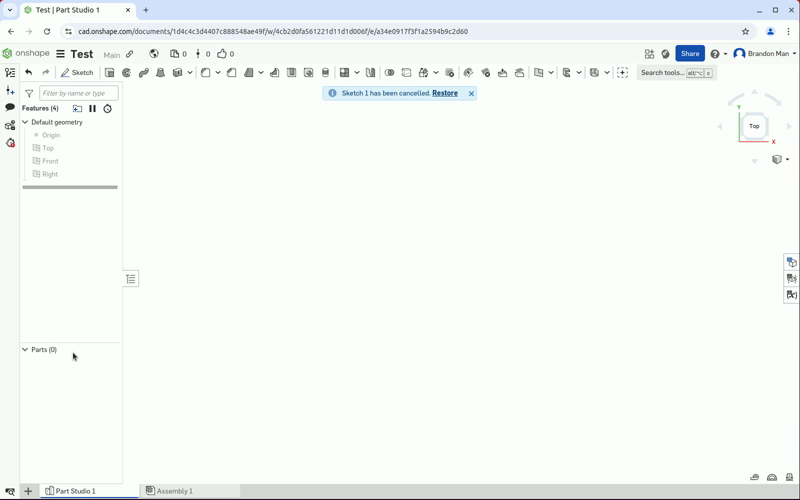
key(up)
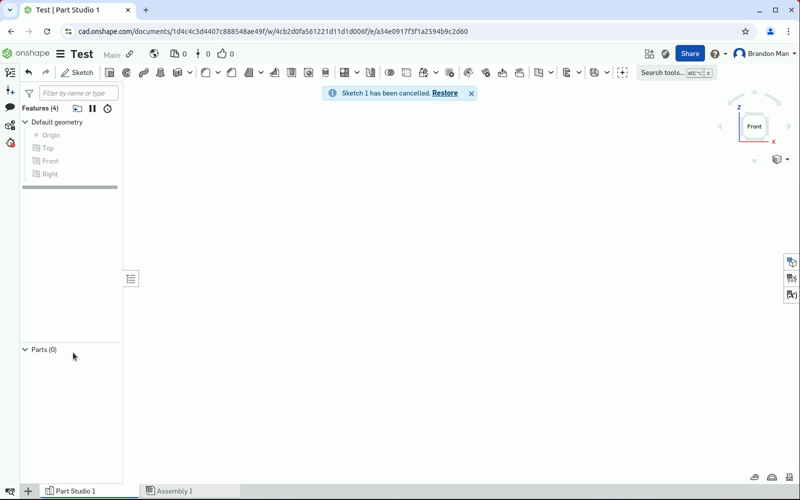
key_up(shift)
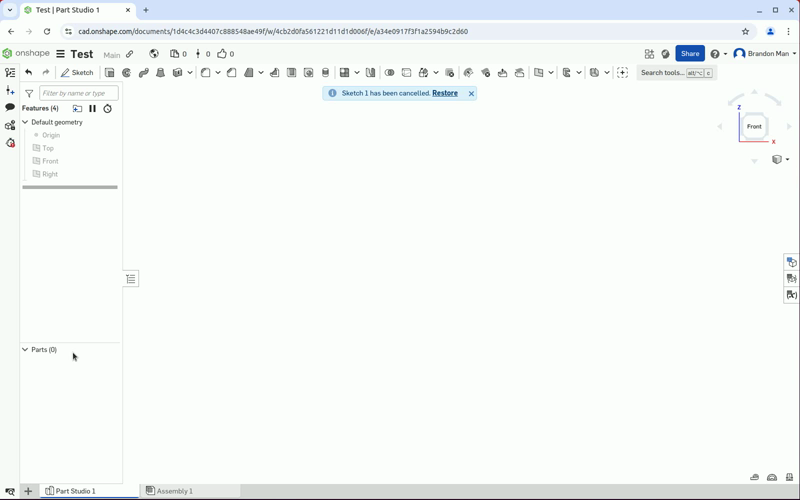
mouse_move(73, 352)
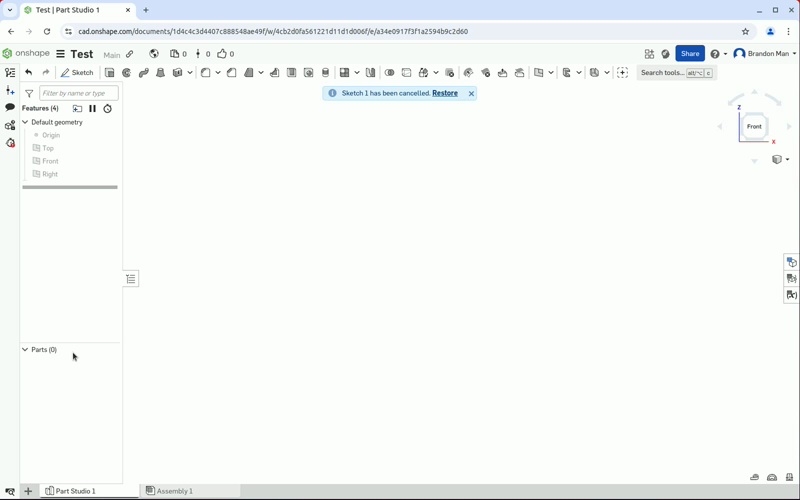
key(shift+y)
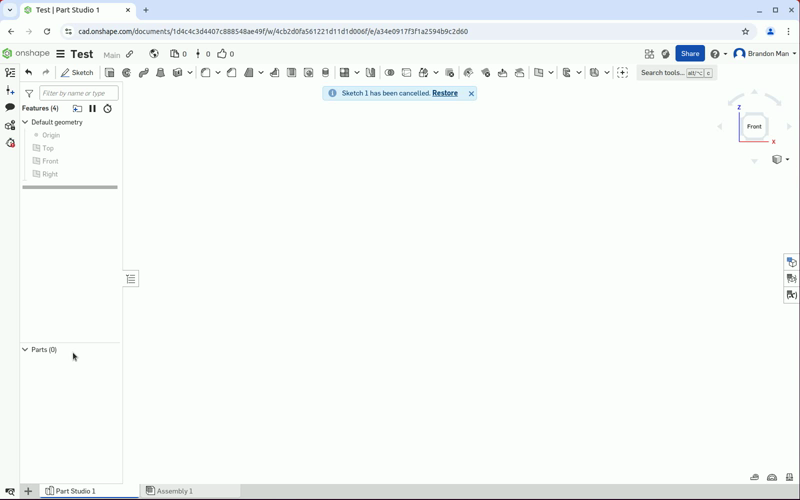
key(shift+s)
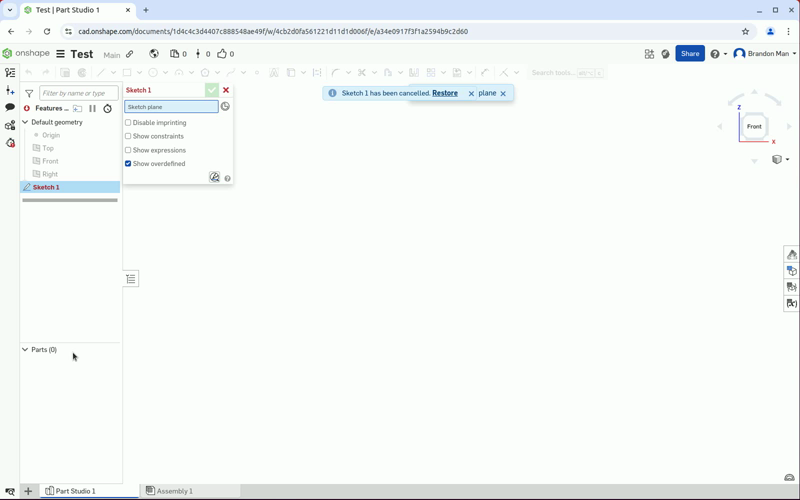
mouse_move(73, 163)
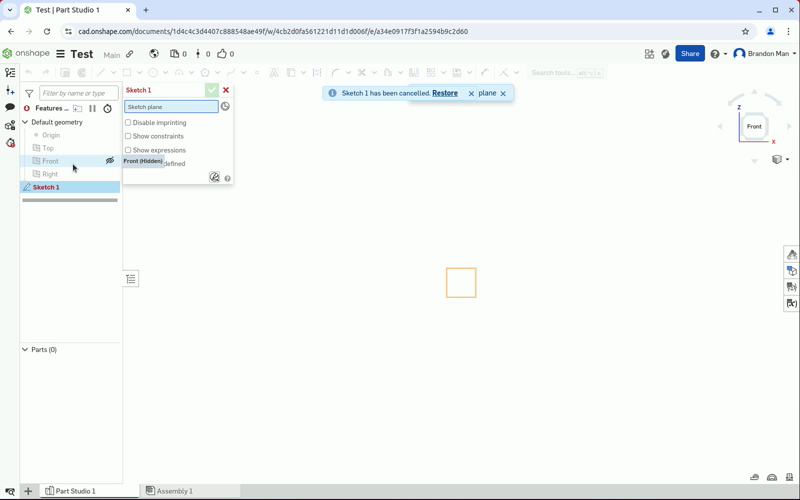
click(73, 163)
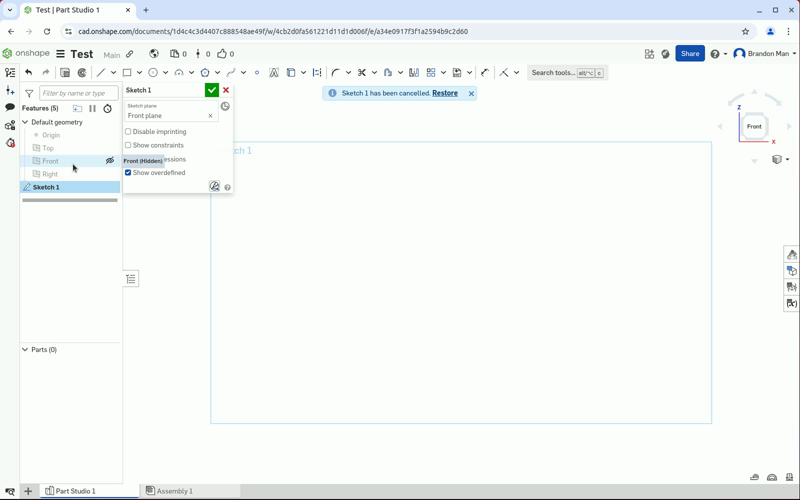
mouse_move(73, 352)
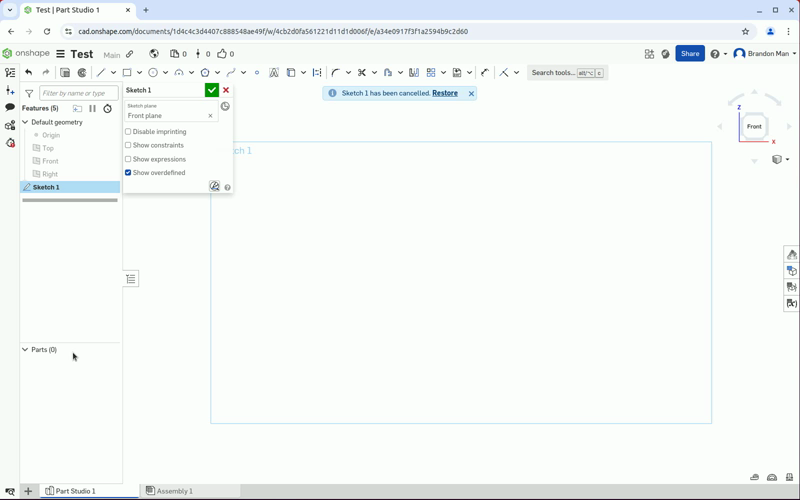
key(y)
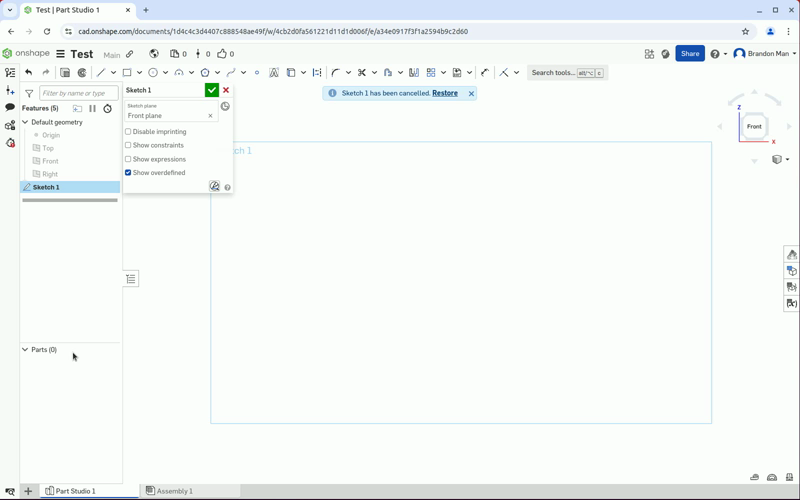
key(l)
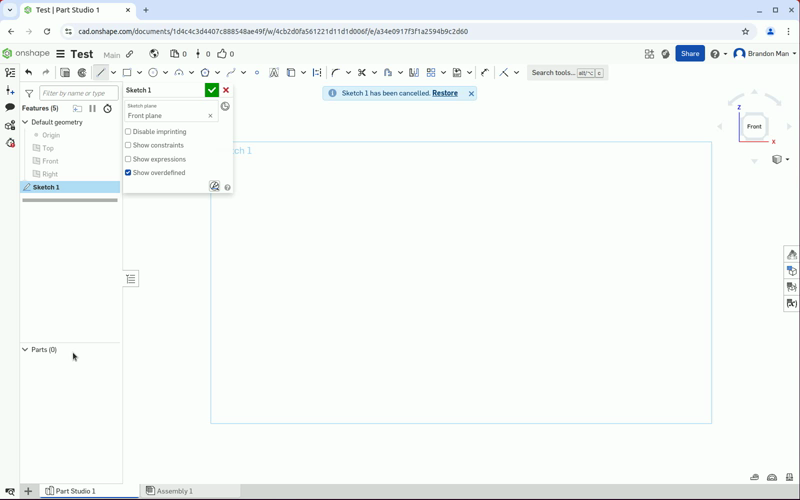
key_down(shift)
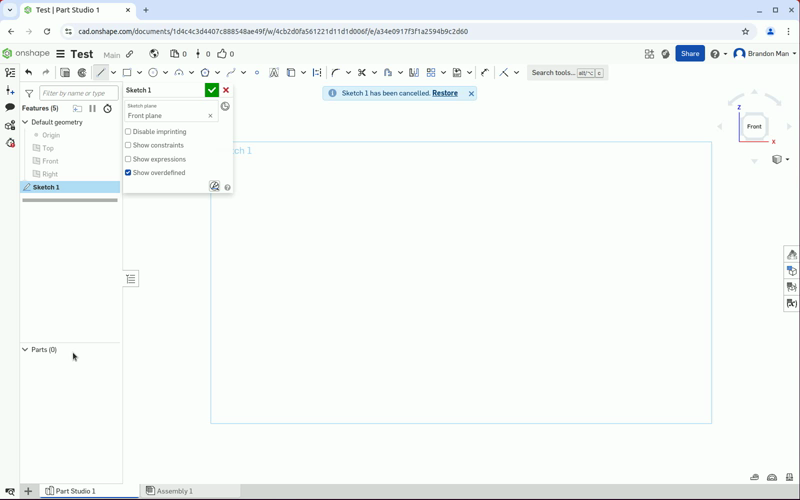
mouse_move(431, 243)
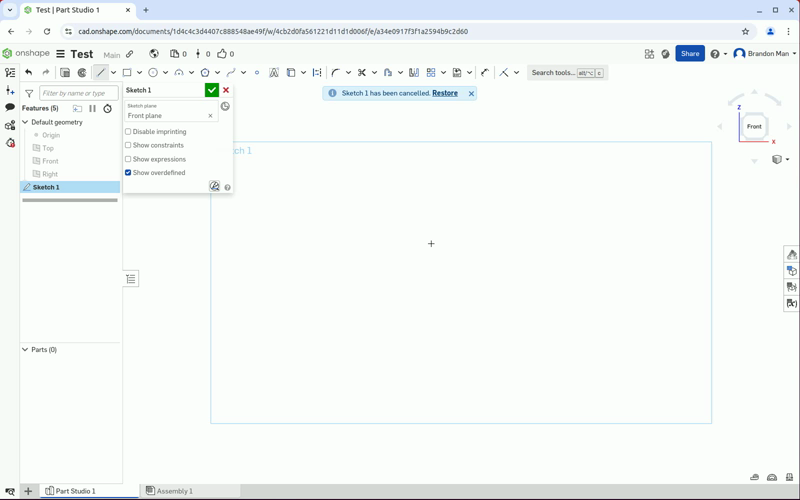
click(431, 243)
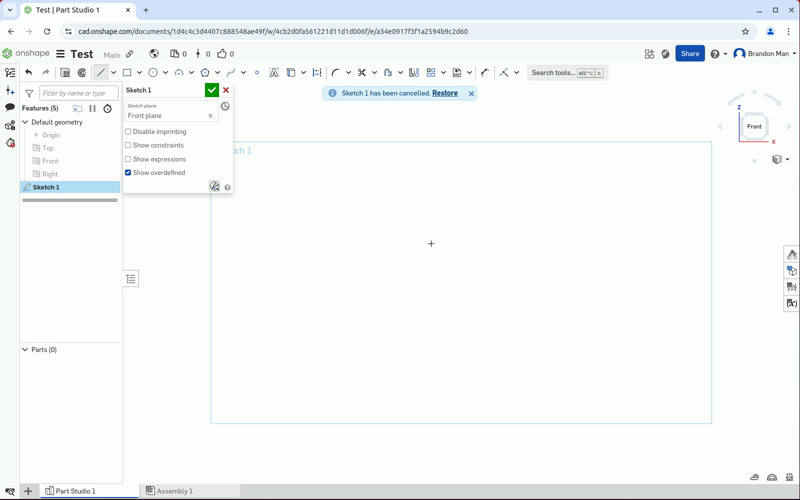
key_up(shift)
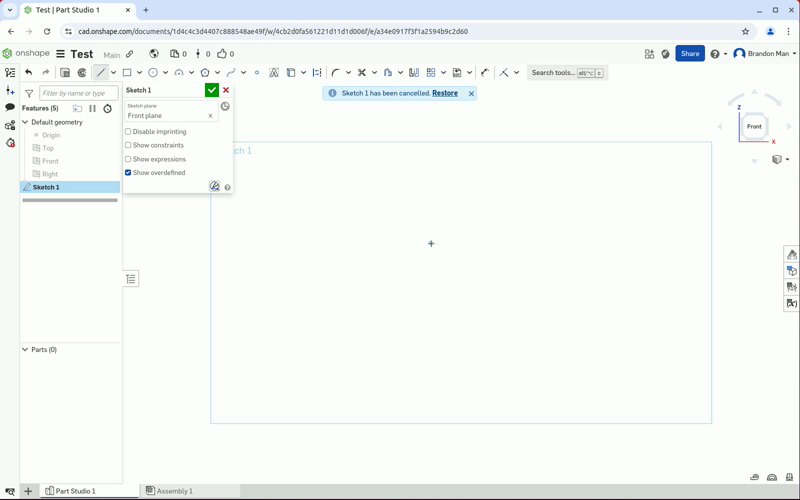
key_down(shift)
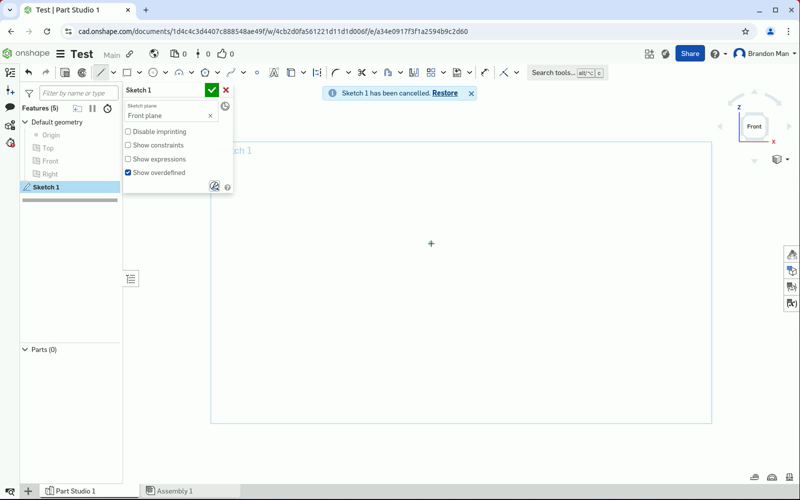
mouse_move(461, 243)
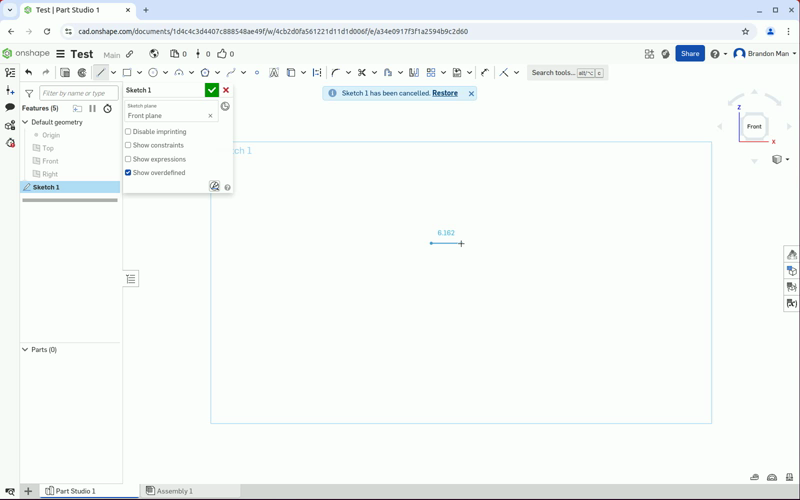
mouse_move(440, 243)
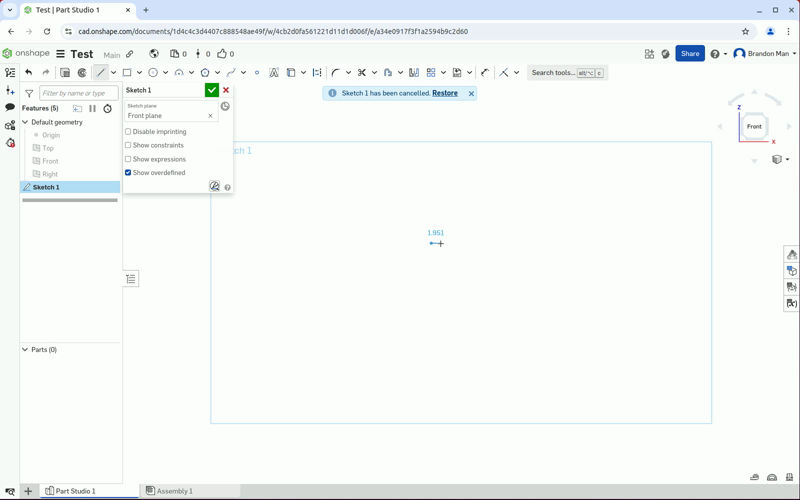
click(440, 243)
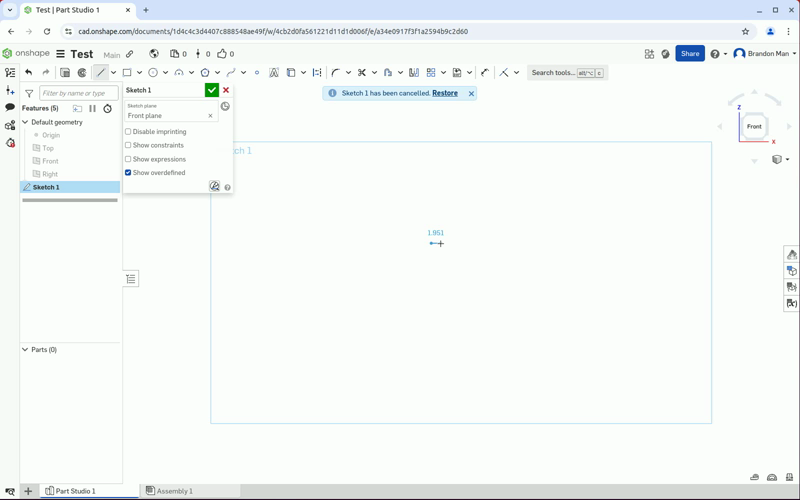
key_up(shift)
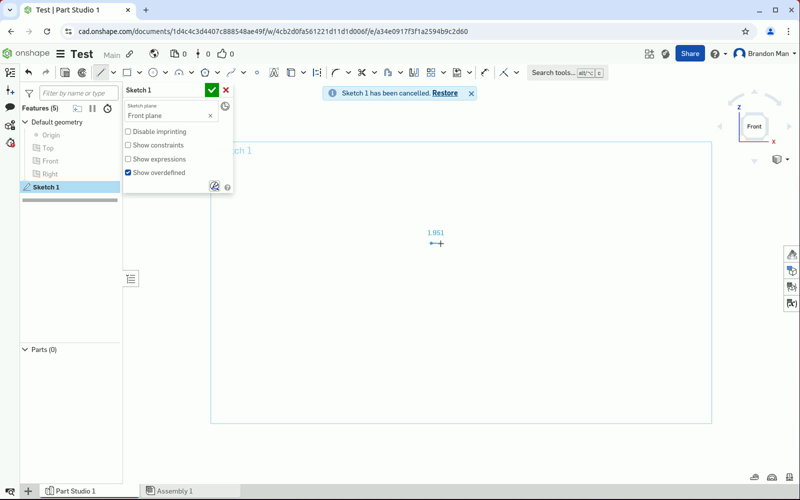
key_down(shift)
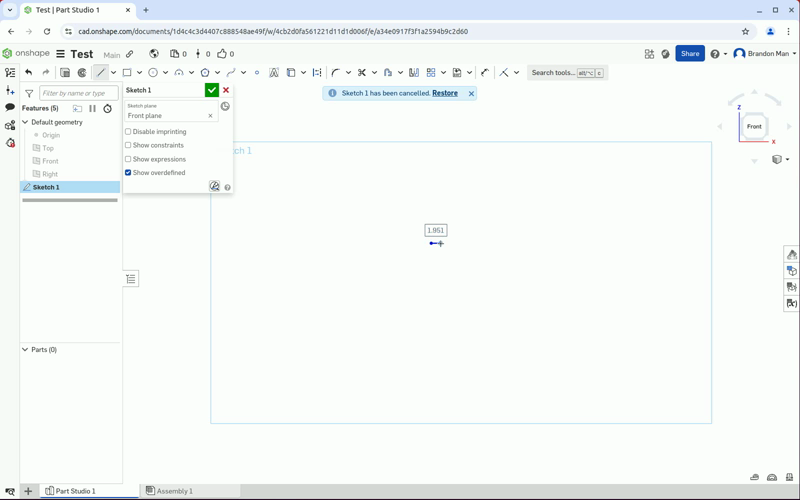
mouse_move(470, 243)
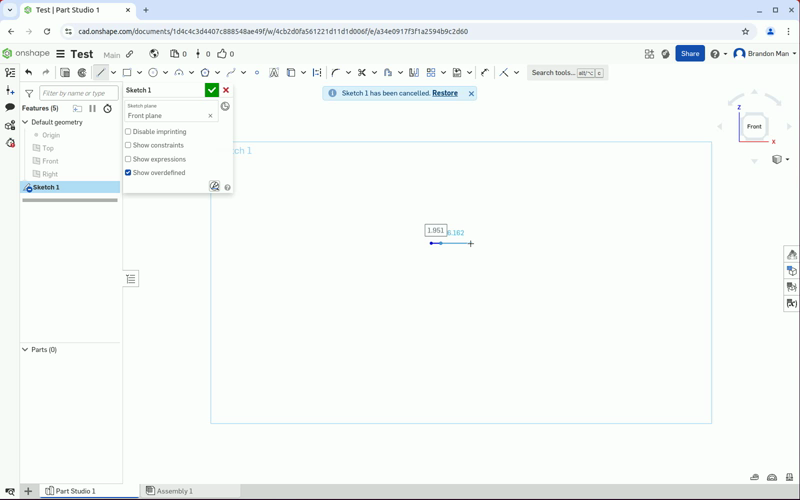
mouse_move(440, 236)
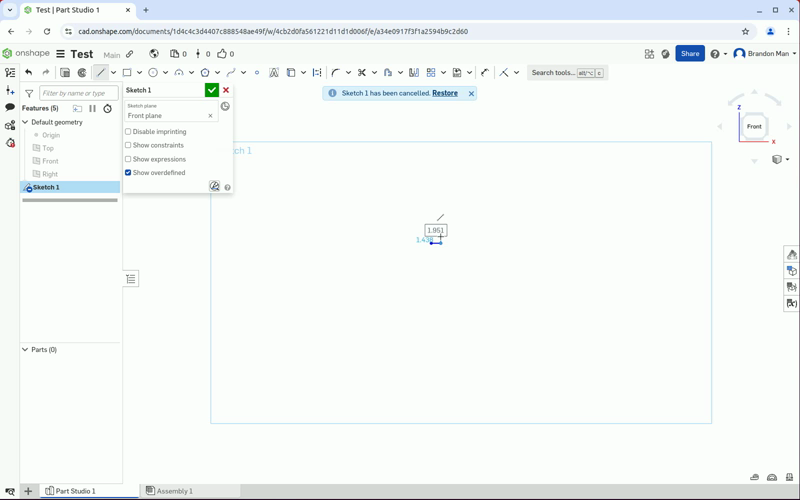
scroll(6)
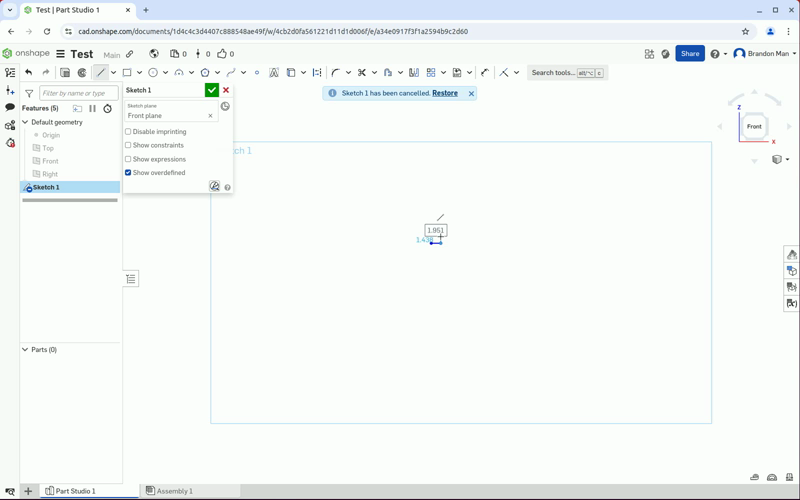
scroll(6)
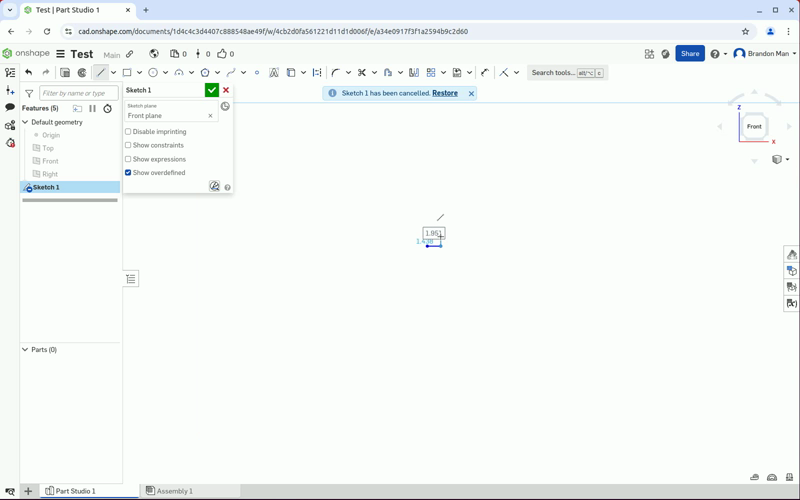
scroll(6)
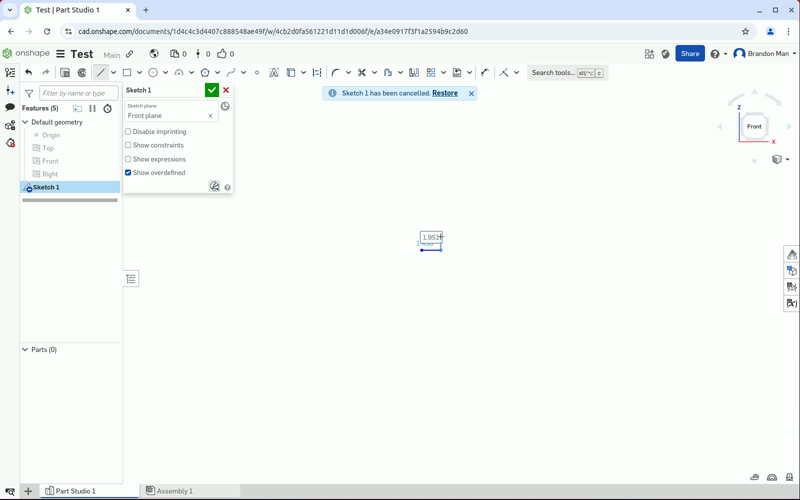
scroll(6)
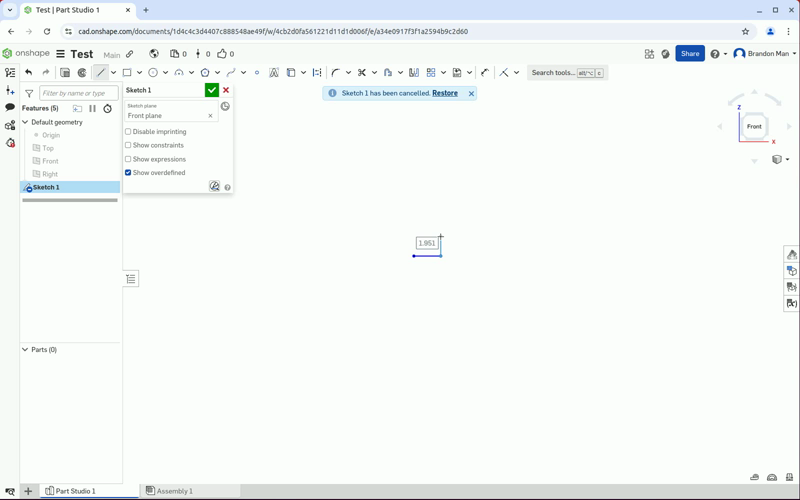
scroll(6)
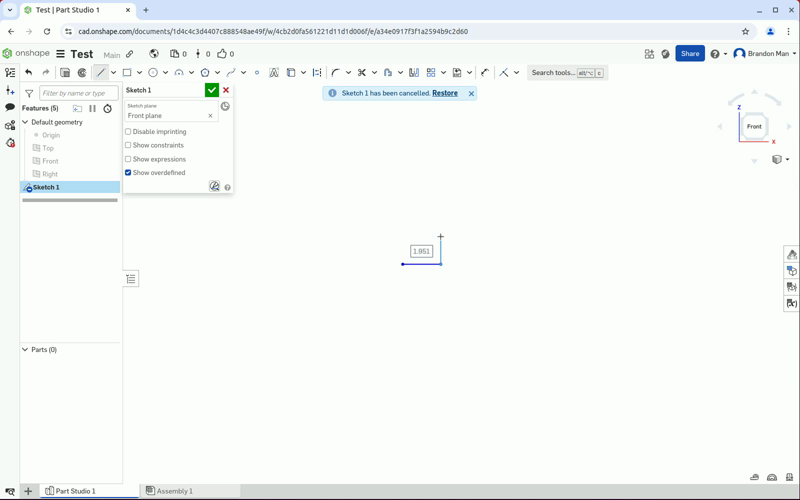
scroll(6)
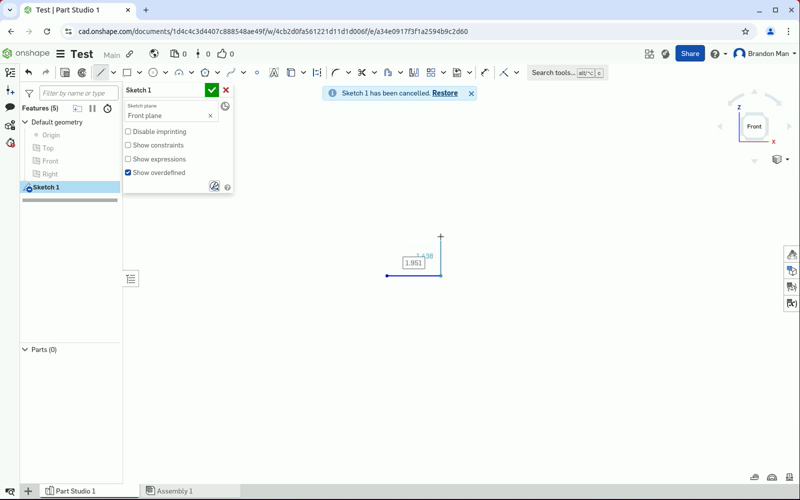
scroll(6)
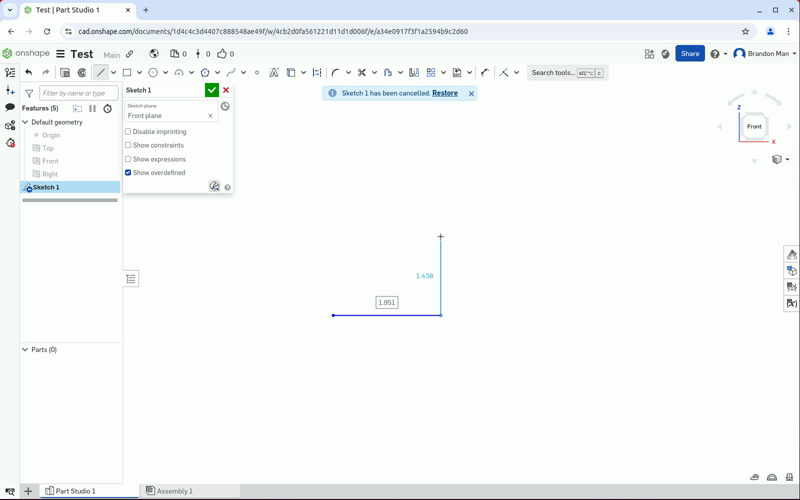
click(440, 236)
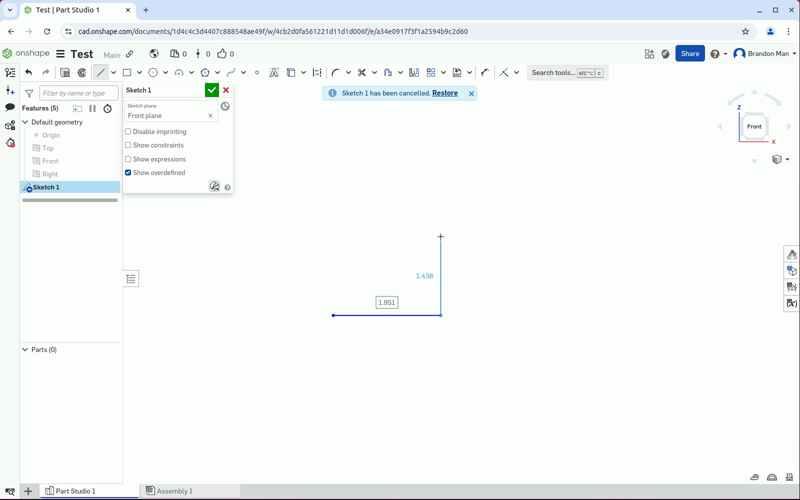
scroll(-6)
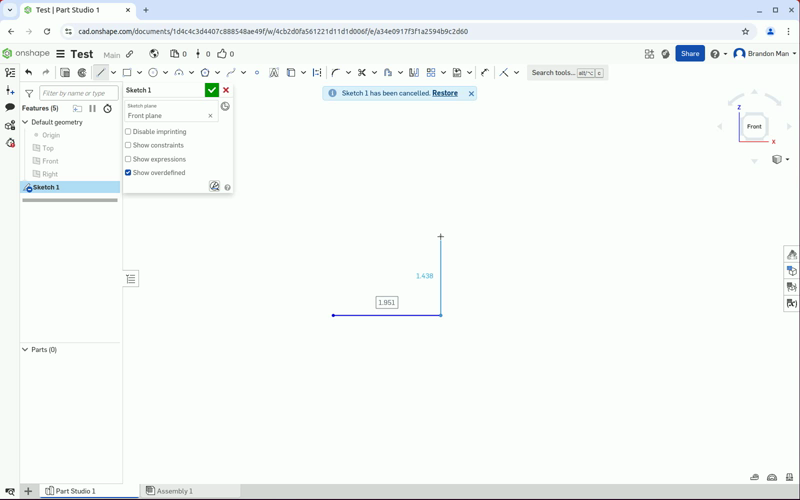
scroll(-6)
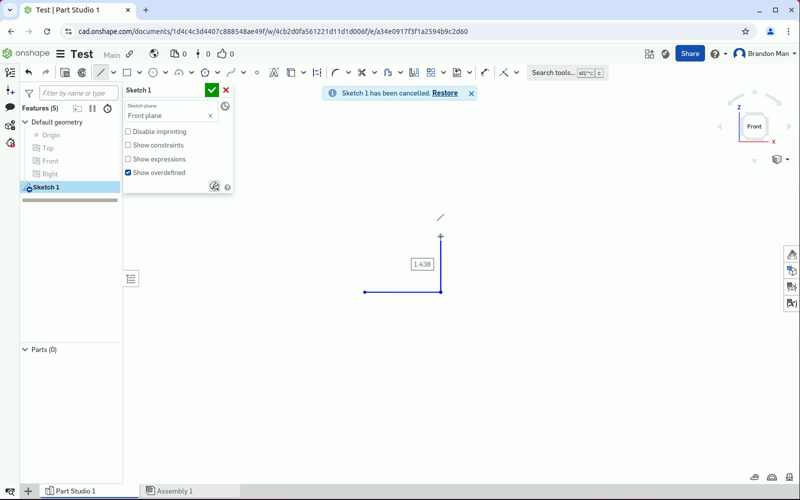
scroll(-6)
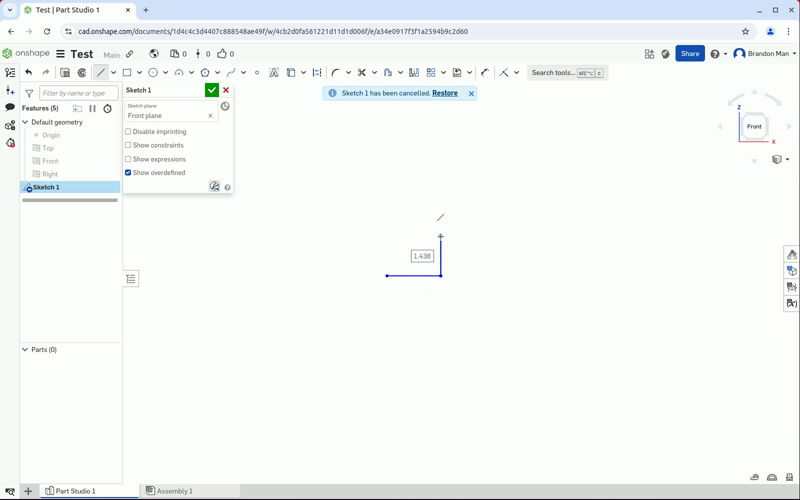
scroll(-6)
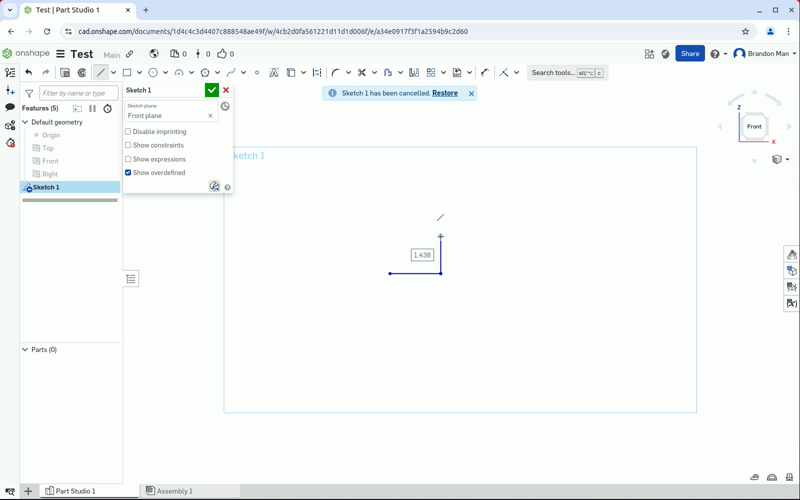
scroll(-6)
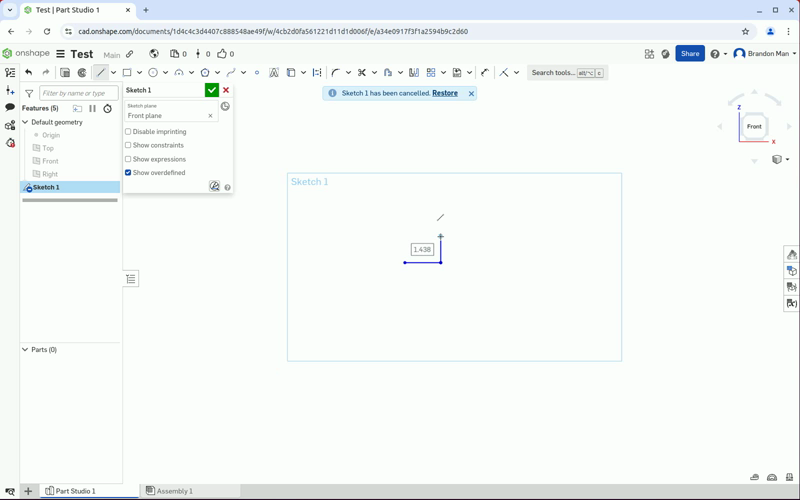
scroll(-6)
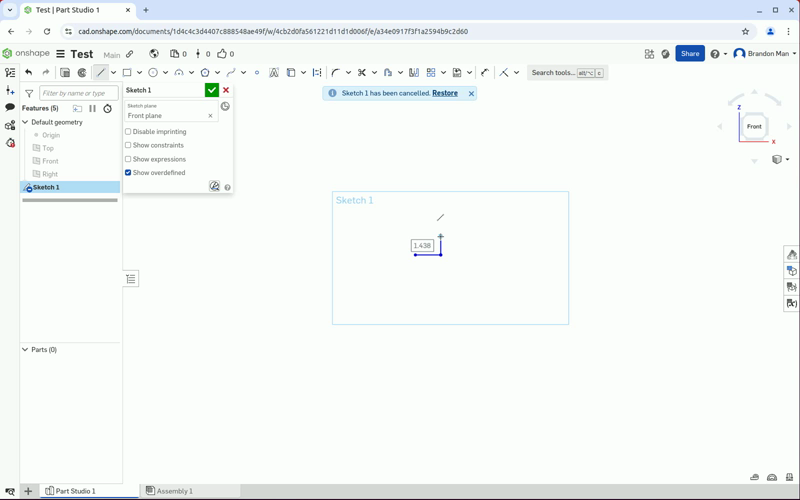
scroll(-6)
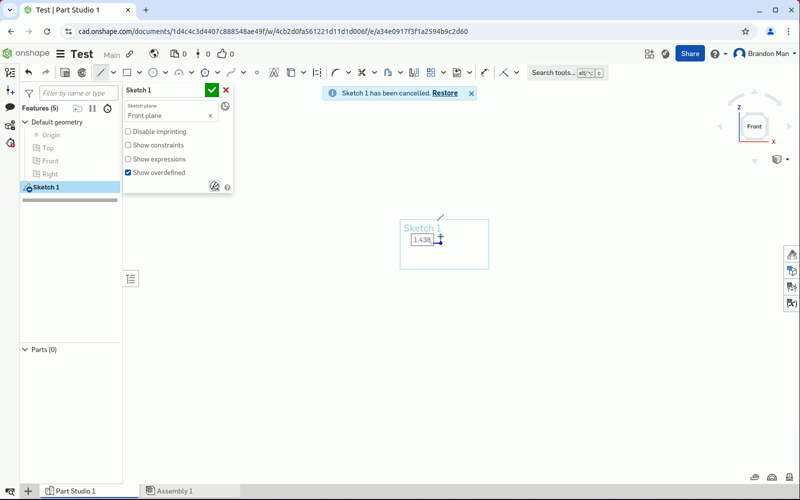
key_up(shift)
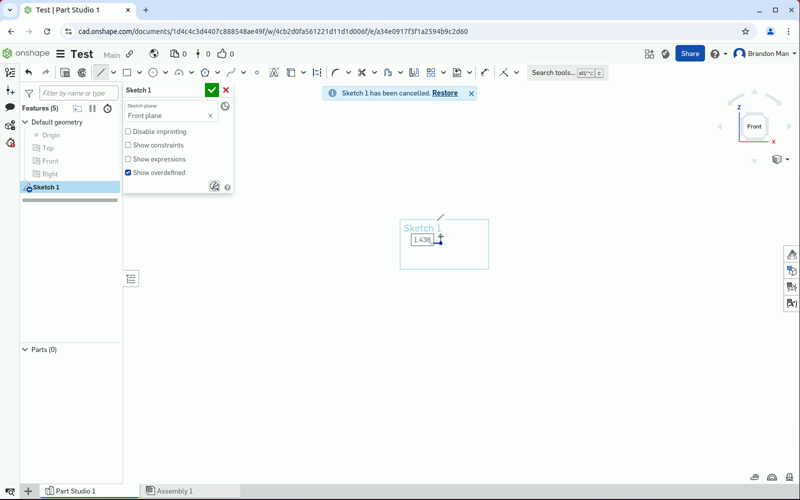
key_down(shift)
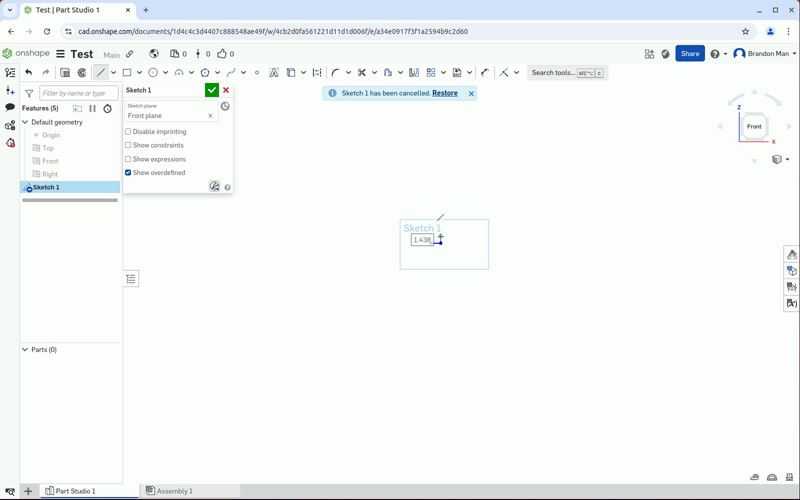
mouse_move(470, 236)
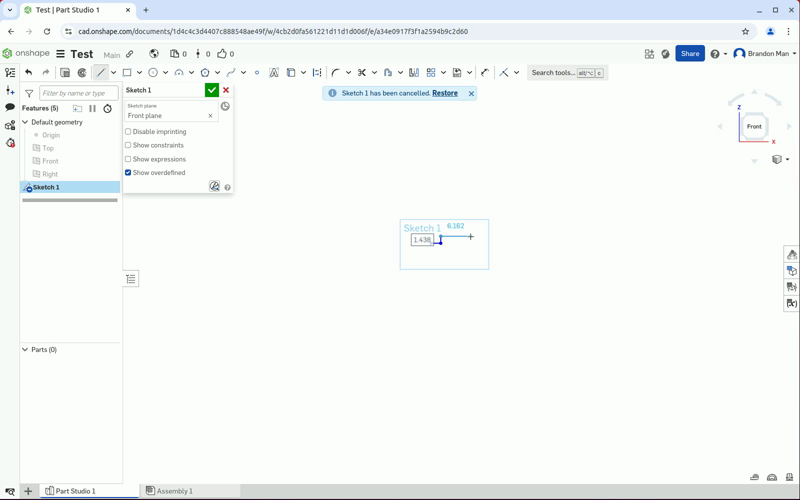
mouse_move(431, 238)
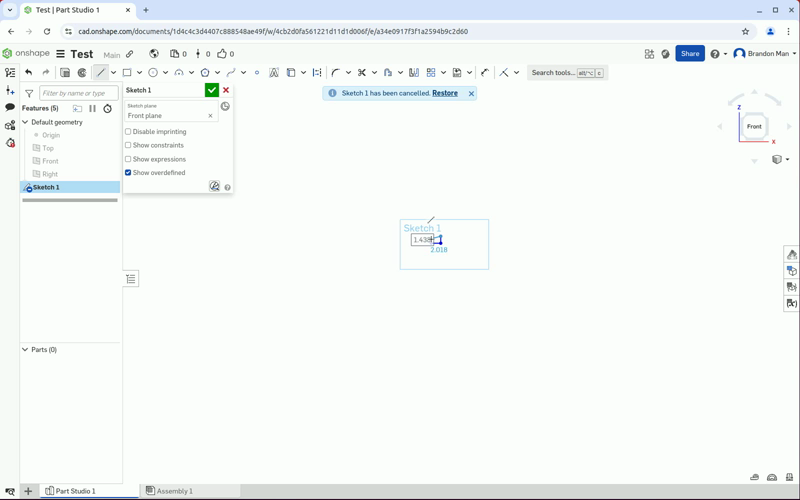
click(431, 238)
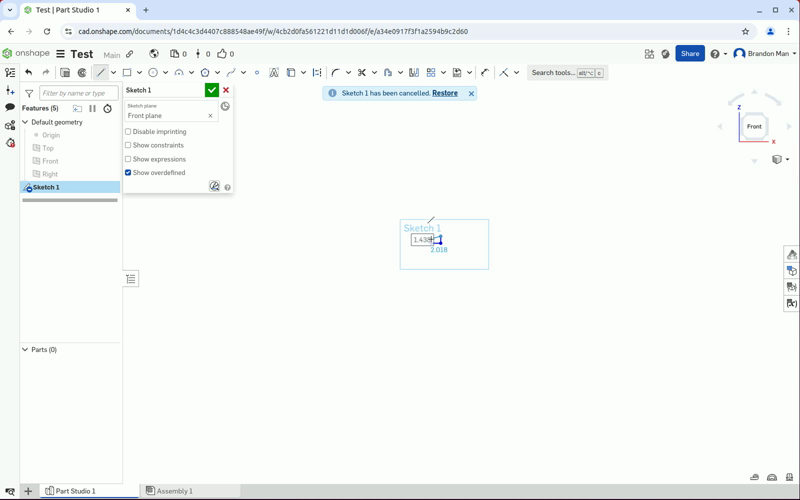
key_up(shift)
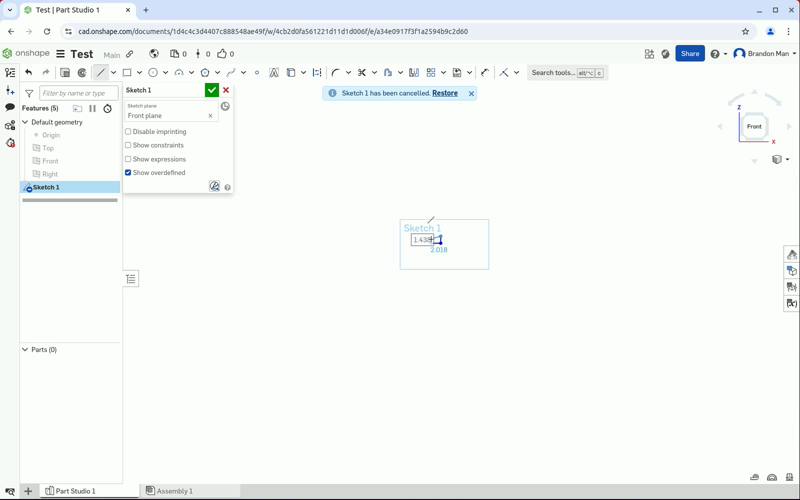
mouse_move(461, 238)
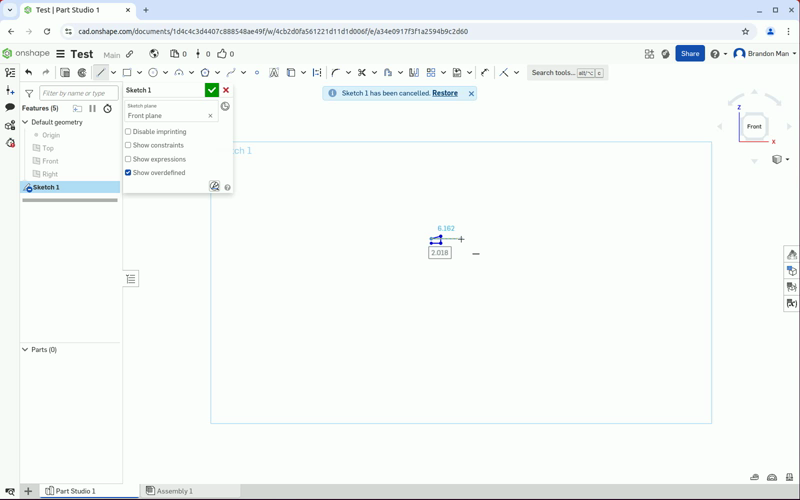
key_down(shift)
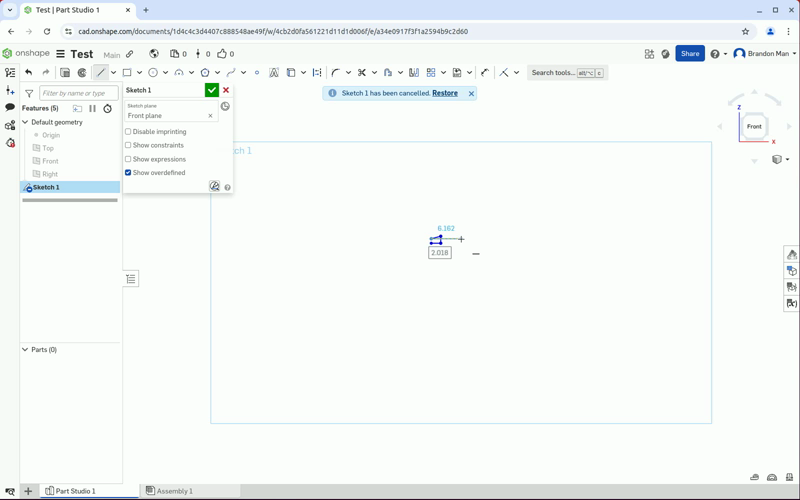
mouse_move(431, 243)
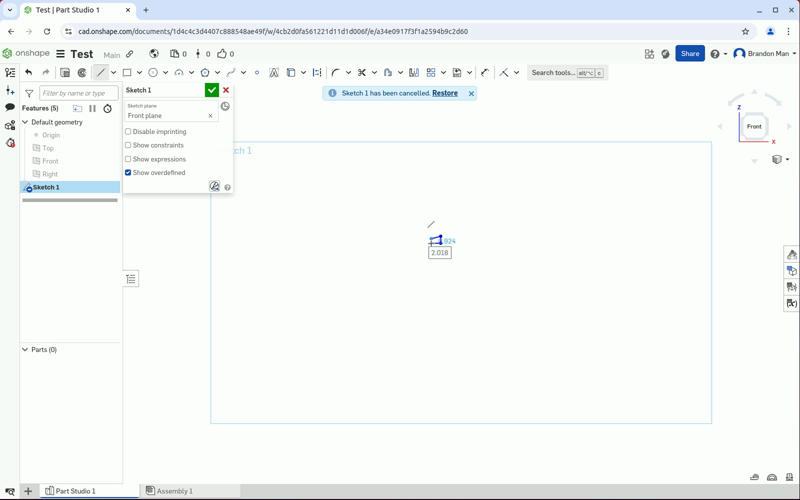
scroll(6)
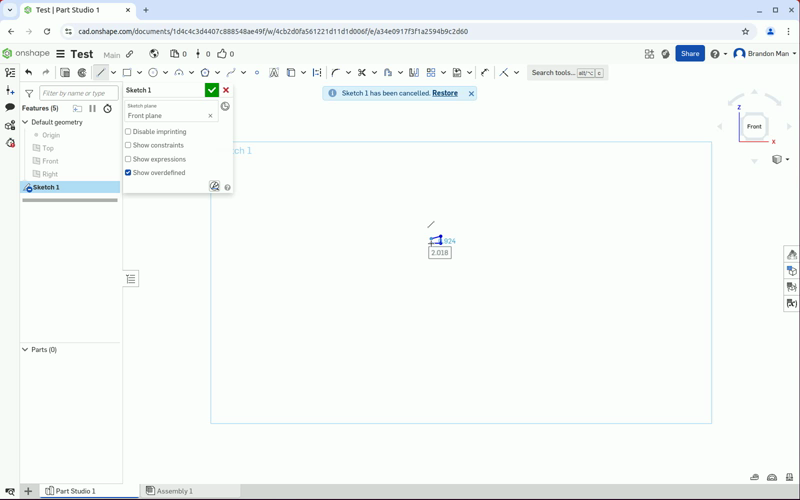
scroll(6)
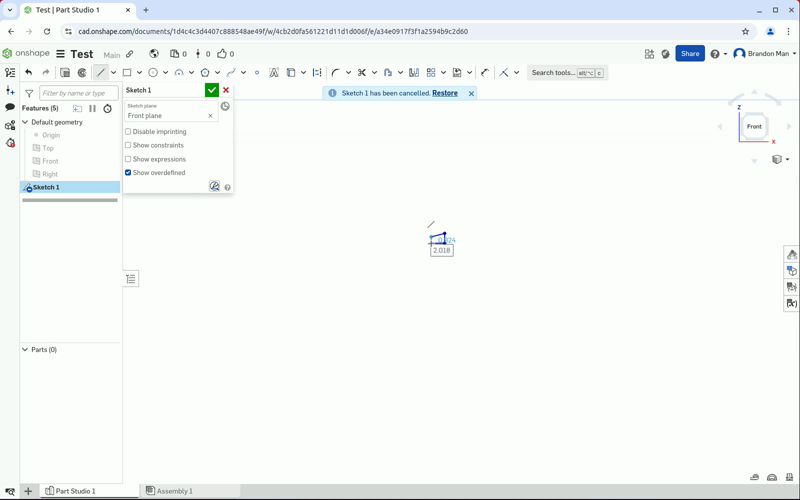
scroll(6)
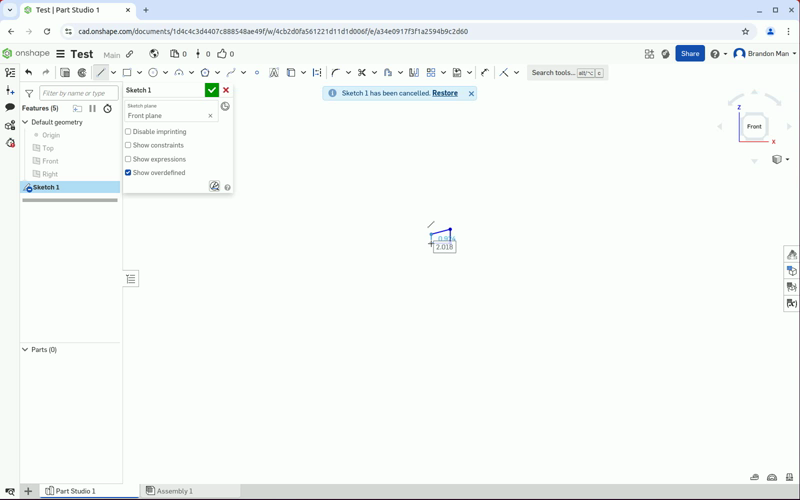
scroll(6)
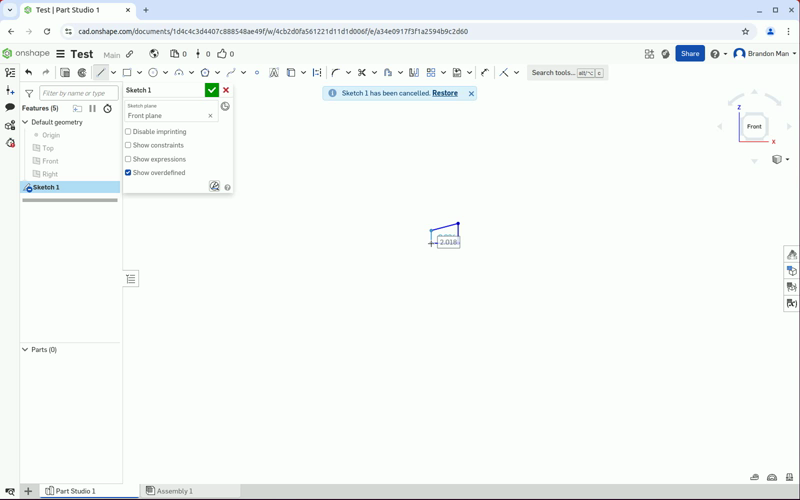
scroll(6)
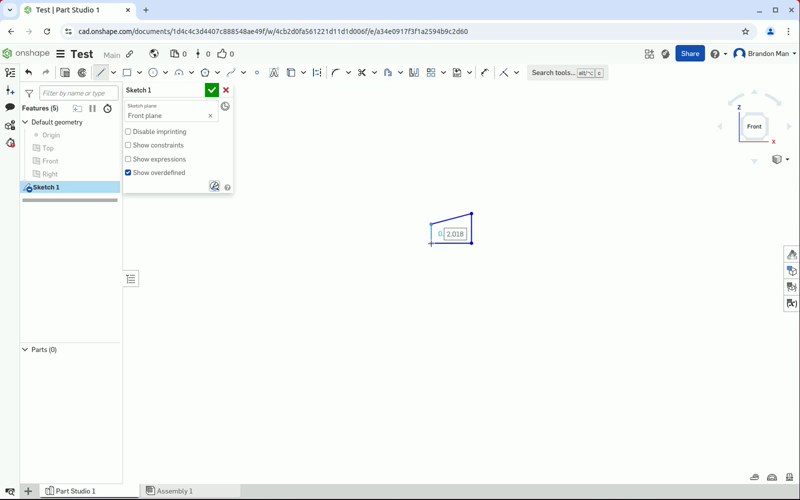
scroll(6)
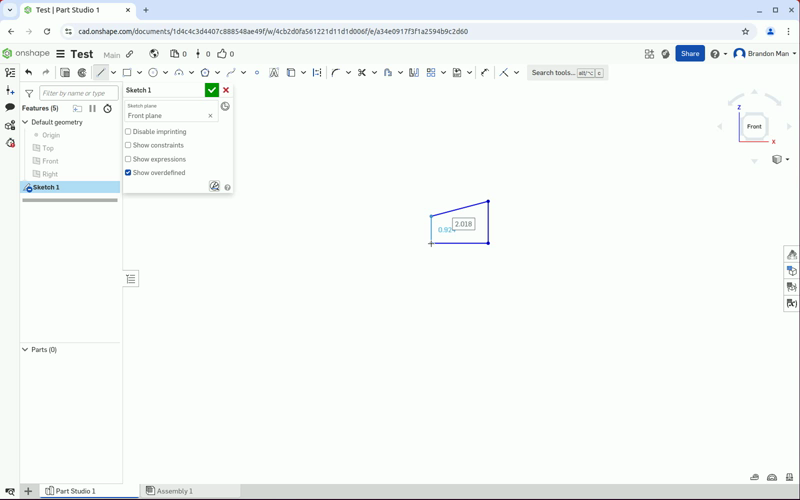
scroll(6)
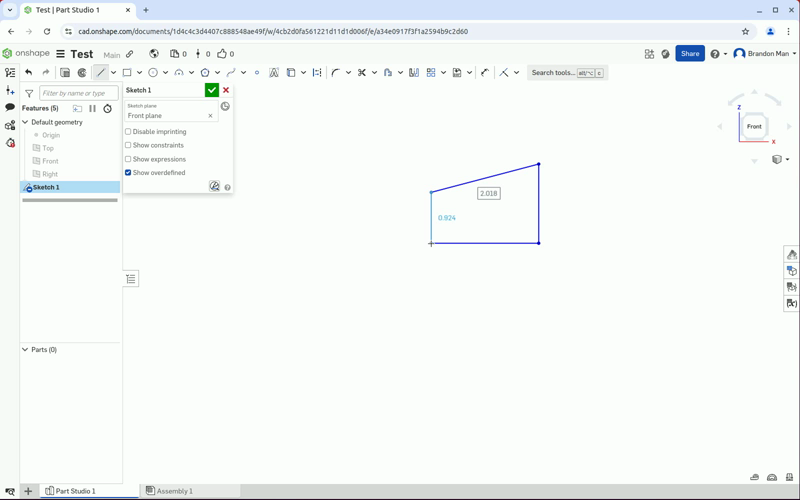
key_up(shift)
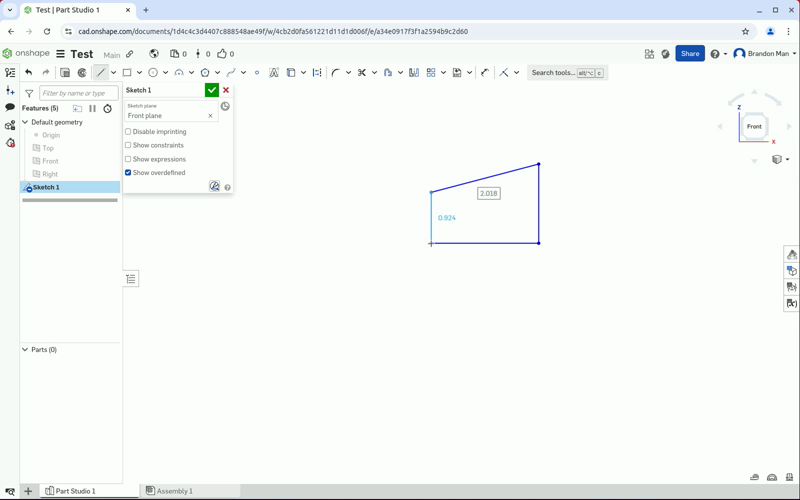
click(431, 243)
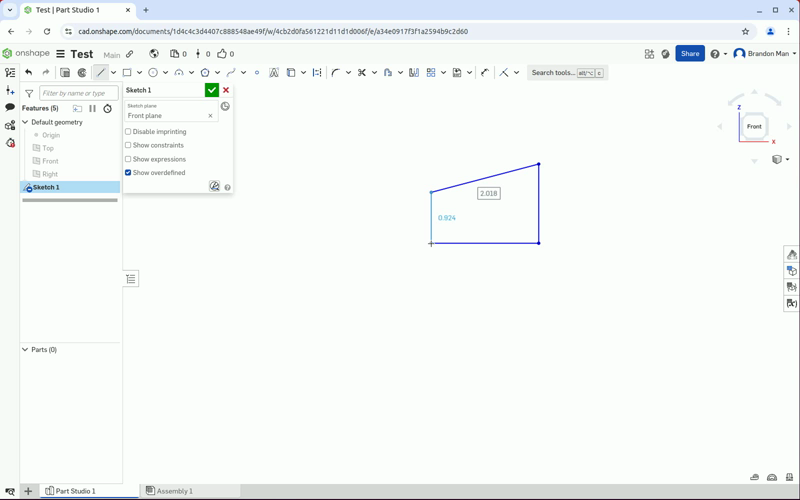
scroll(-6)
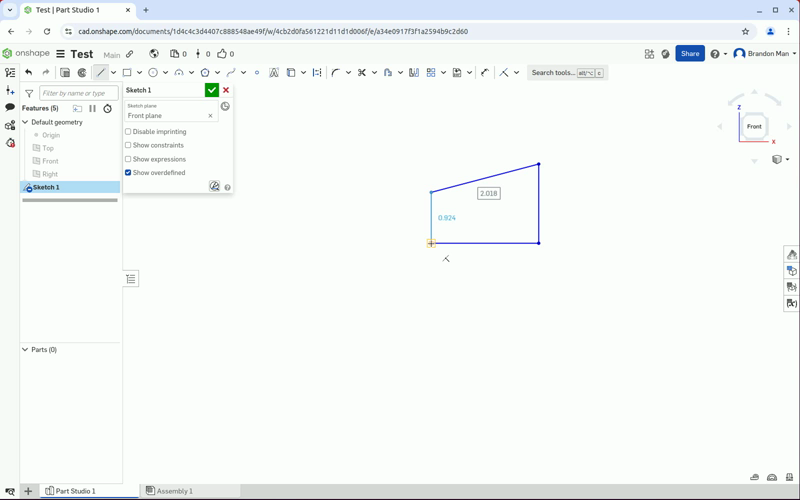
scroll(-6)
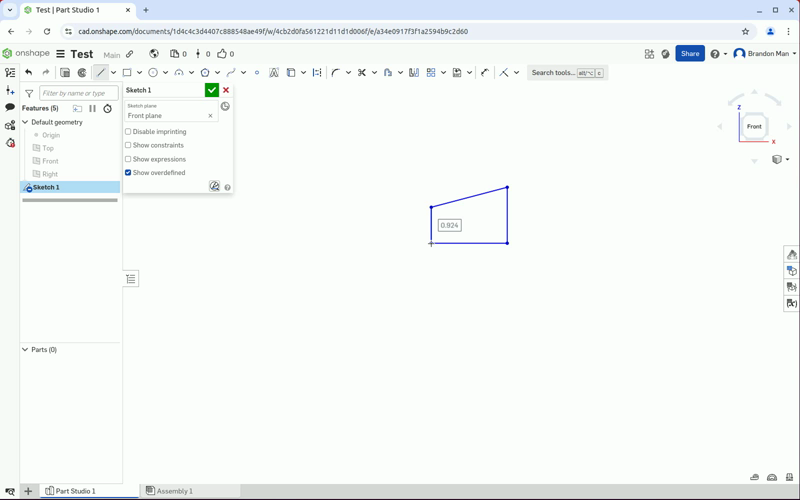
scroll(-6)
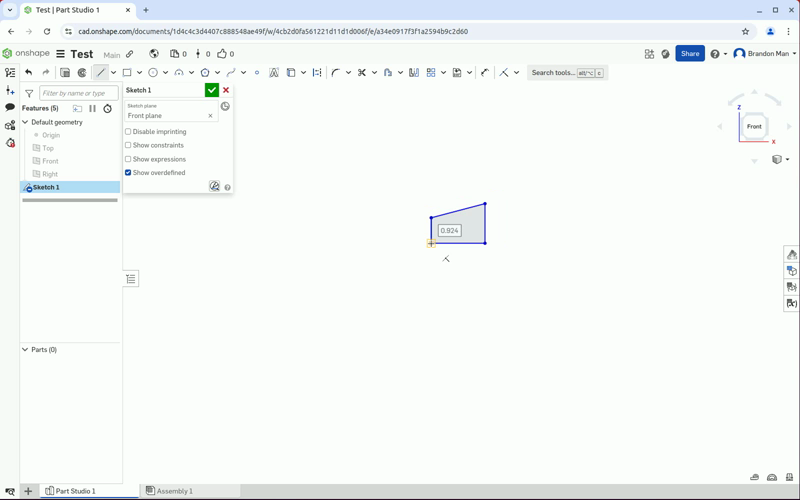
scroll(-6)
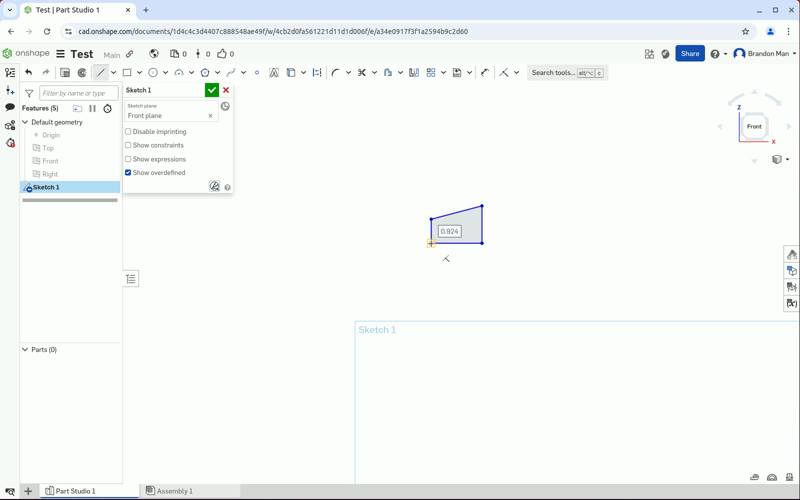
scroll(-6)
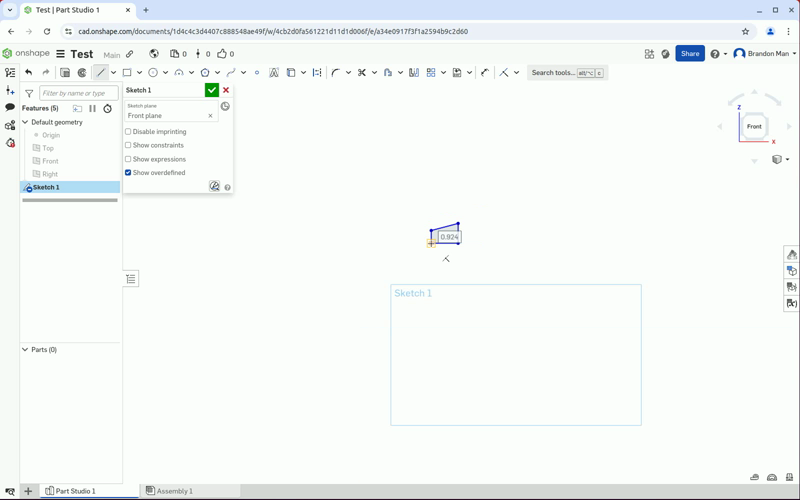
scroll(-6)
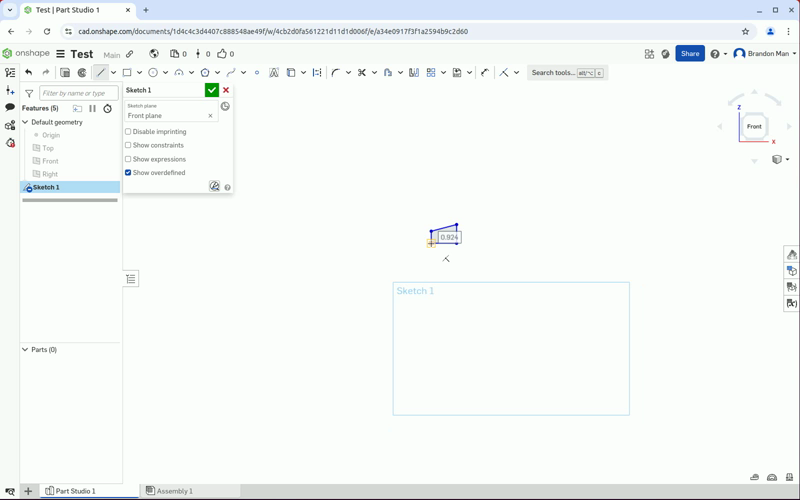
scroll(-6)
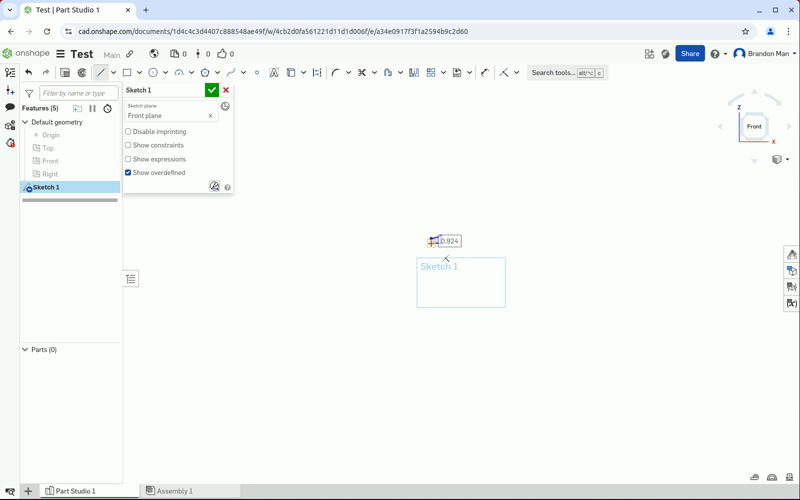
key(esc)
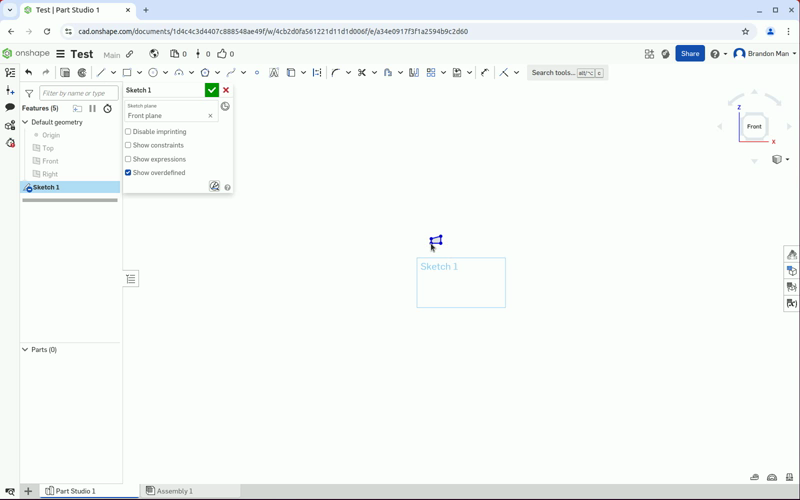
mouse_move(440, 236)
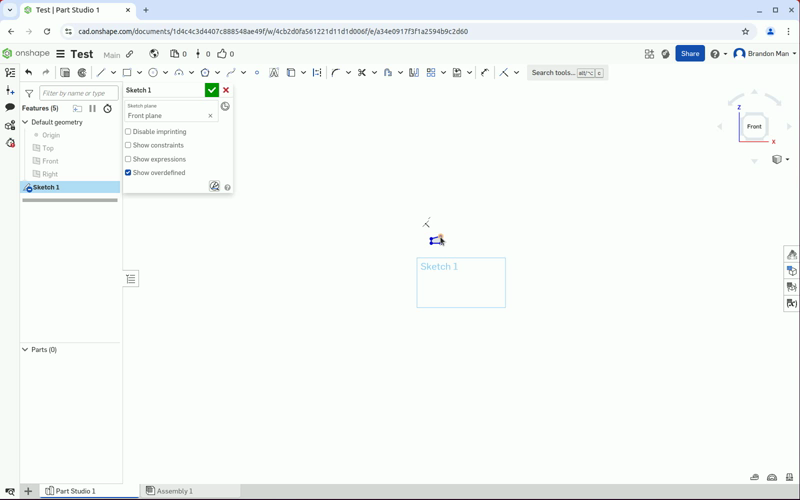
scroll(6)
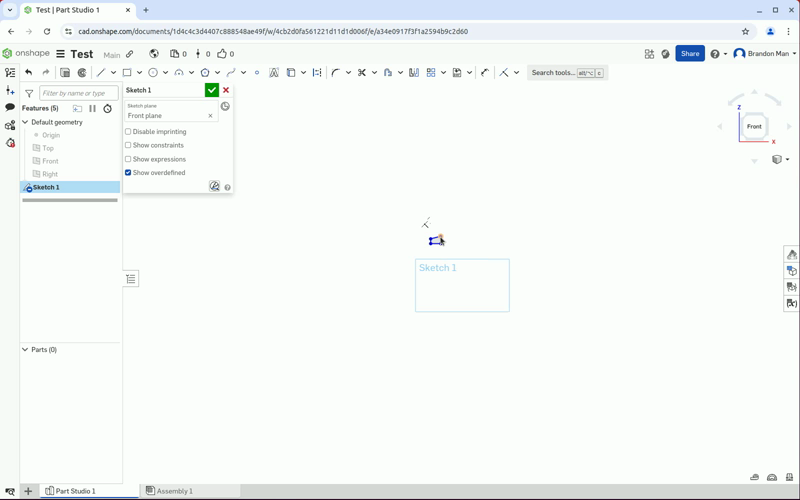
scroll(6)
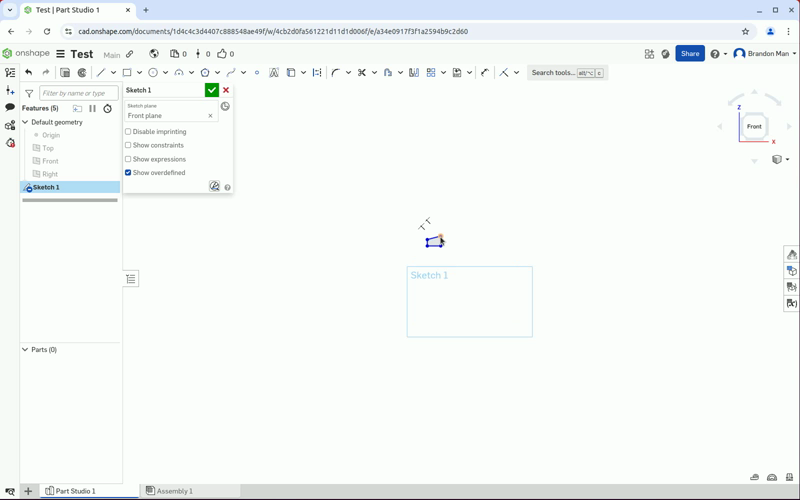
scroll(6)
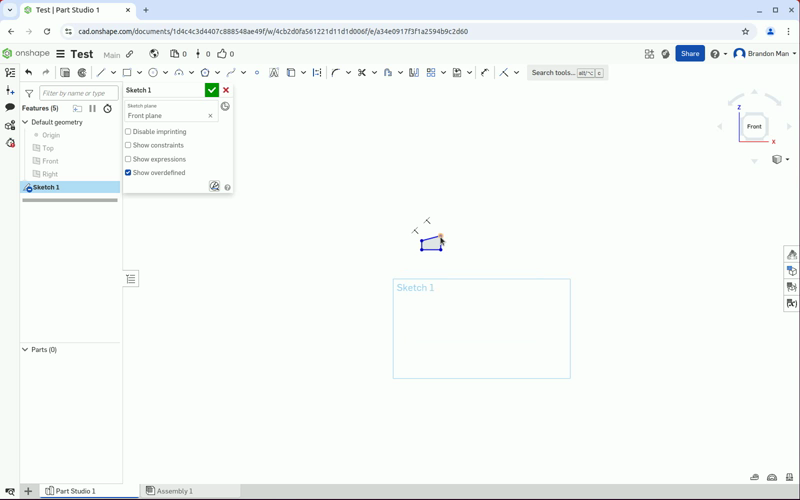
scroll(6)
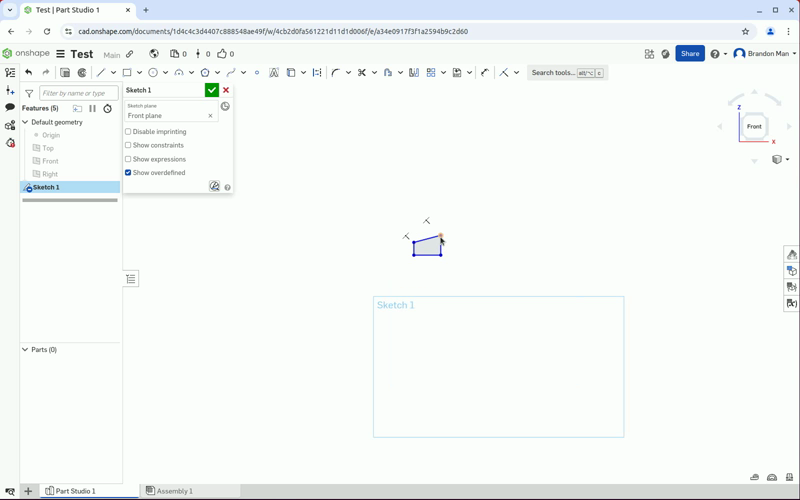
scroll(6)
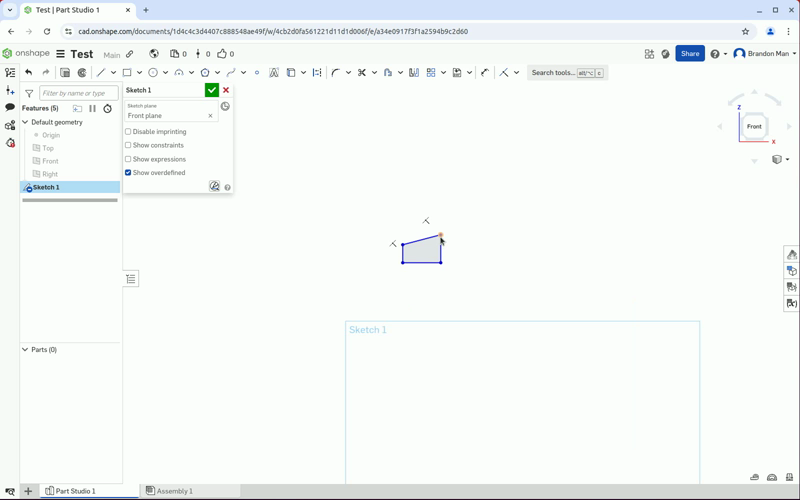
scroll(6)
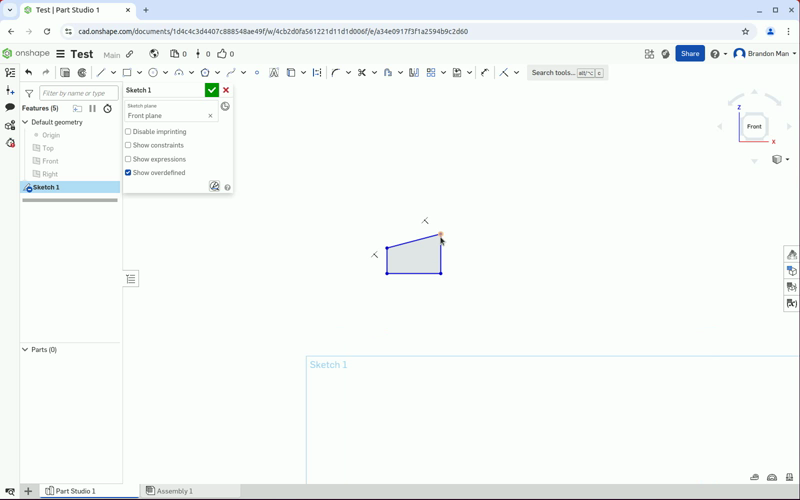
scroll(6)
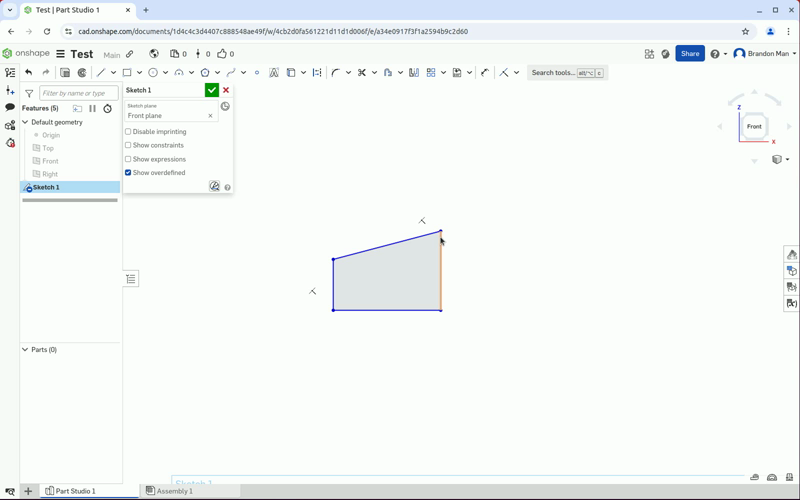
click(440, 236)
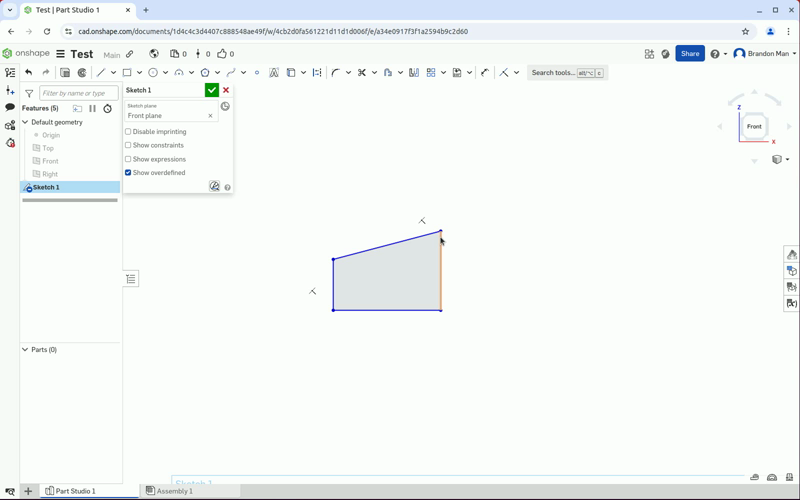
scroll(-6)
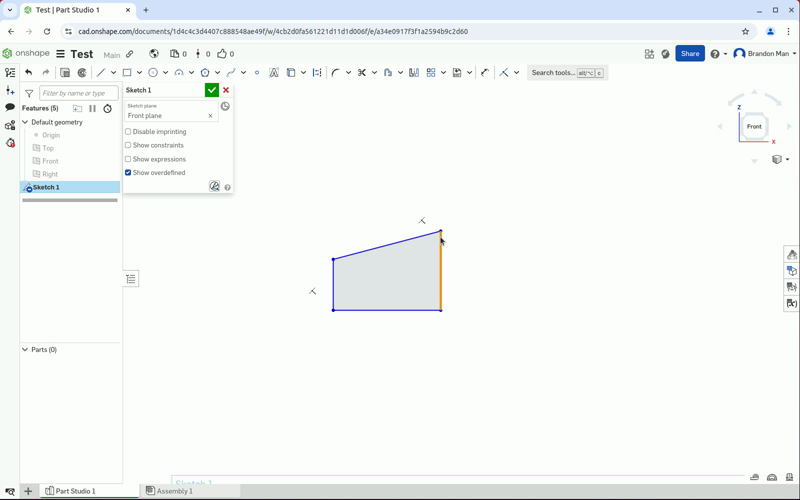
scroll(-6)
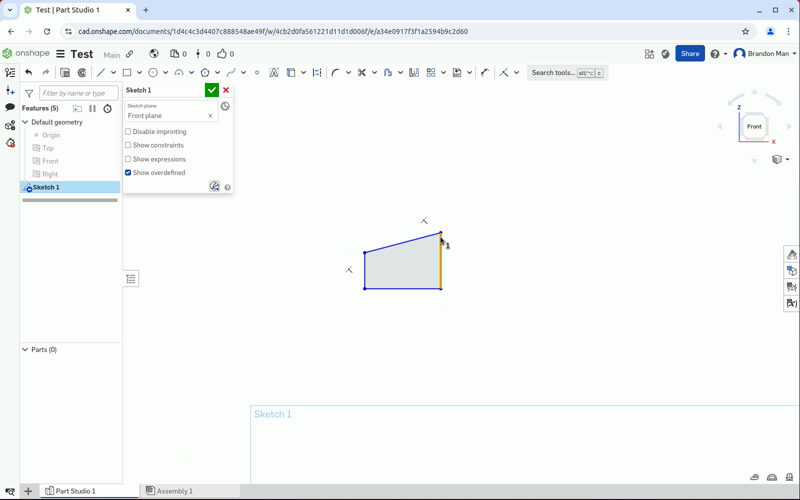
scroll(-6)
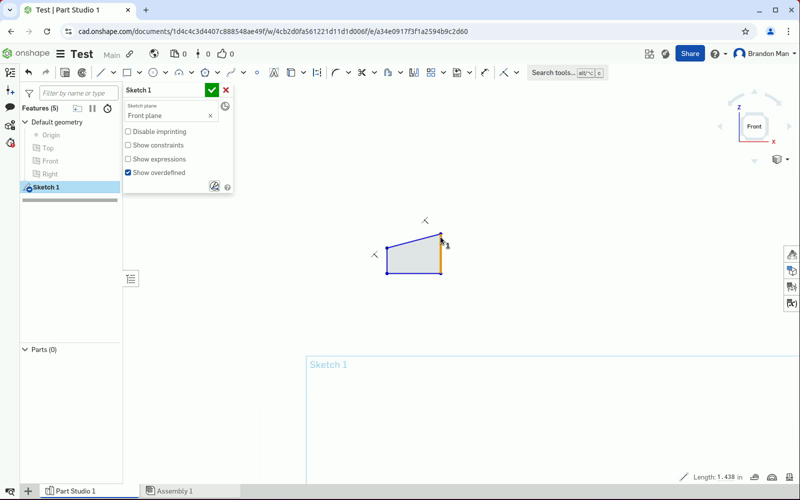
scroll(-6)
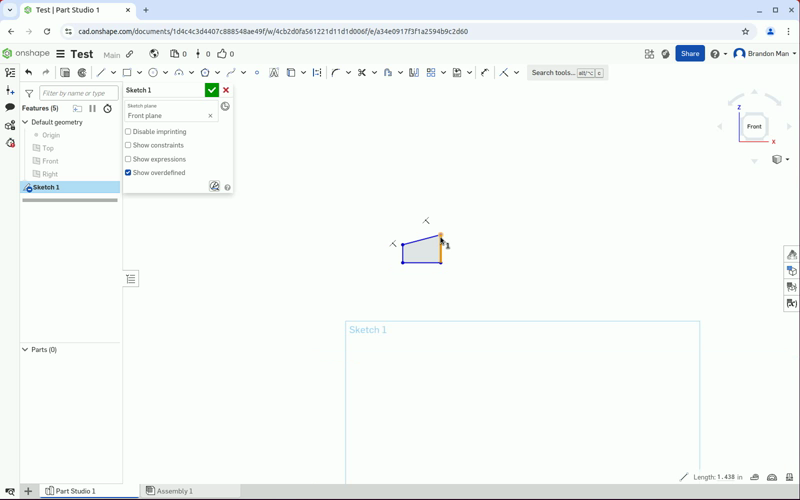
scroll(-6)
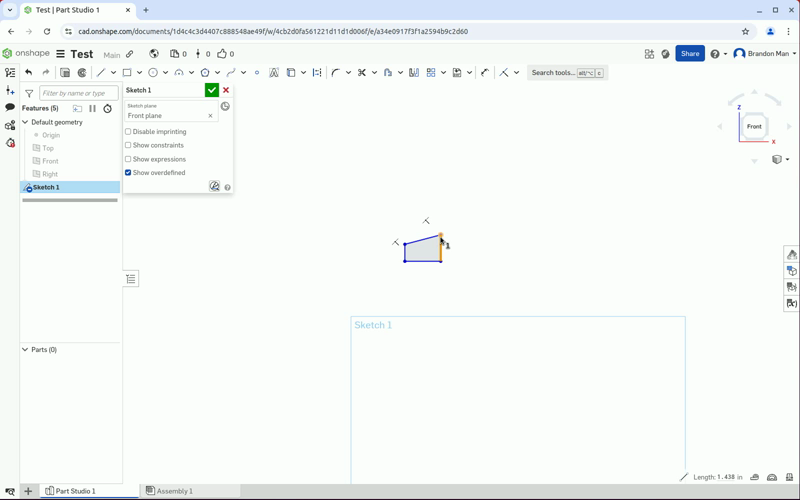
scroll(-6)
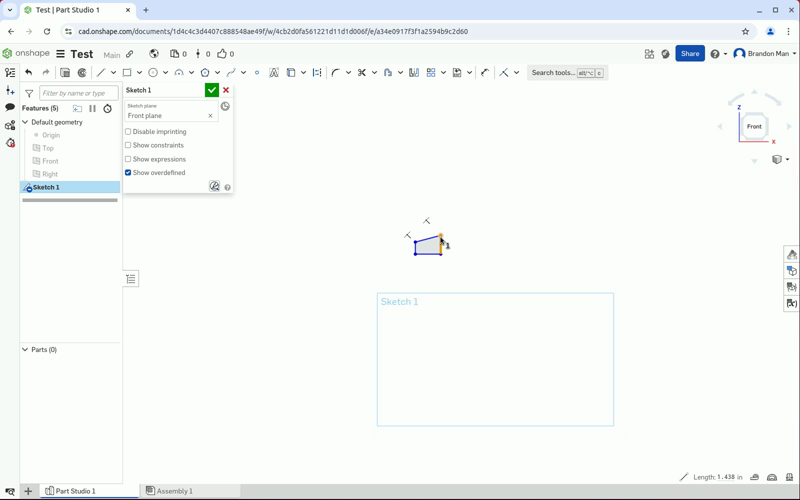
scroll(-6)
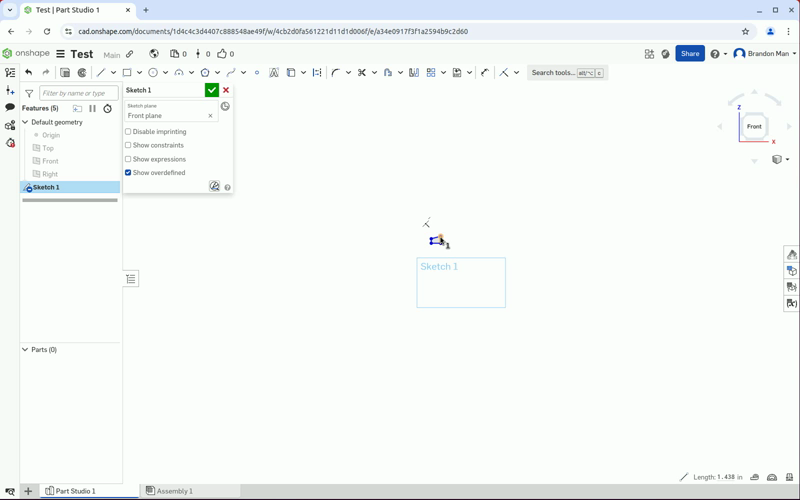
mouse_move(73, 352)
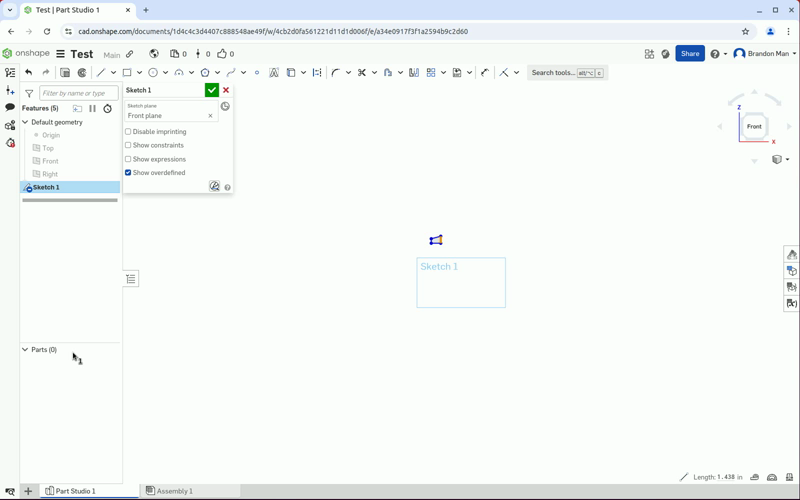
key(shift+y)
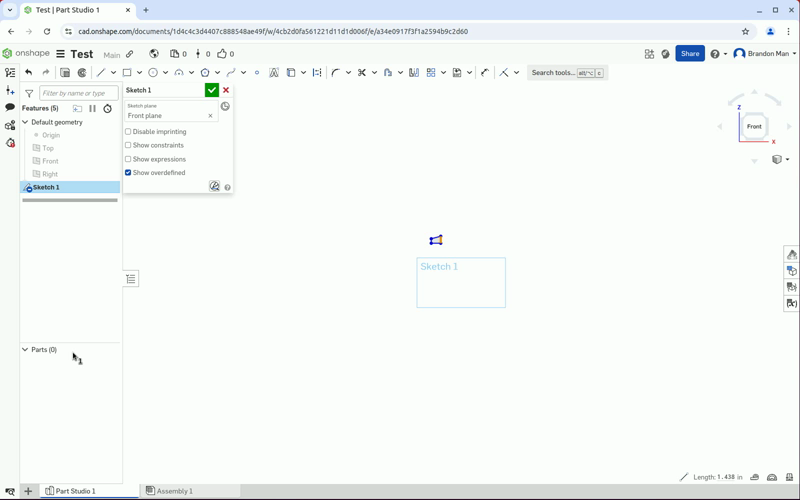
key(shift+e)
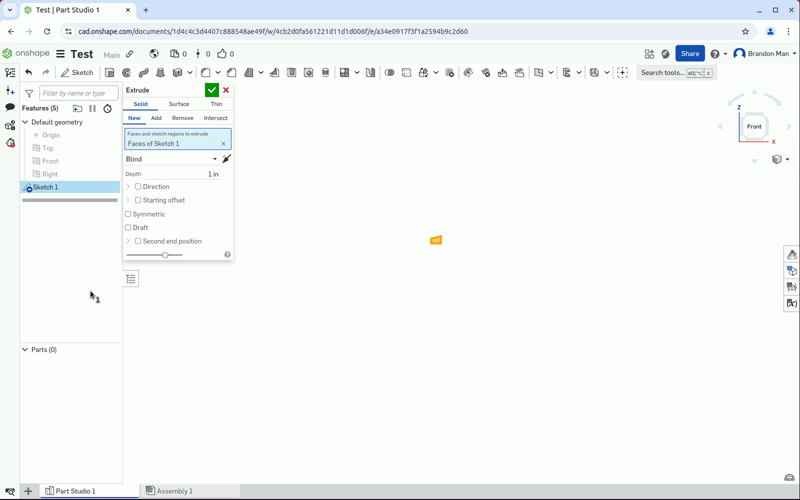
mouse_move(143, 106)
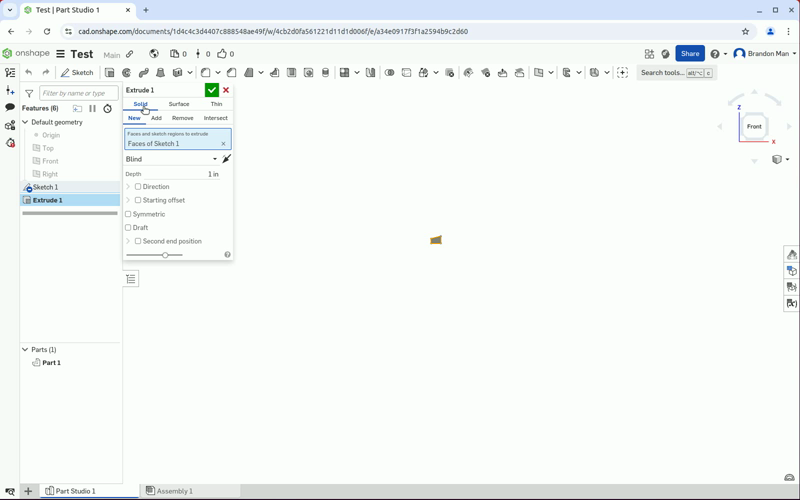
click(143, 106)
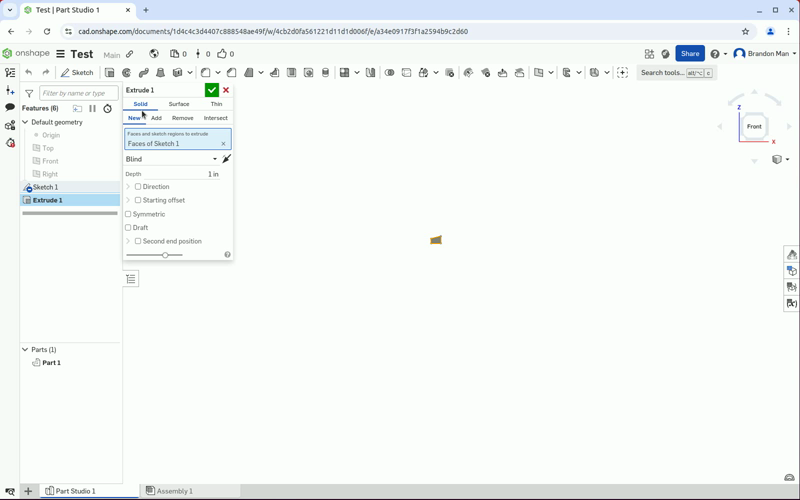
mouse_move(137, 120)
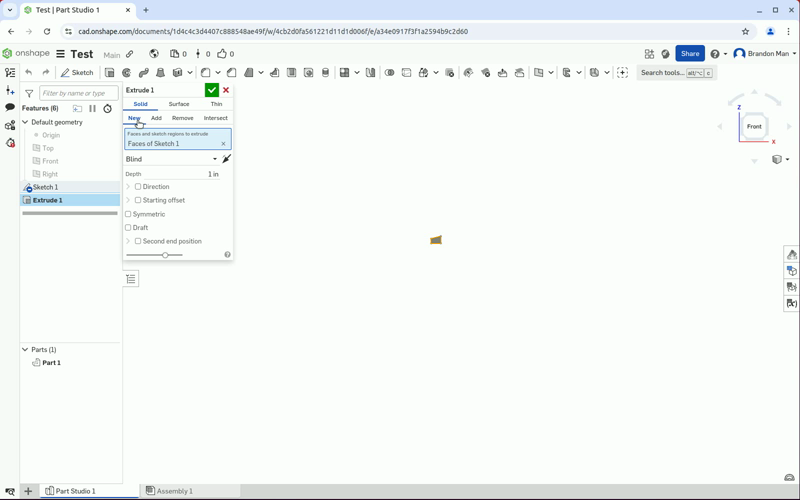
click(137, 120)
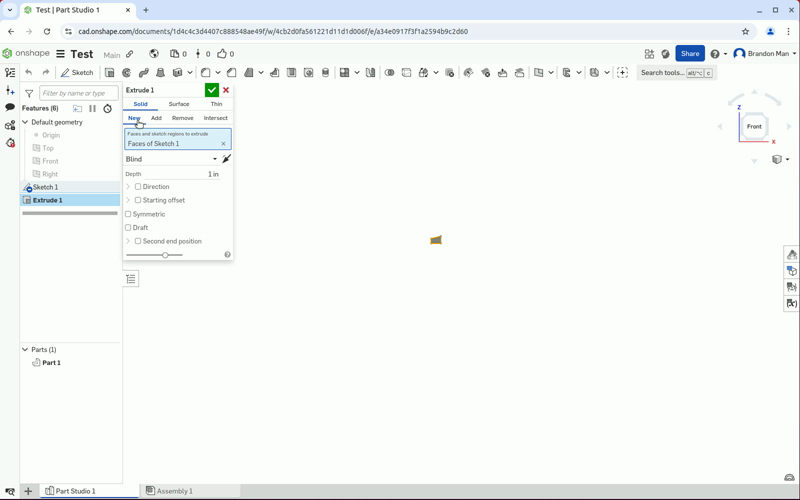
key(tab, 4)
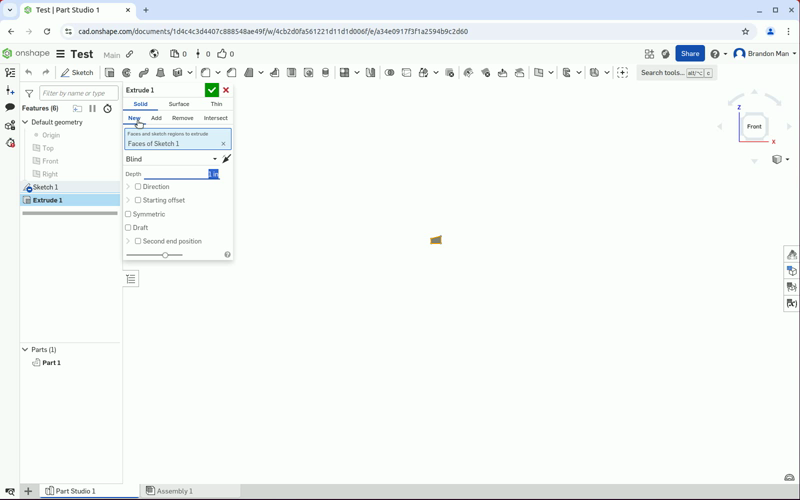
text(2.166)
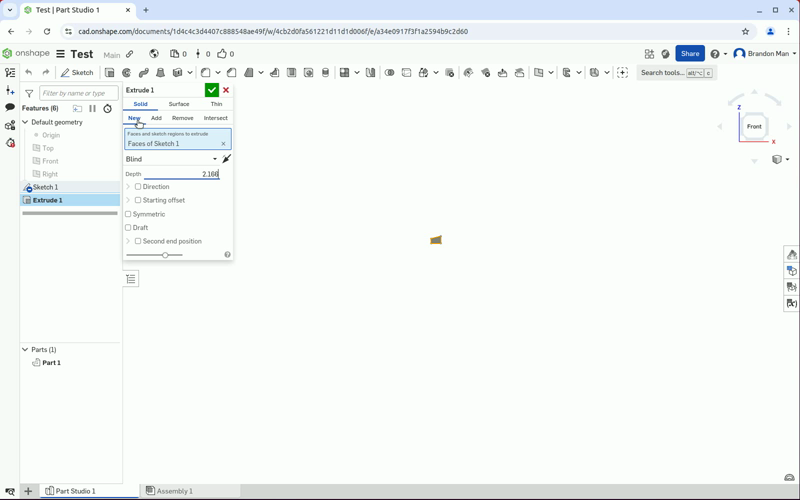
key(enter)
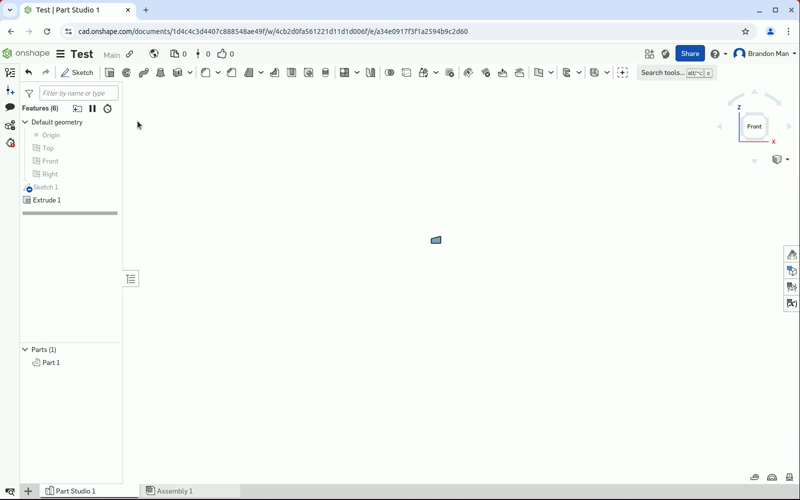
key(shift+h)
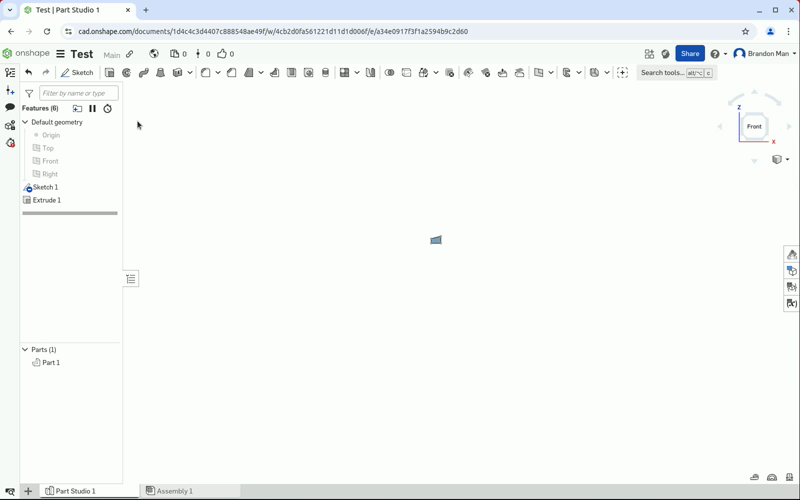
key(shift+h)
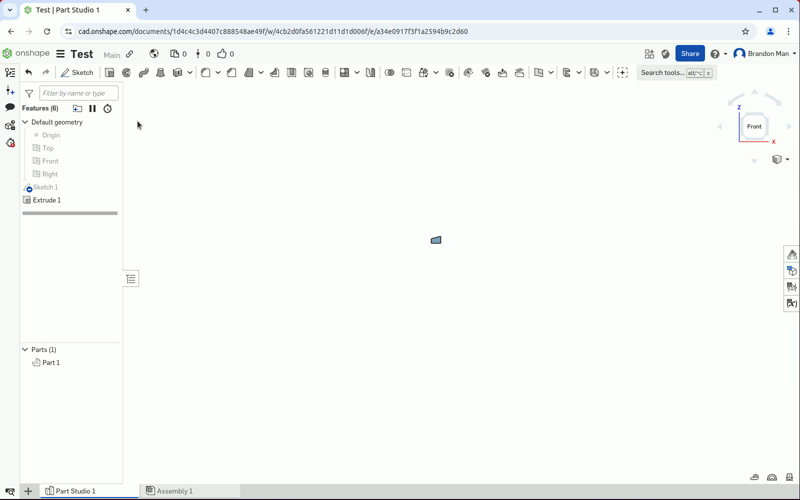
mouse_move(73, 189)
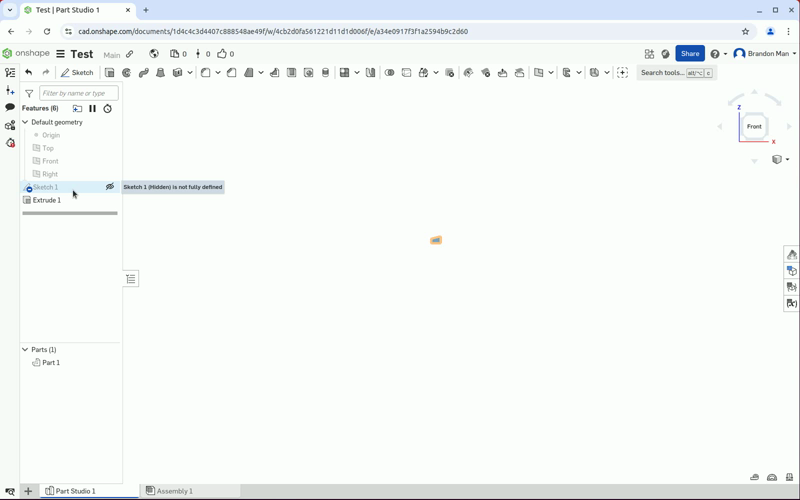
click(73, 189)
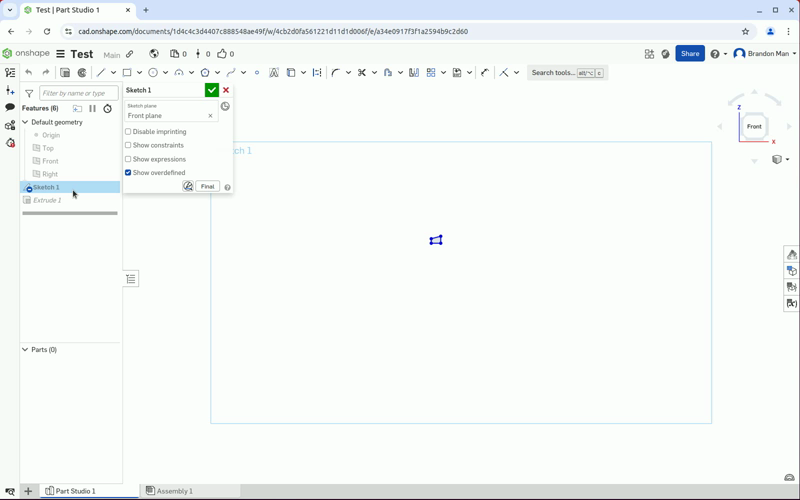
mouse_move(229, 92)
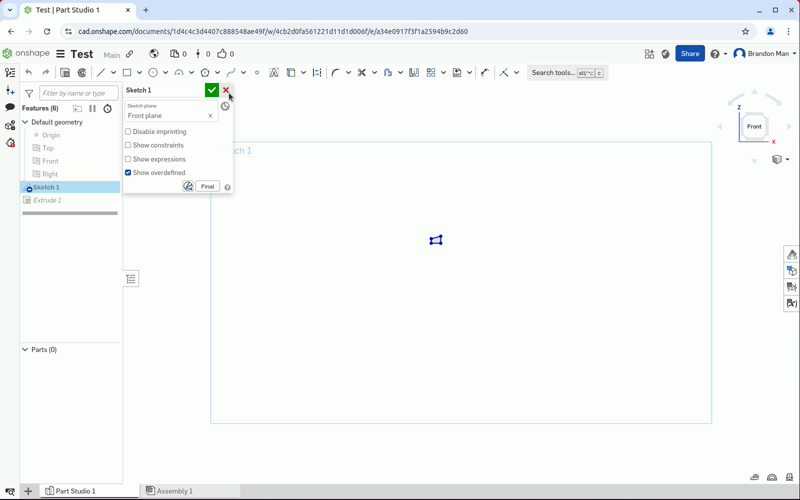
click(229, 92)
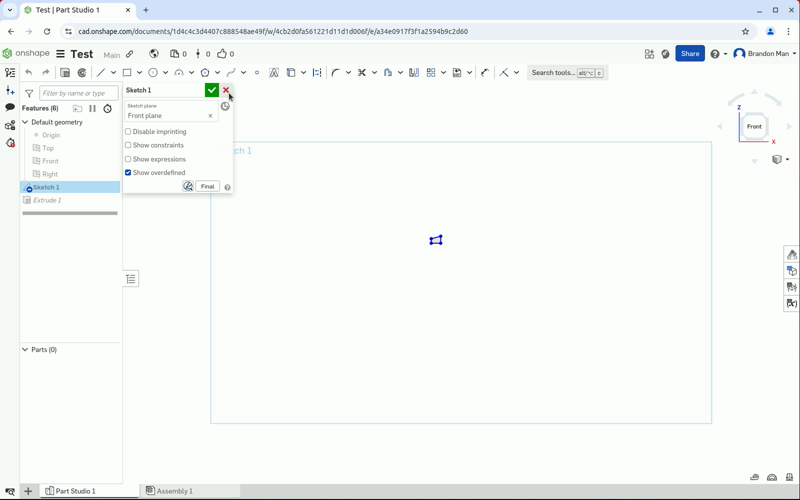
key(shift+s)
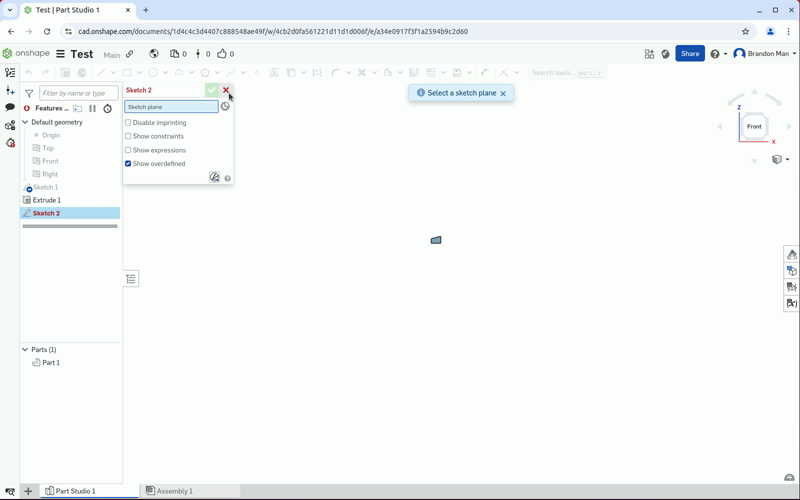
mouse_move(73, 163)
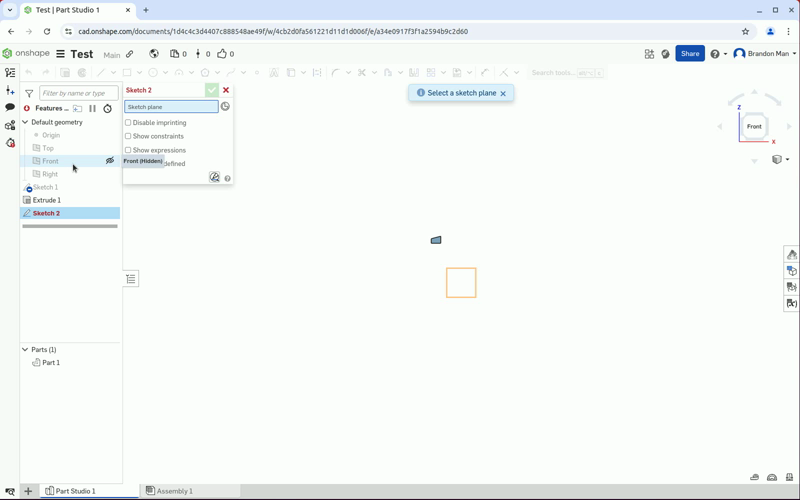
click(73, 163)
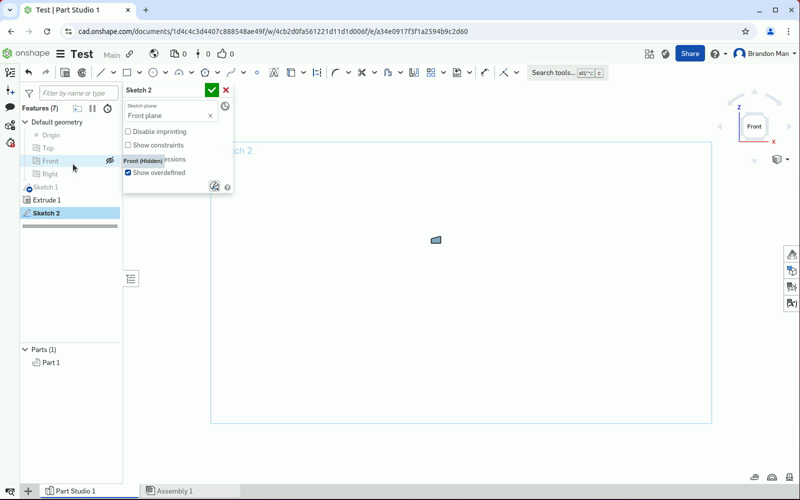
mouse_move(73, 352)
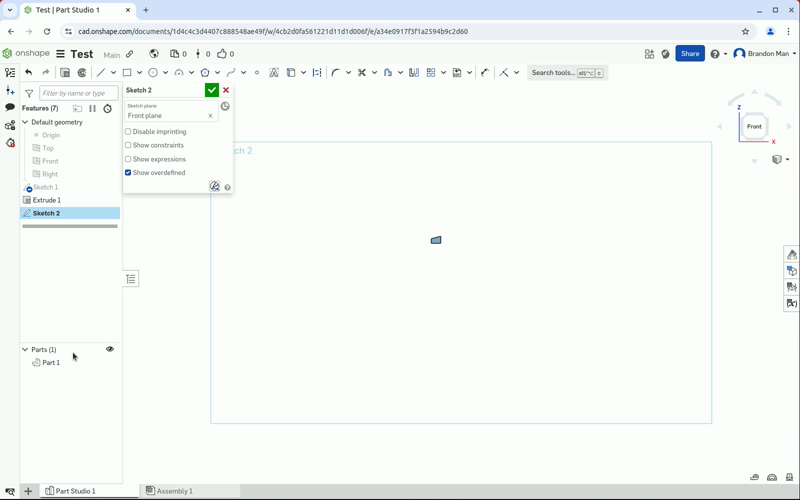
key(y)
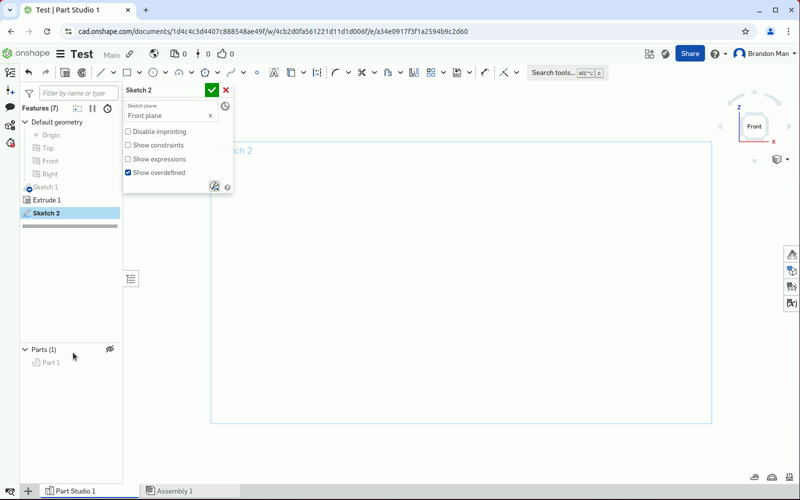
key(l)
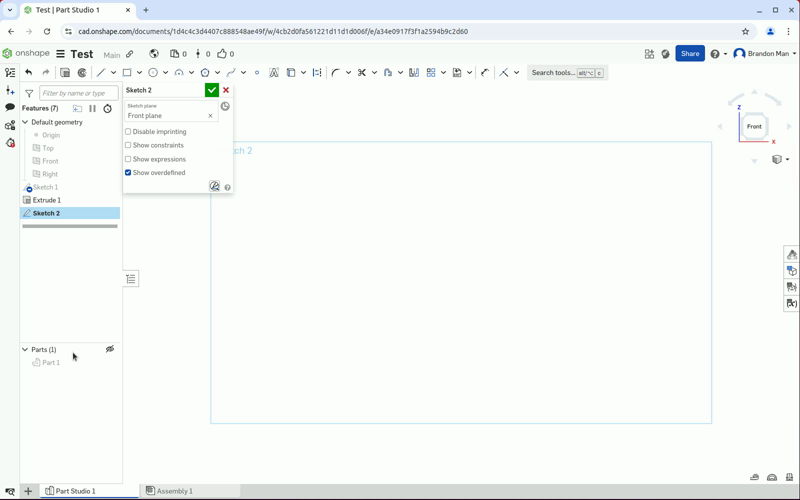
key_down(shift)
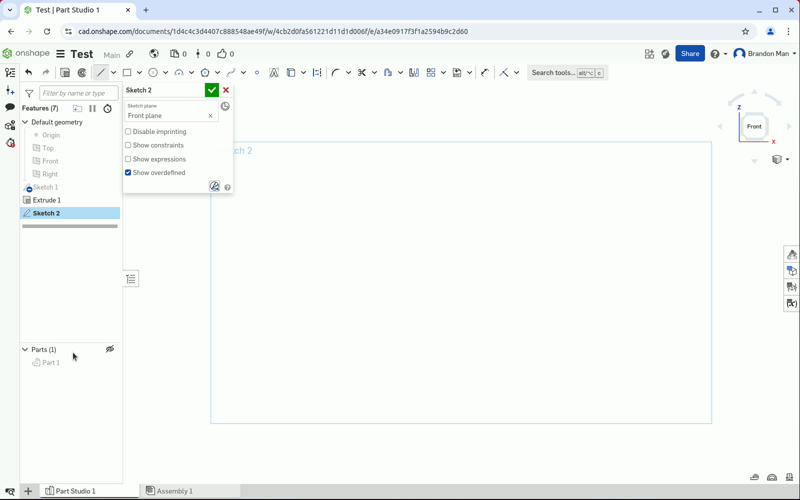
mouse_move(564, 243)
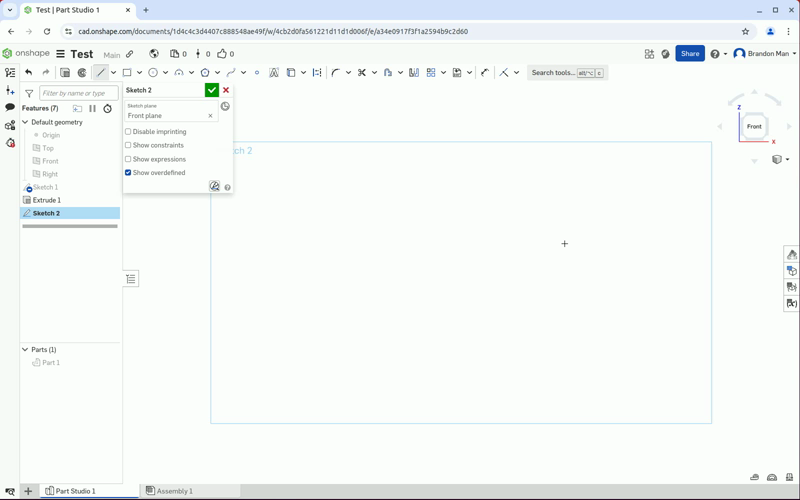
click(564, 243)
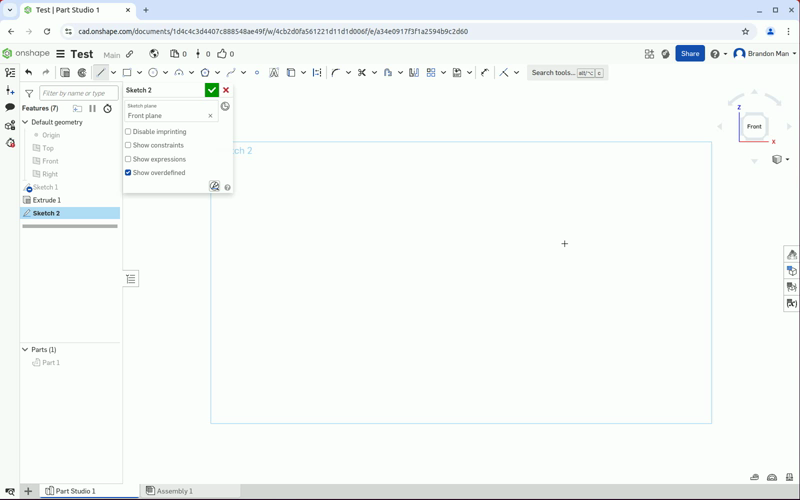
key_up(shift)
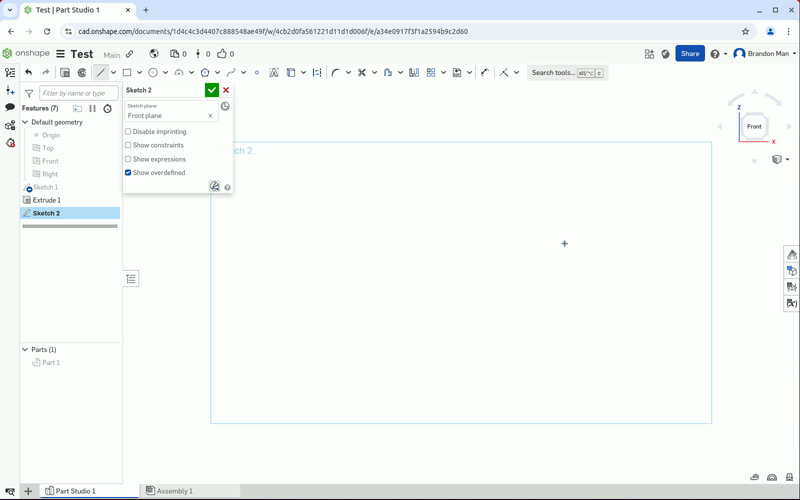
key_down(shift)
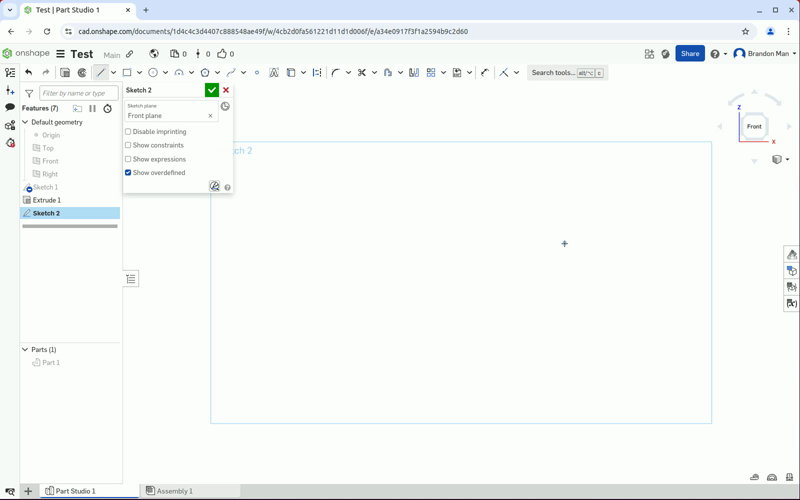
mouse_move(589, 243)
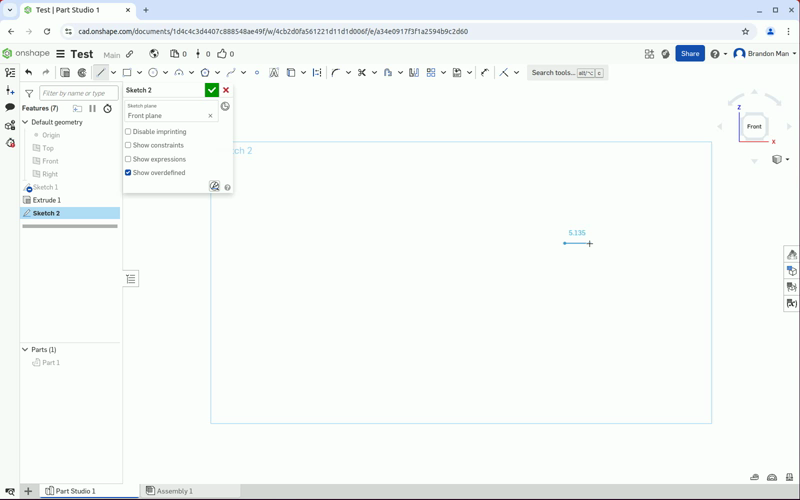
mouse_move(573, 243)
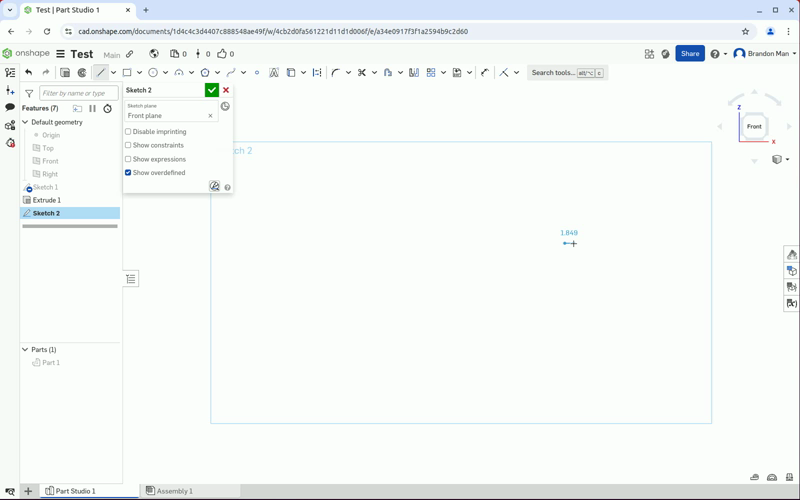
click(573, 243)
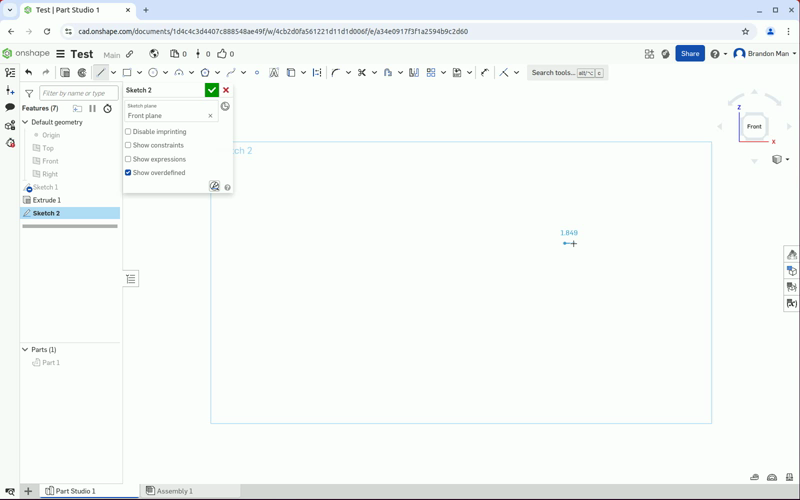
key_up(shift)
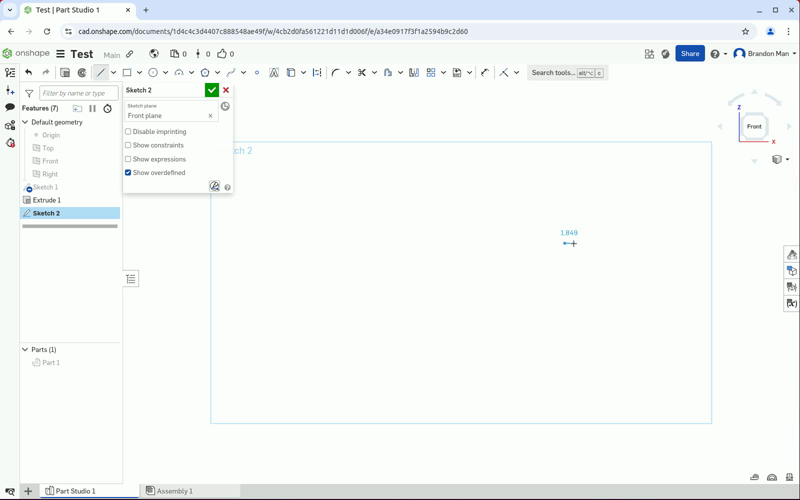
key_down(shift)
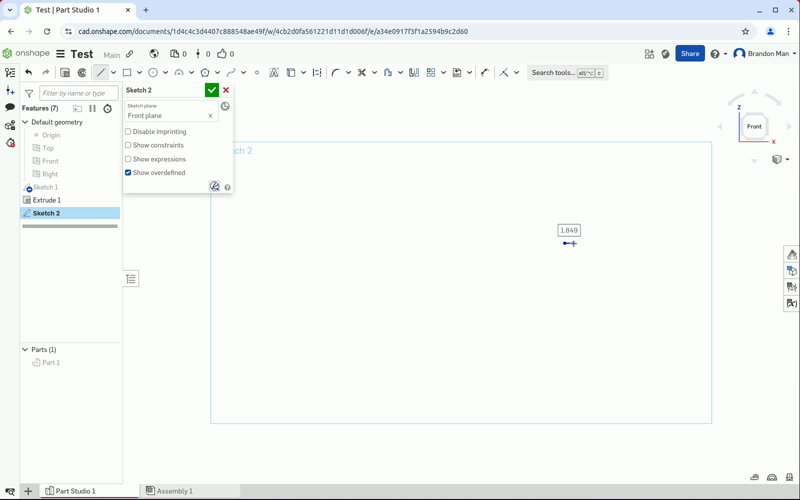
mouse_move(589, 243)
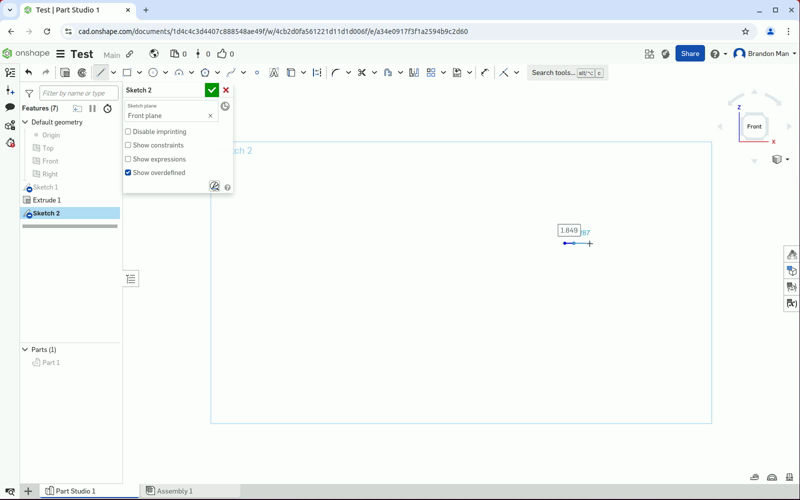
mouse_move(573, 228)
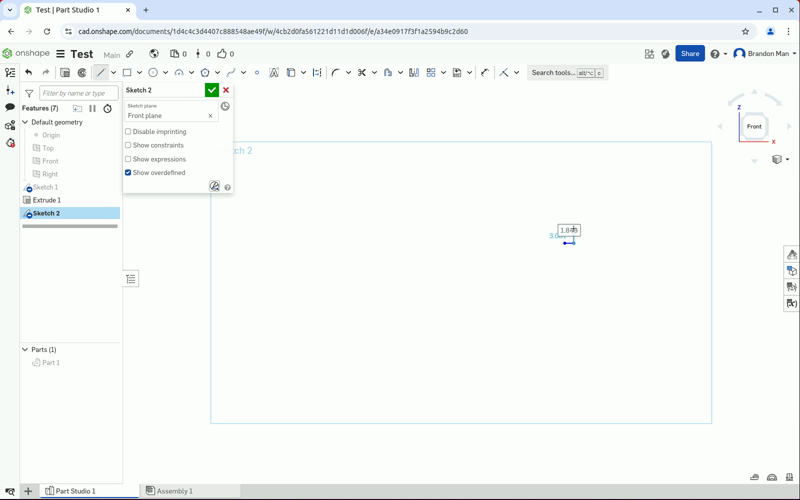
click(573, 228)
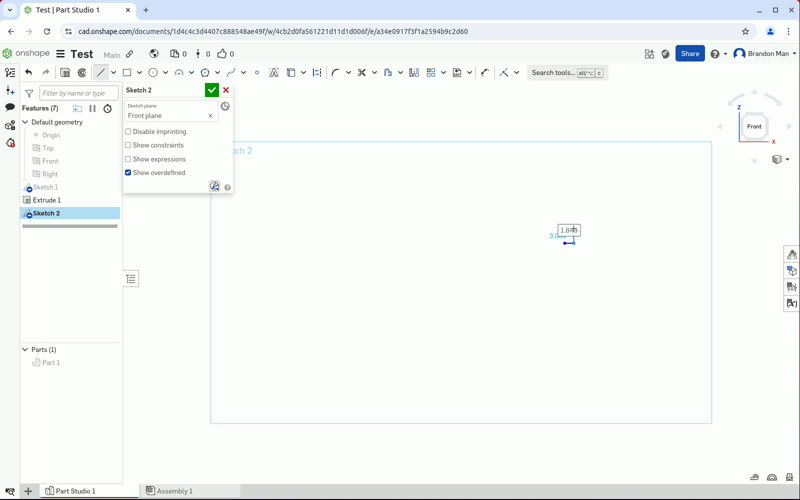
key_up(shift)
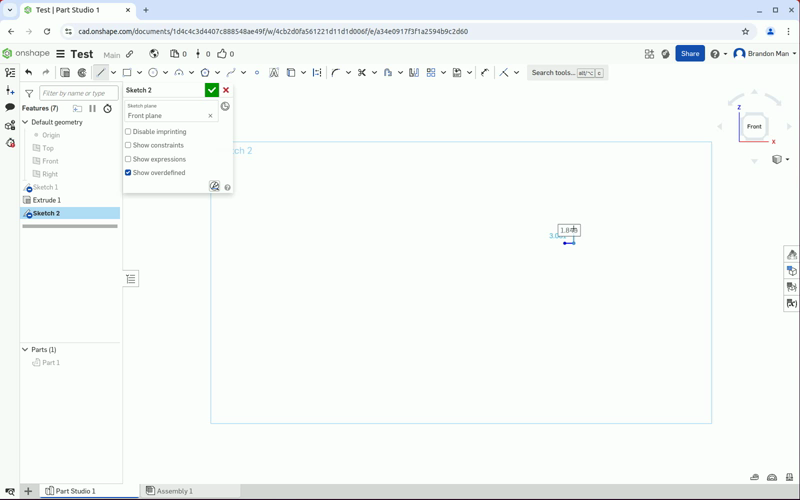
key_down(shift)
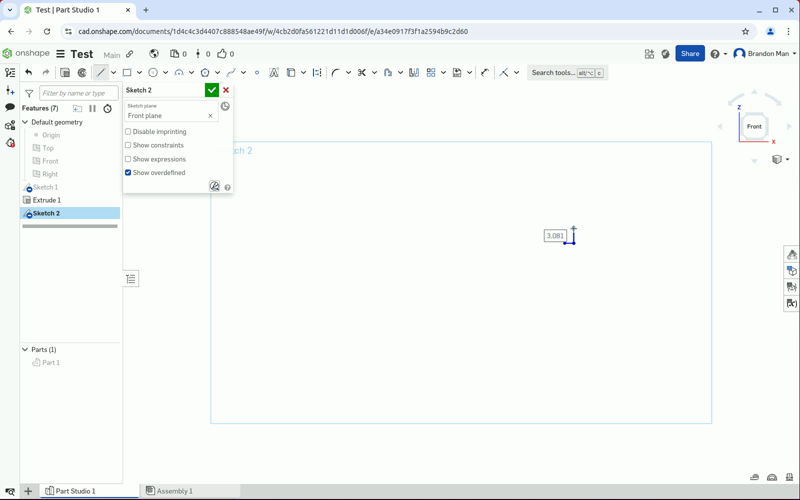
mouse_move(589, 228)
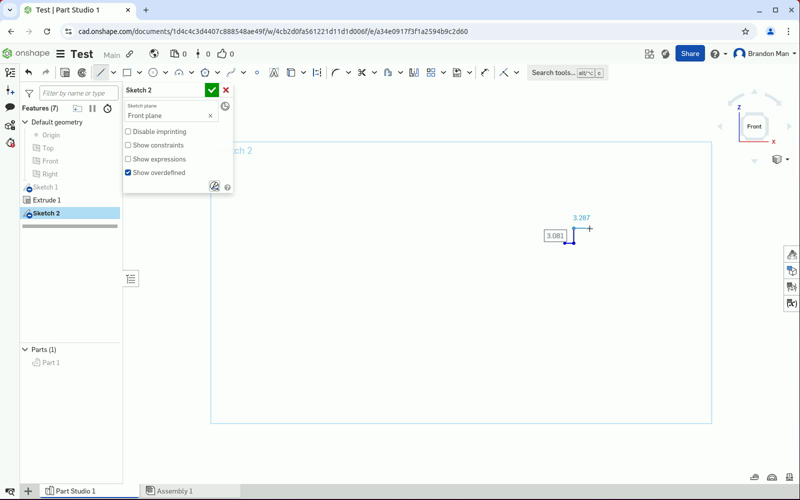
mouse_move(564, 228)
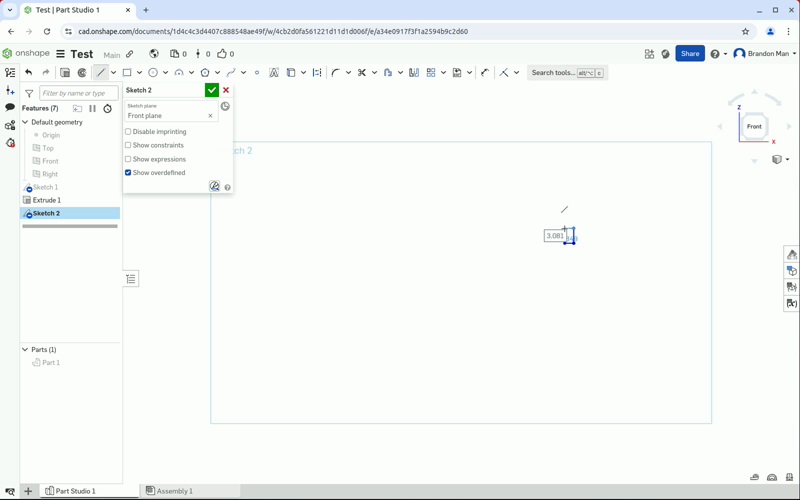
click(564, 228)
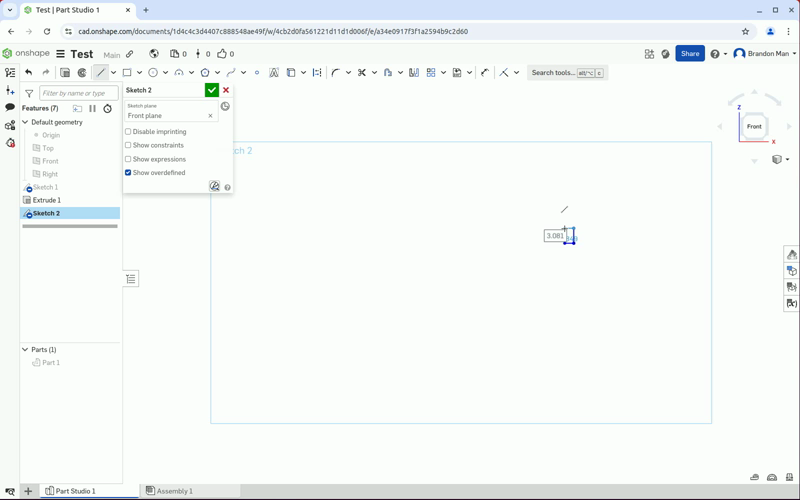
key_up(shift)
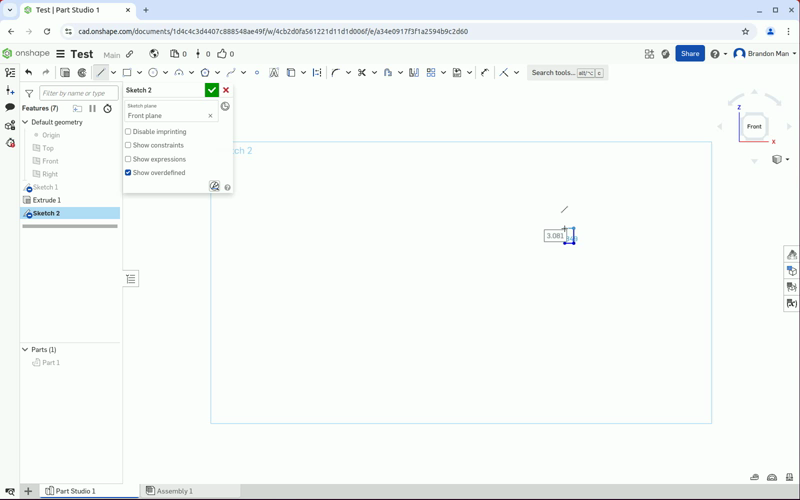
mouse_move(589, 228)
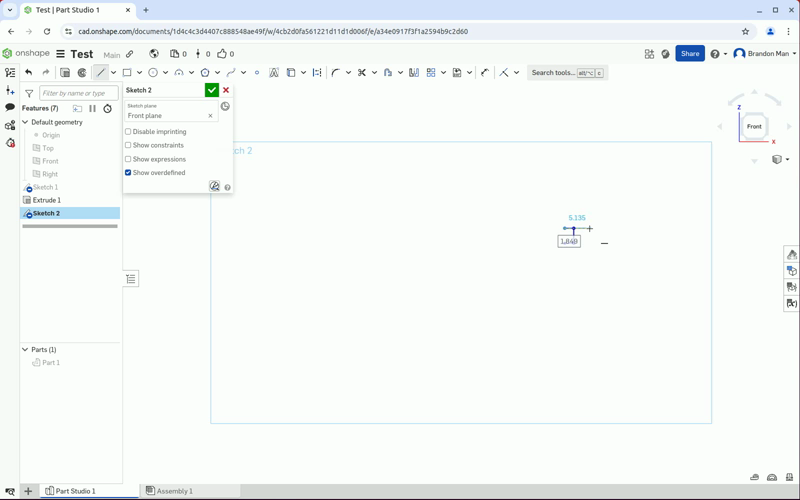
key_down(shift)
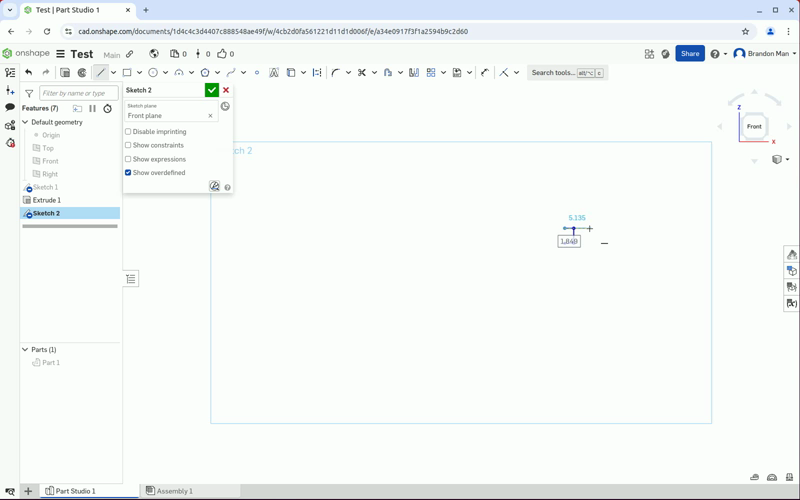
mouse_move(564, 243)
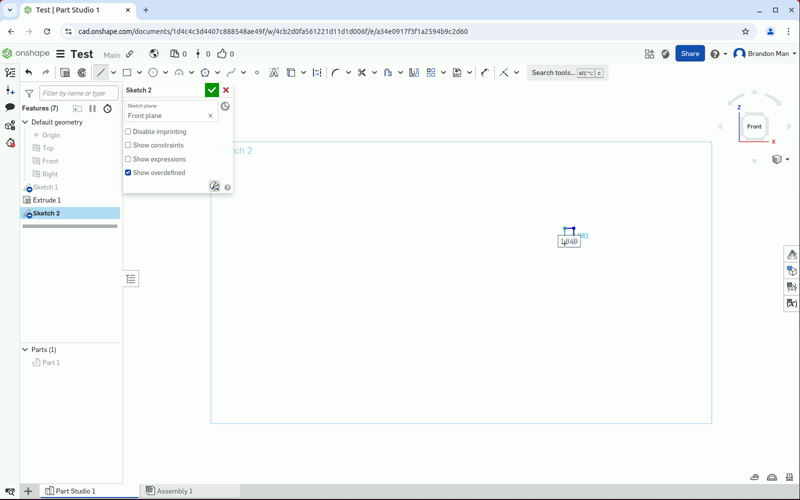
key_up(shift)
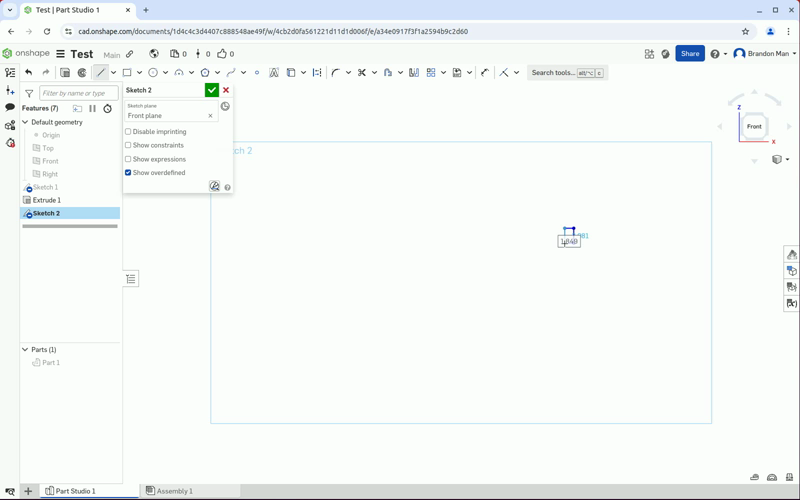
click(564, 243)
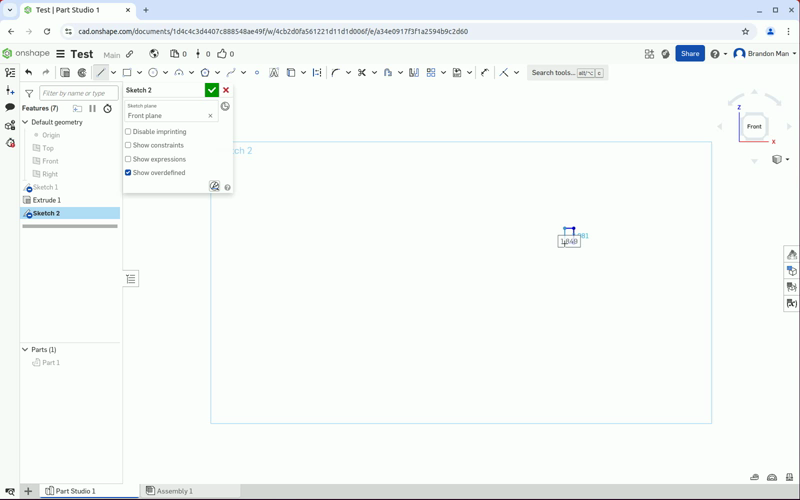
key(esc)
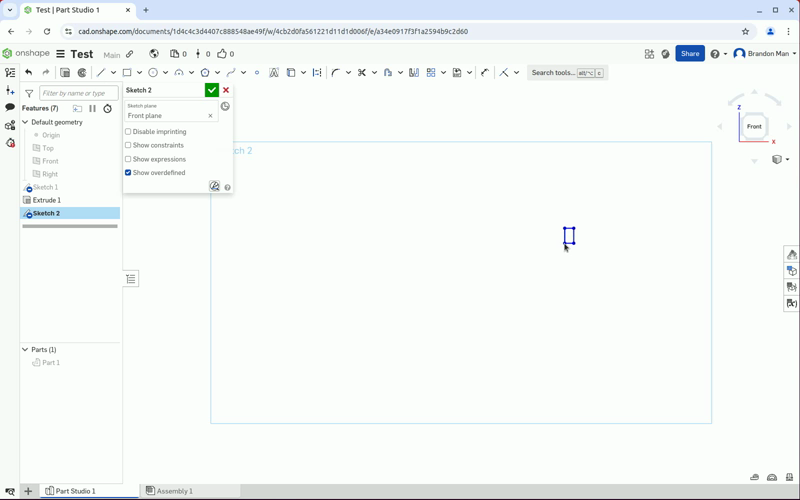
mouse_move(571, 242)
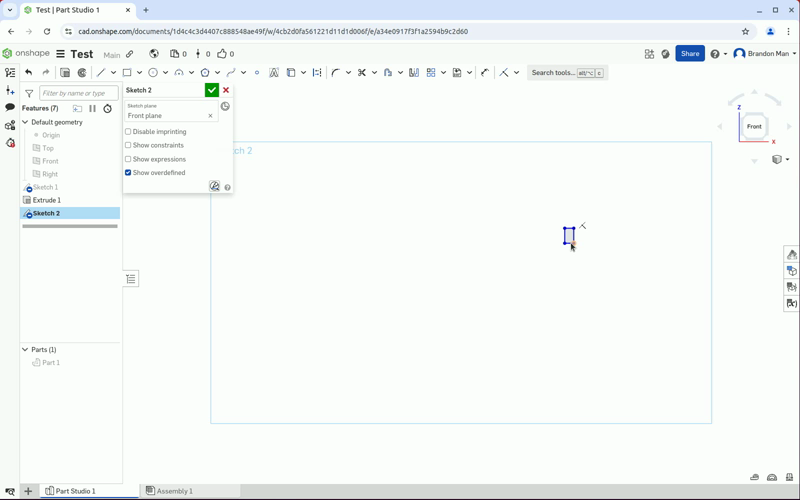
scroll(6)
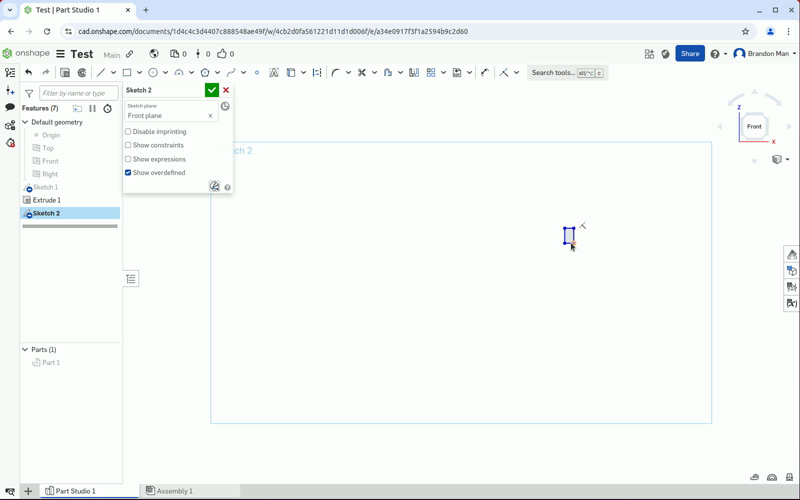
scroll(6)
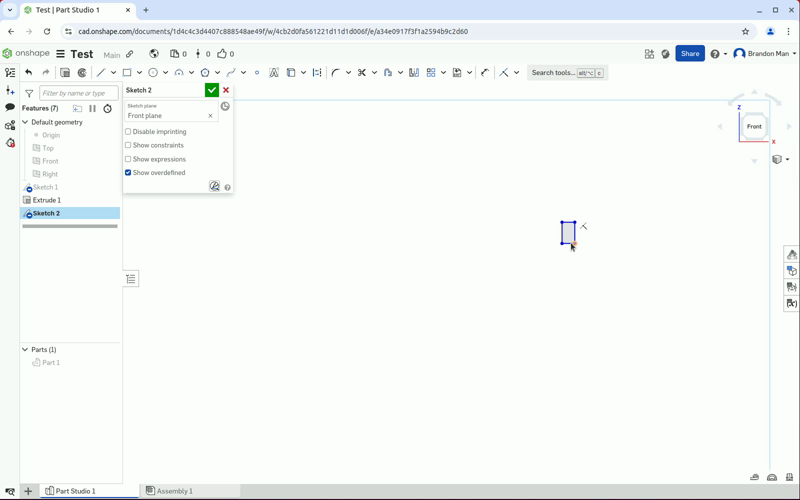
scroll(6)
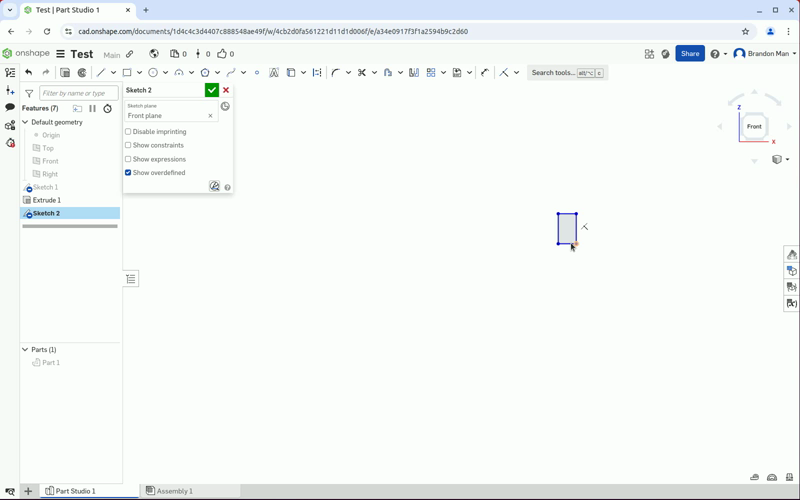
scroll(6)
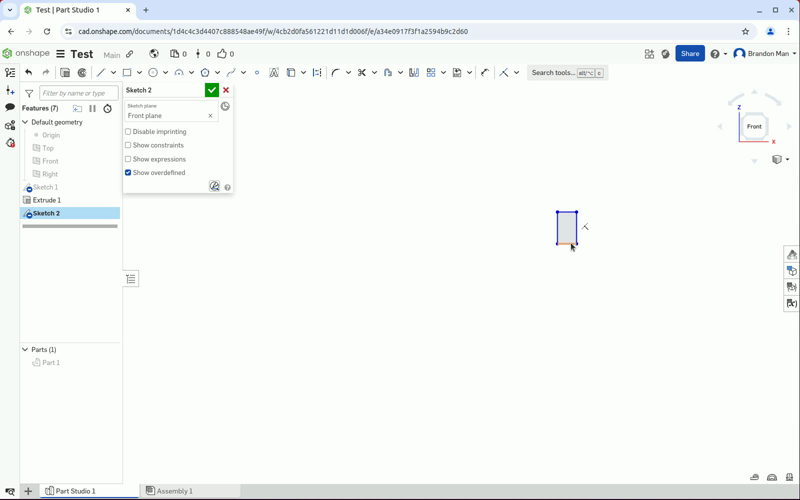
scroll(6)
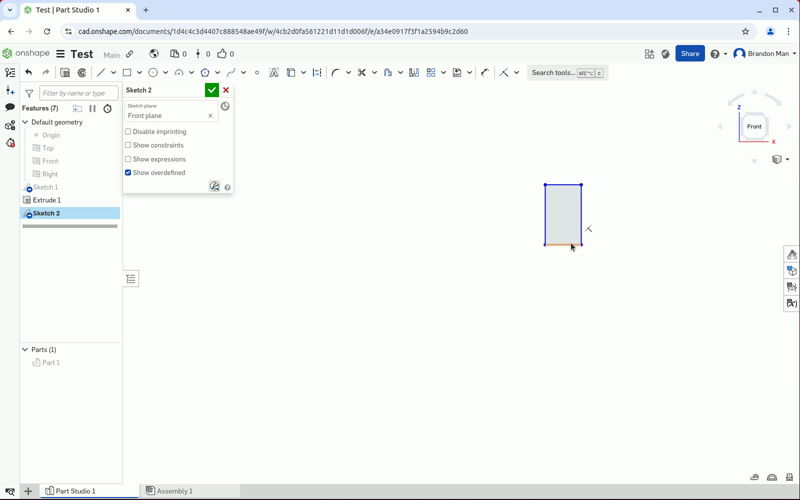
scroll(6)
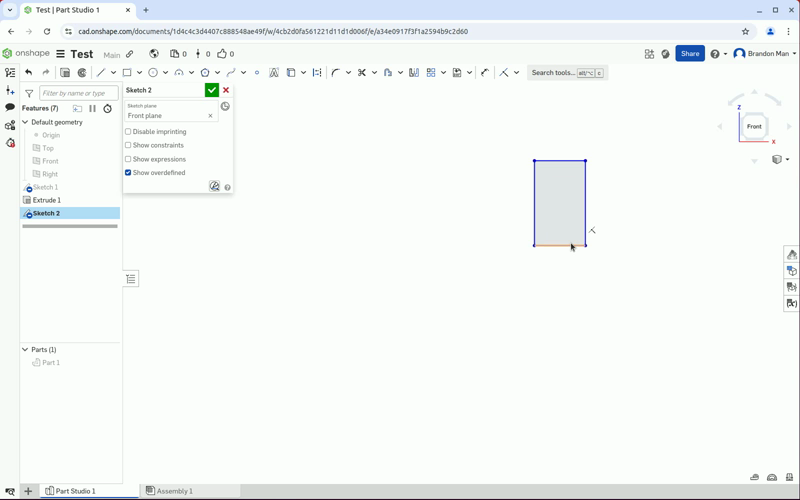
scroll(6)
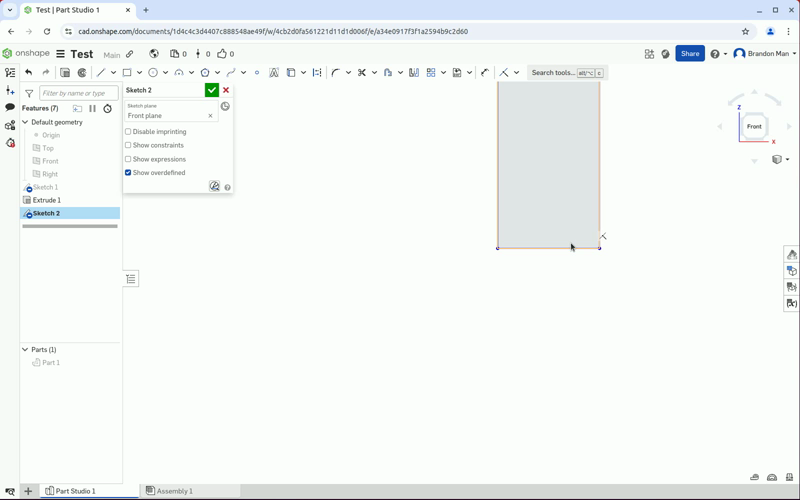
click(571, 242)
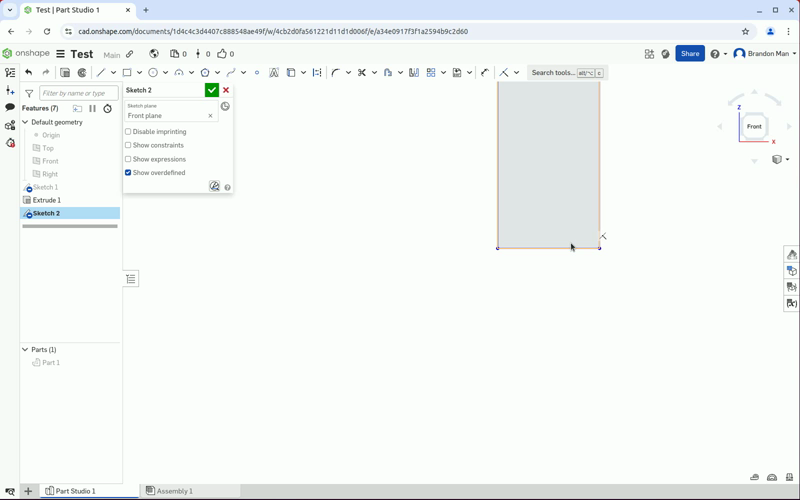
scroll(-6)
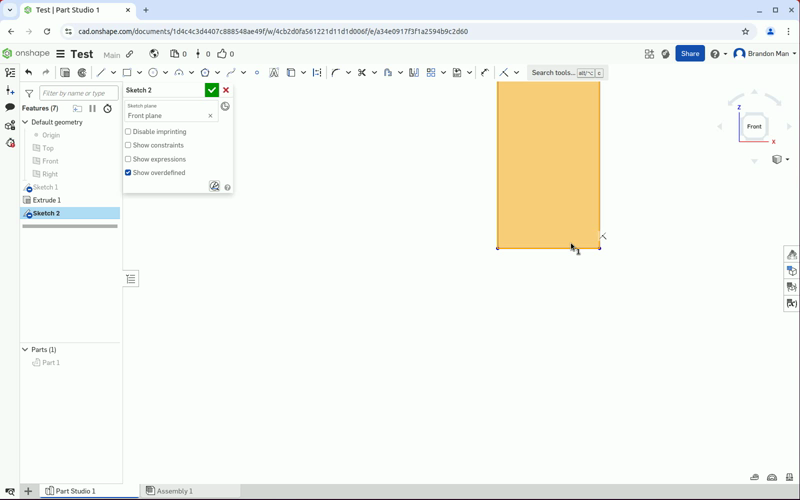
scroll(-6)
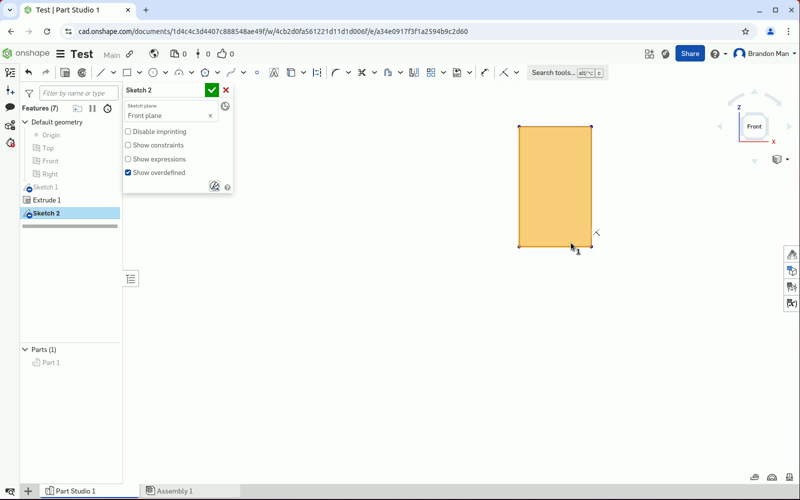
scroll(-6)
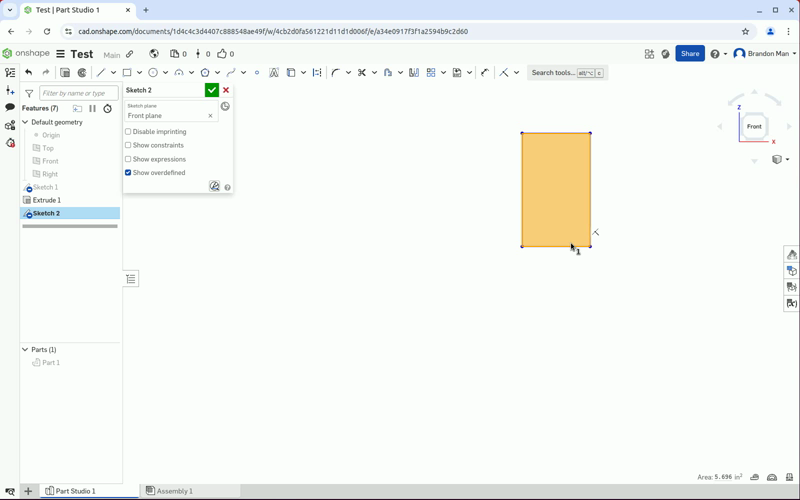
scroll(-6)
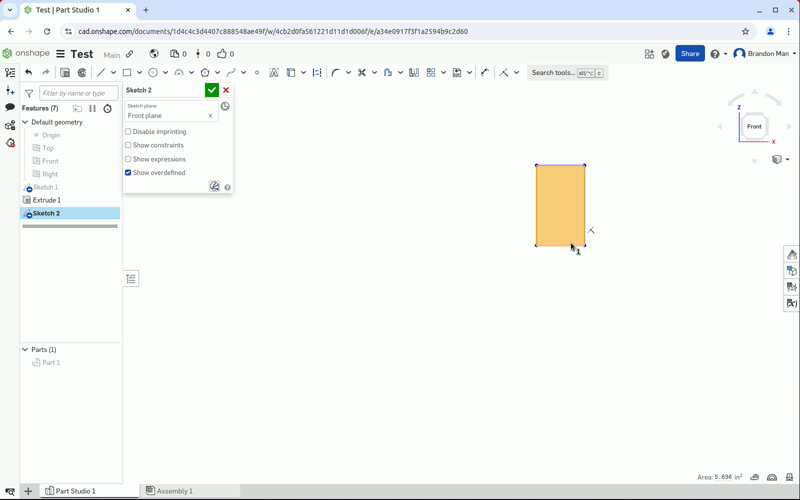
scroll(-6)
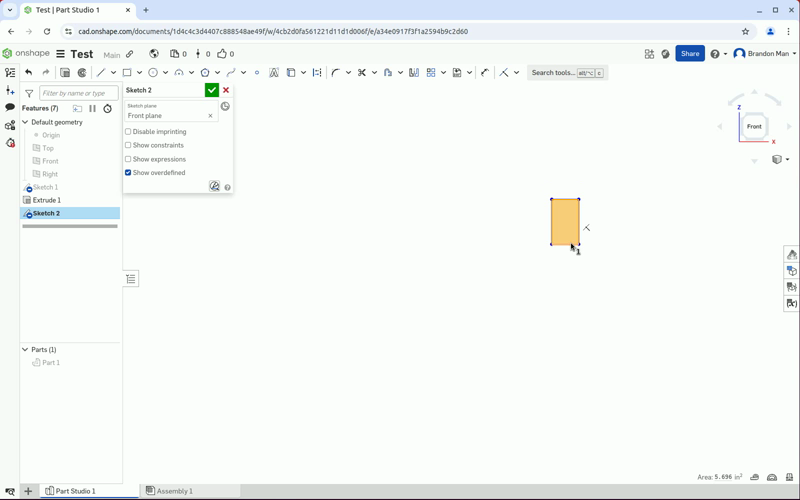
scroll(-6)
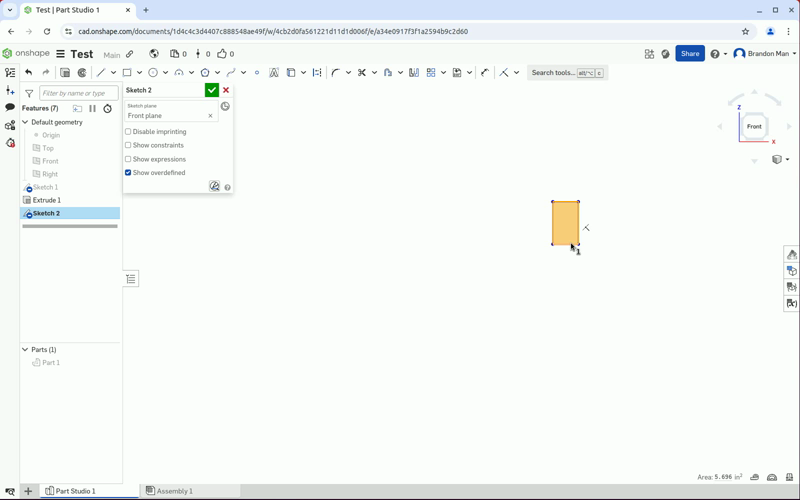
scroll(-6)
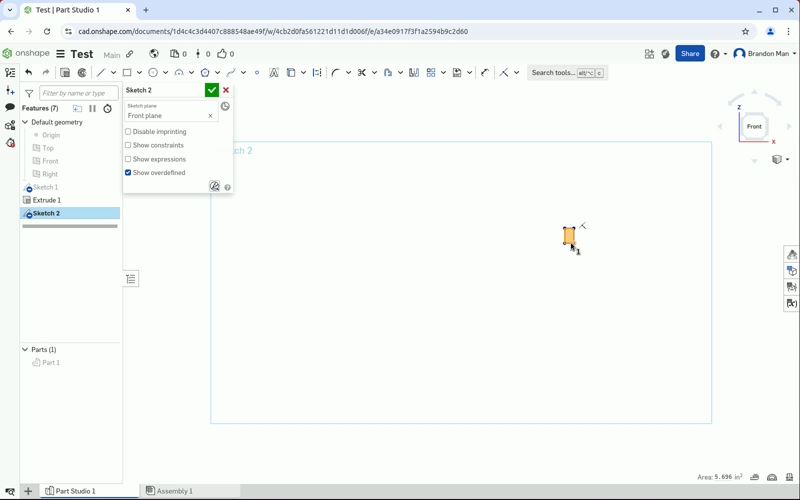
mouse_move(73, 352)
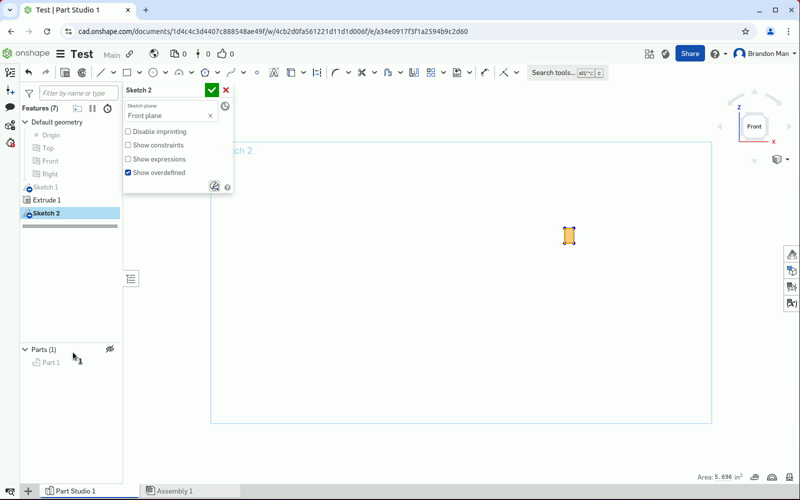
key(shift+y)
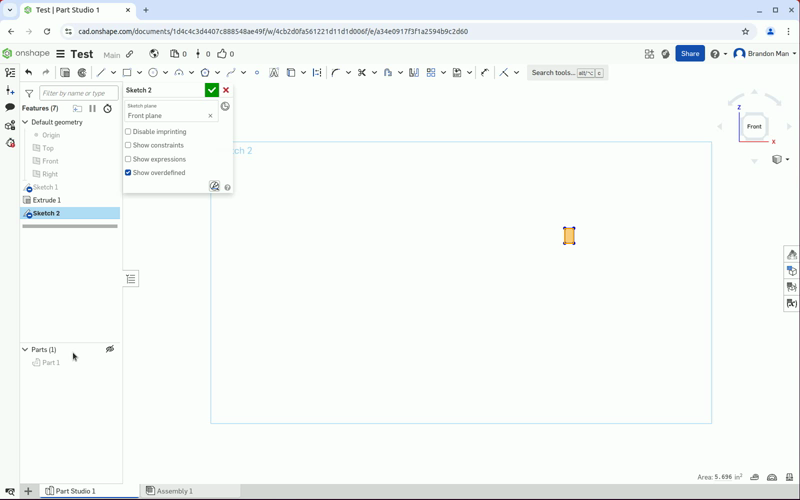
key(shift+e)
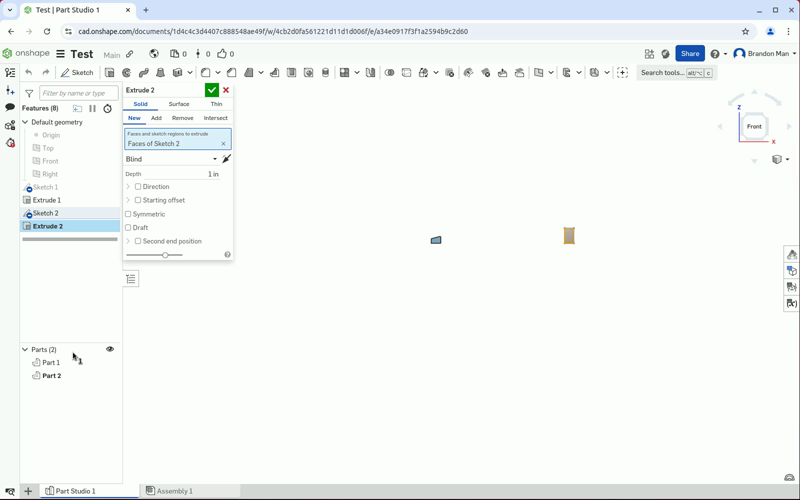
mouse_move(143, 106)
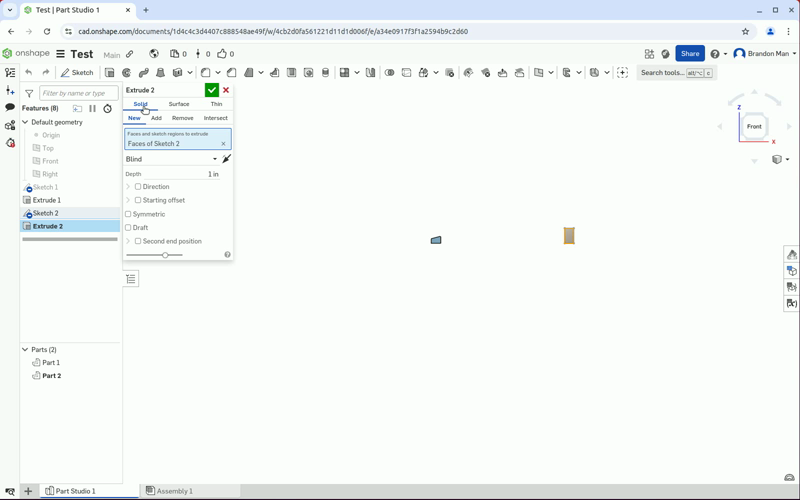
click(143, 106)
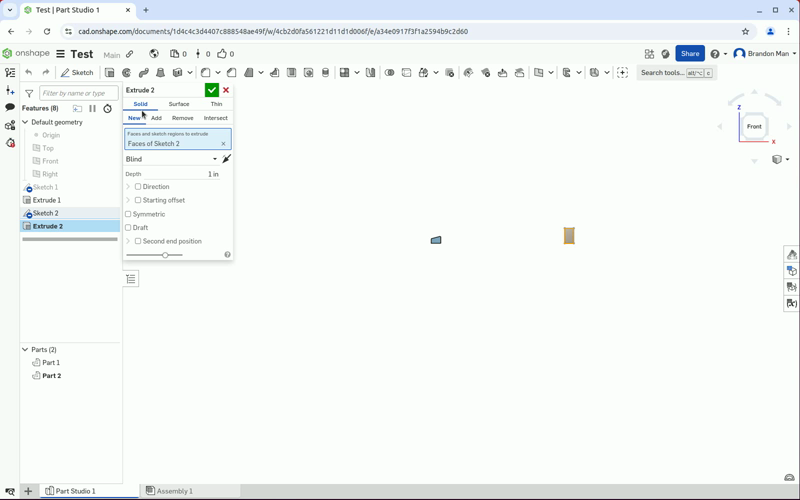
mouse_move(137, 120)
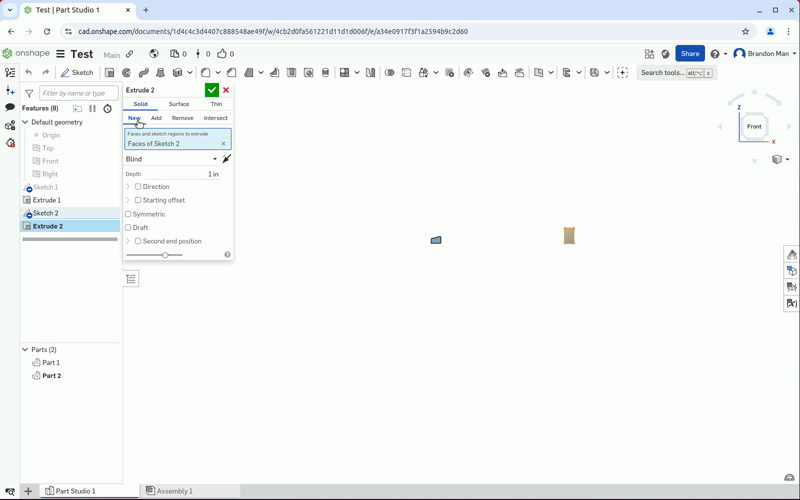
click(137, 120)
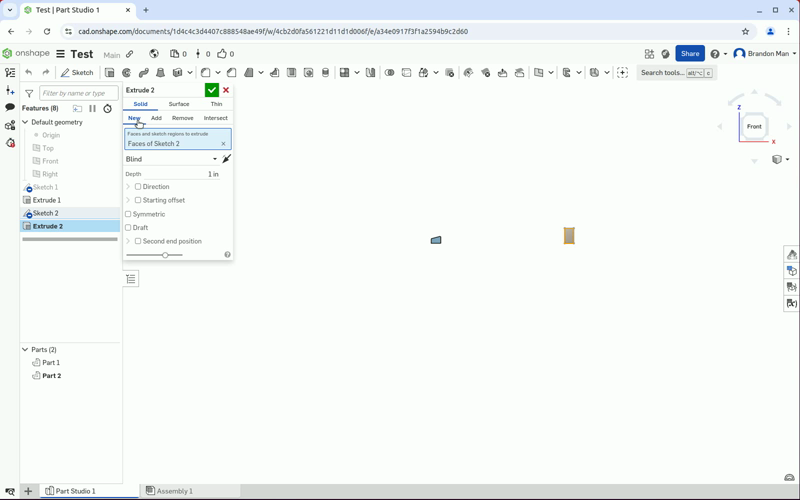
key(tab, 4)
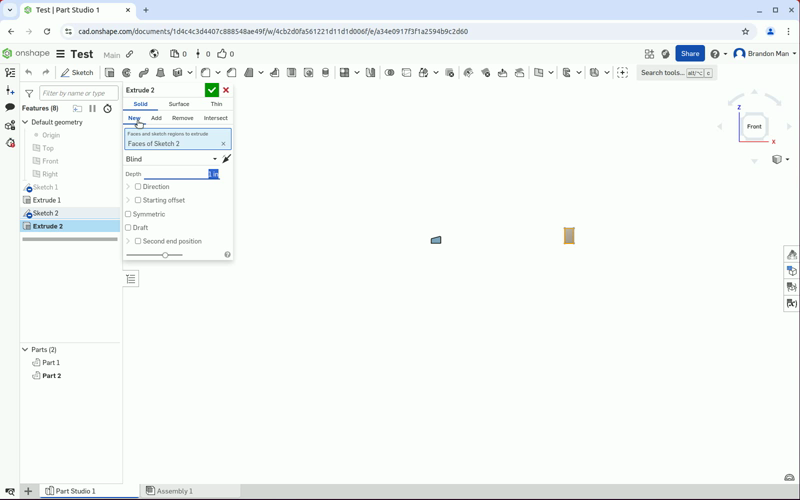
text(2.166)
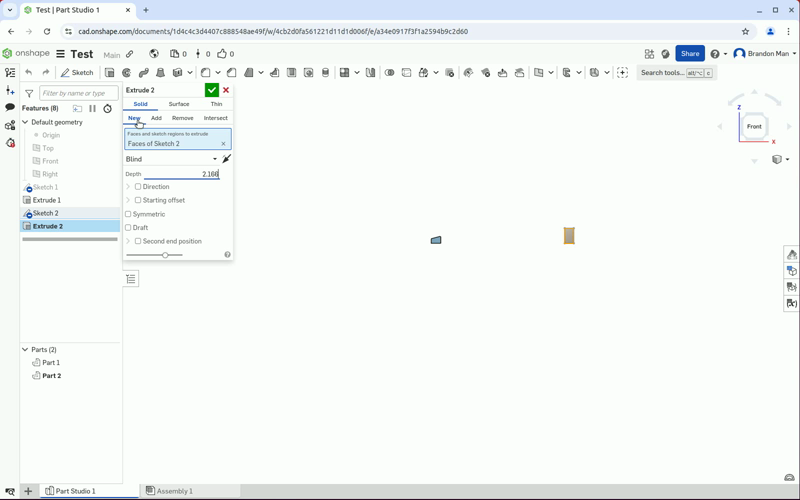
key(enter)
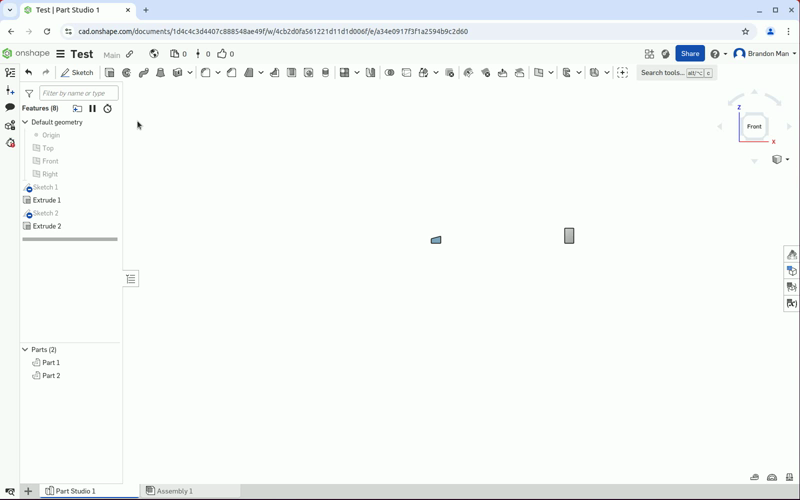
key(shift+h)
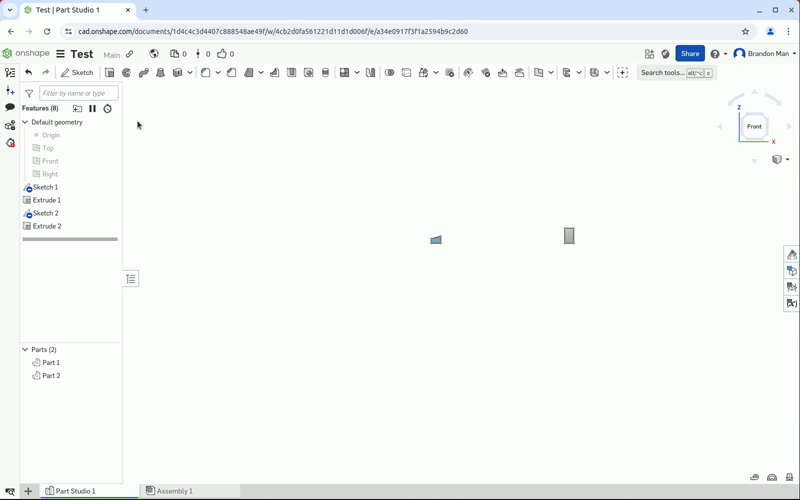
key(shift+h)
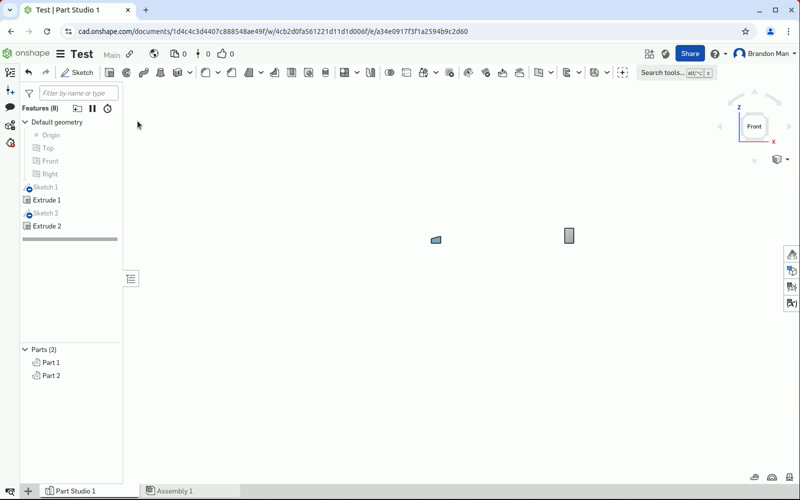
mouse_move(73, 189)
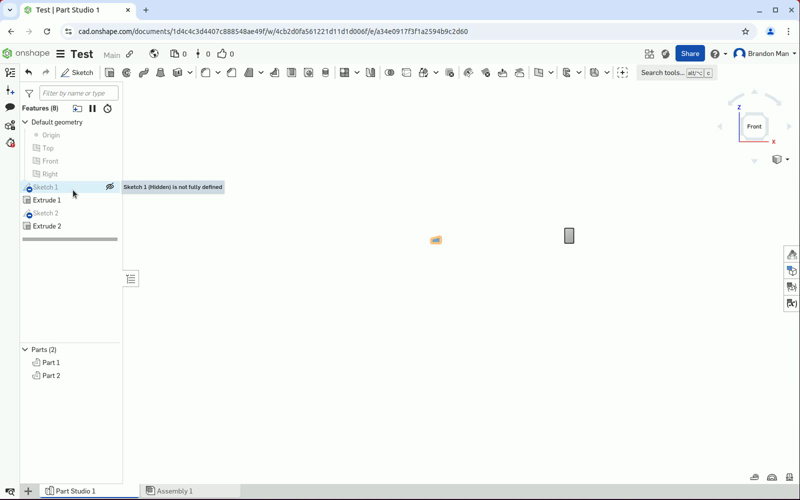
click(73, 189)
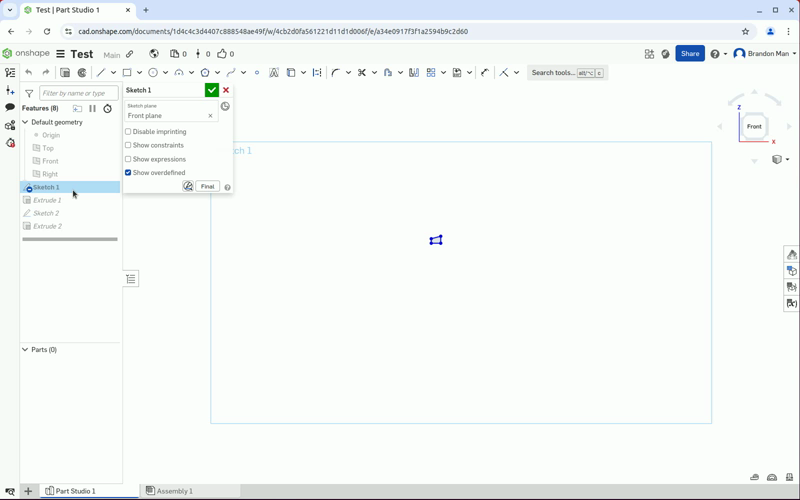
mouse_move(229, 92)
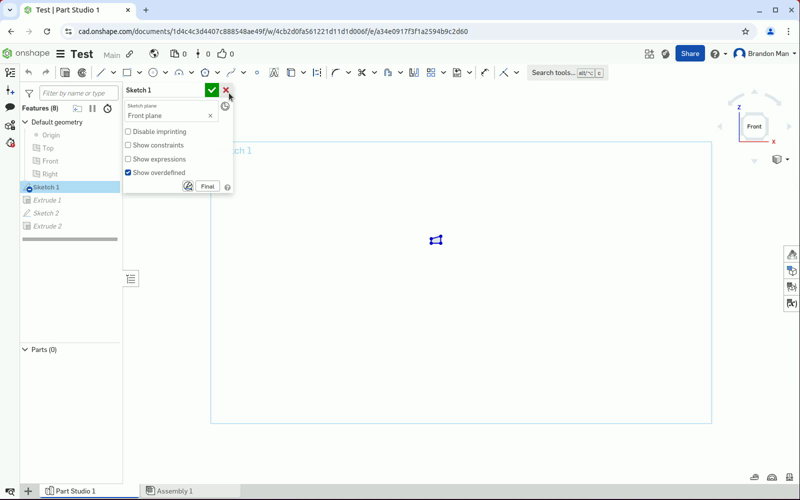
click(229, 92)
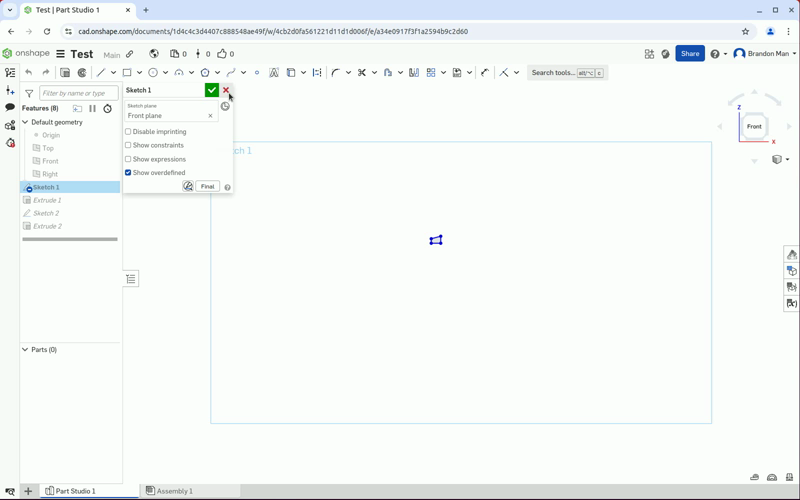
key(shift+s)
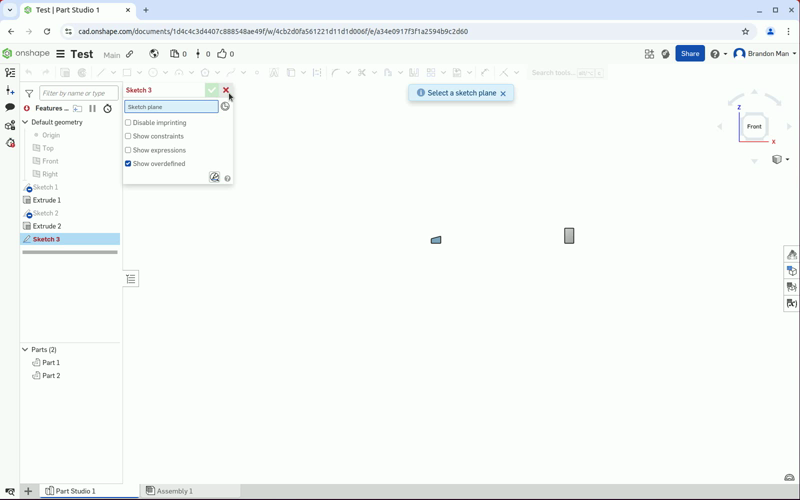
mouse_move(73, 163)
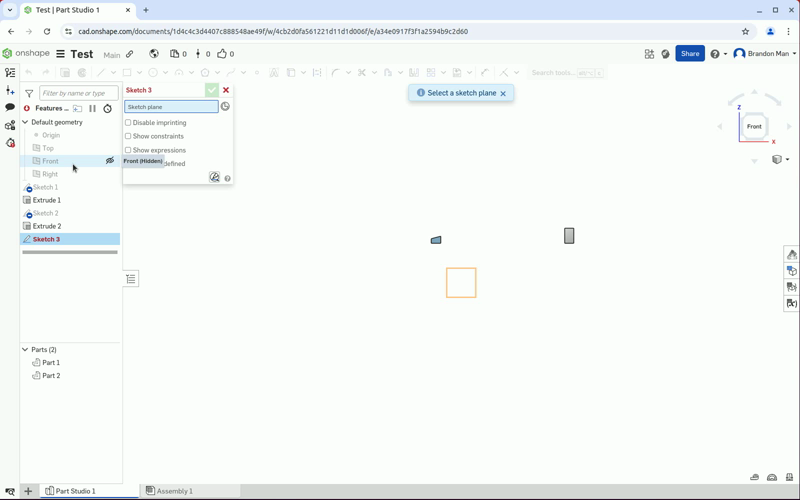
click(73, 163)
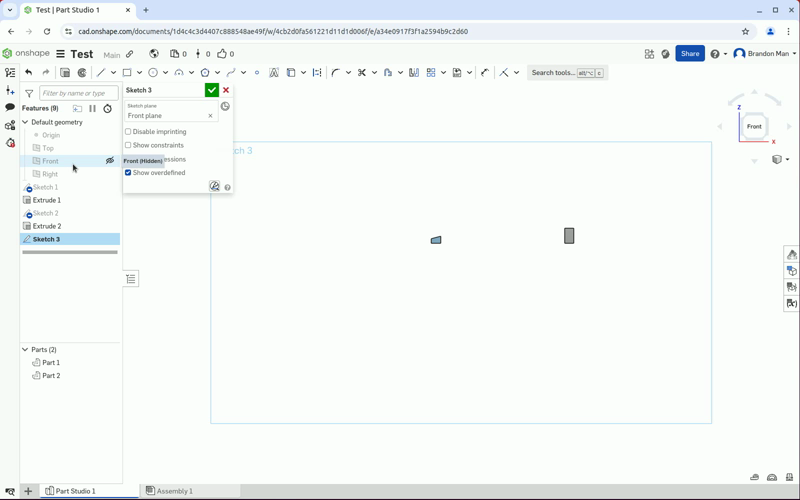
mouse_move(73, 352)
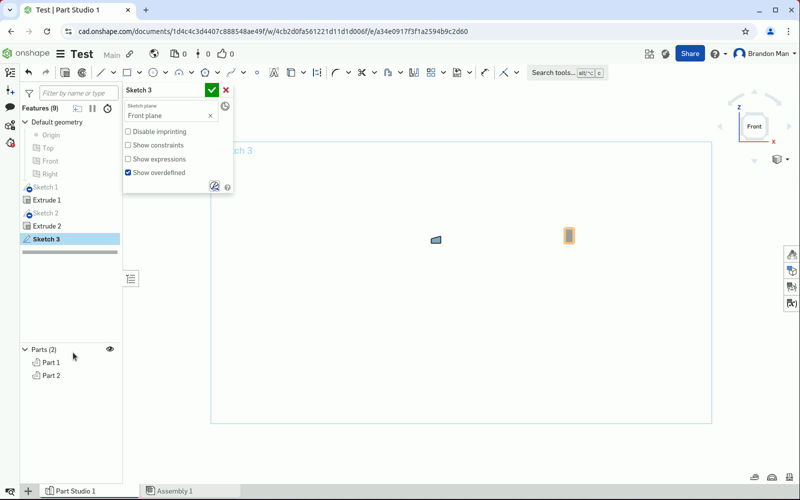
key(y)
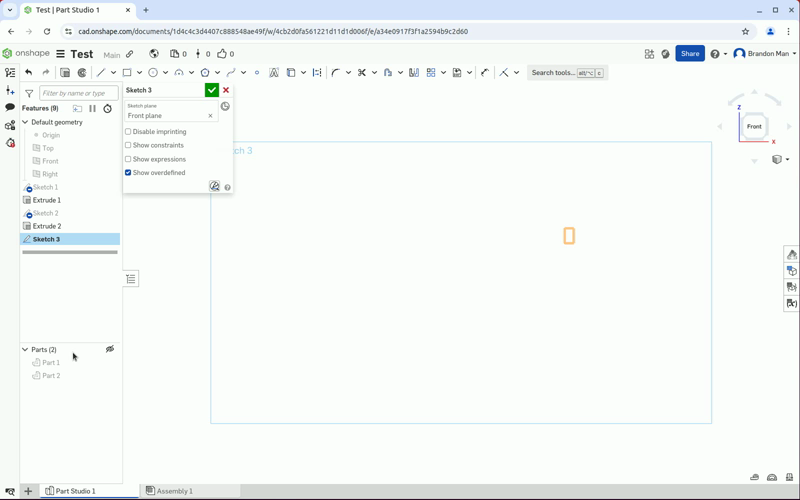
key(l)
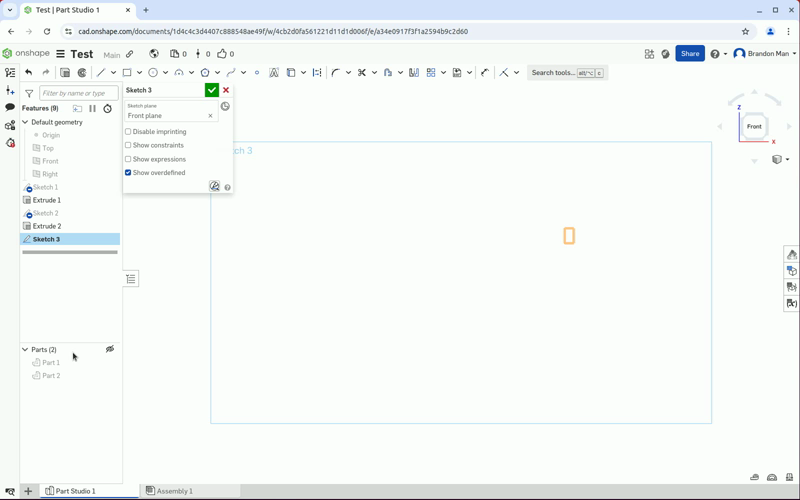
key_down(shift)
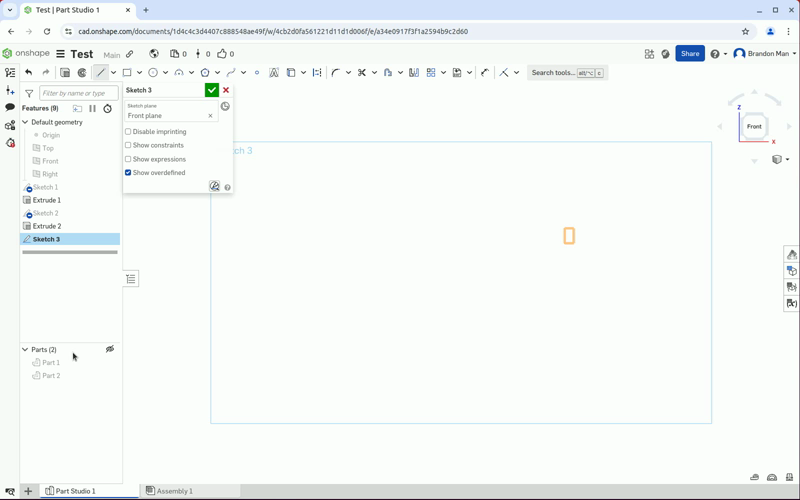
mouse_move(431, 185)
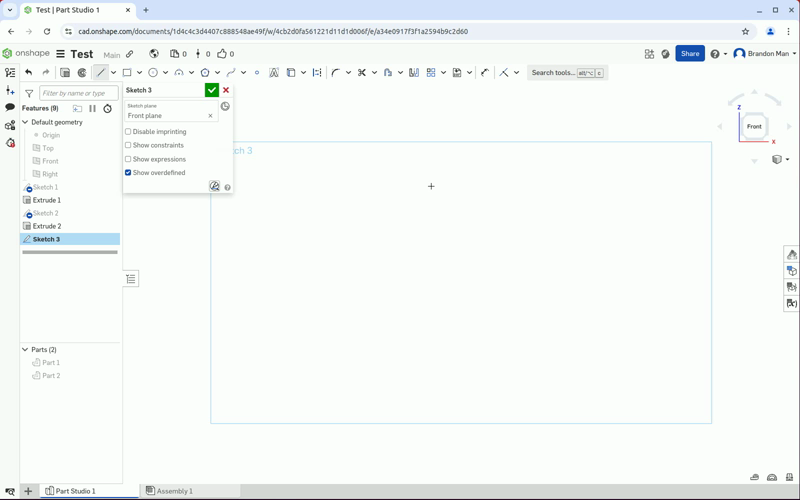
click(431, 185)
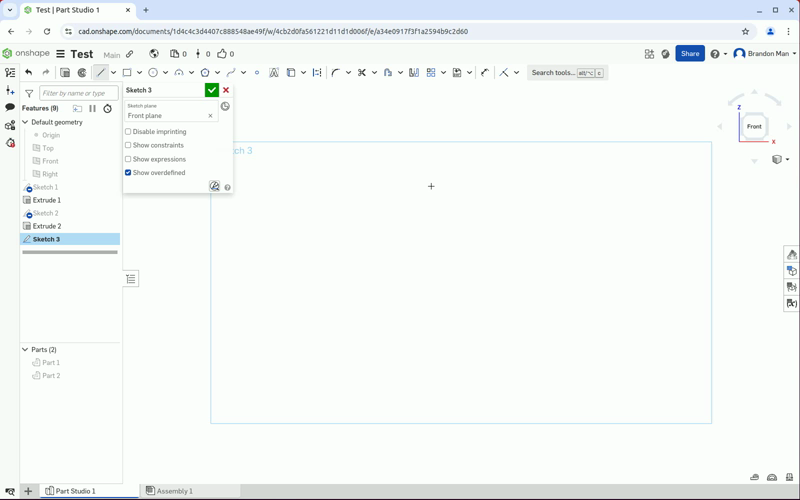
key_up(shift)
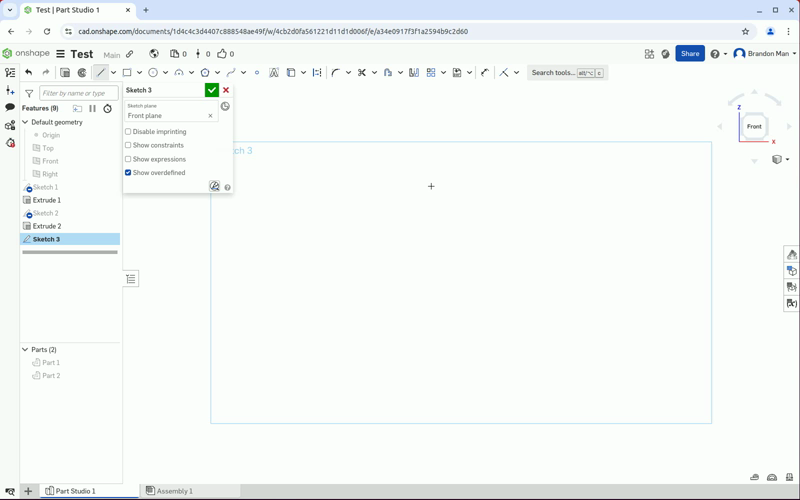
key_down(shift)
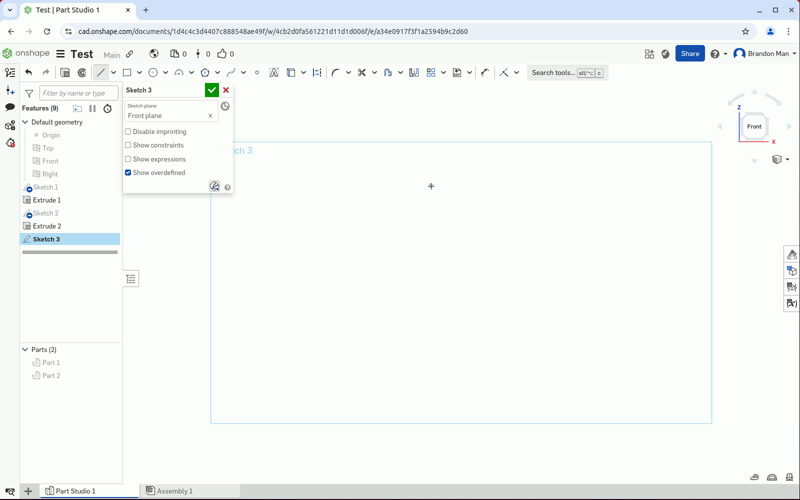
mouse_move(461, 185)
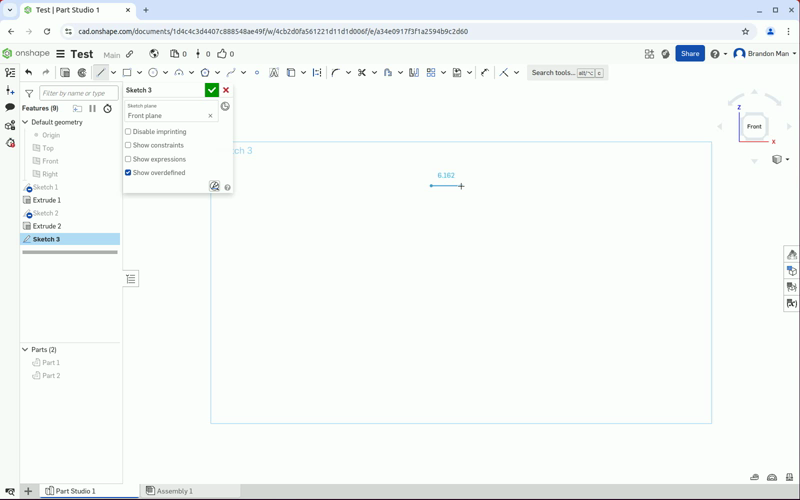
mouse_move(440, 188)
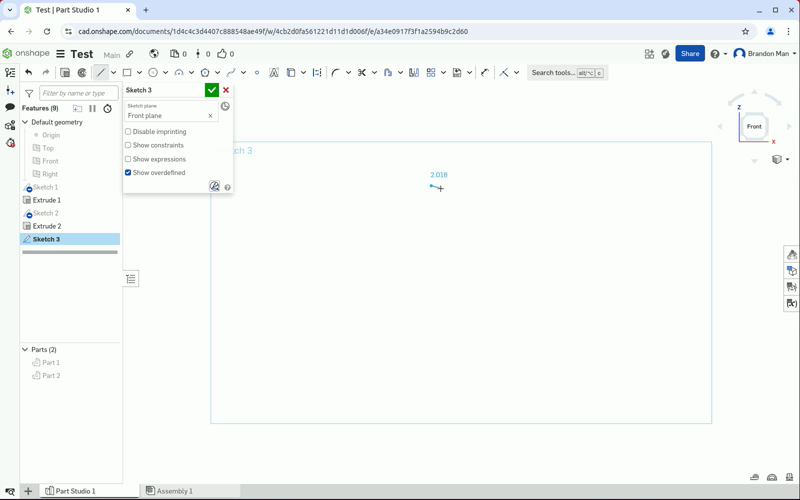
click(440, 188)
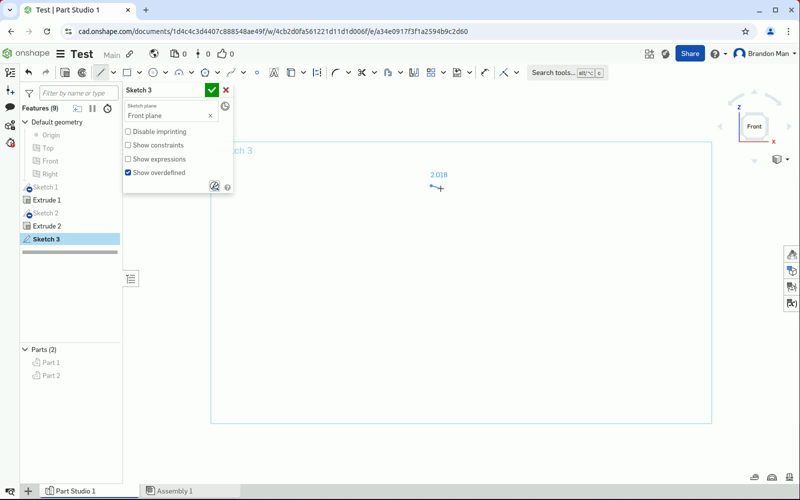
key_up(shift)
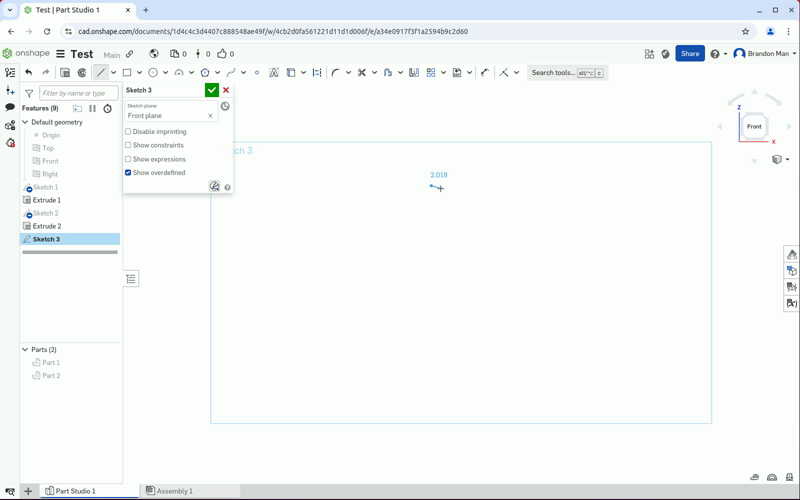
key_down(shift)
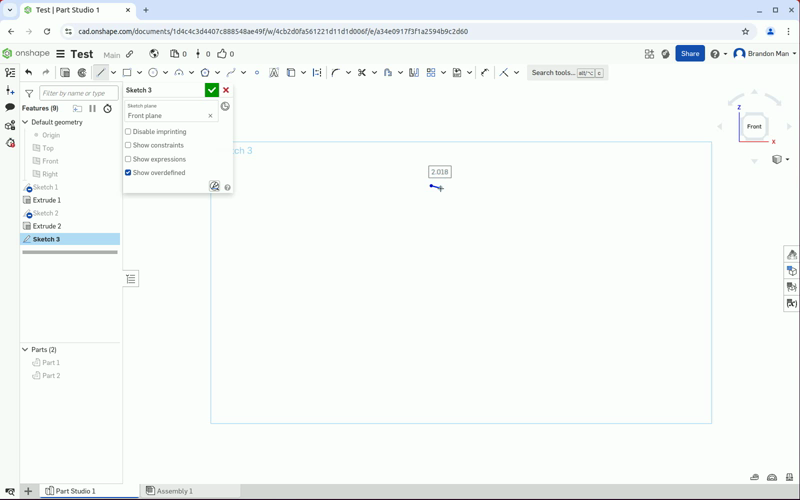
mouse_move(470, 188)
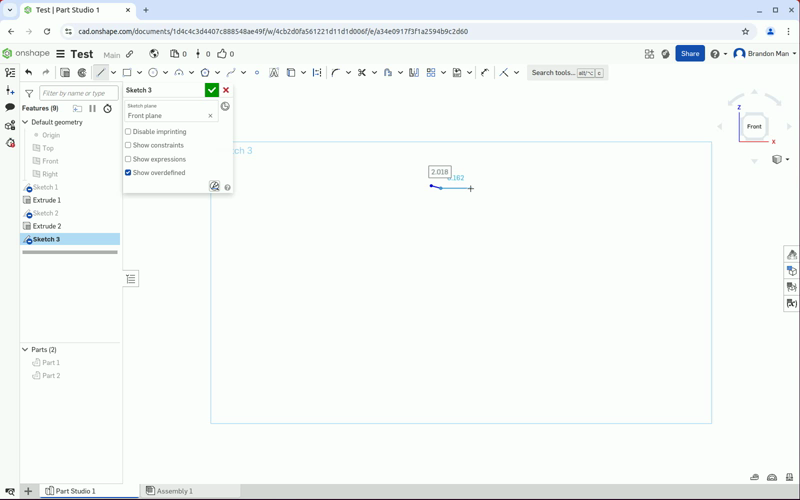
mouse_move(440, 180)
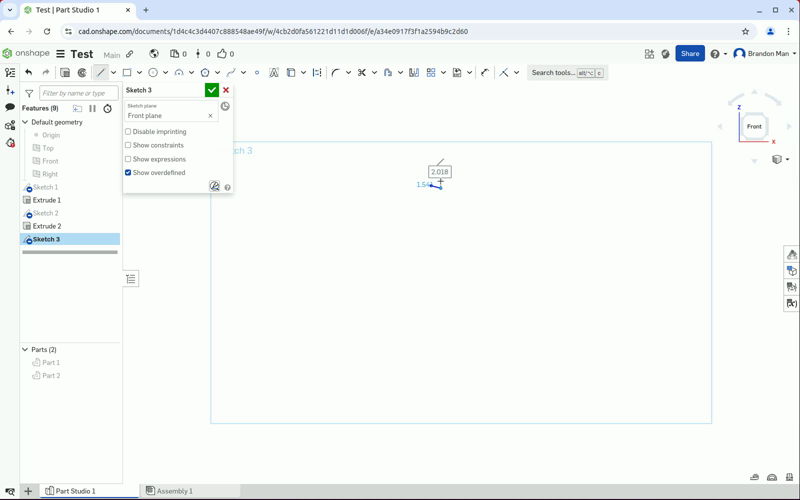
click(440, 180)
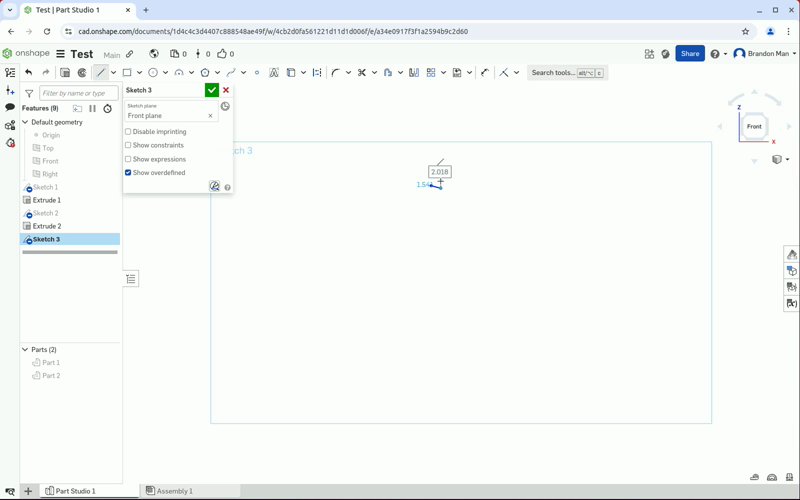
key_up(shift)
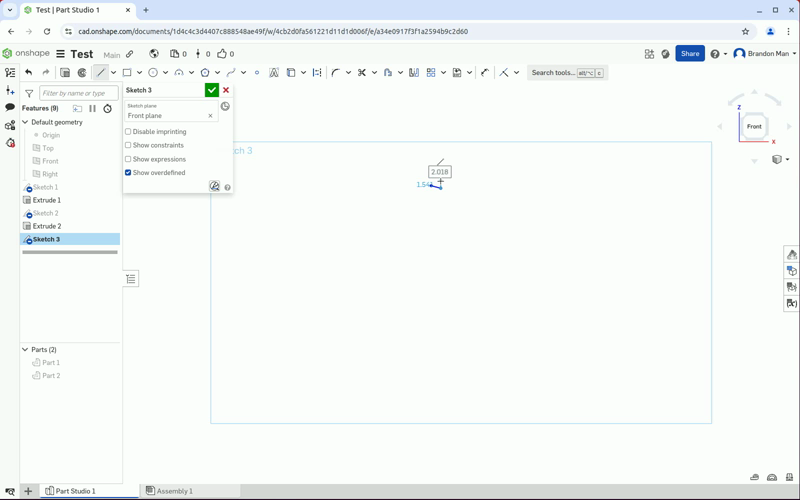
key_down(shift)
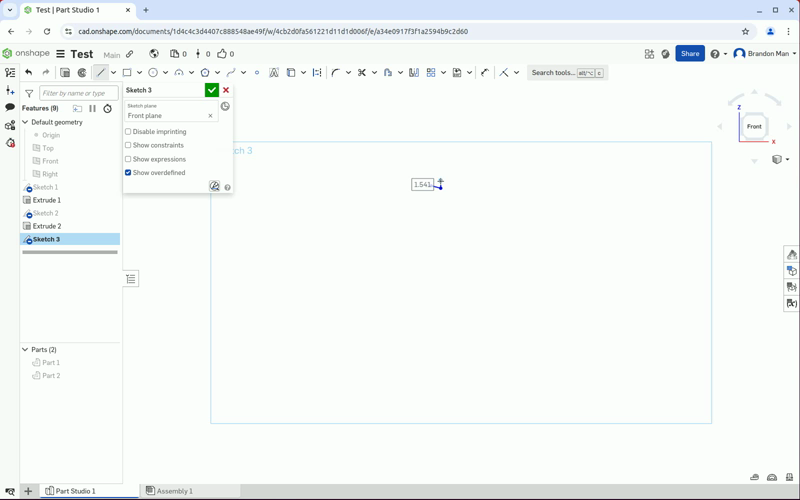
mouse_move(470, 180)
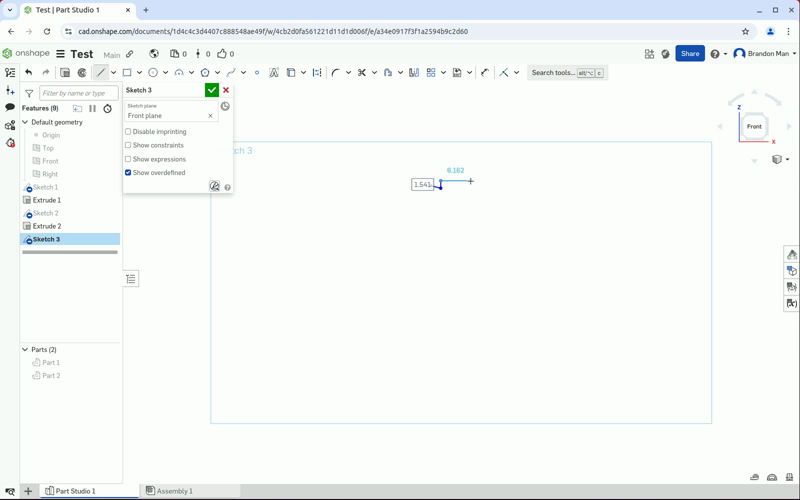
mouse_move(431, 180)
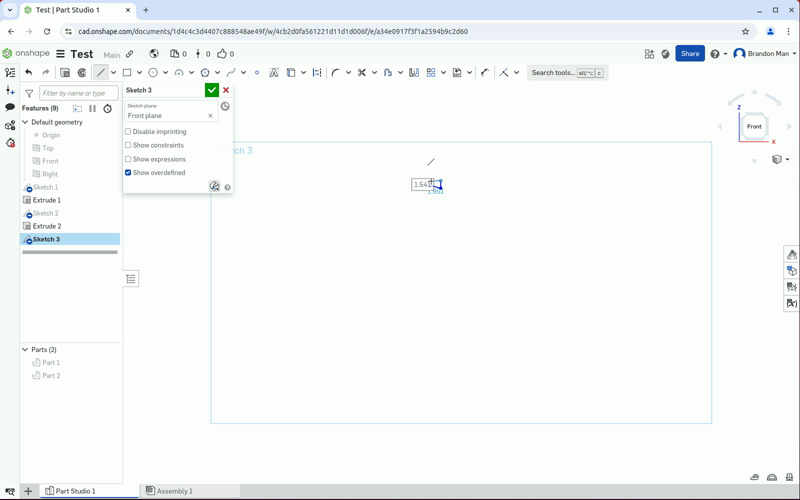
click(431, 180)
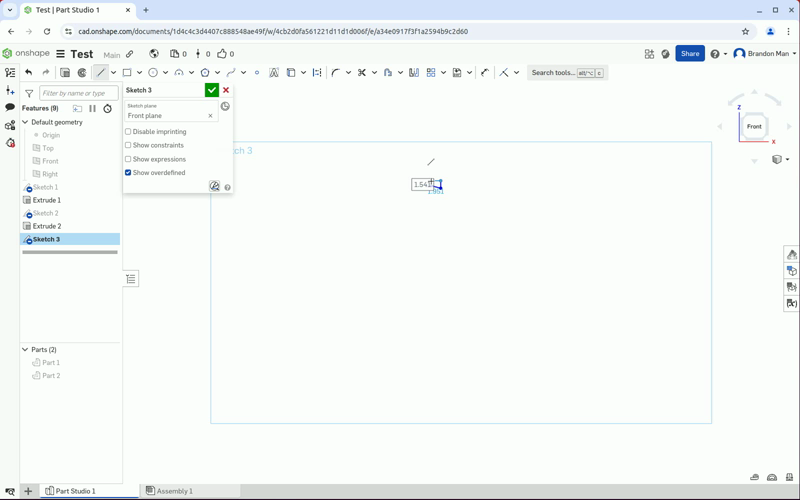
key_up(shift)
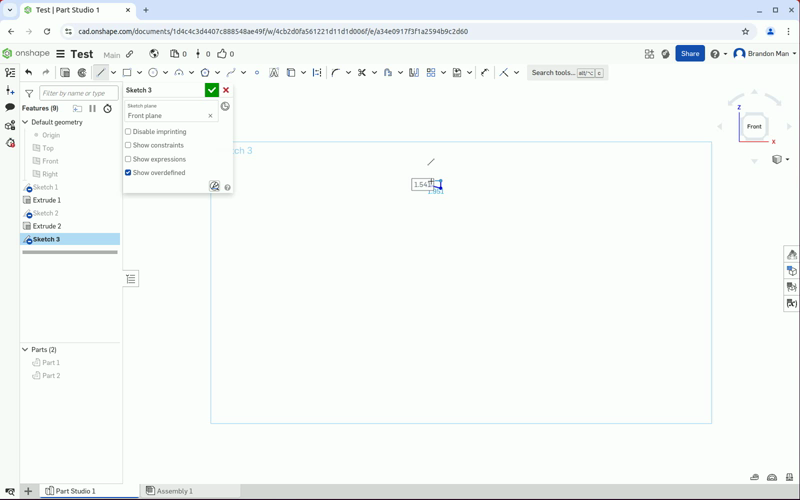
mouse_move(461, 180)
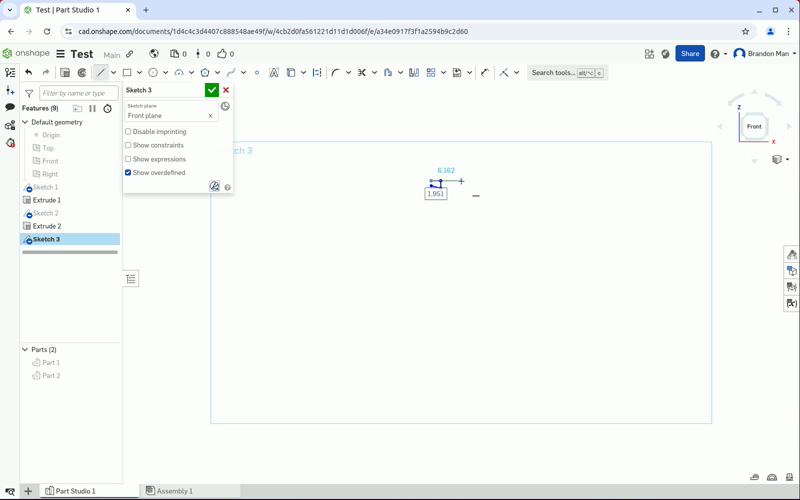
key_down(shift)
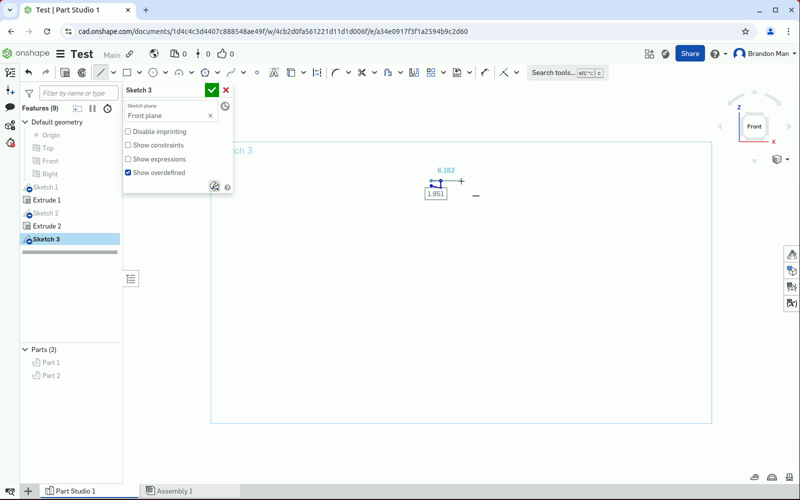
mouse_move(431, 185)
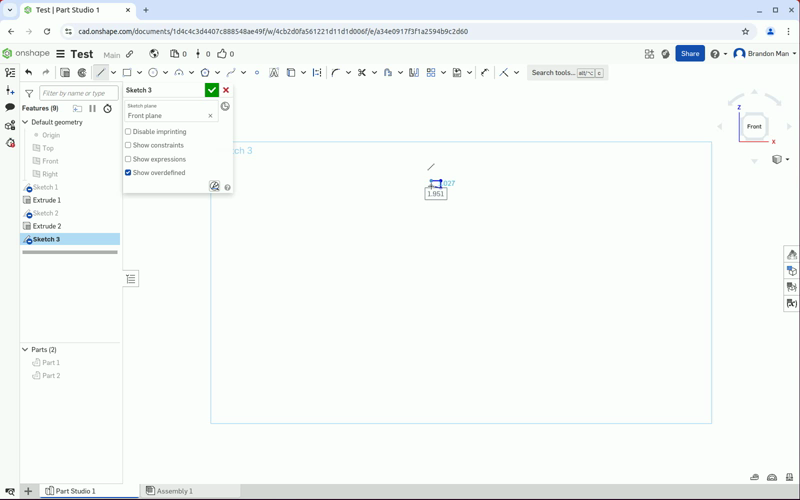
scroll(6)
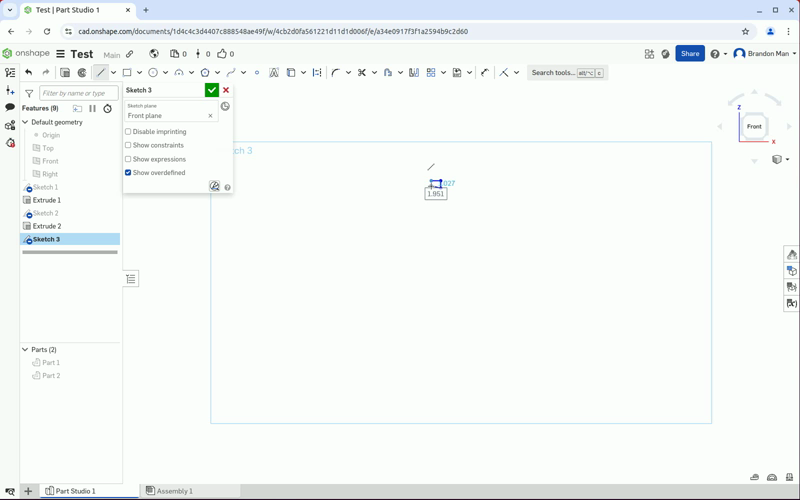
scroll(6)
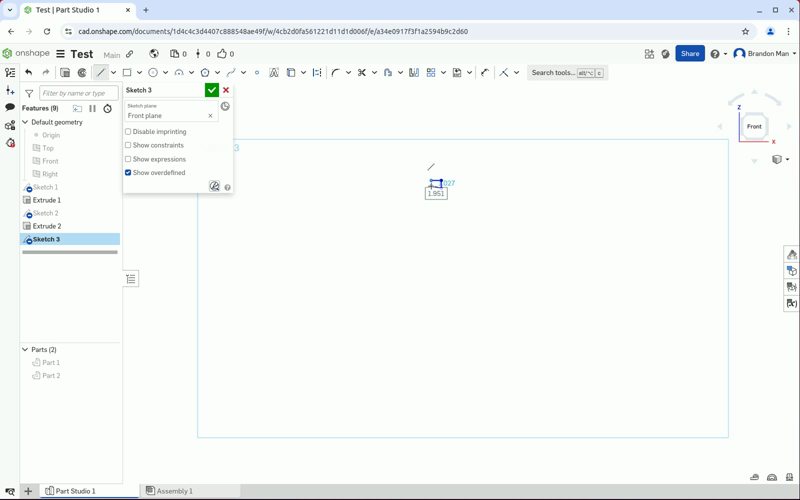
scroll(6)
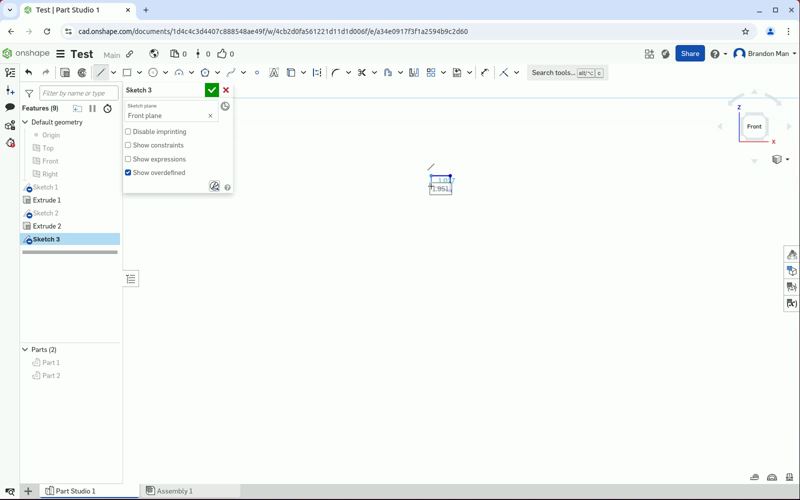
scroll(6)
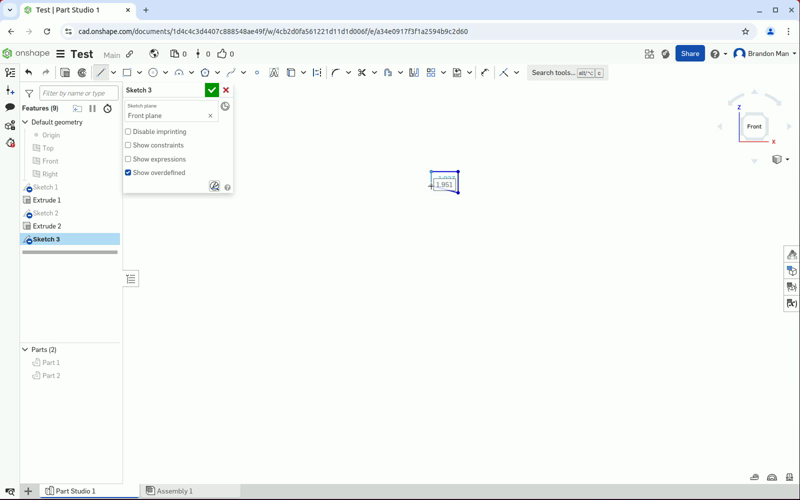
scroll(6)
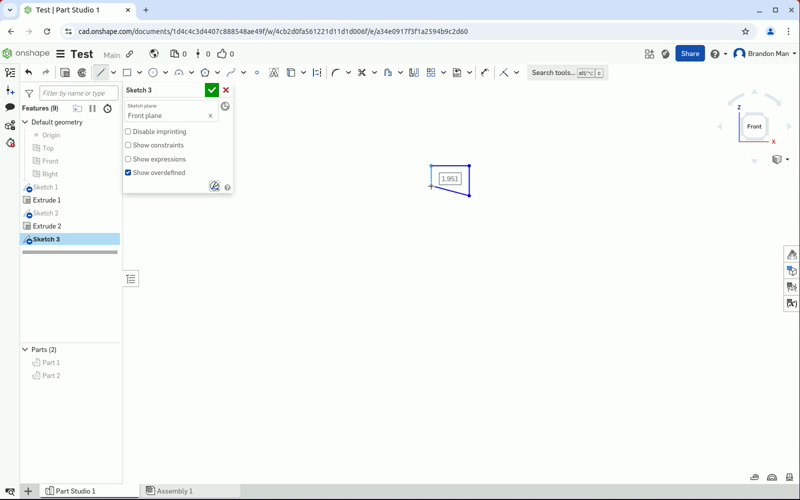
scroll(6)
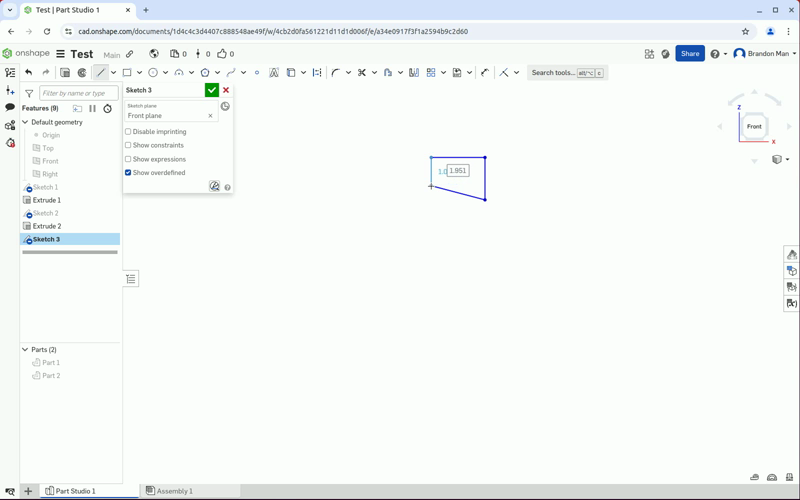
scroll(6)
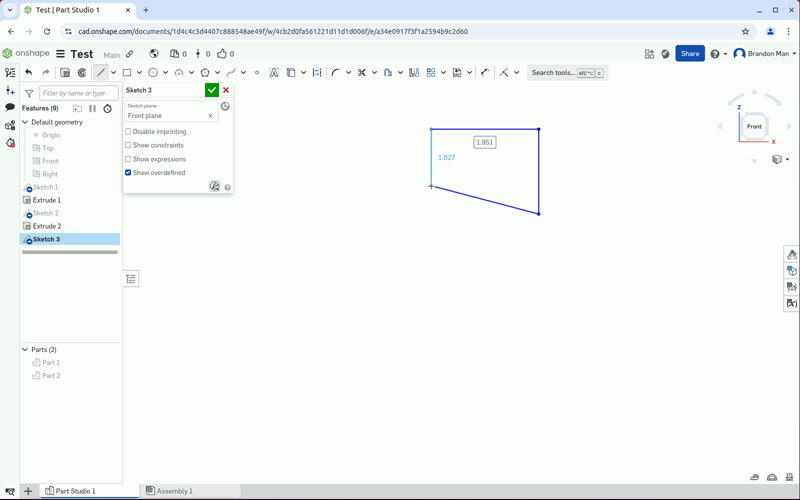
key_up(shift)
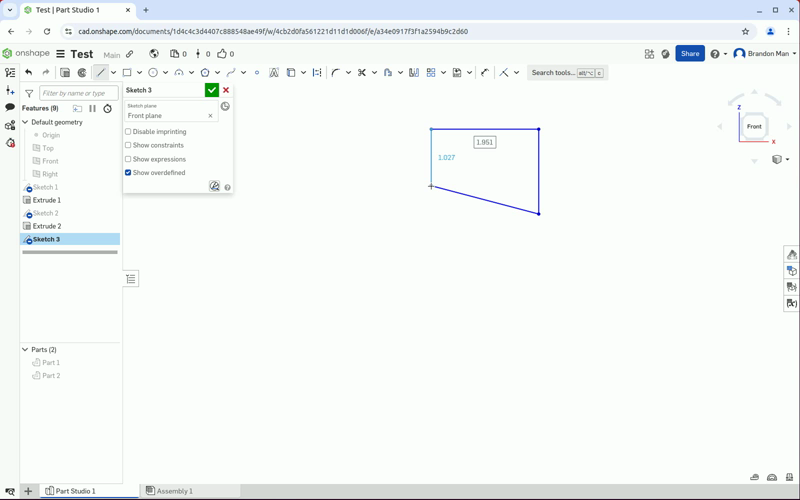
click(431, 185)
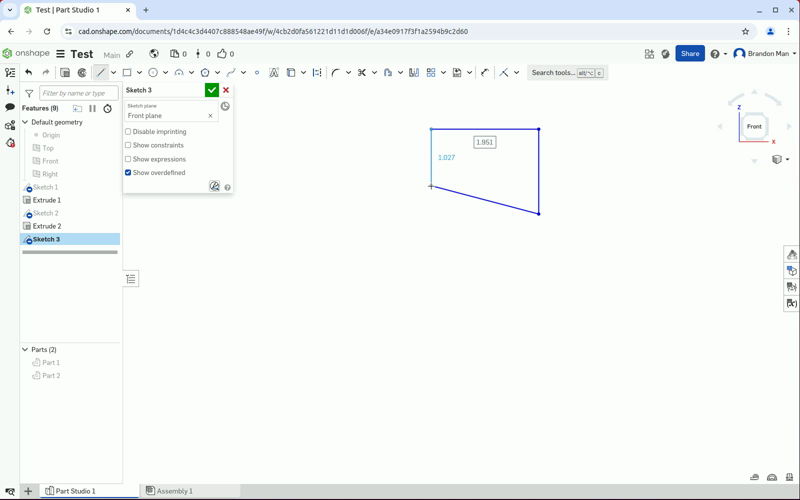
scroll(-6)
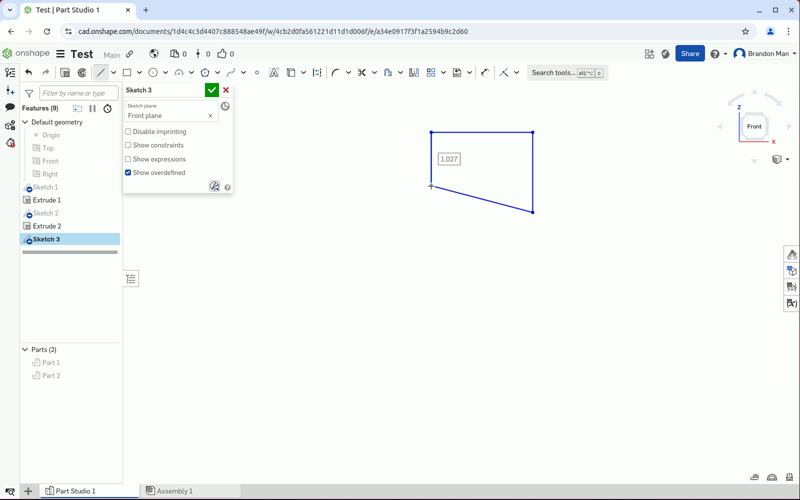
scroll(-6)
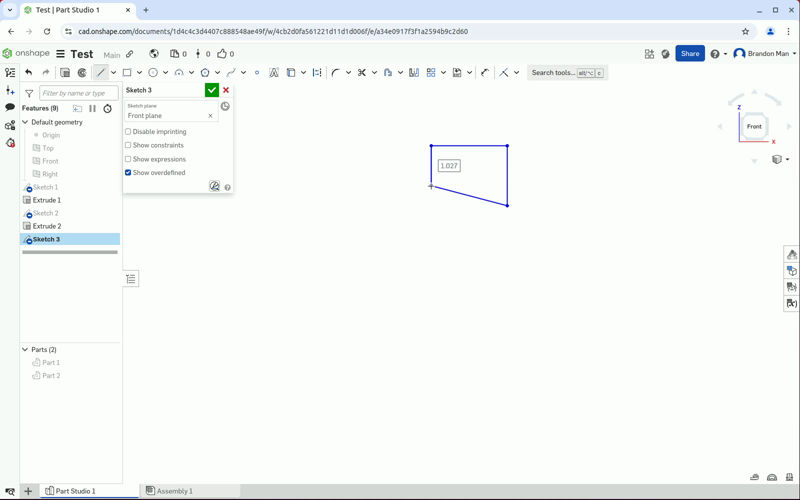
scroll(-6)
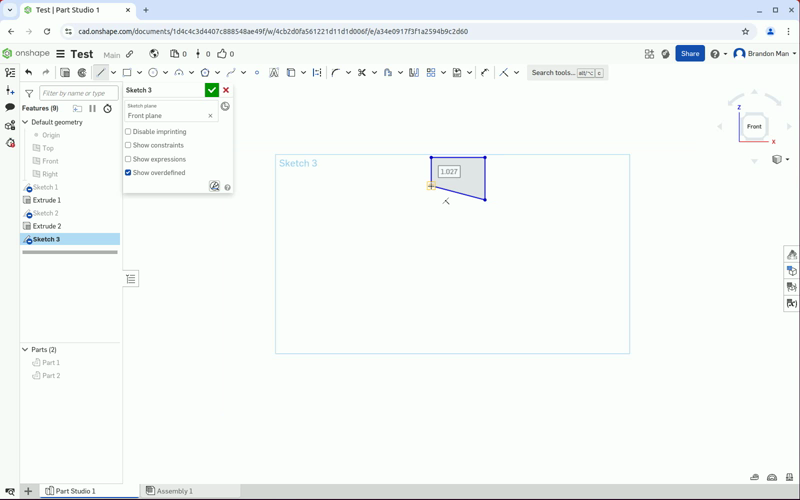
scroll(-6)
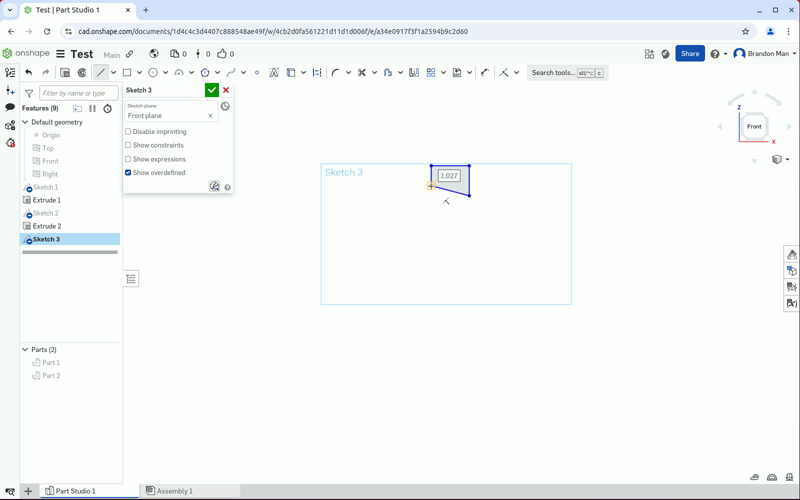
scroll(-6)
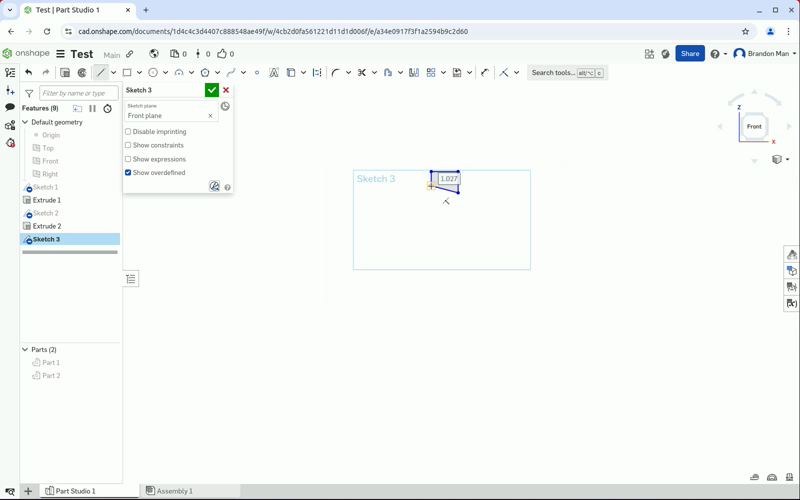
scroll(-6)
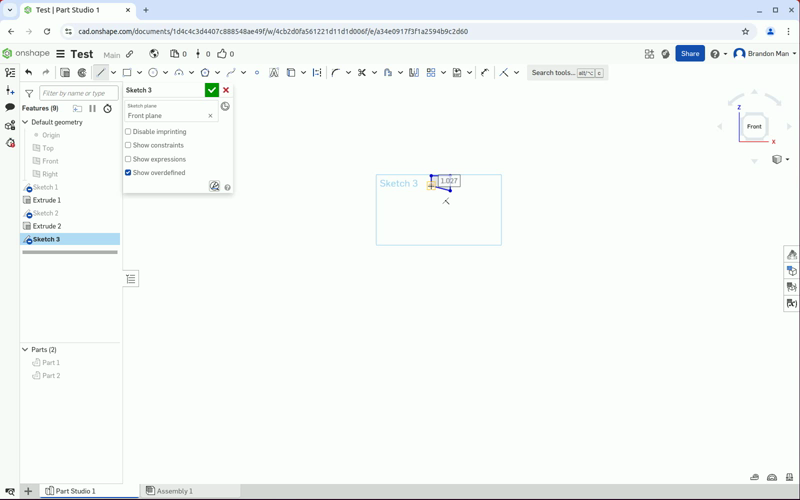
scroll(-6)
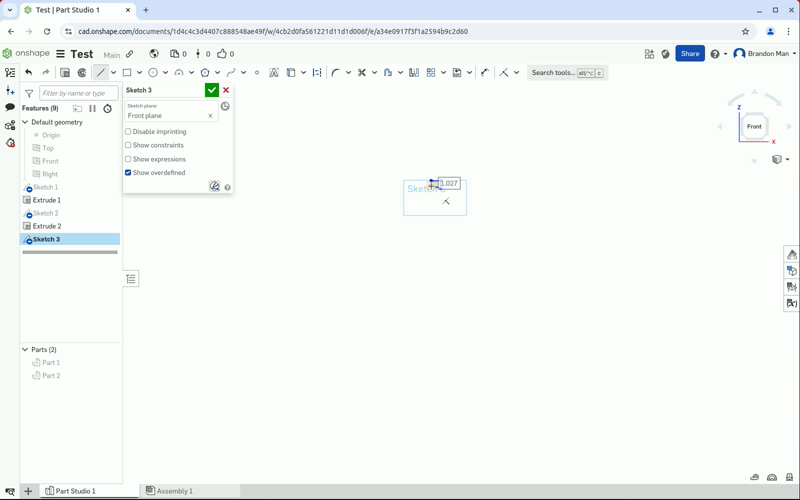
key(esc)
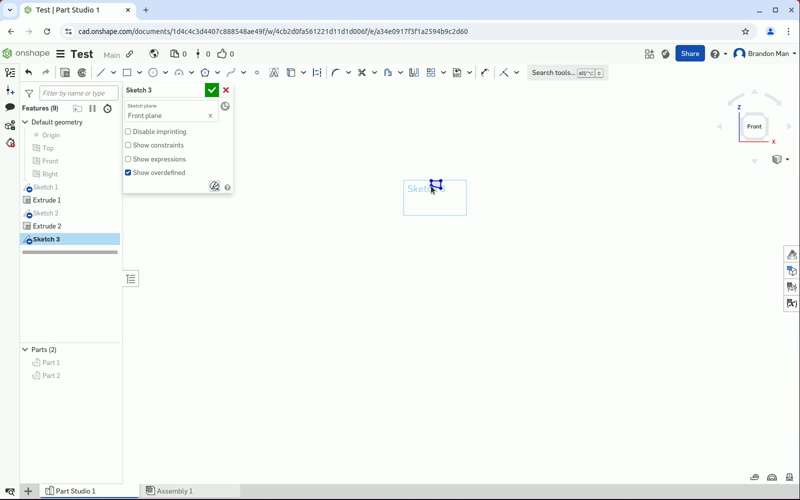
mouse_move(433, 182)
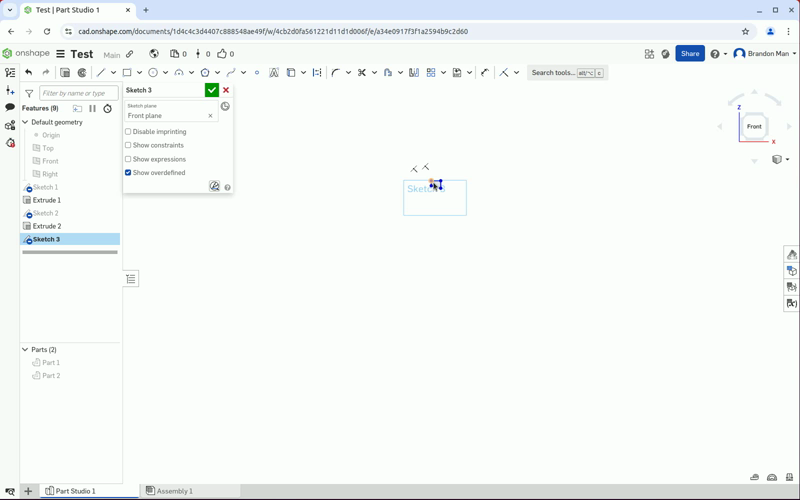
scroll(6)
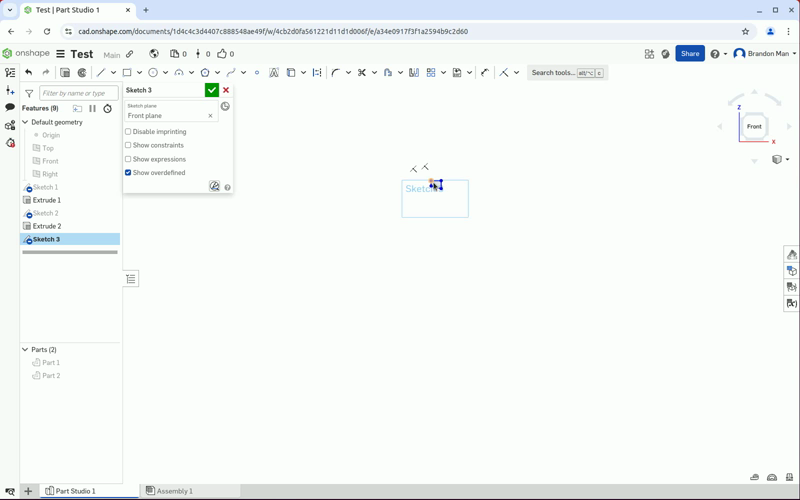
scroll(6)
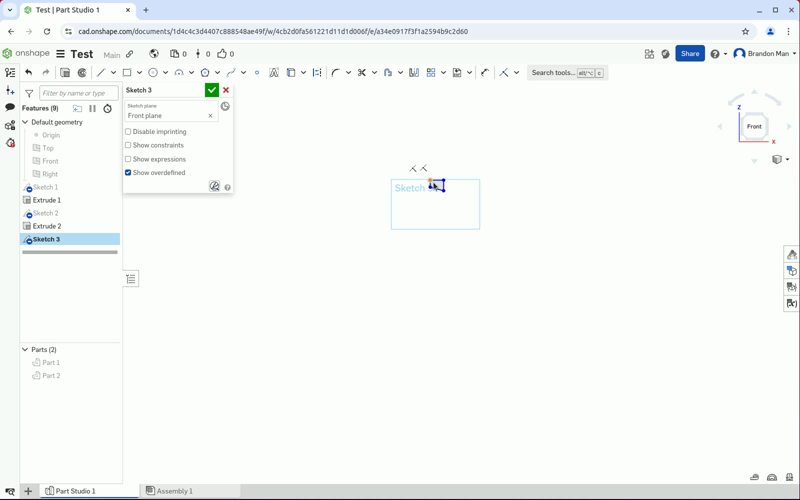
scroll(6)
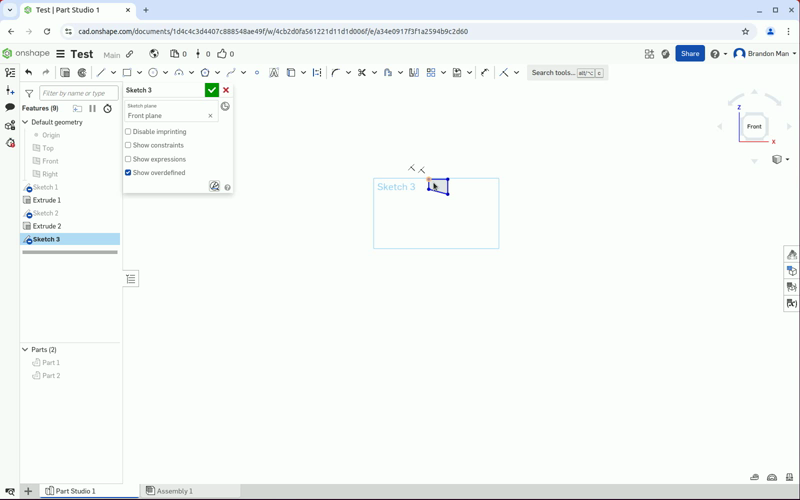
scroll(6)
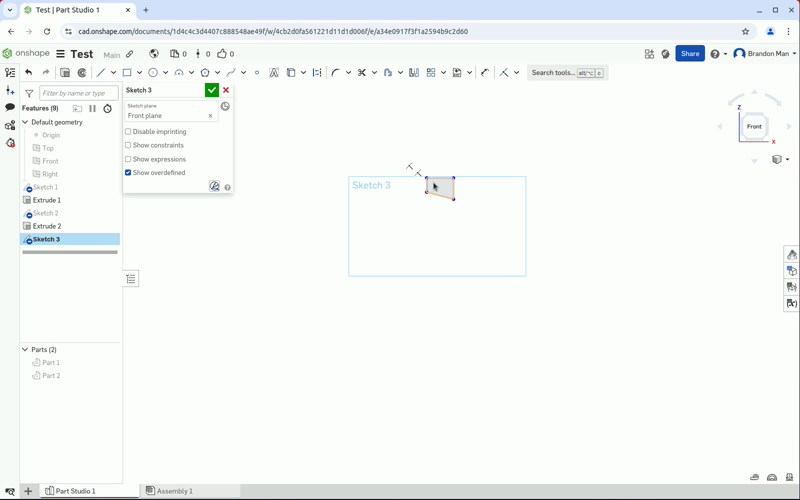
scroll(6)
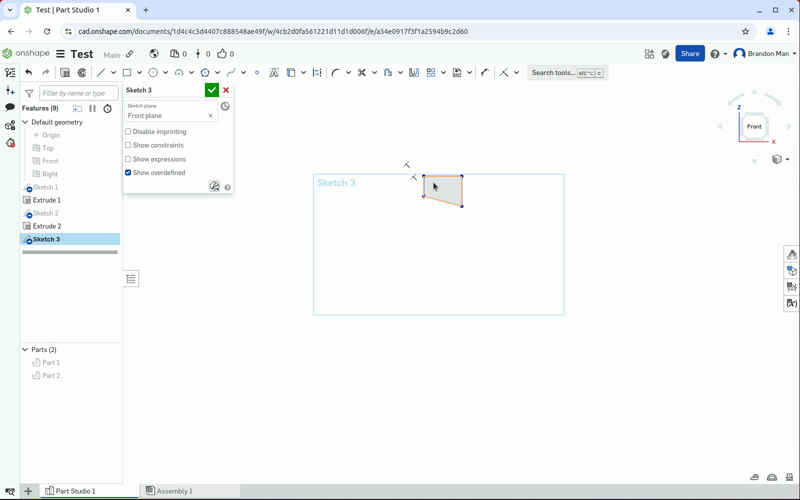
scroll(6)
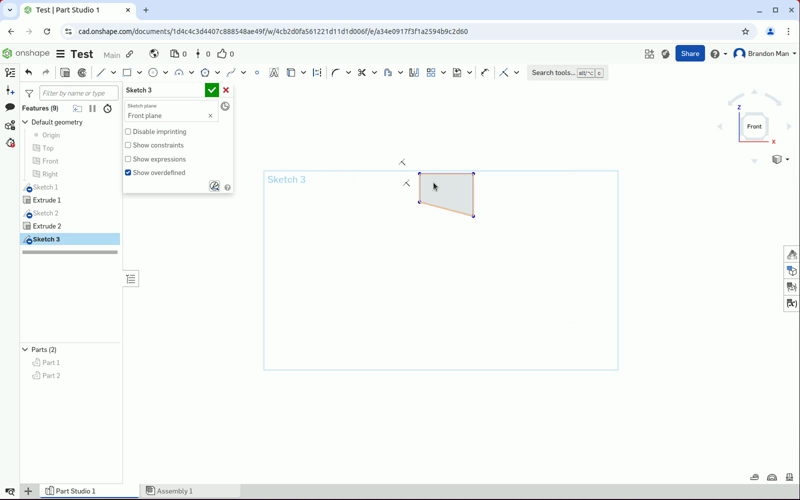
scroll(6)
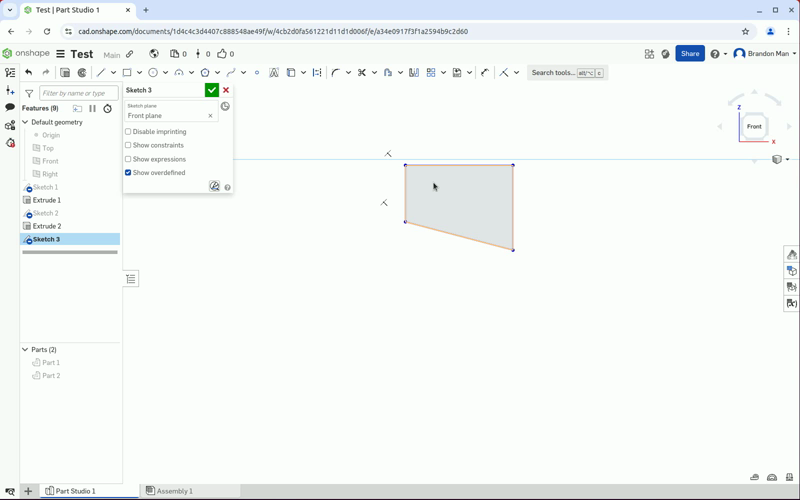
click(433, 182)
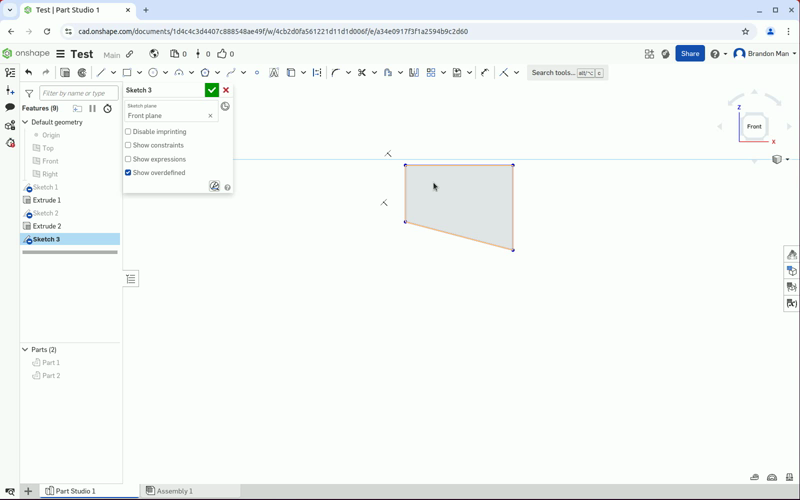
scroll(-6)
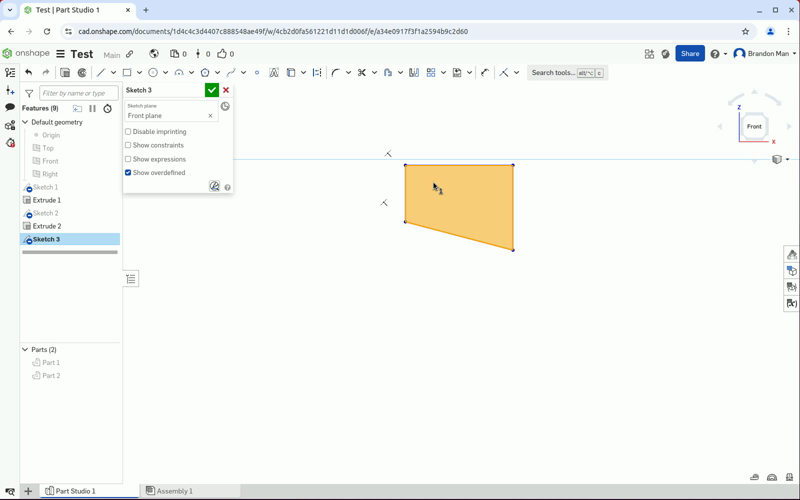
scroll(-6)
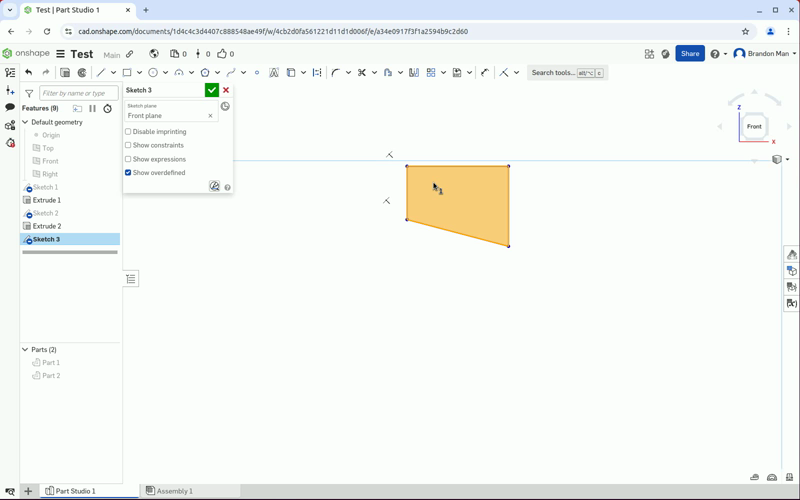
scroll(-6)
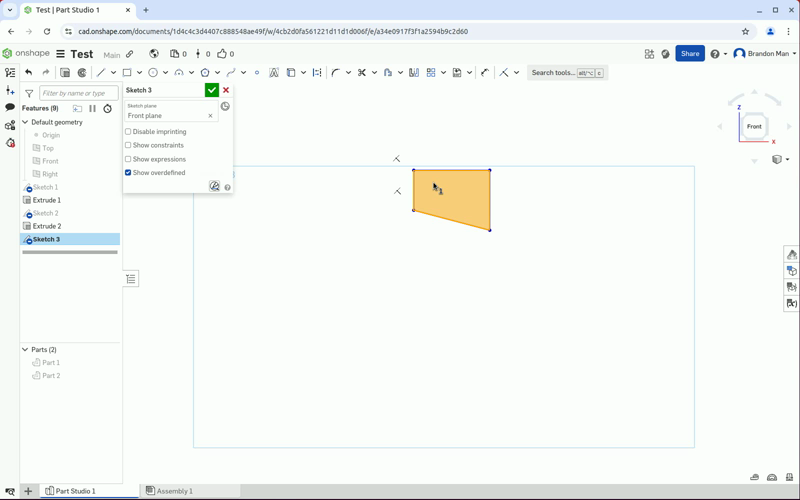
scroll(-6)
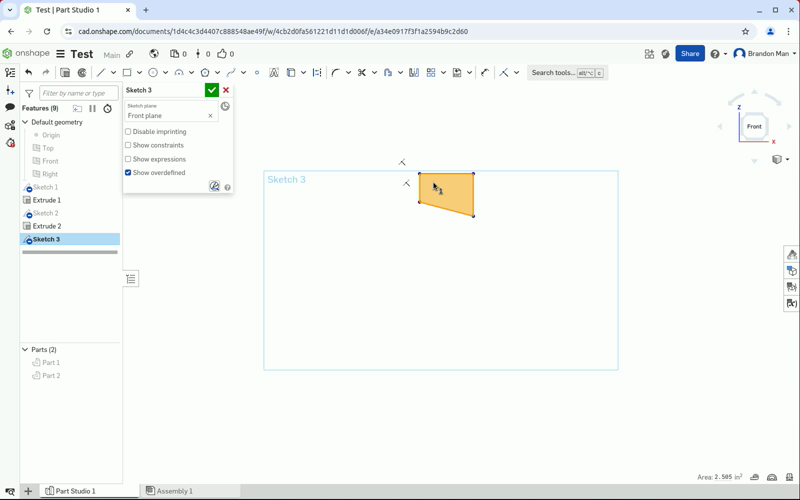
scroll(-6)
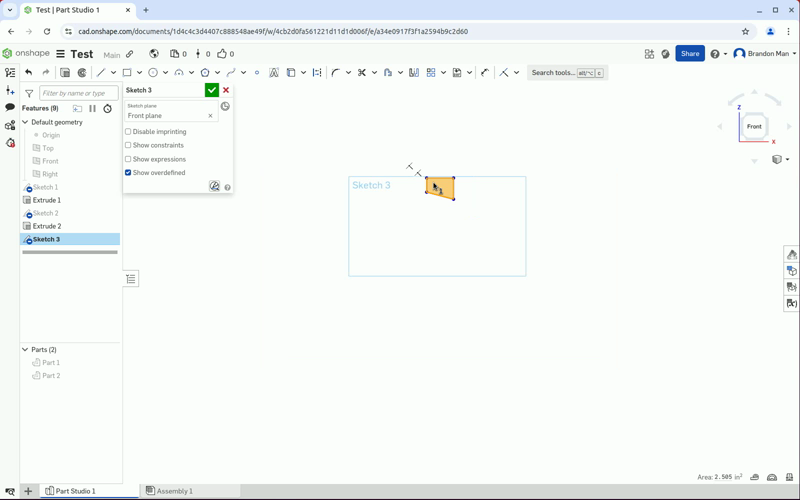
scroll(-6)
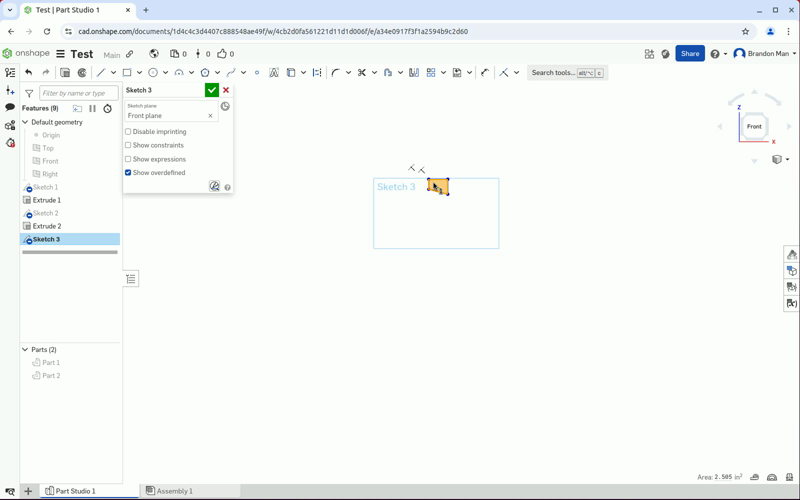
scroll(-6)
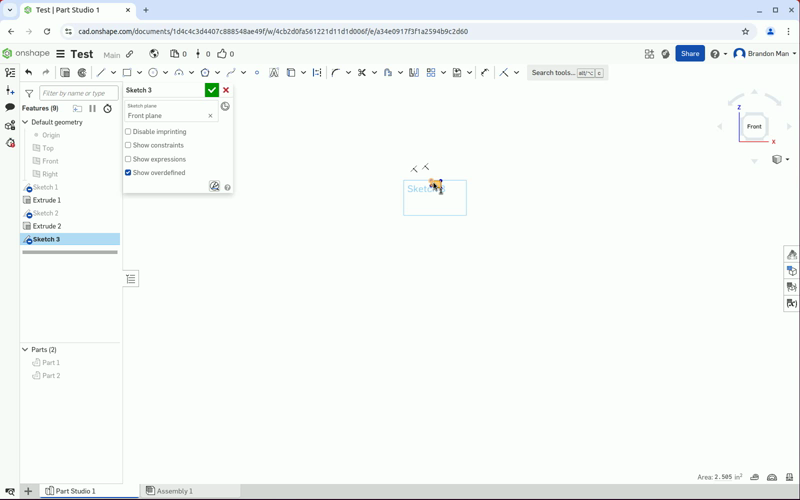
mouse_move(73, 352)
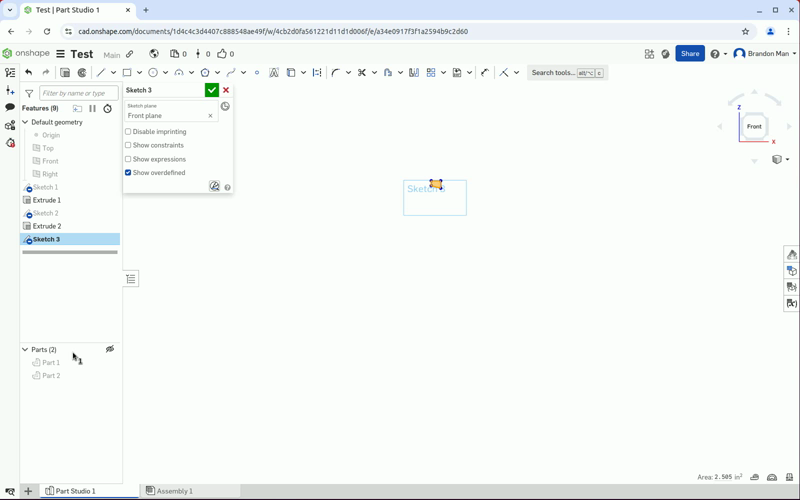
key(shift+y)
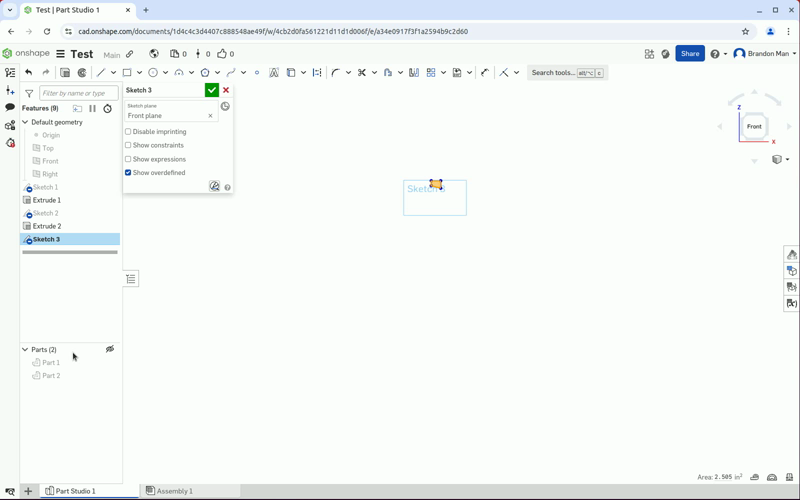
key(shift+e)
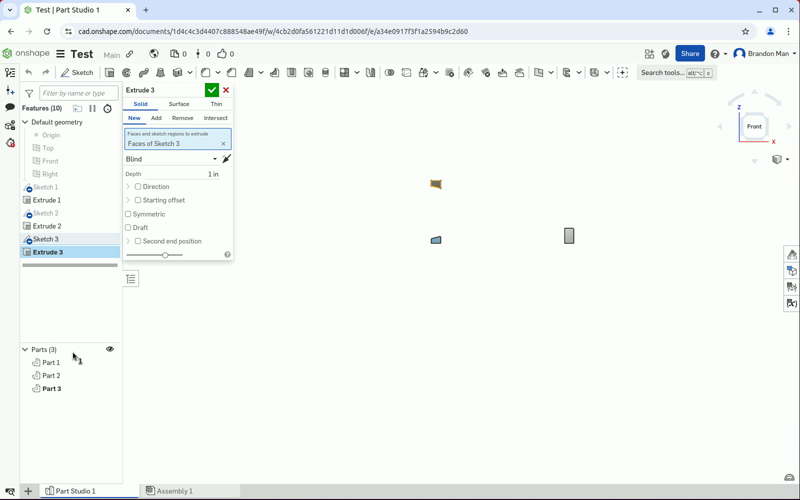
mouse_move(143, 106)
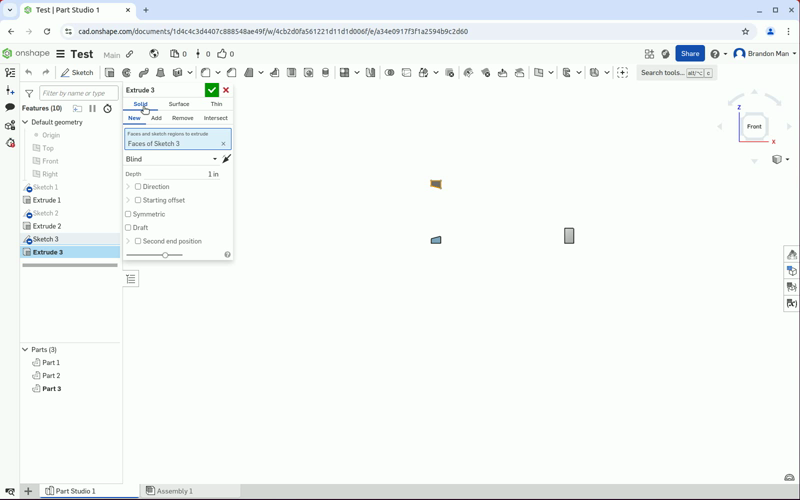
click(143, 106)
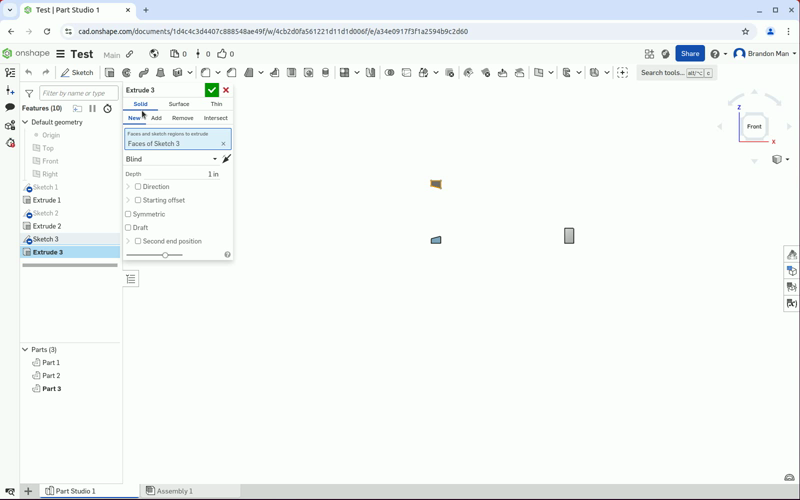
mouse_move(137, 120)
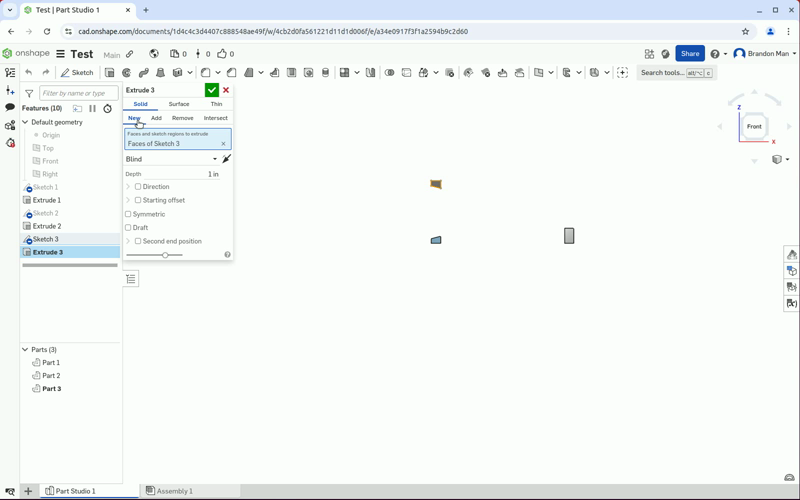
click(137, 120)
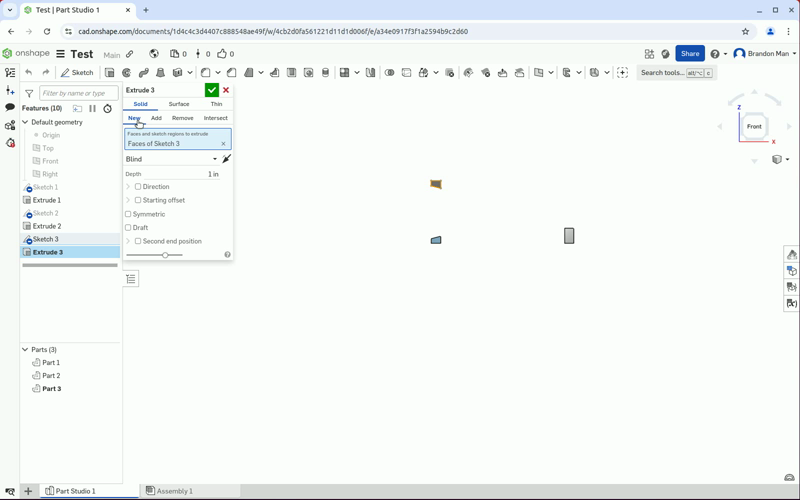
key(tab, 4)
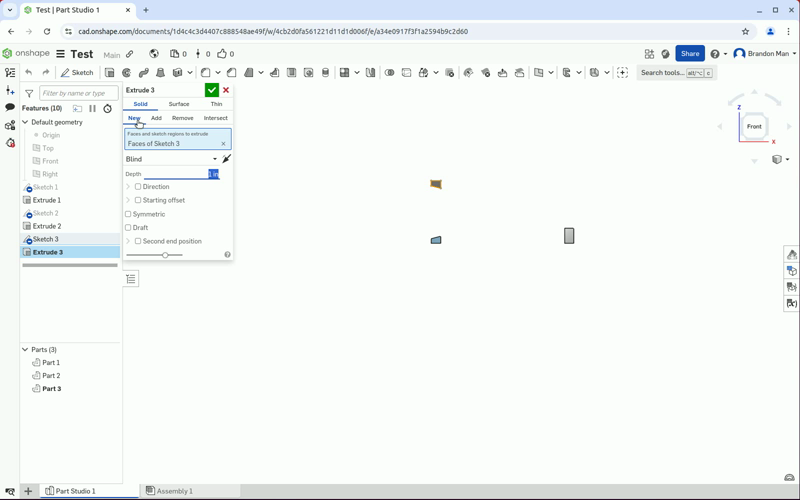
text(2.166)
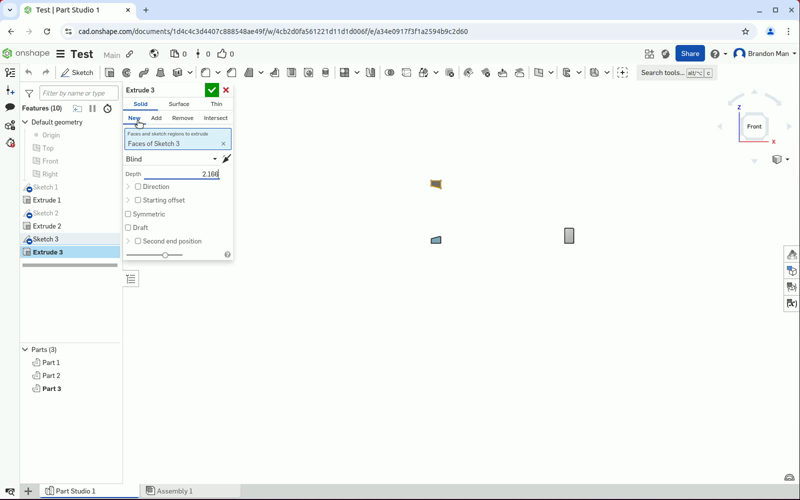
key(enter)
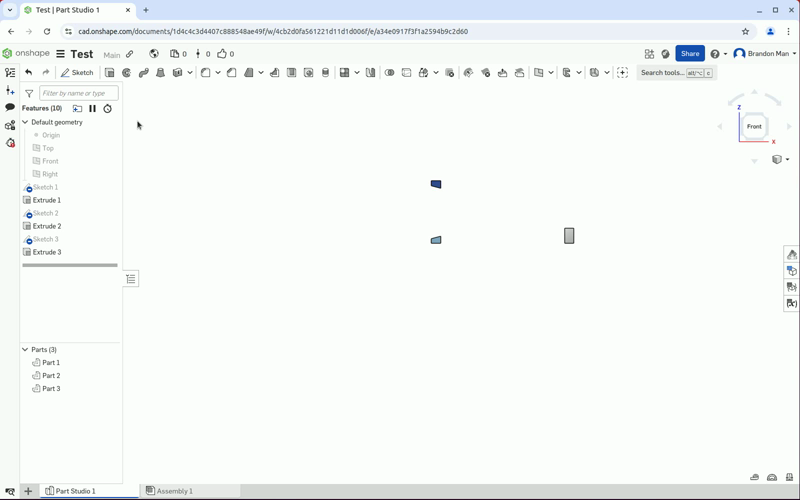
key(shift+h)
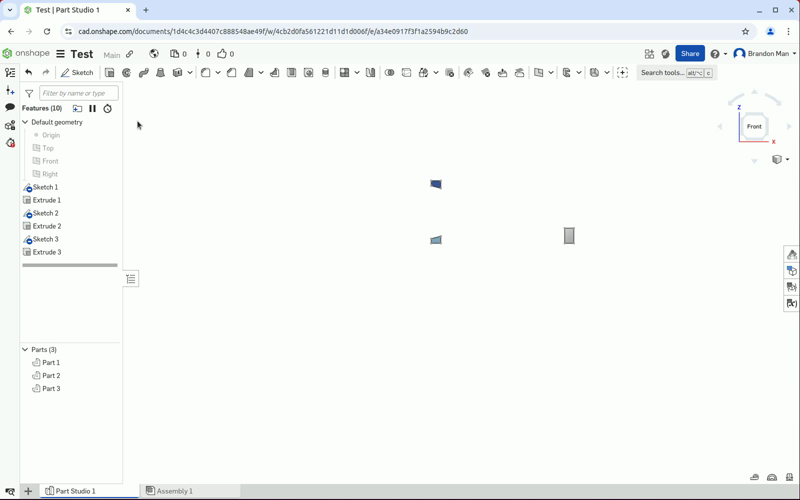
key(shift+h)
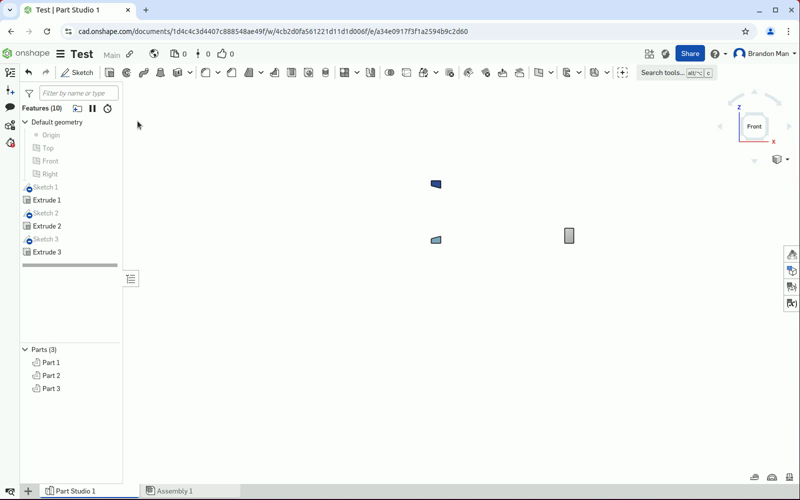
mouse_move(73, 189)
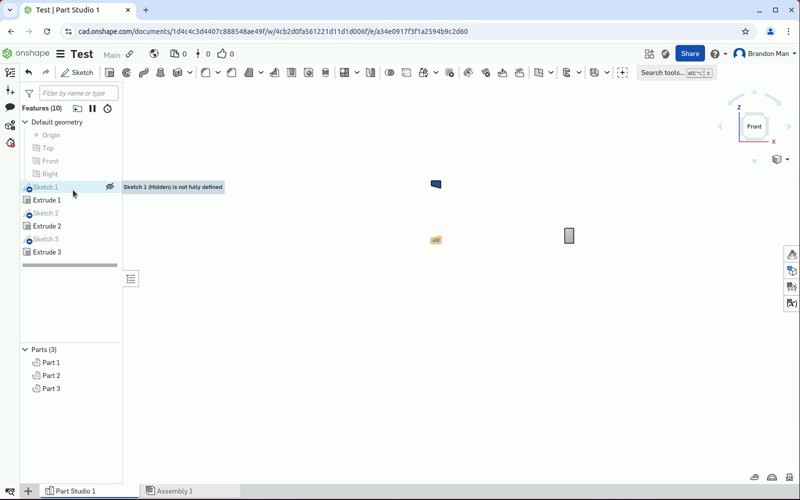
click(73, 189)
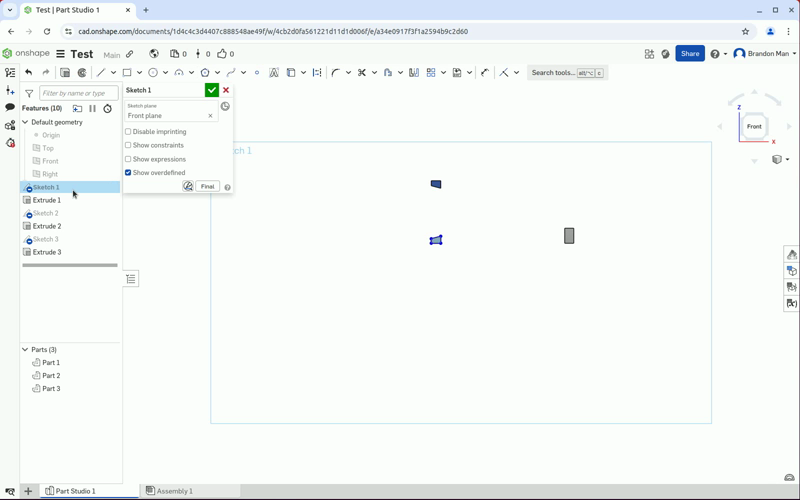
mouse_move(229, 92)
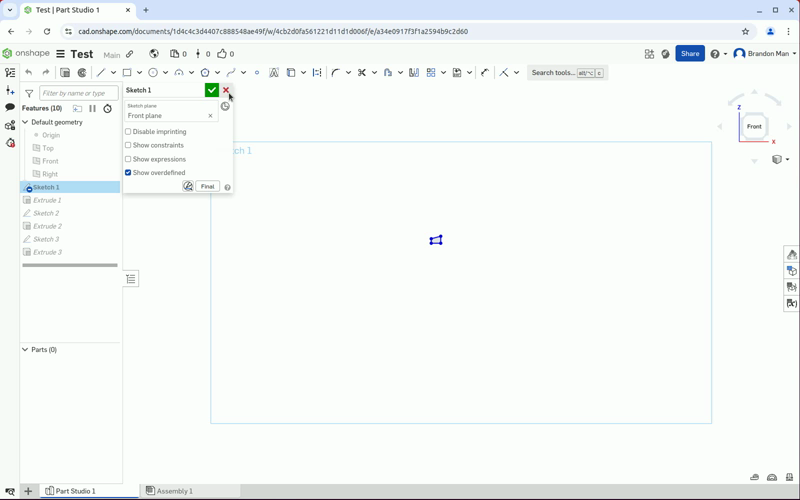
click(229, 92)
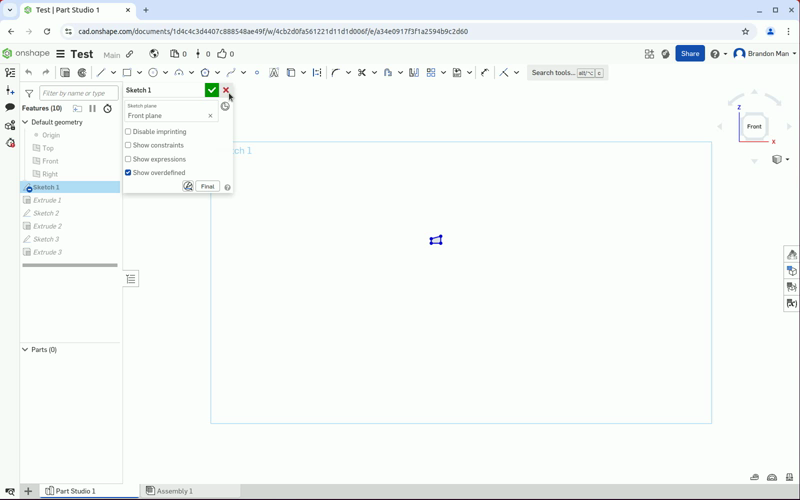
key(shift+s)
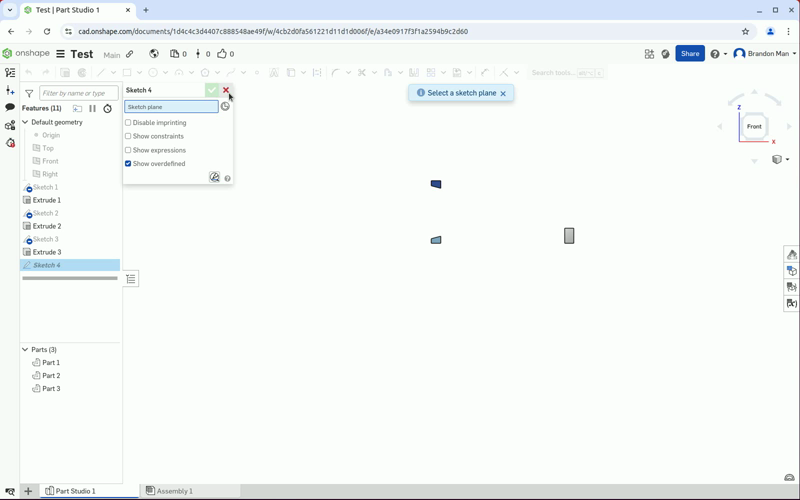
mouse_move(73, 163)
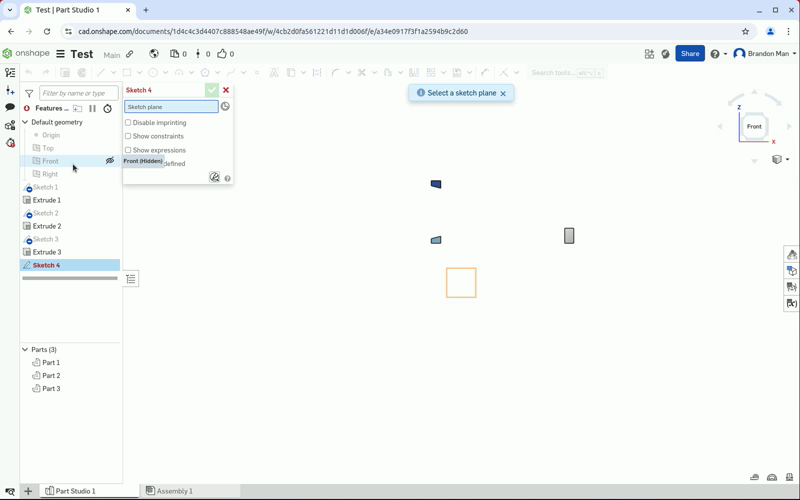
click(73, 163)
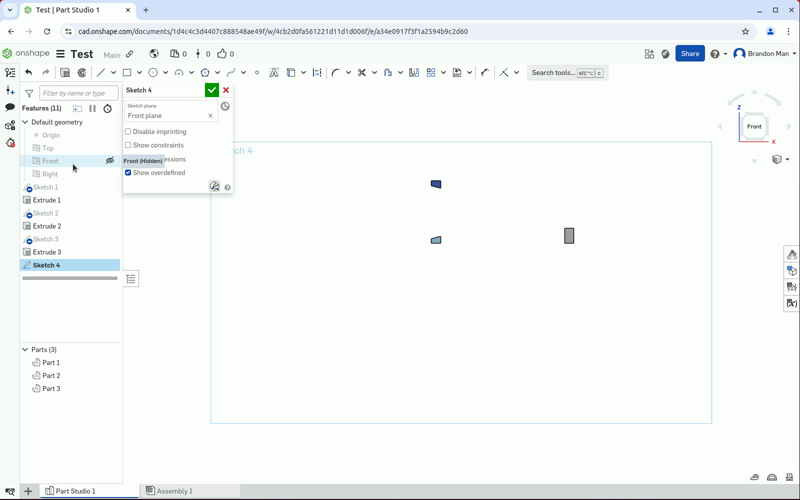
mouse_move(73, 352)
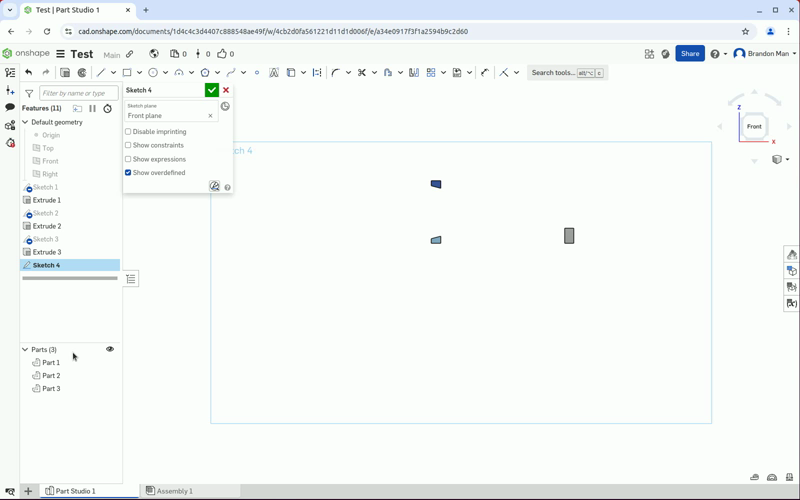
key(y)
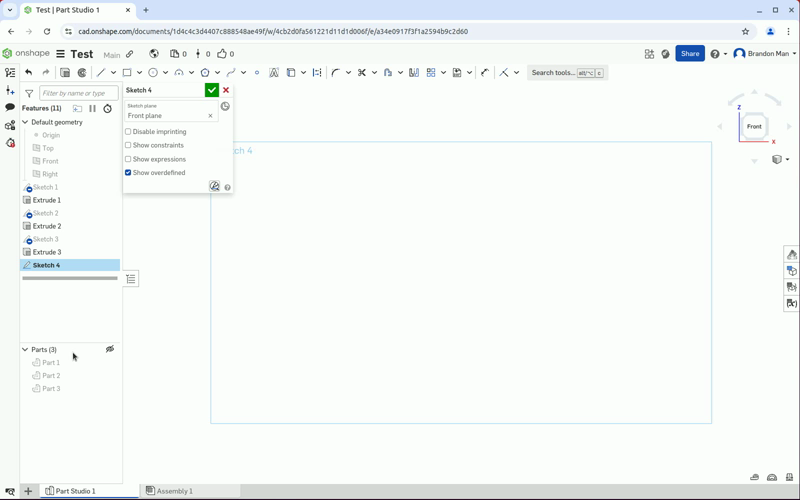
key(l)
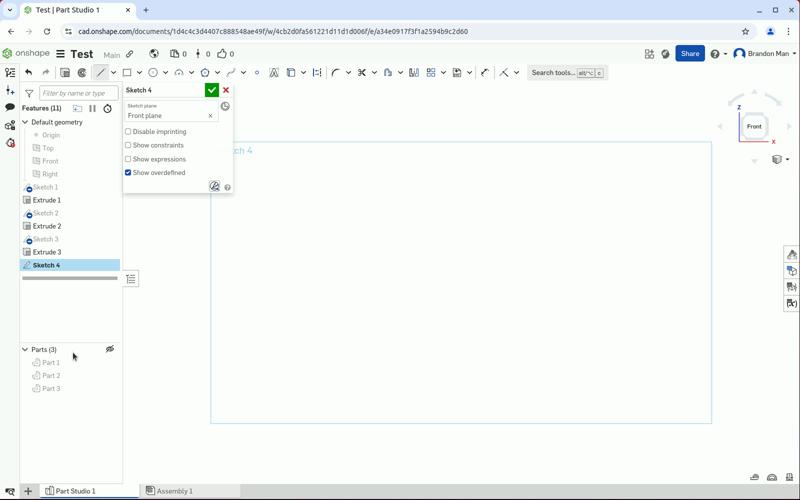
key_down(shift)
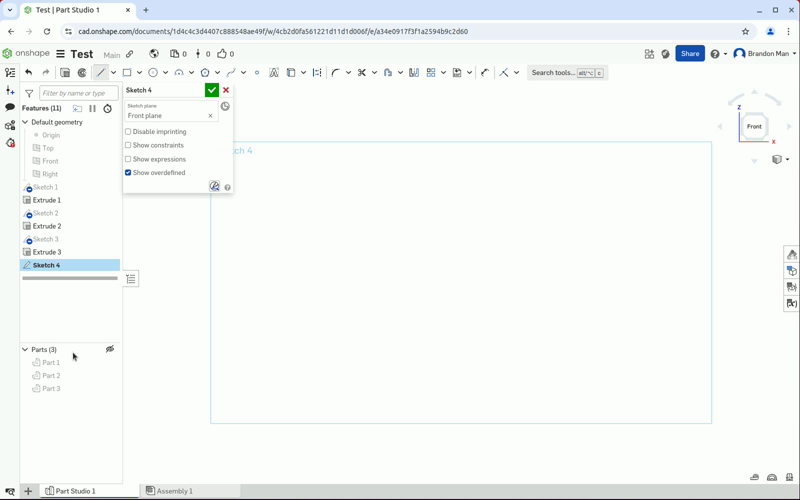
mouse_move(564, 212)
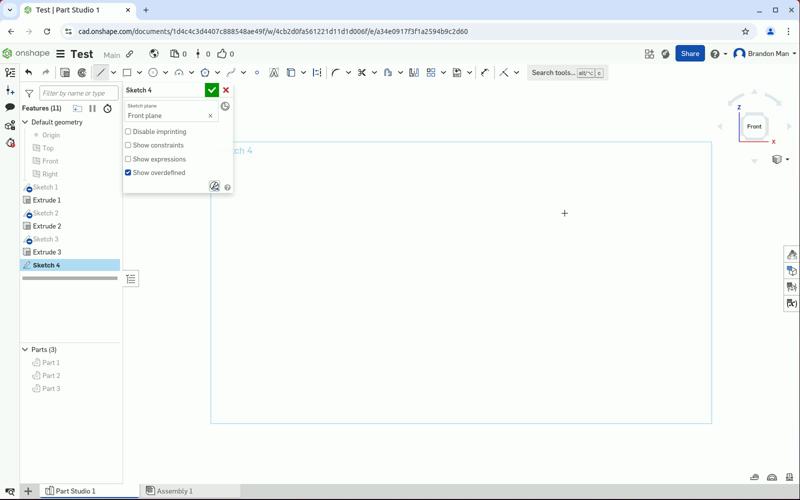
click(564, 212)
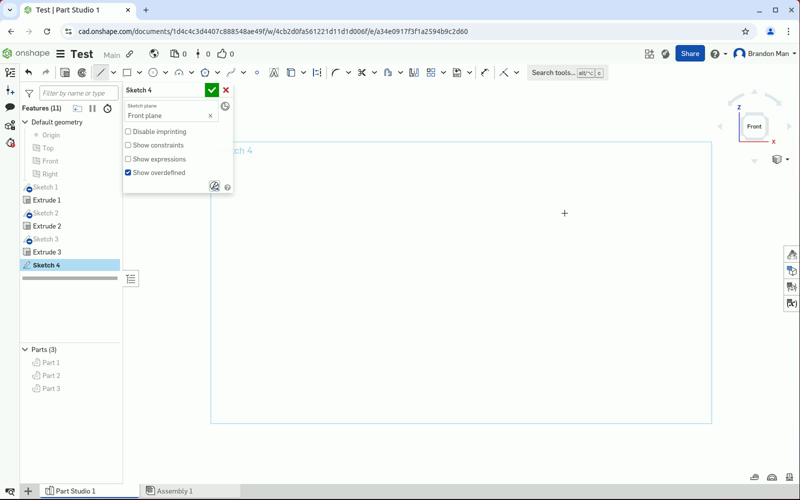
key_up(shift)
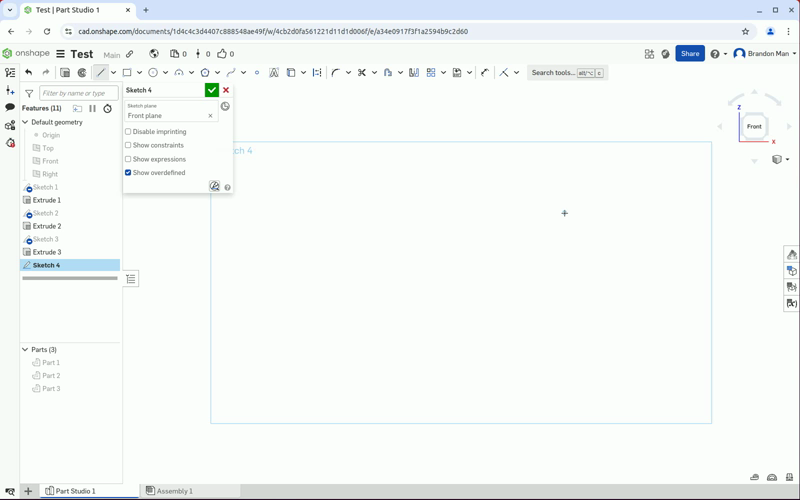
key_down(shift)
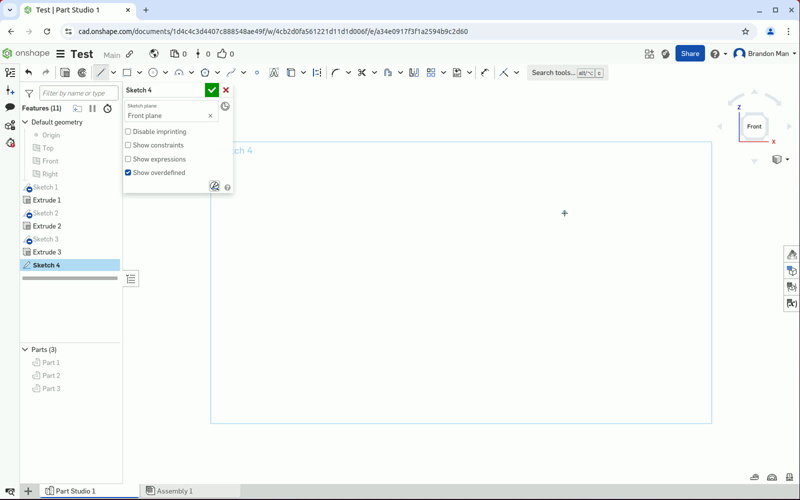
mouse_move(589, 212)
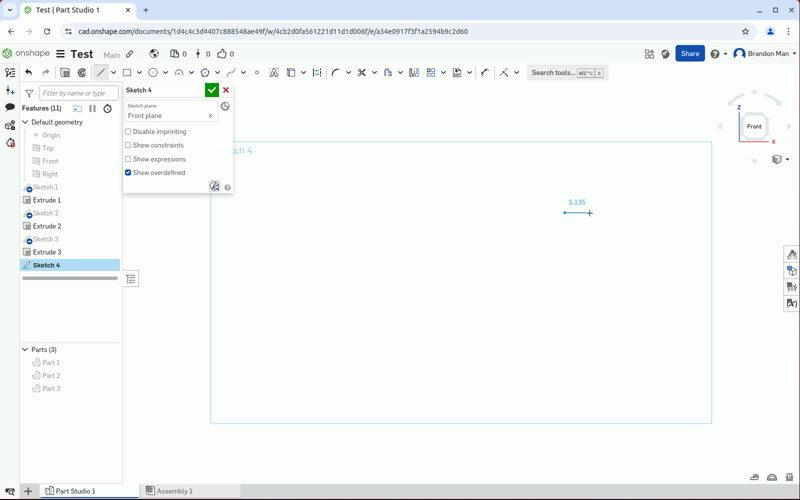
mouse_move(573, 212)
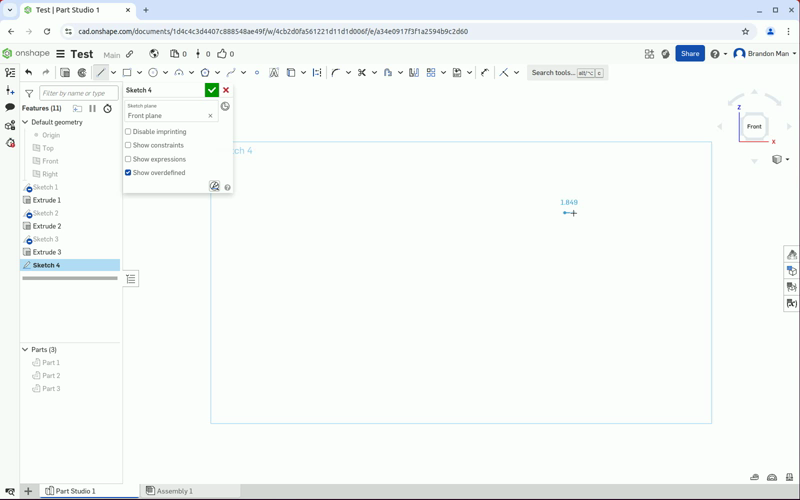
click(573, 212)
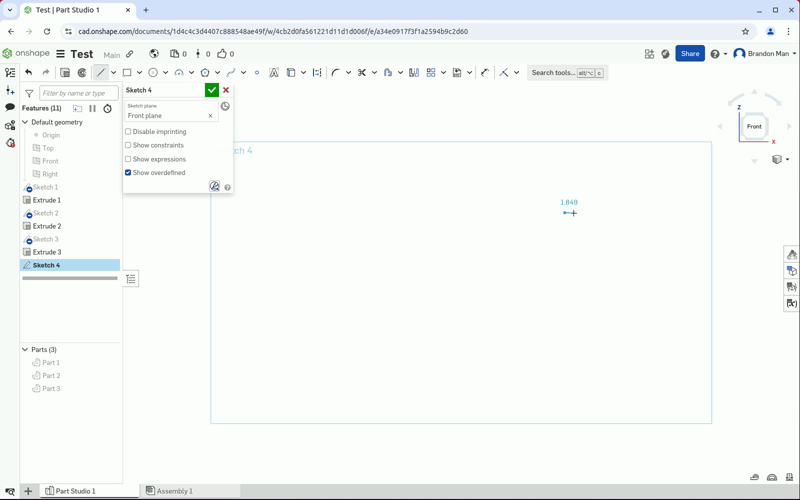
key_up(shift)
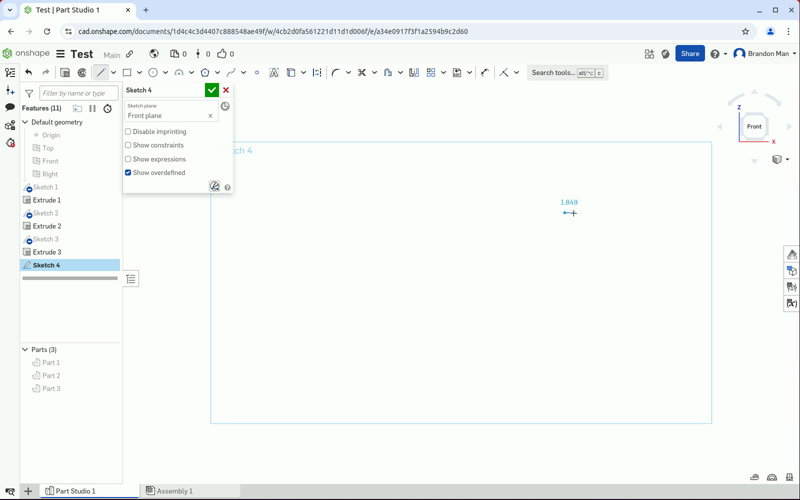
key_down(shift)
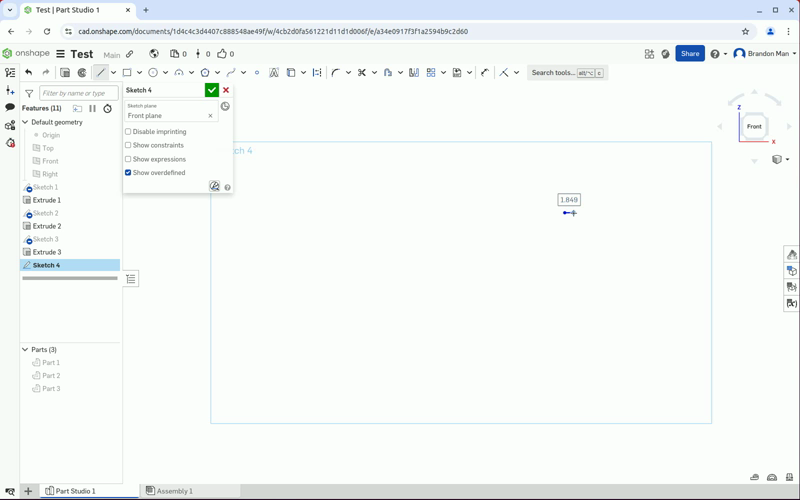
mouse_move(589, 212)
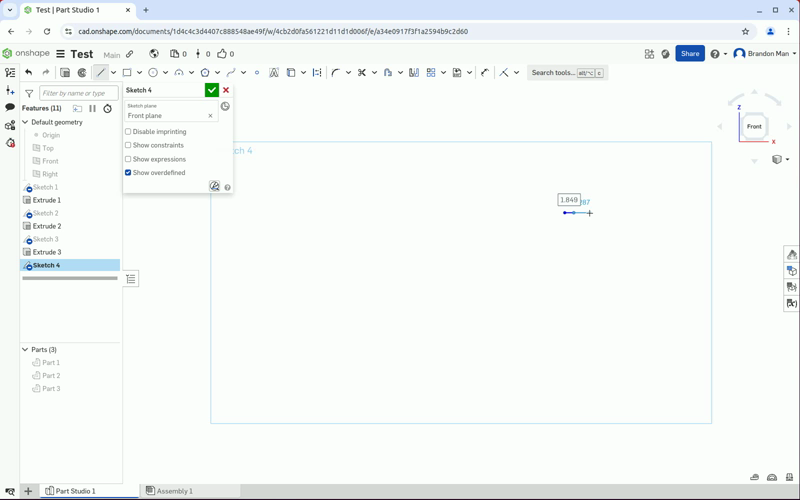
mouse_move(573, 197)
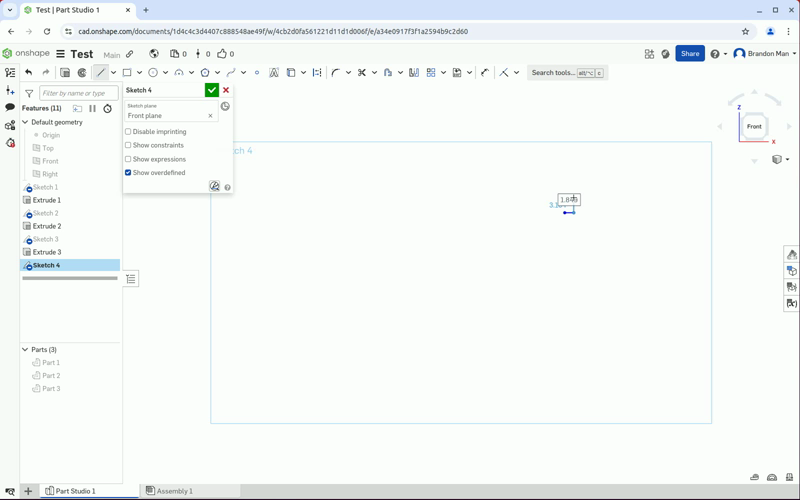
click(573, 197)
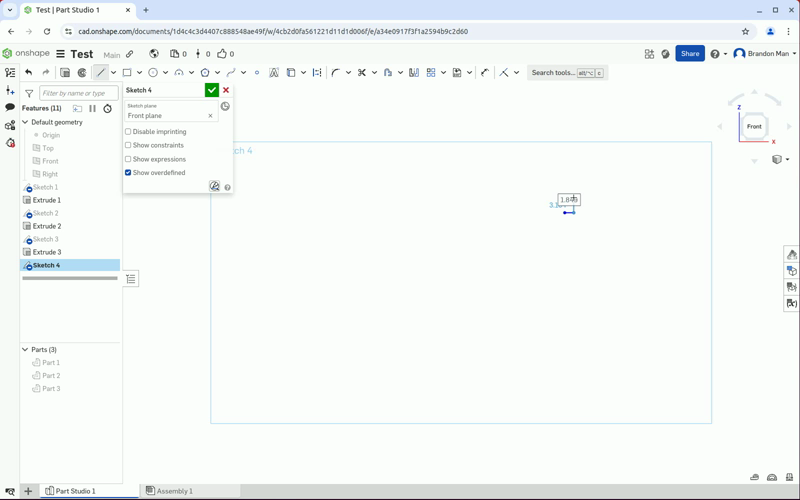
key_up(shift)
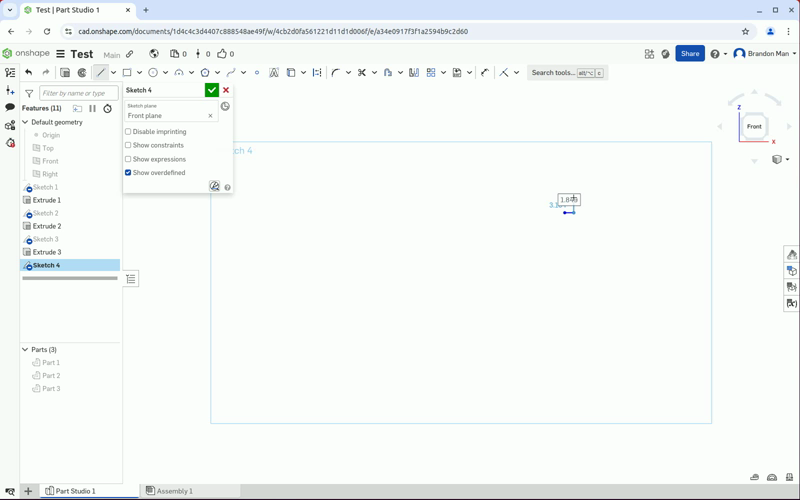
key_down(shift)
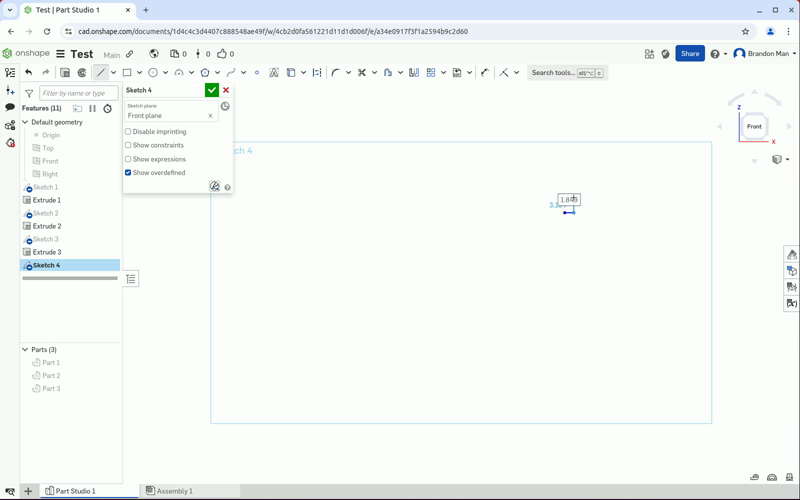
mouse_move(589, 197)
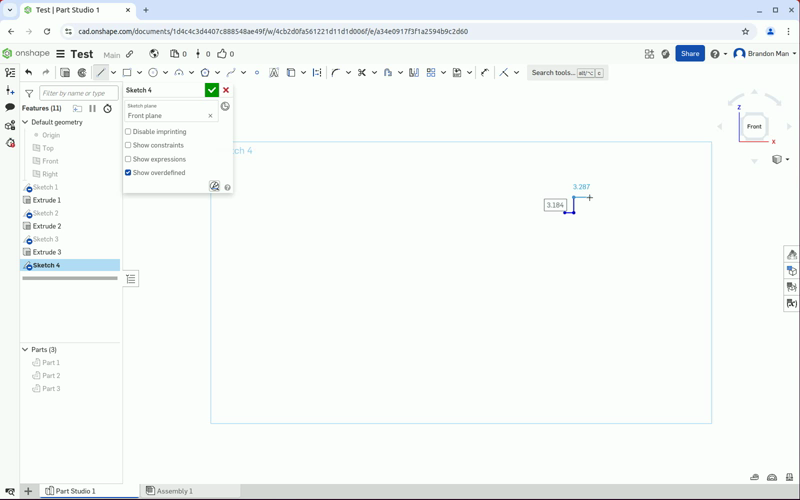
mouse_move(564, 197)
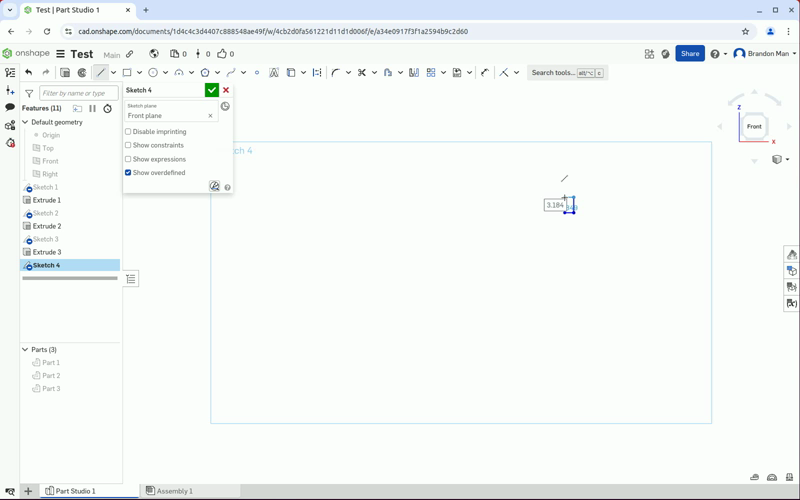
click(564, 197)
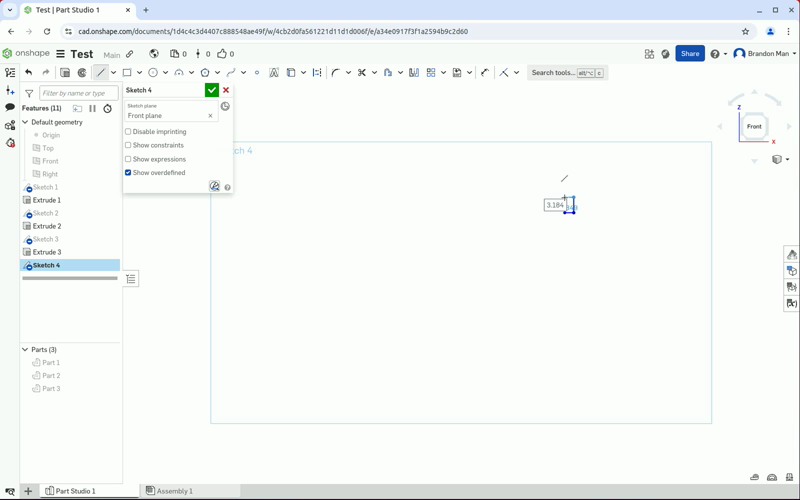
key_up(shift)
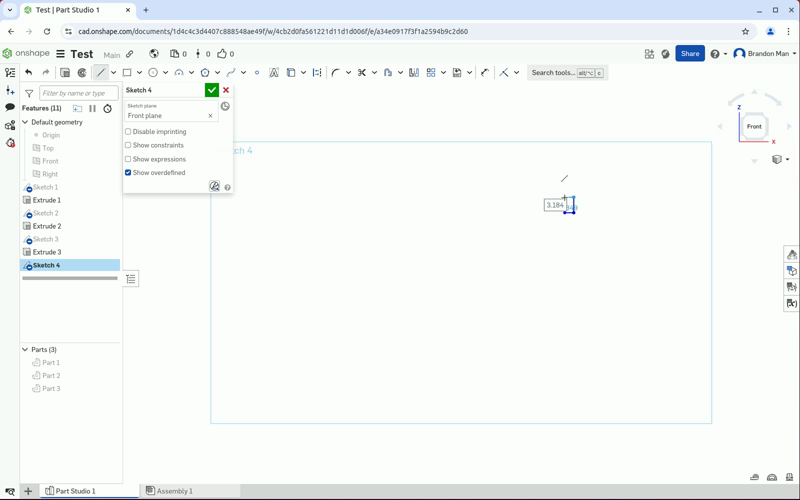
mouse_move(589, 197)
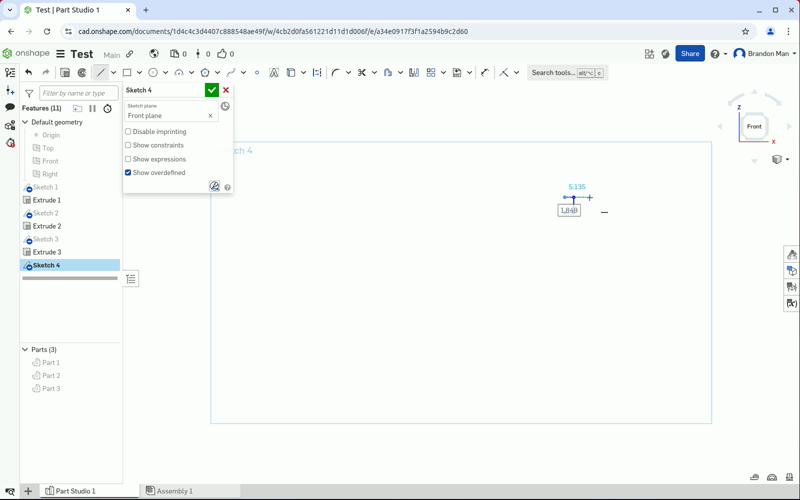
key_down(shift)
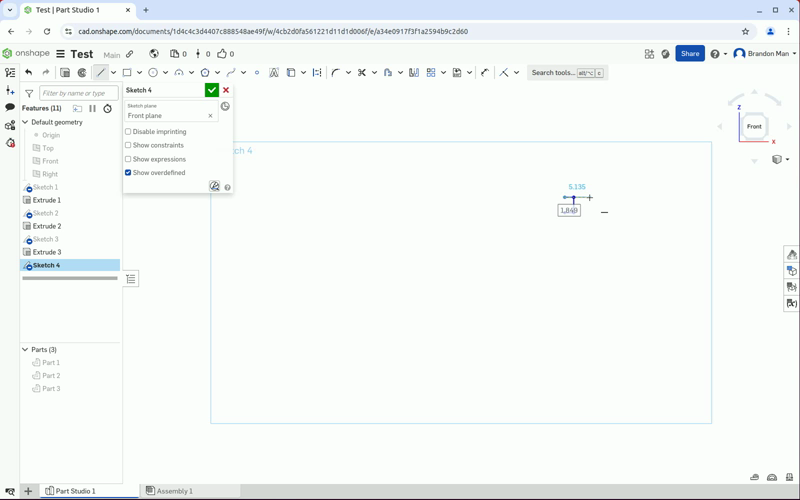
mouse_move(564, 212)
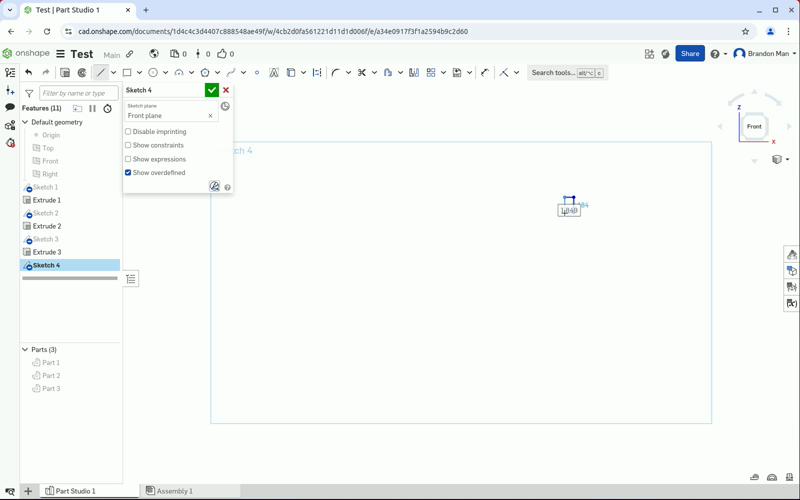
key_up(shift)
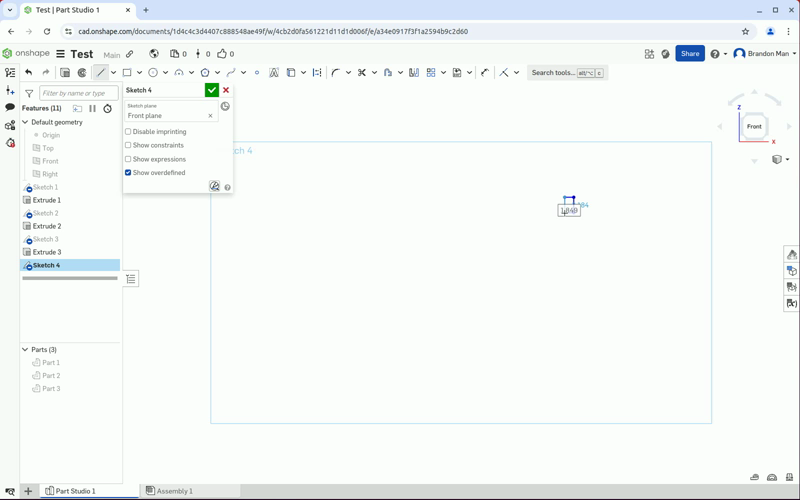
click(564, 212)
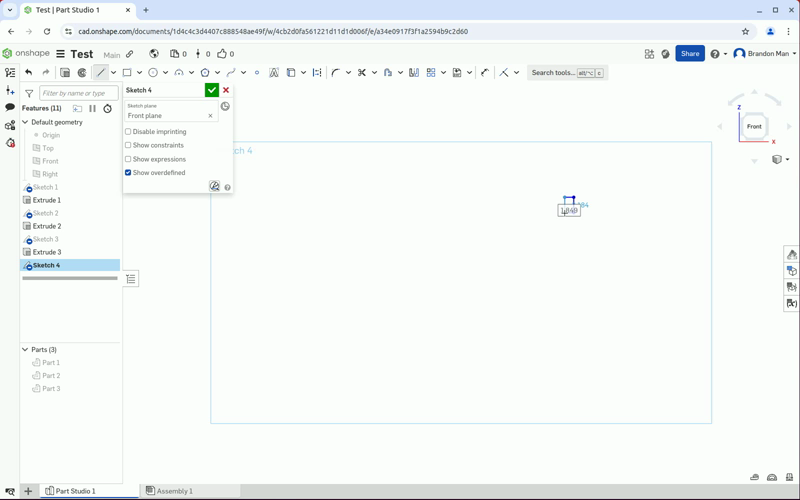
key(esc)
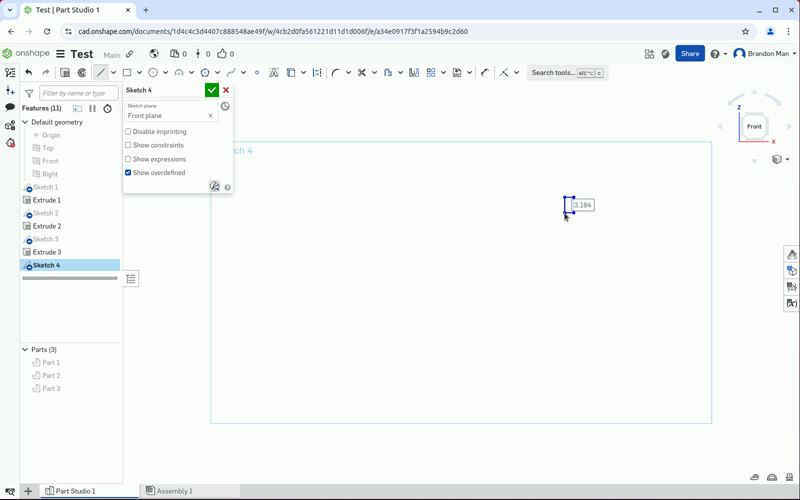
mouse_move(566, 209)
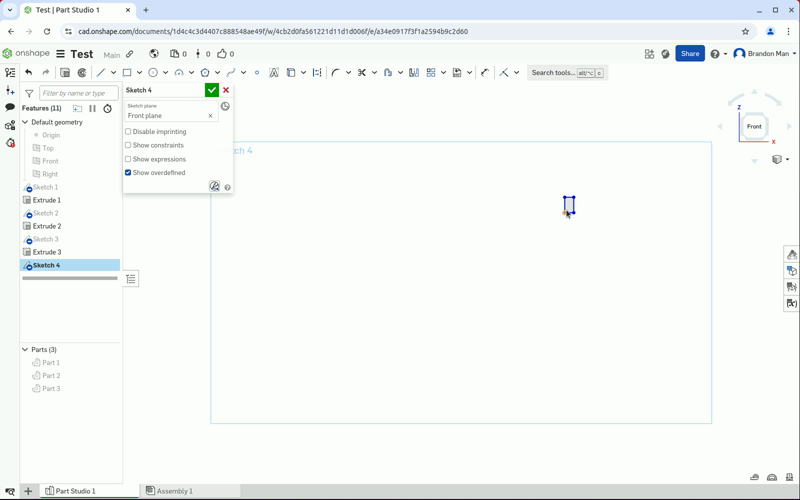
scroll(6)
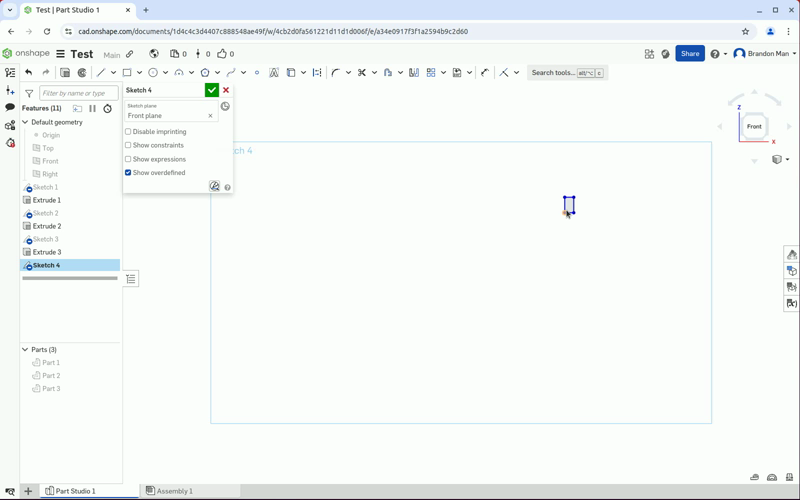
scroll(6)
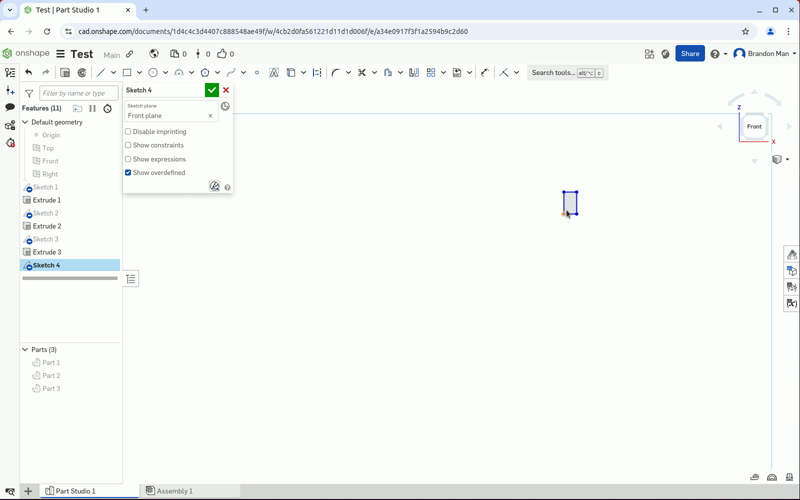
scroll(6)
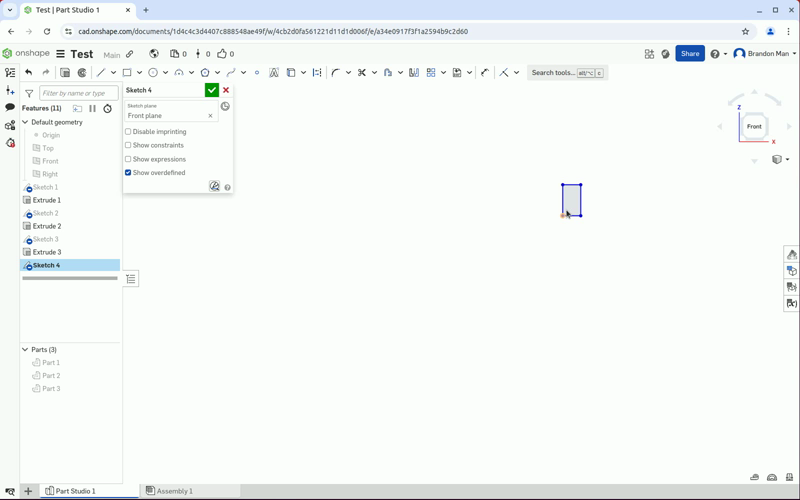
scroll(6)
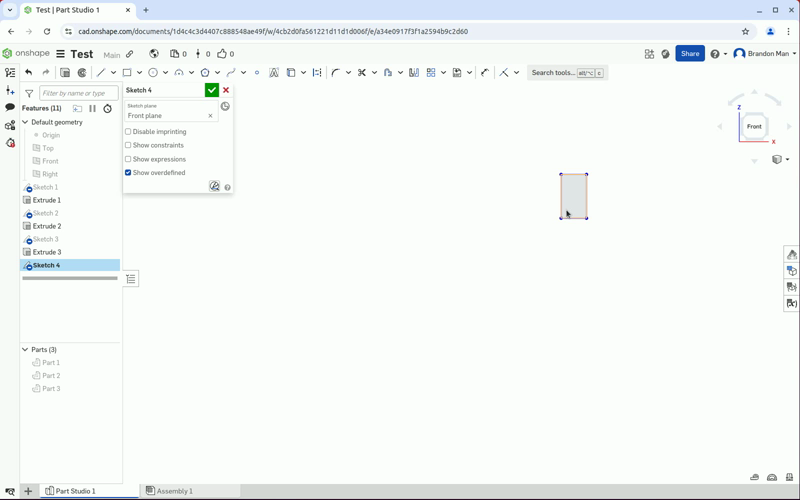
scroll(6)
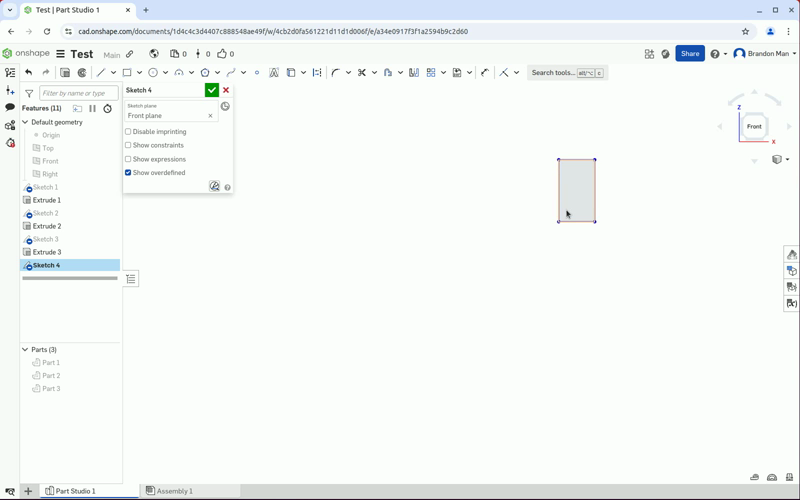
scroll(6)
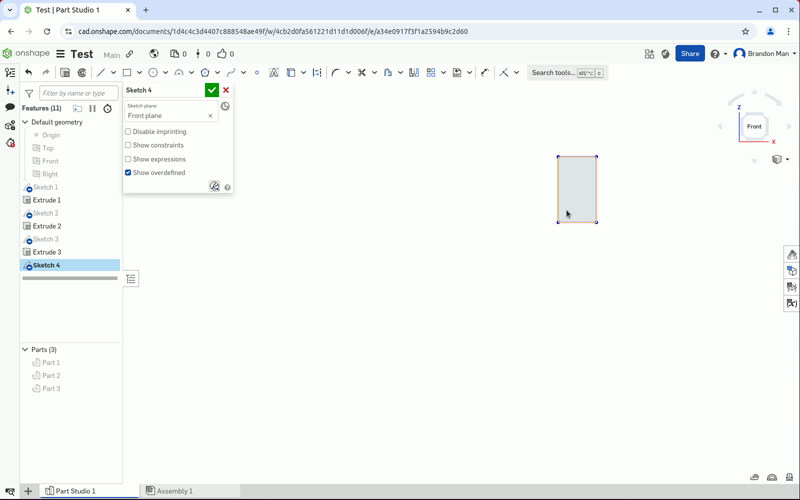
scroll(6)
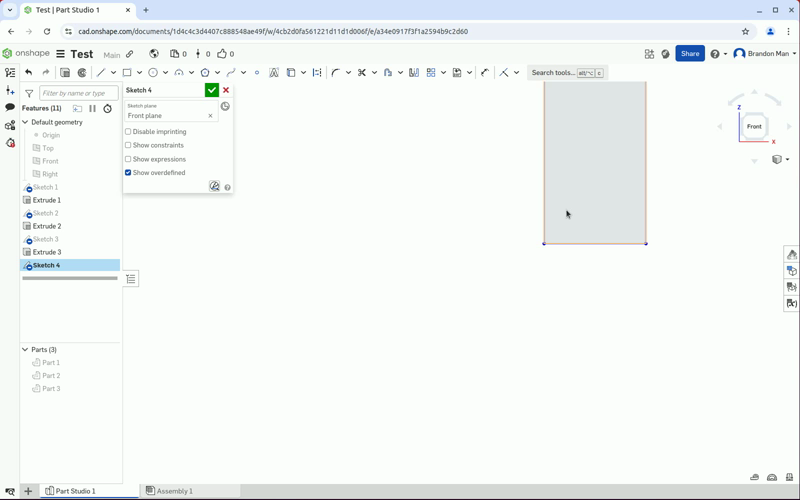
click(566, 209)
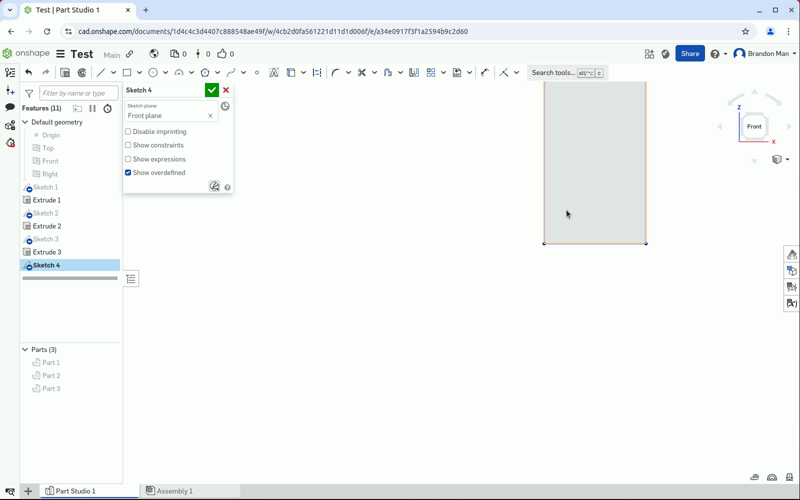
scroll(-6)
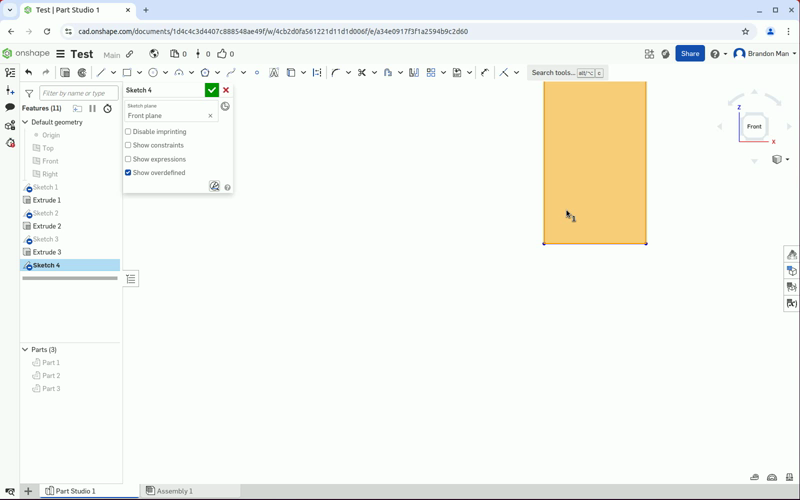
scroll(-6)
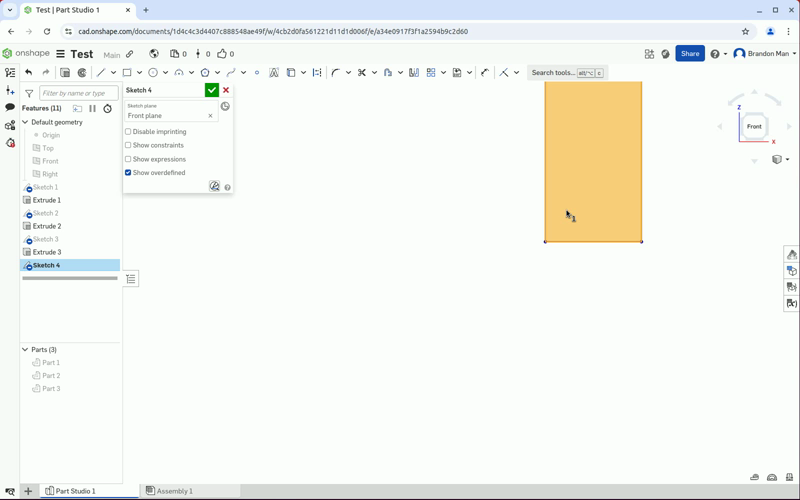
scroll(-6)
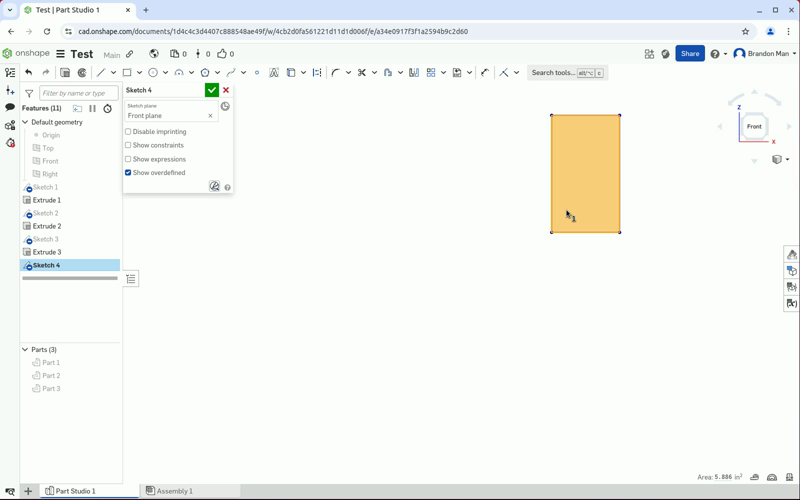
scroll(-6)
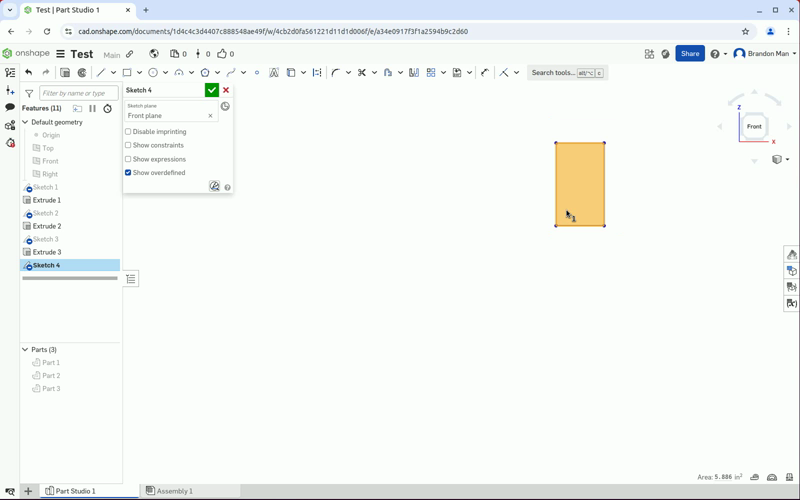
scroll(-6)
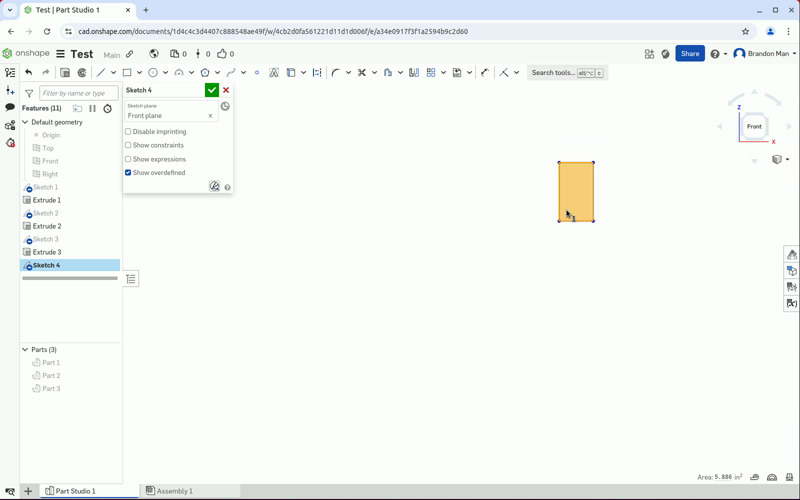
scroll(-6)
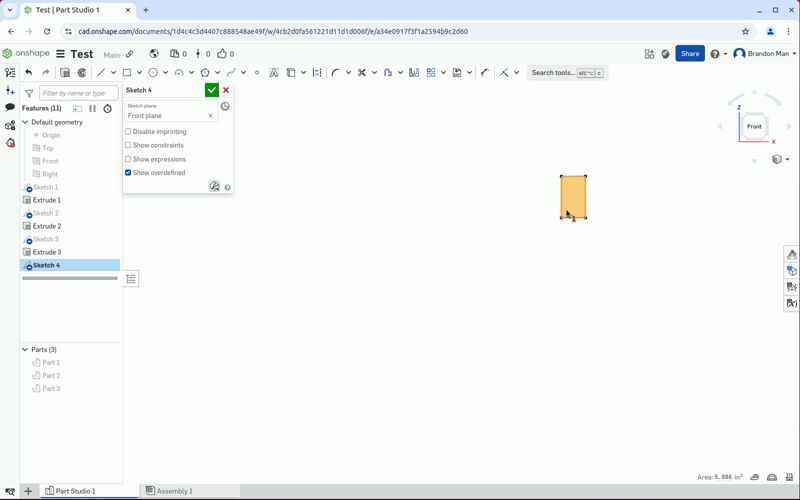
scroll(-6)
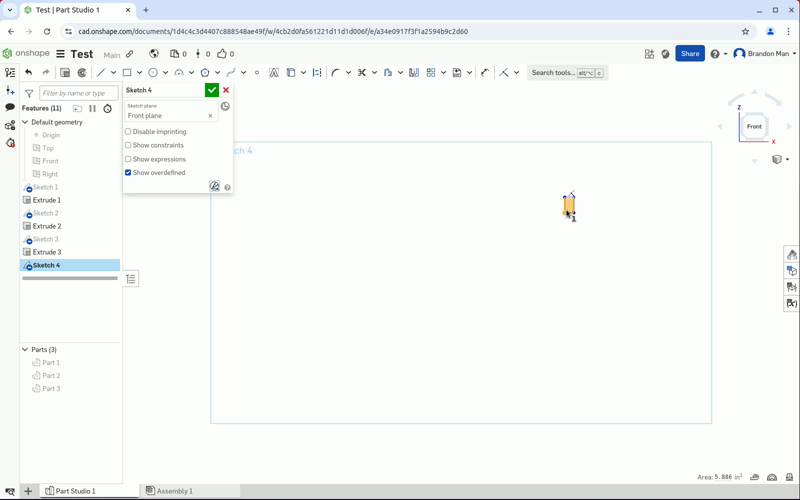
mouse_move(73, 352)
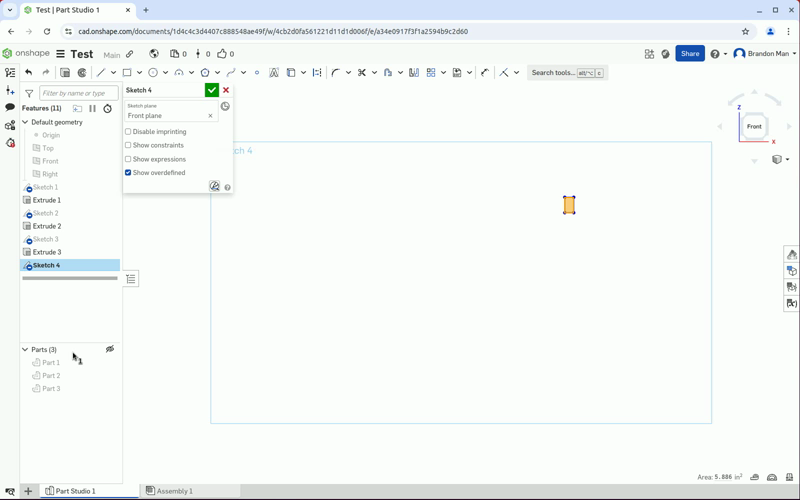
key(shift+y)
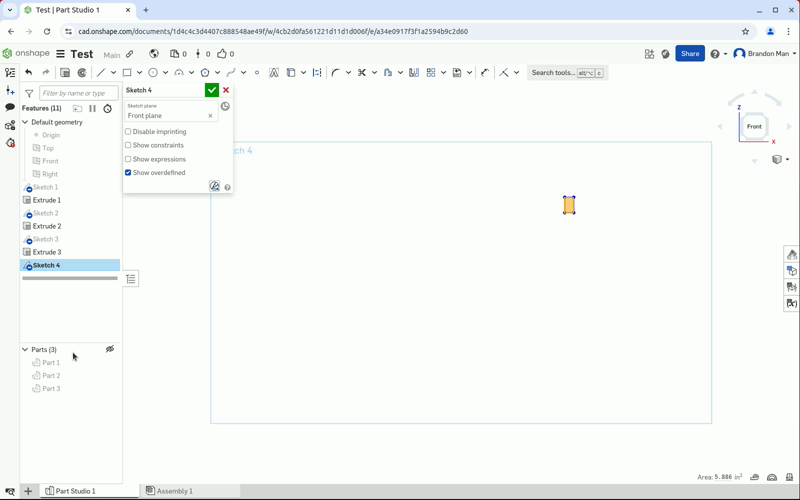
key(shift+e)
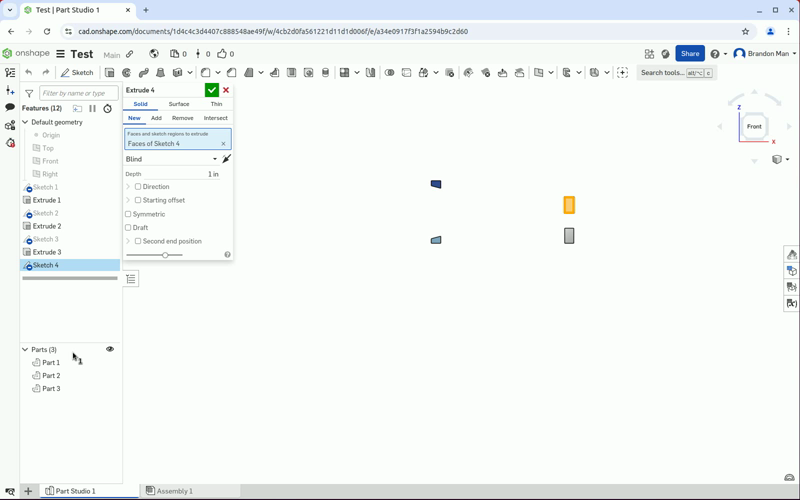
mouse_move(143, 106)
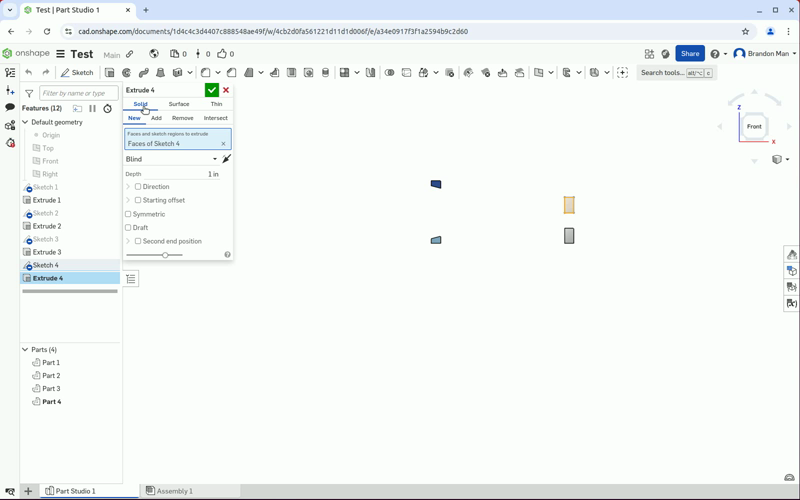
click(143, 106)
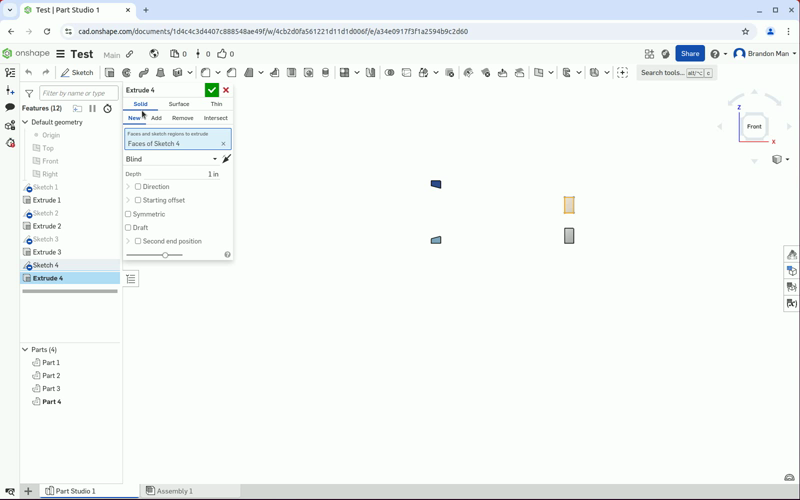
mouse_move(137, 120)
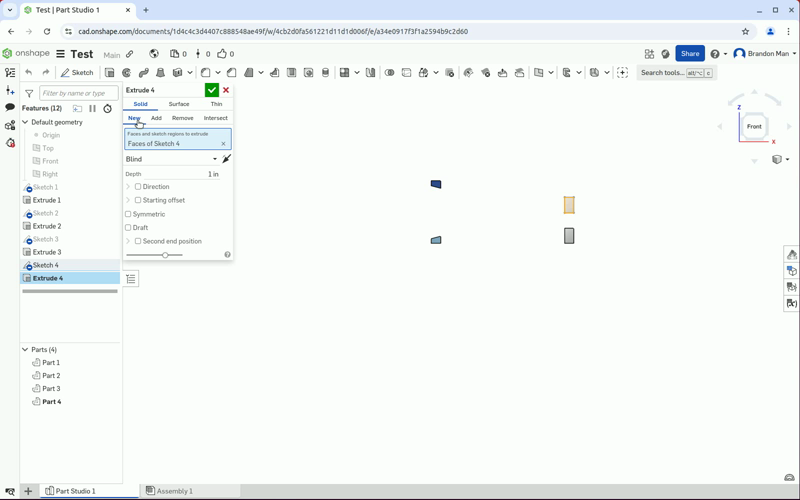
click(137, 120)
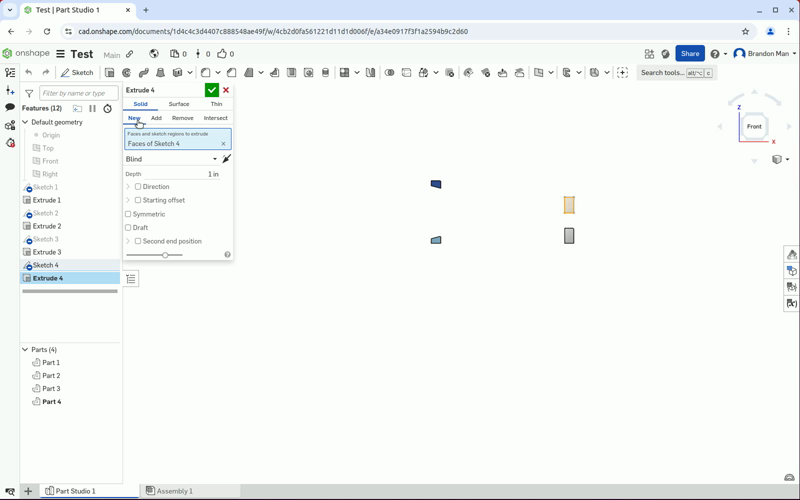
key(tab, 4)
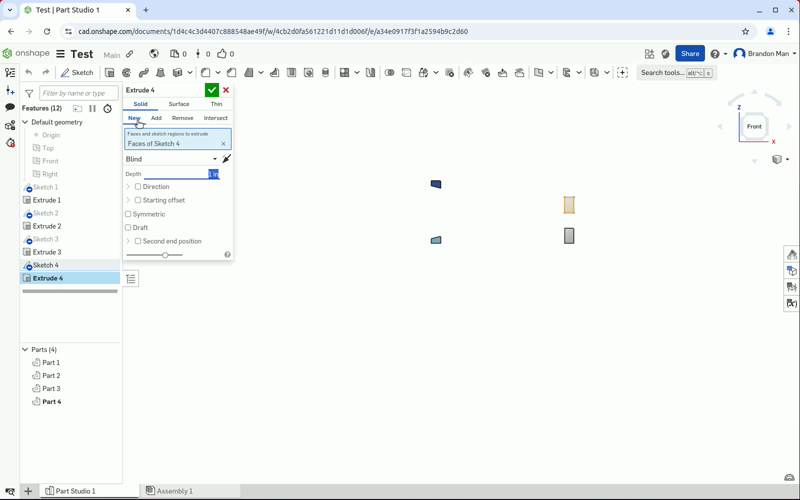
text(2.166)
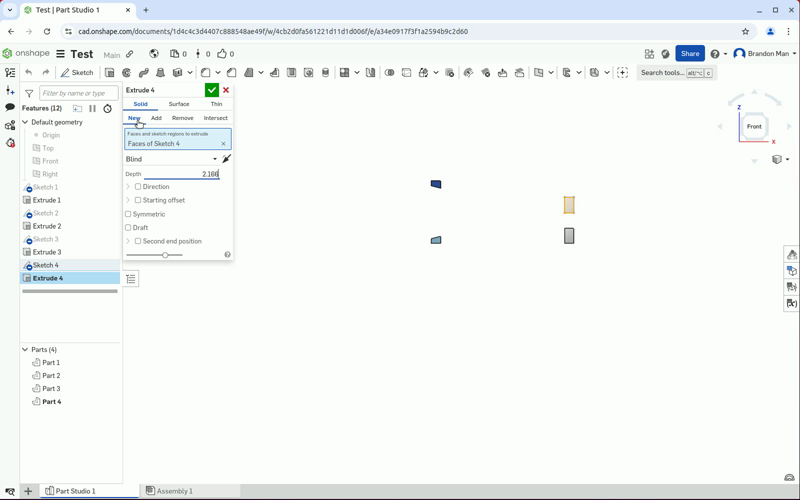
key(enter)
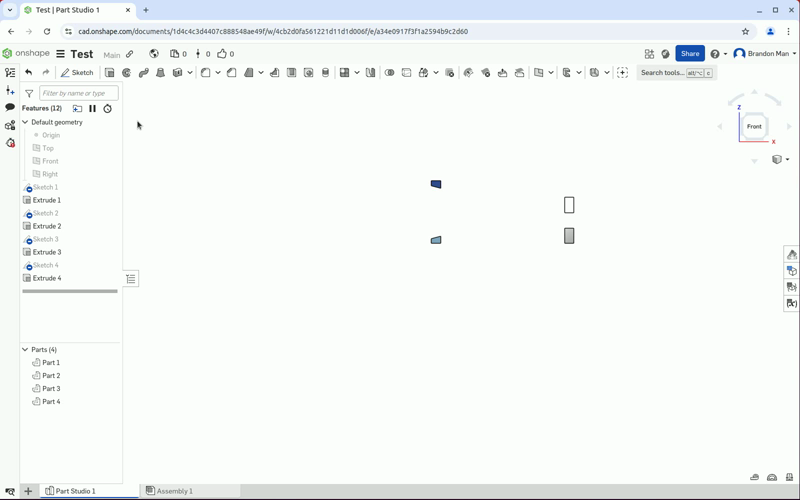
key(shift+h)
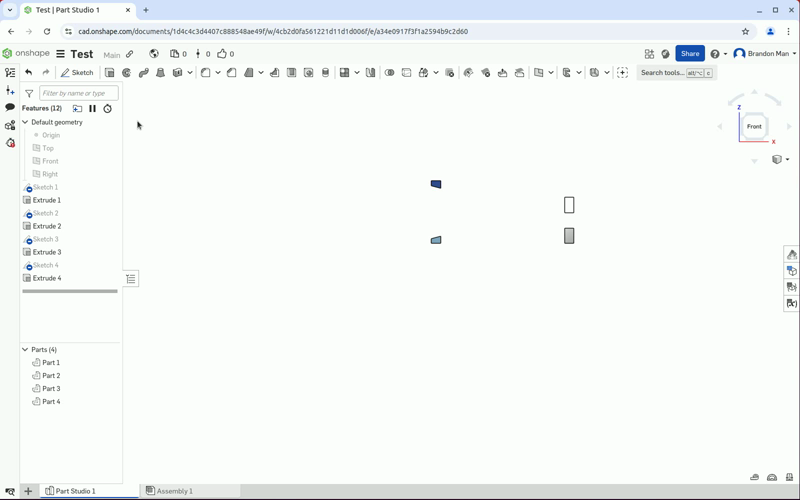
key(shift+h)
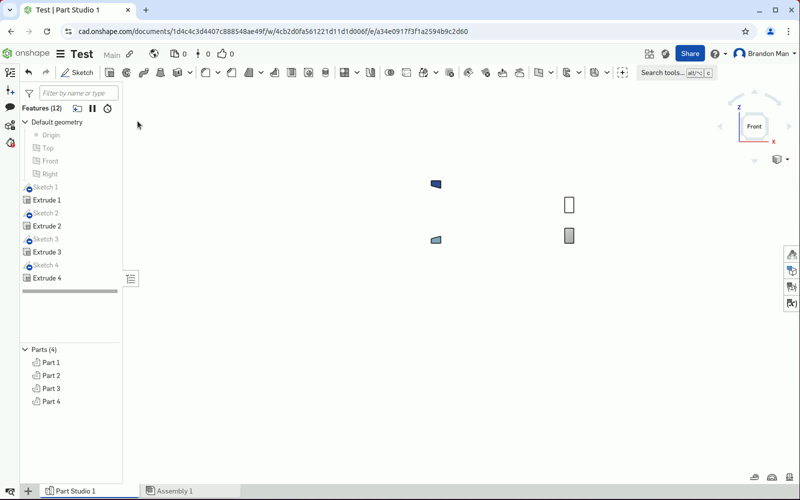
mouse_move(73, 189)
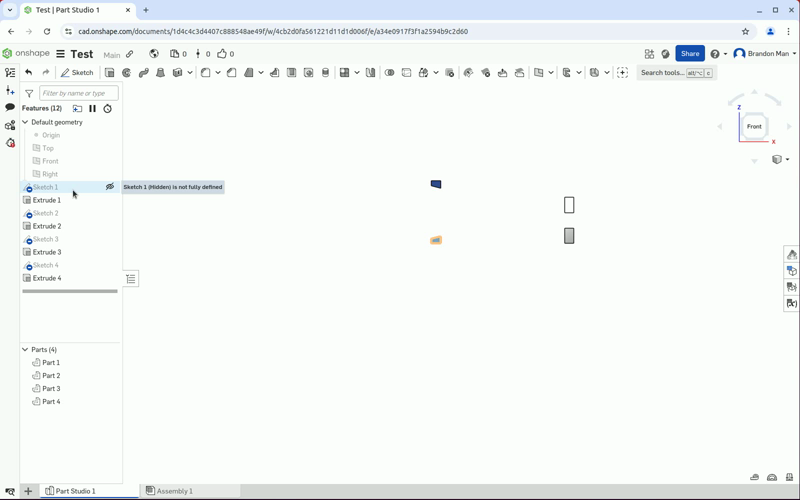
click(73, 189)
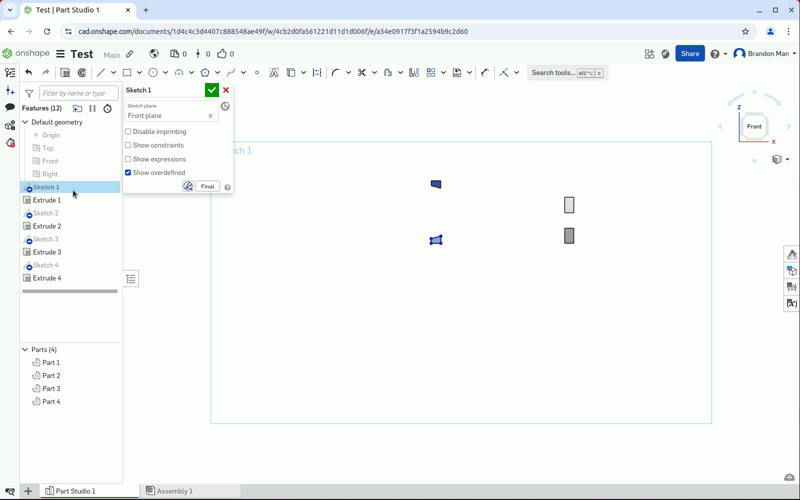
mouse_move(229, 92)
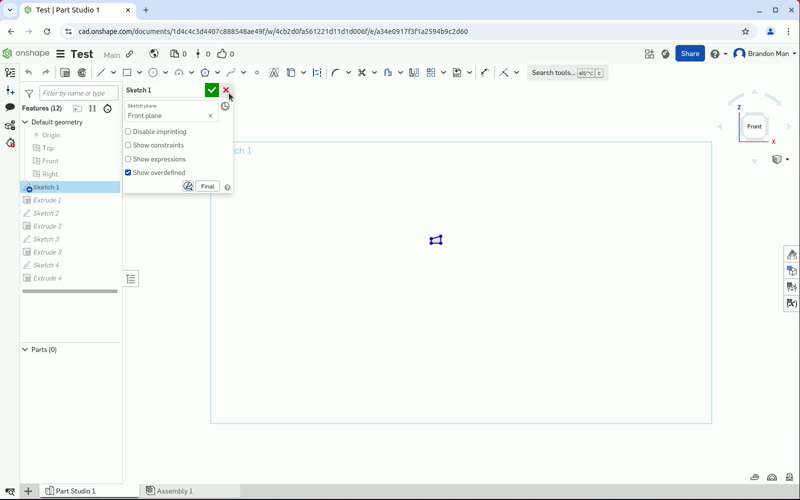
click(229, 92)
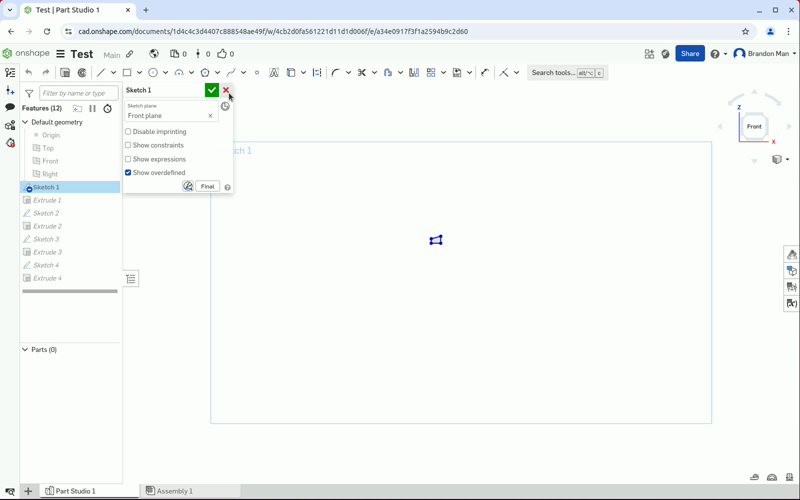
key(shift+s)
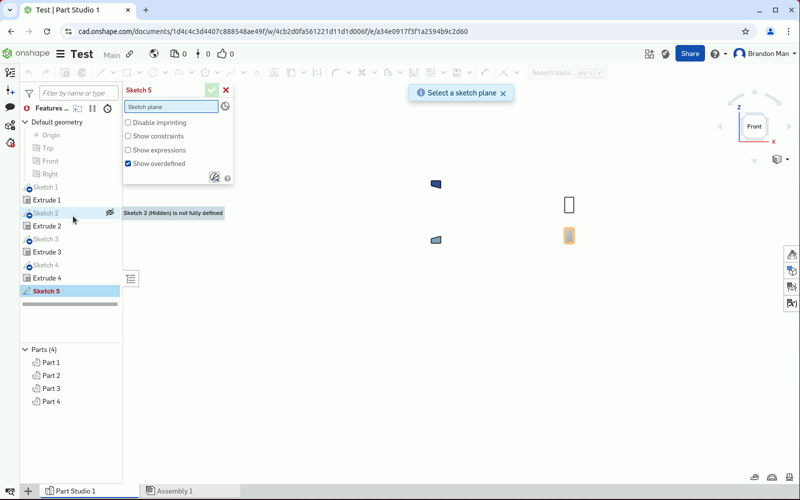
scroll(3)
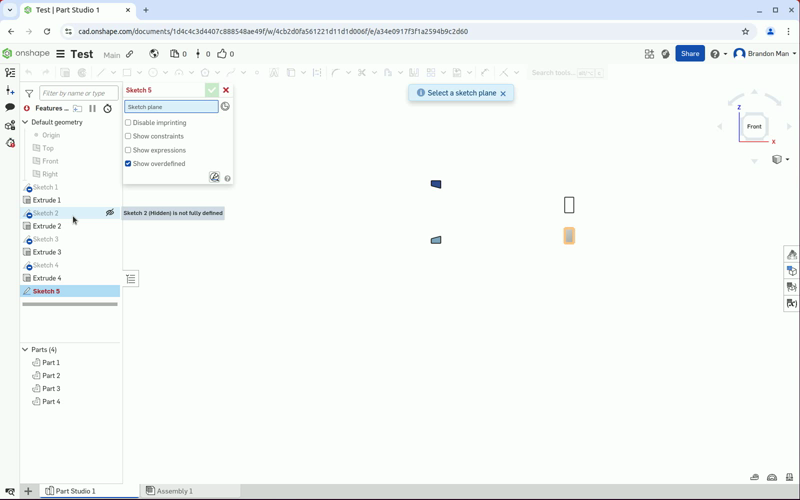
mouse_move(73, 163)
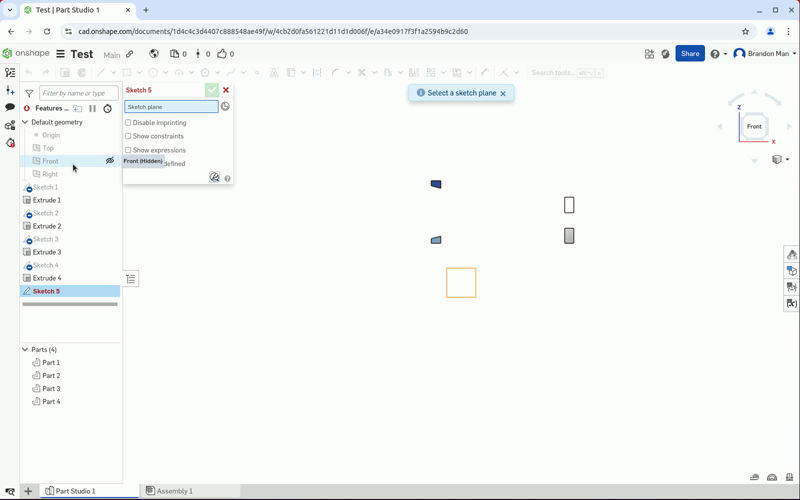
click(73, 163)
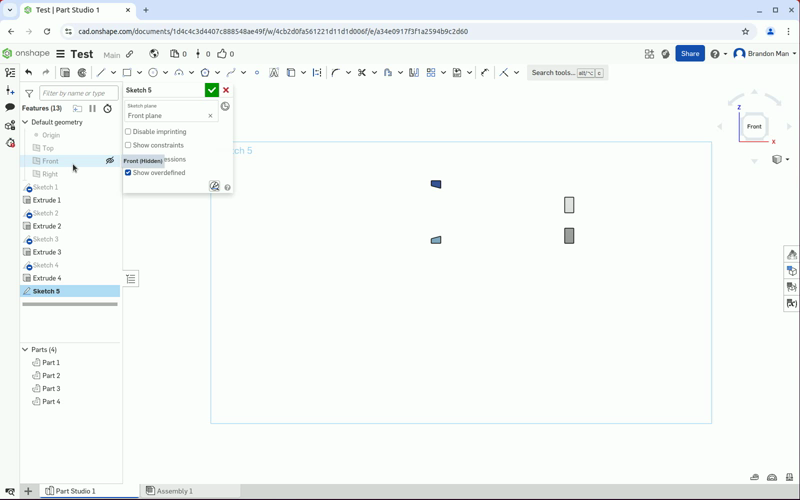
mouse_move(73, 352)
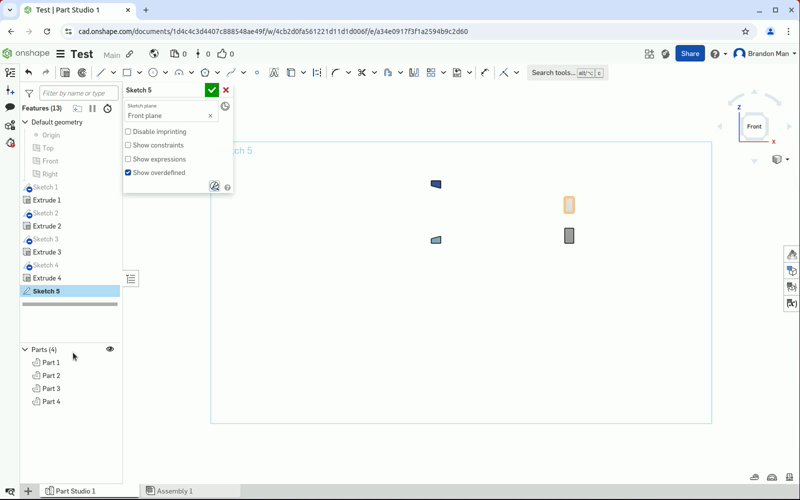
key(y)
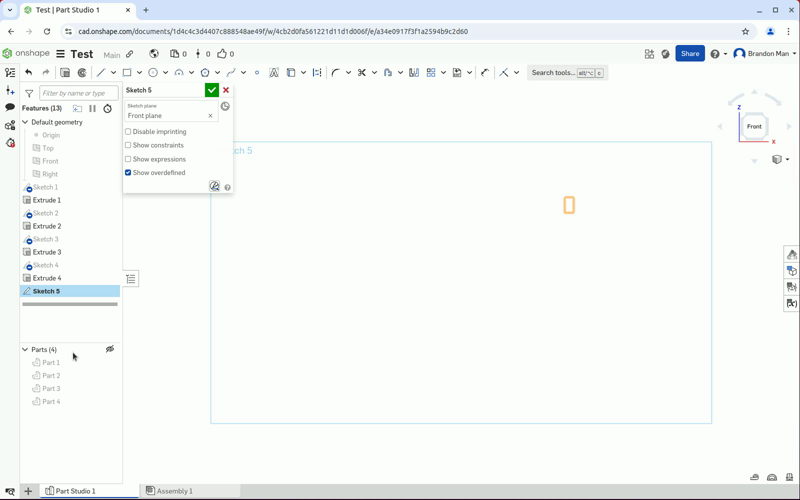
key(l)
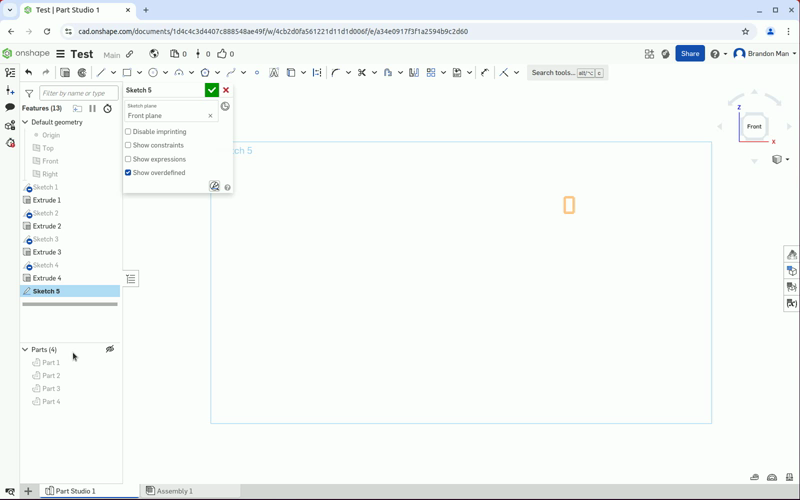
key_down(shift)
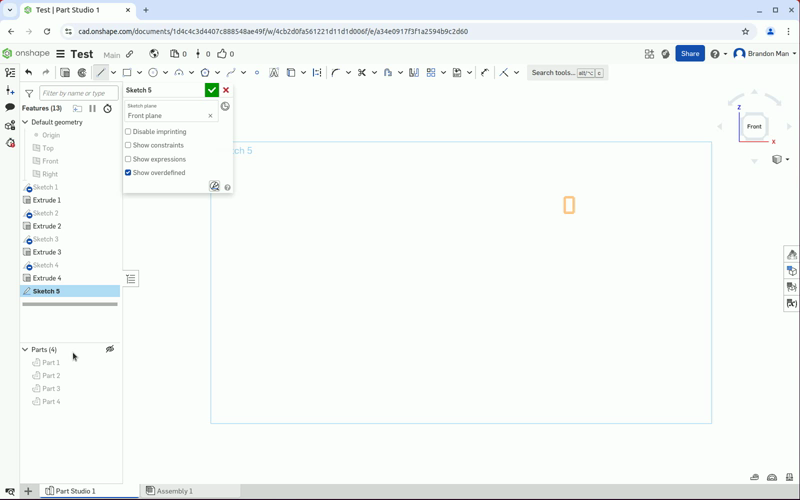
mouse_move(431, 204)
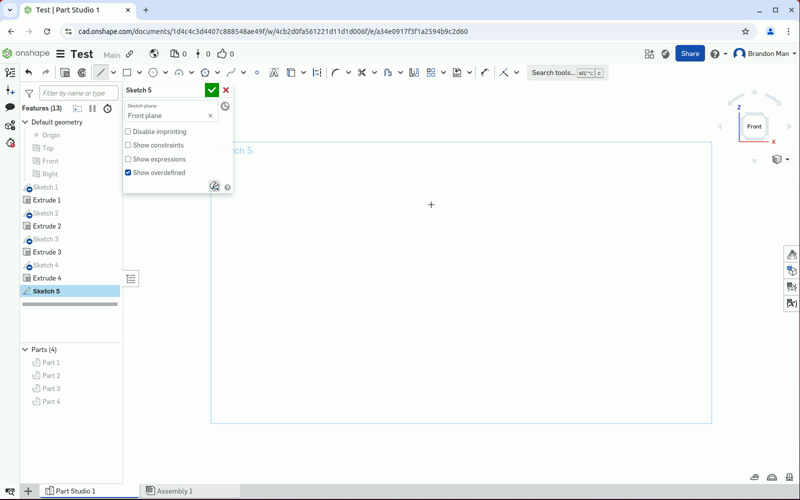
click(431, 204)
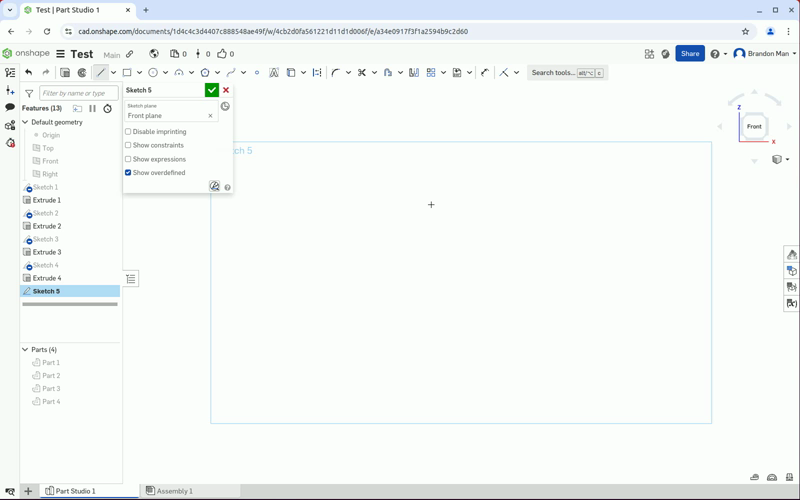
key_up(shift)
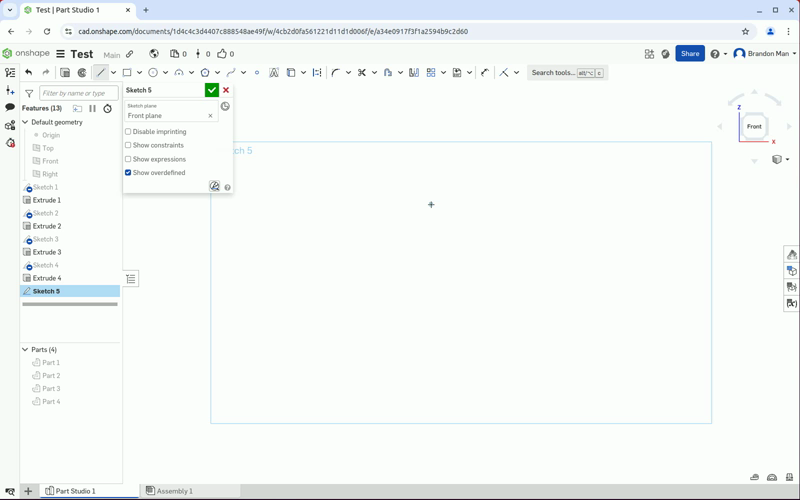
key_down(shift)
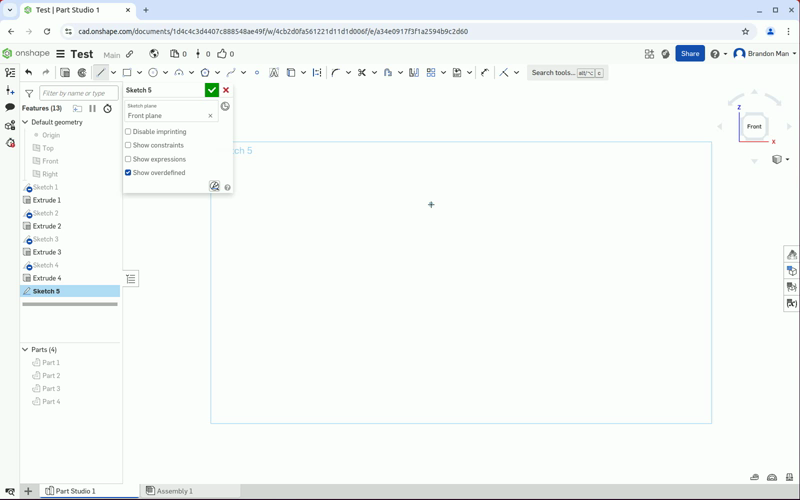
mouse_move(461, 204)
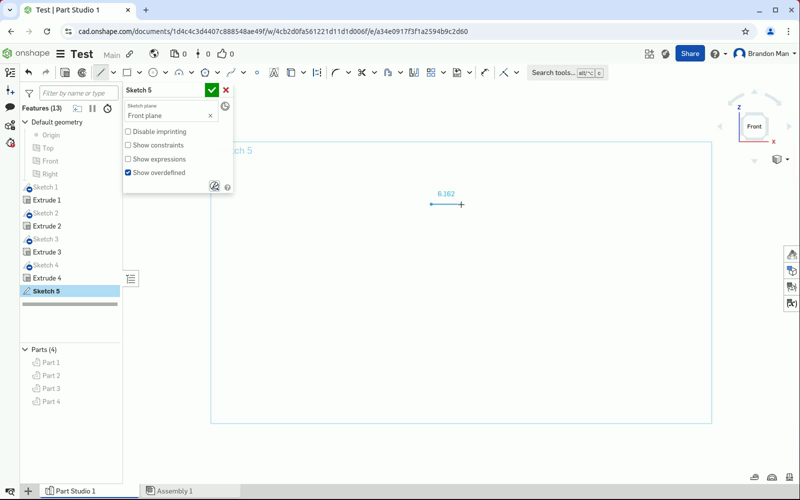
mouse_move(440, 206)
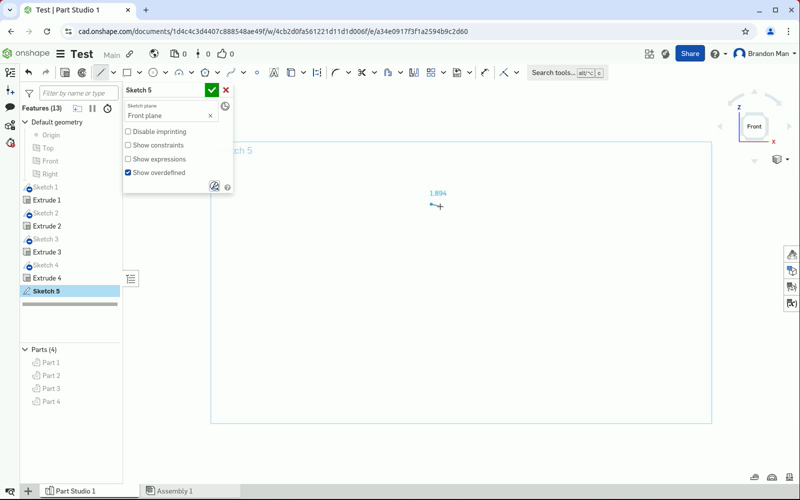
click(440, 206)
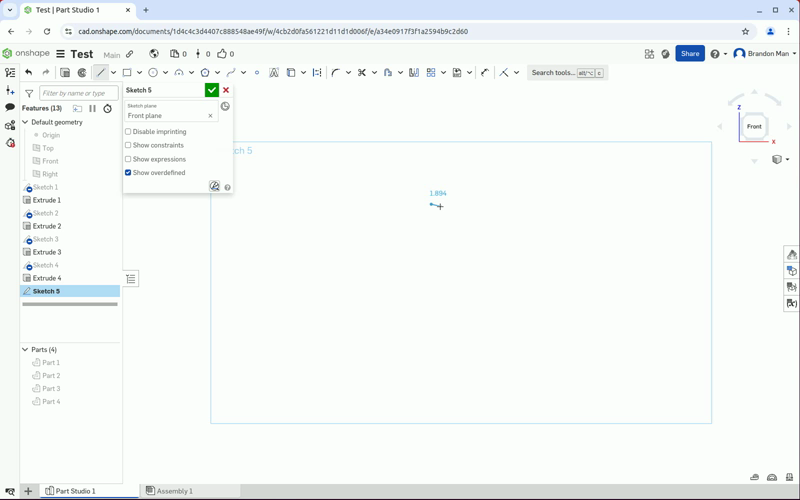
key_up(shift)
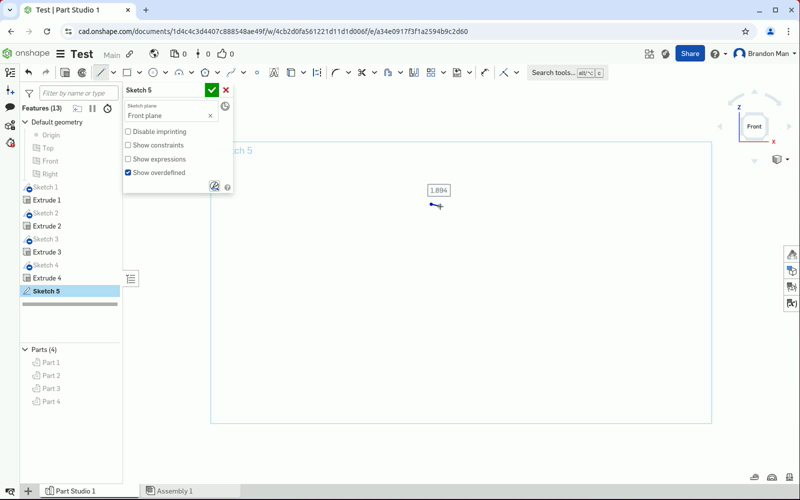
key_down(shift)
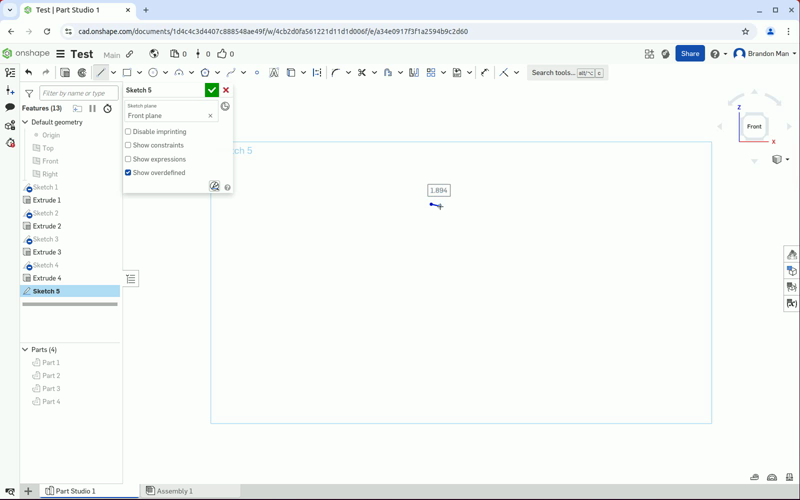
mouse_move(470, 206)
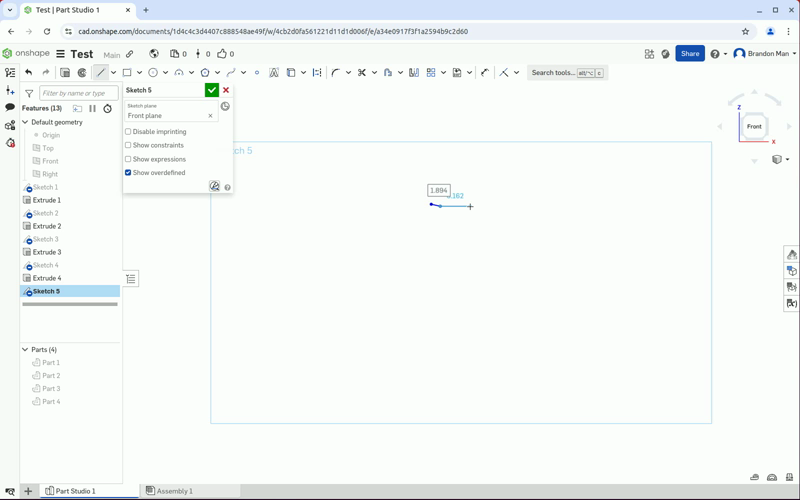
mouse_move(440, 194)
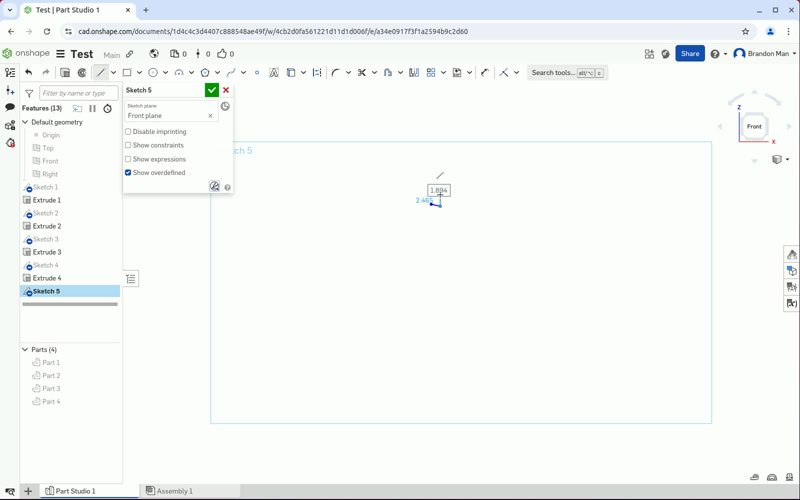
click(440, 194)
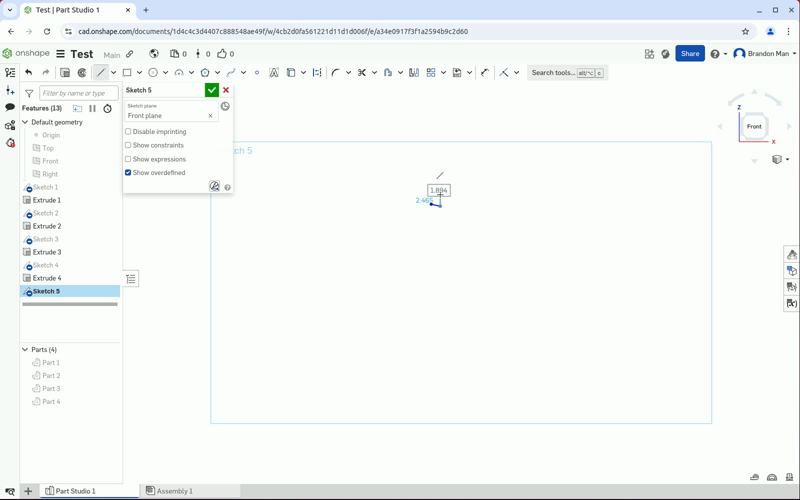
key_up(shift)
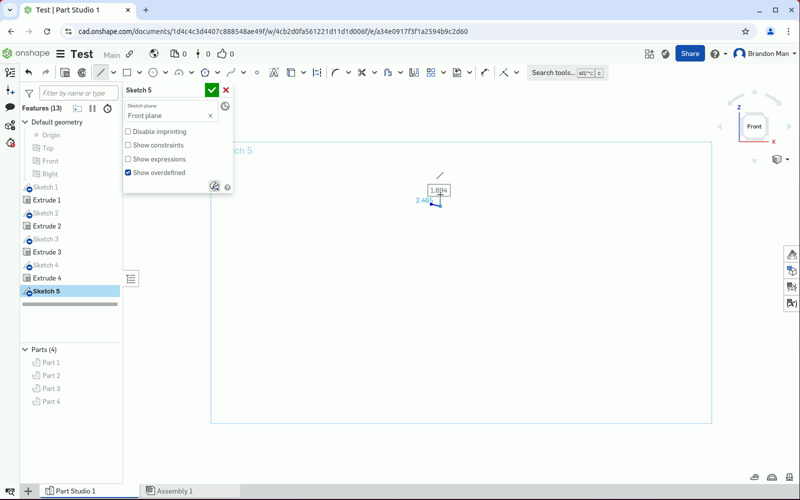
key_down(shift)
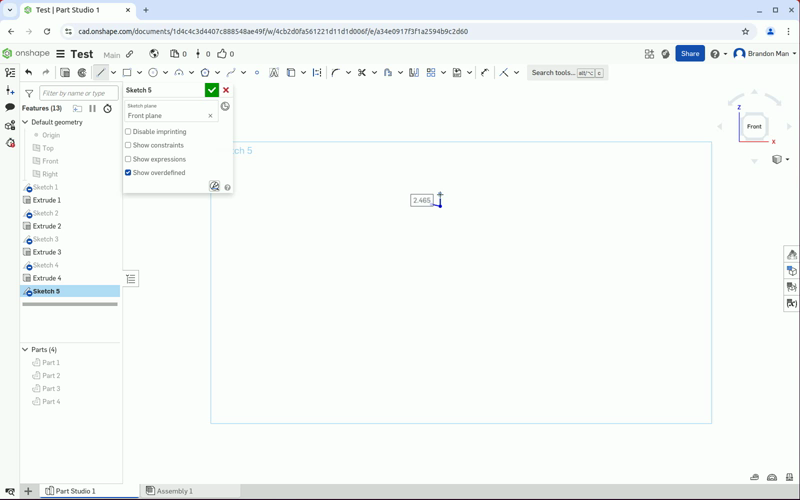
mouse_move(470, 194)
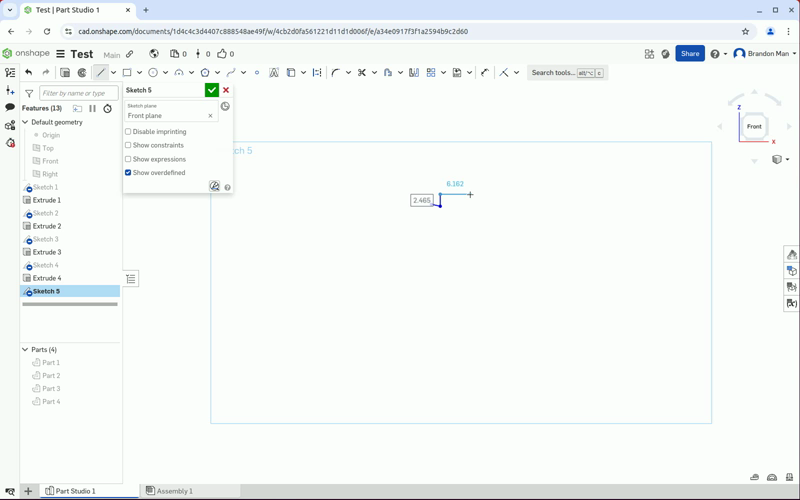
mouse_move(431, 195)
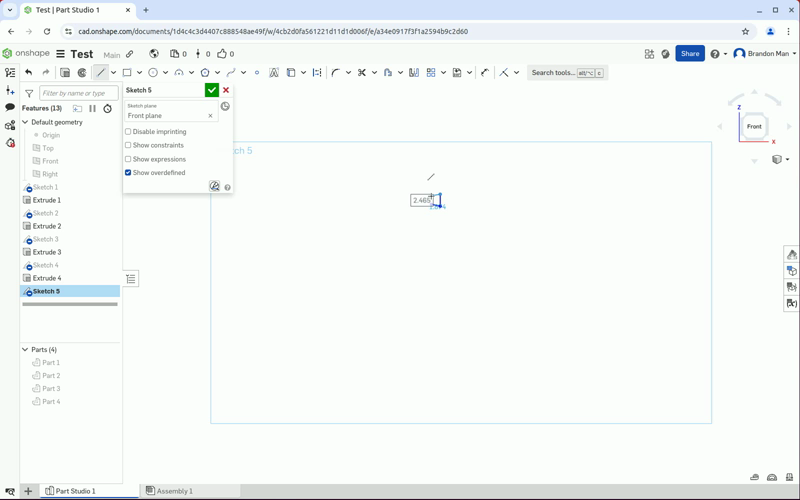
click(431, 195)
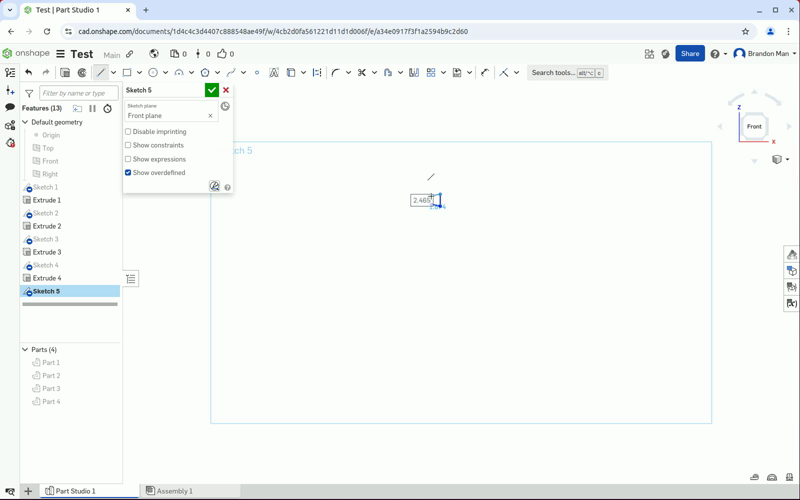
key_up(shift)
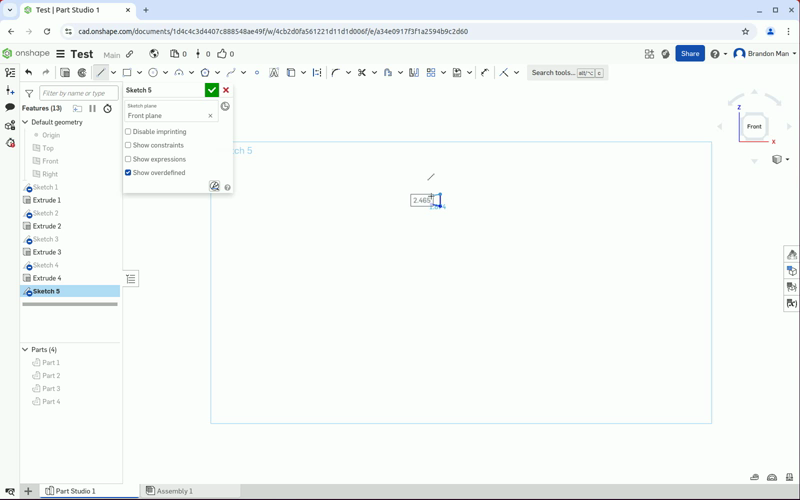
mouse_move(461, 195)
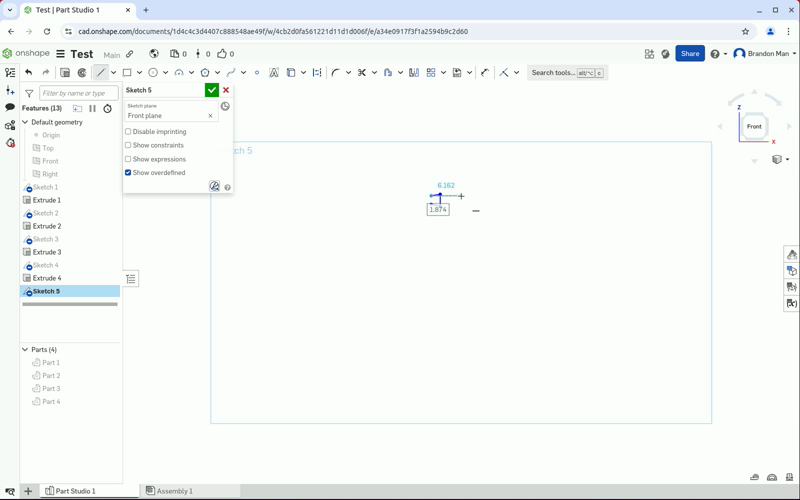
key_down(shift)
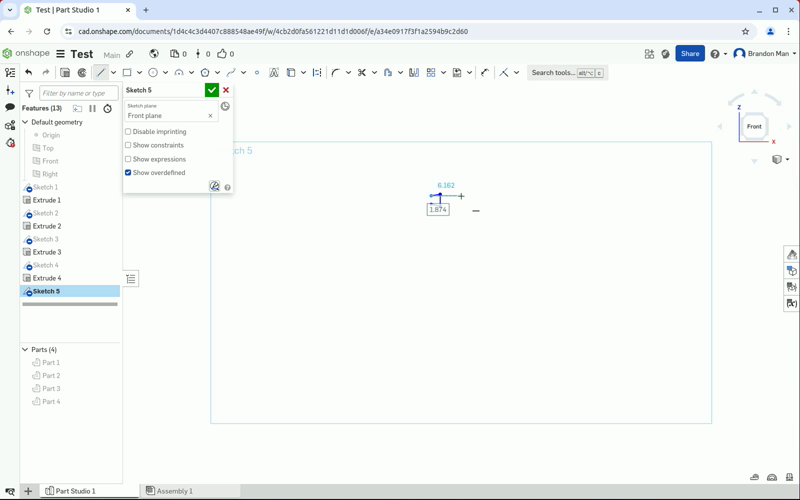
mouse_move(431, 204)
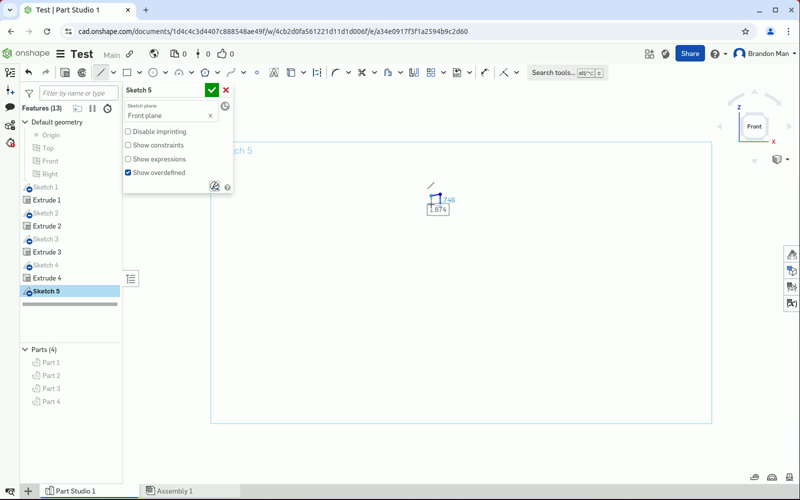
key_up(shift)
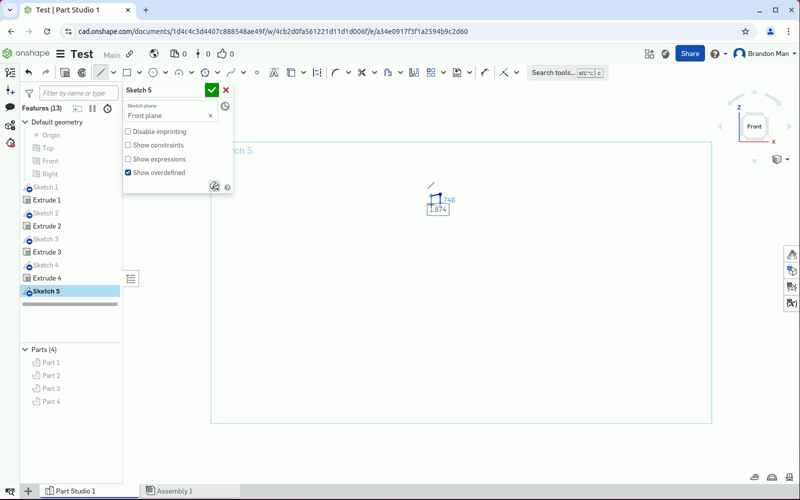
click(431, 204)
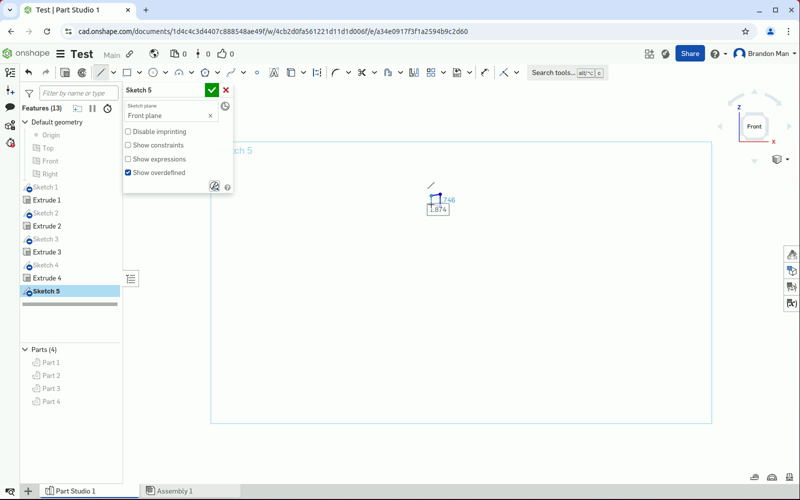
key(esc)
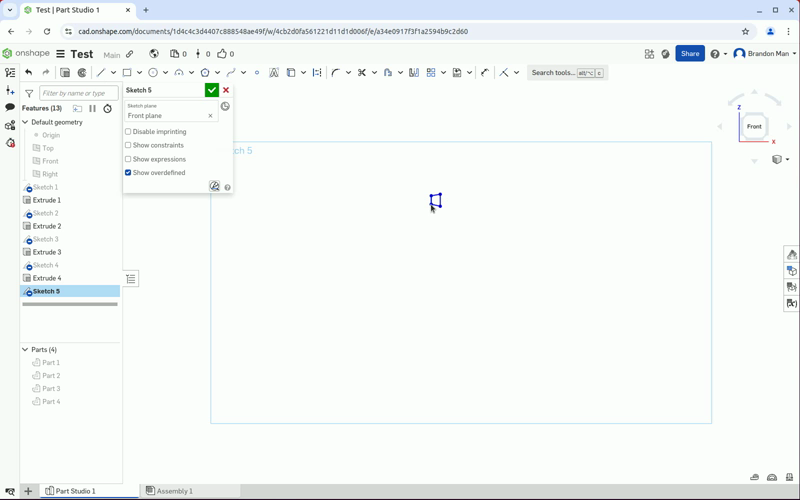
mouse_move(435, 204)
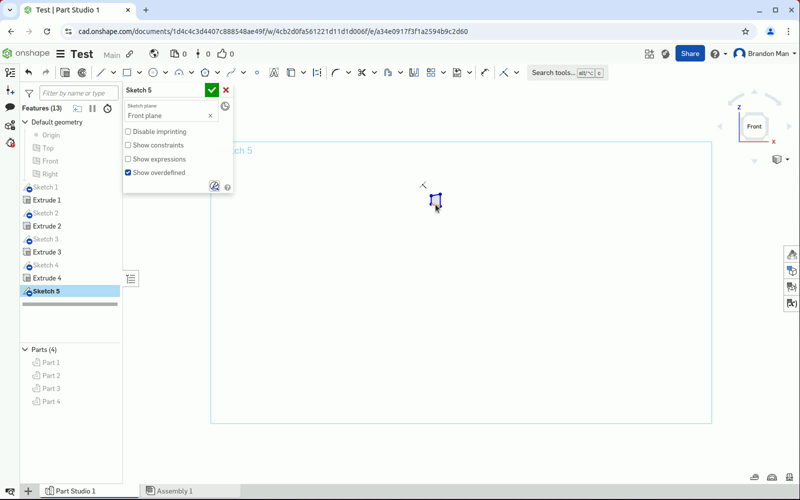
scroll(6)
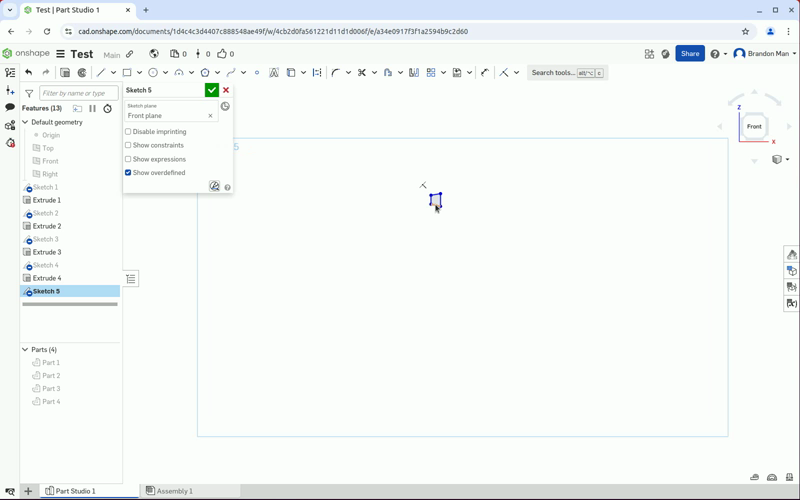
scroll(6)
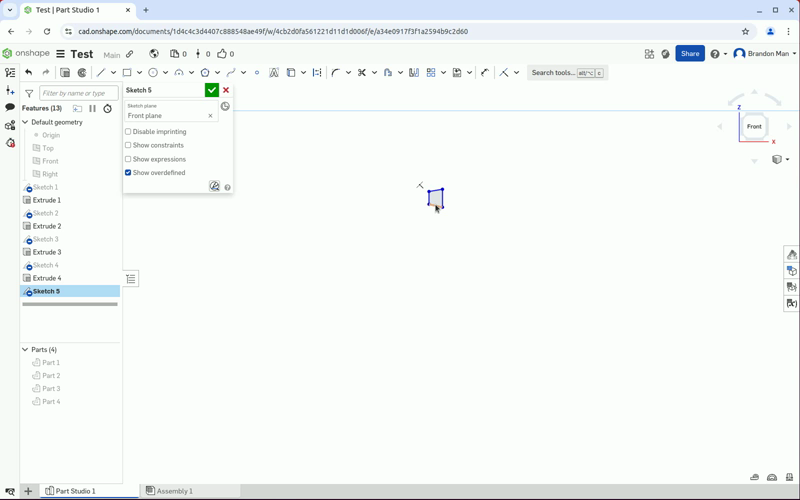
scroll(6)
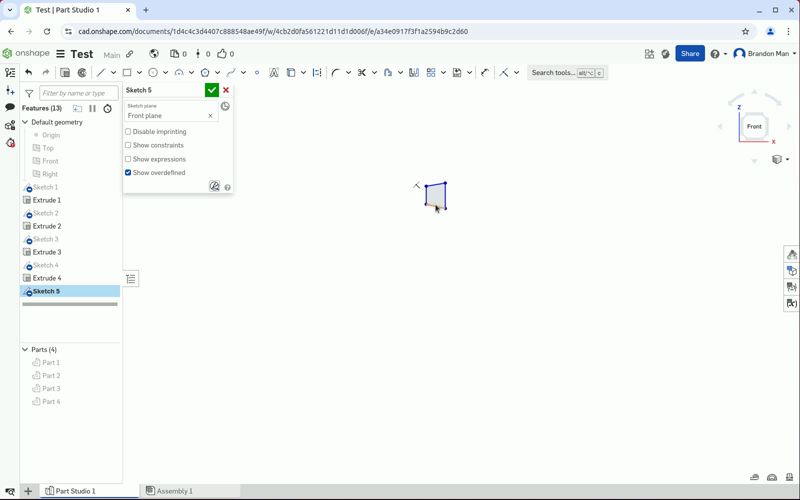
scroll(6)
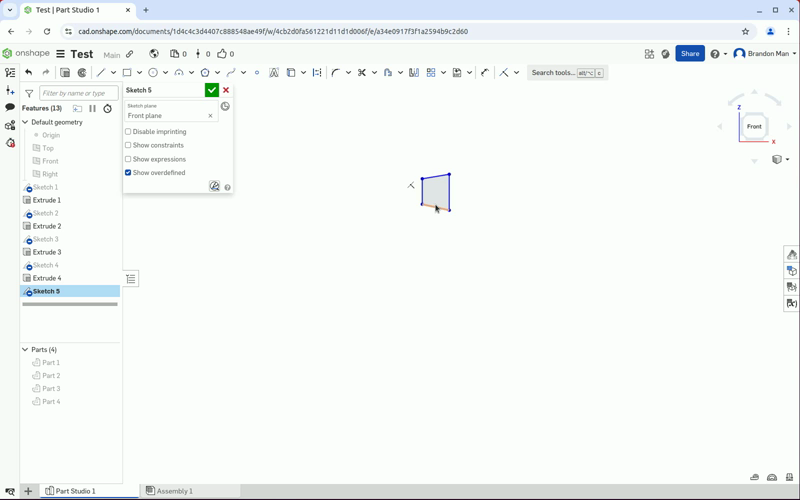
scroll(6)
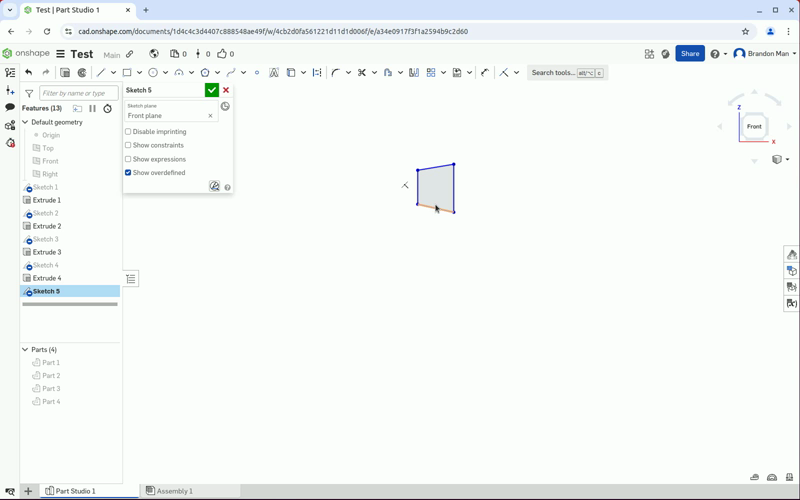
scroll(6)
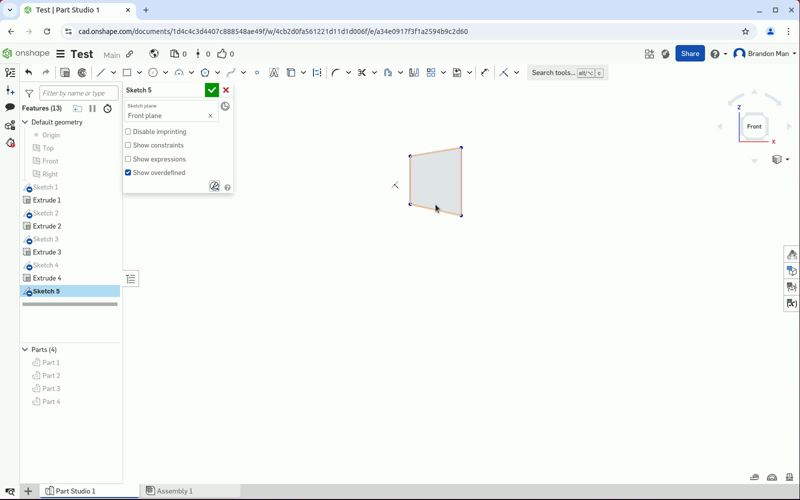
scroll(6)
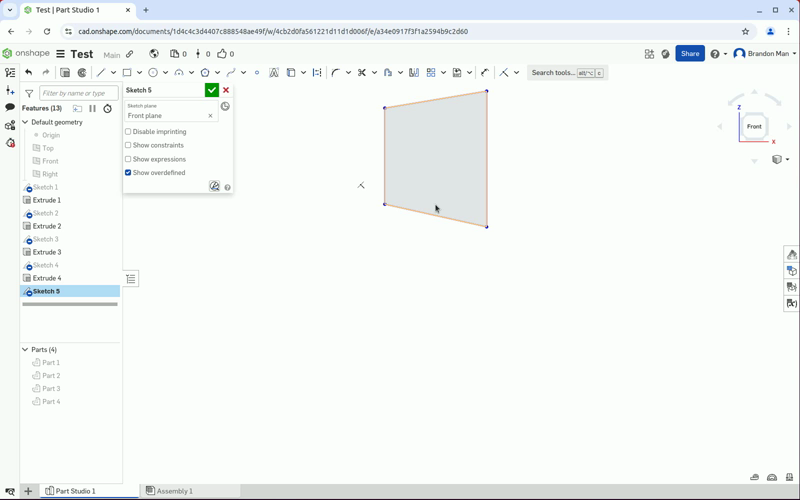
click(435, 204)
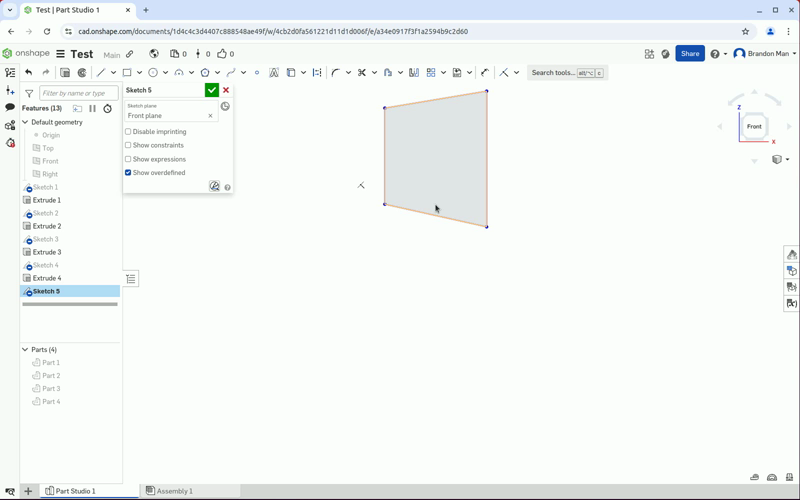
scroll(-6)
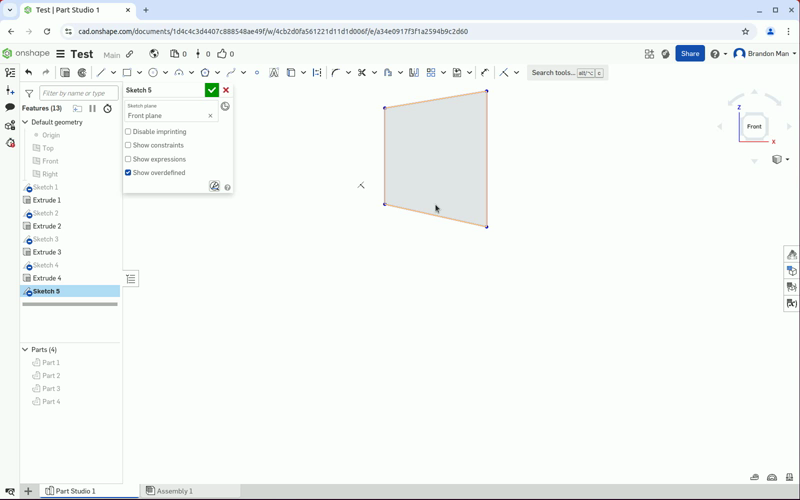
scroll(-6)
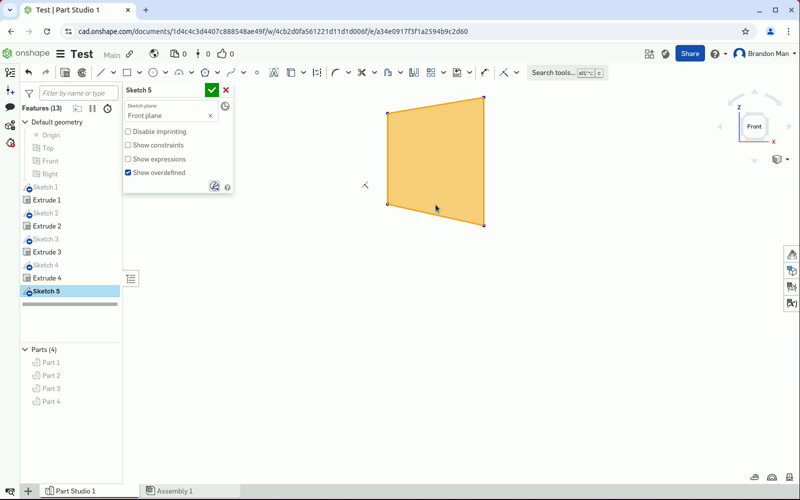
scroll(-6)
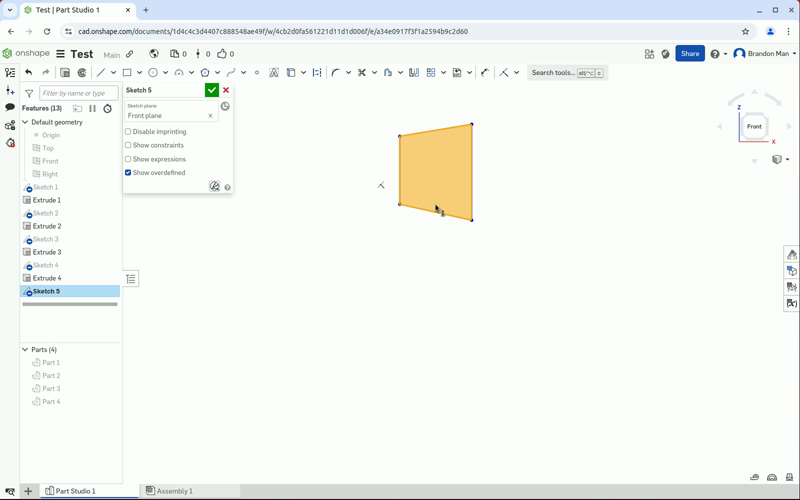
scroll(-6)
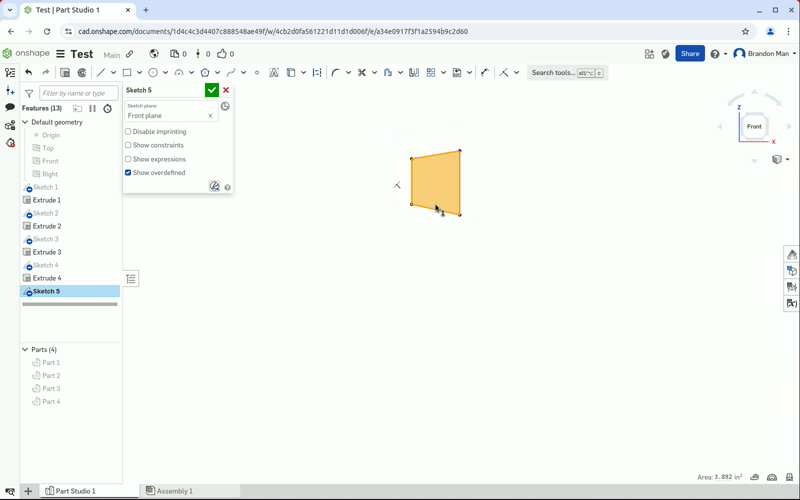
scroll(-6)
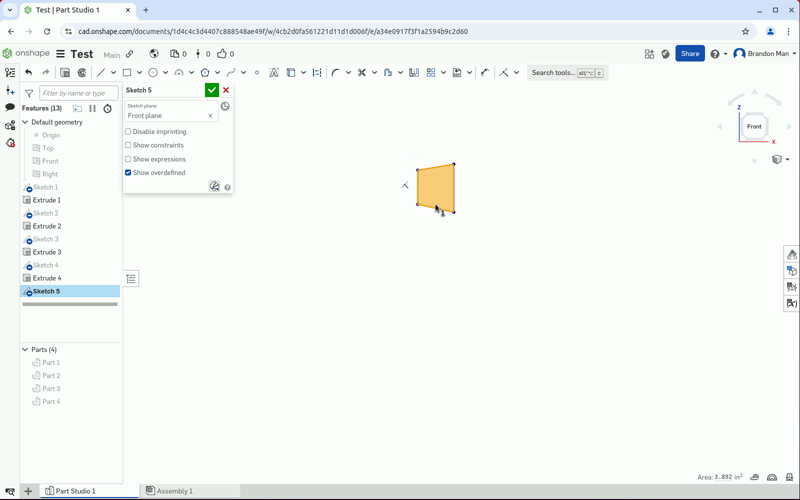
scroll(-6)
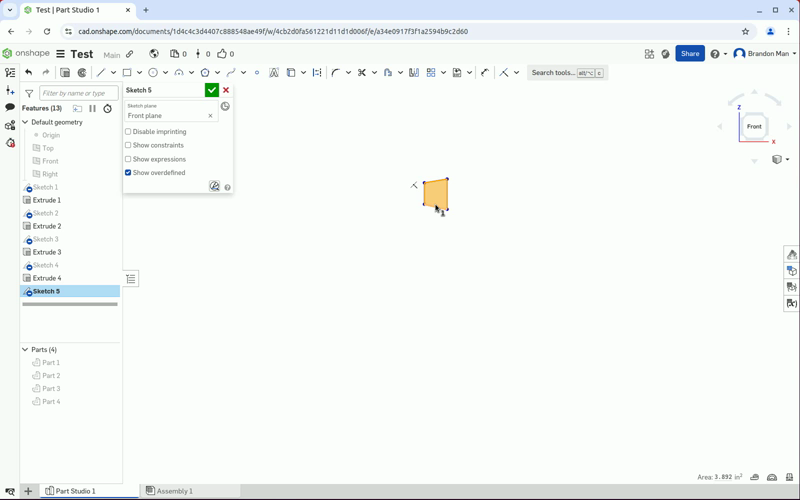
scroll(-6)
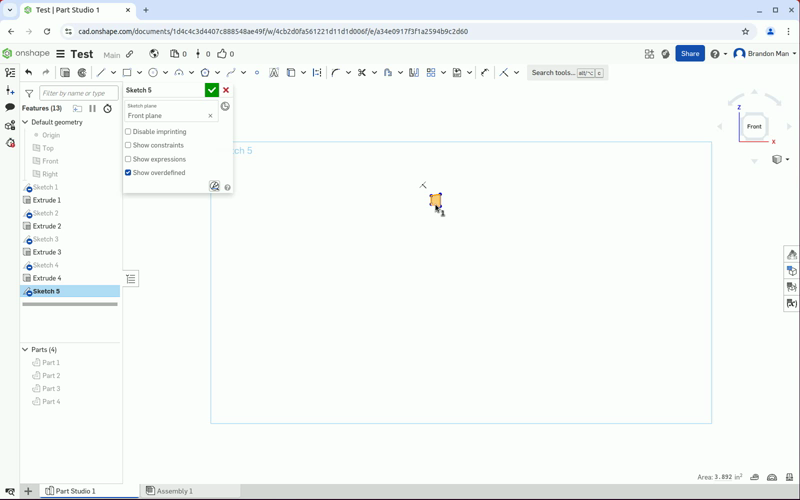
mouse_move(73, 352)
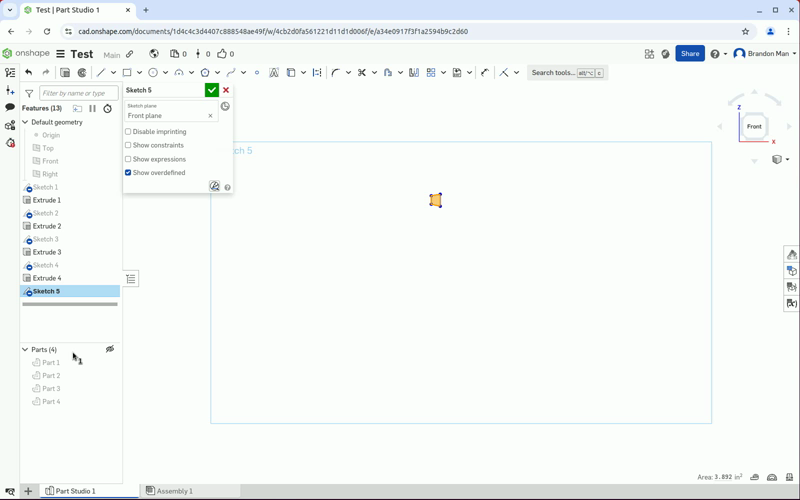
key(shift+y)
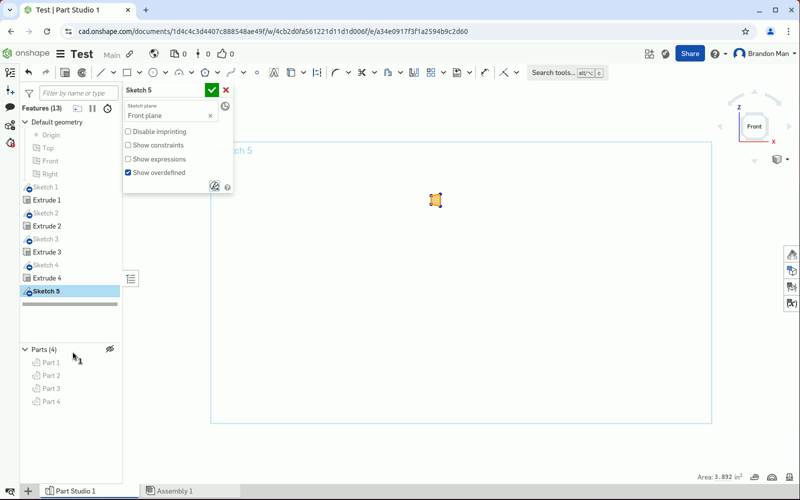
key(shift+e)
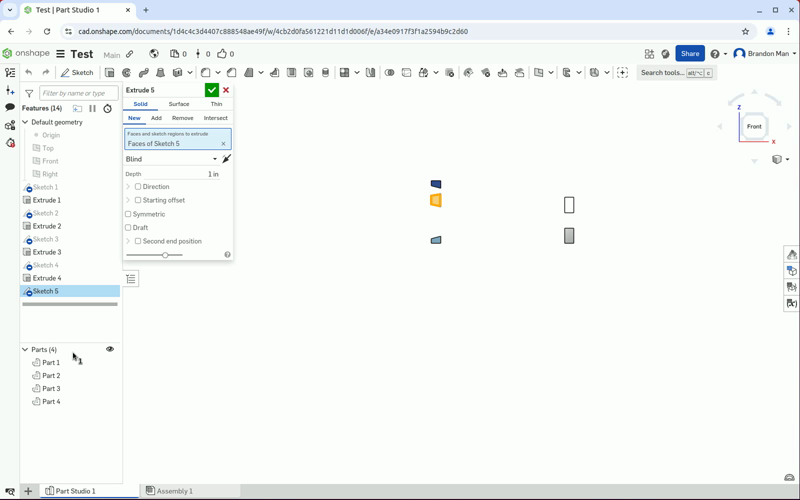
mouse_move(143, 106)
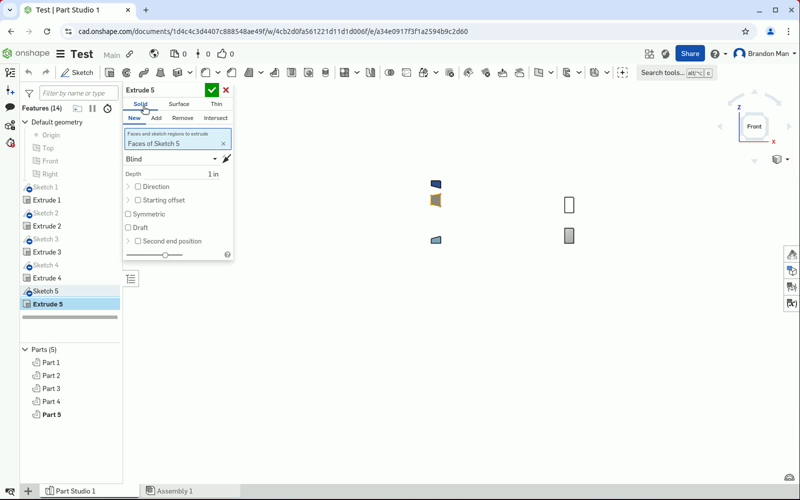
click(143, 106)
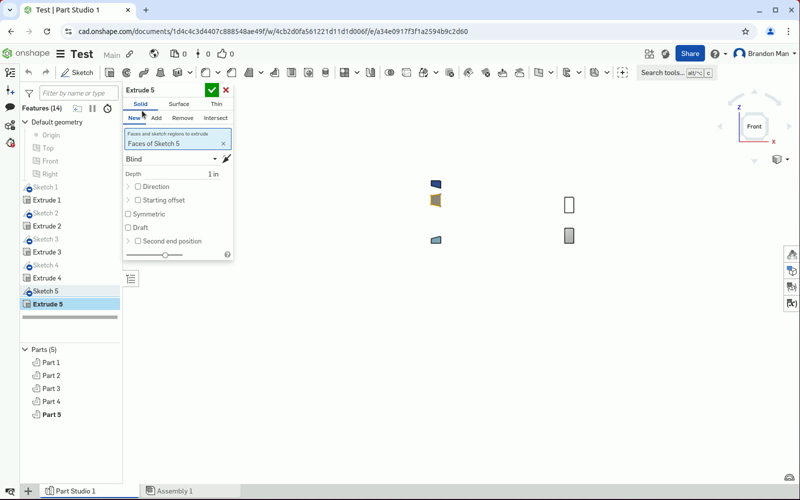
mouse_move(137, 120)
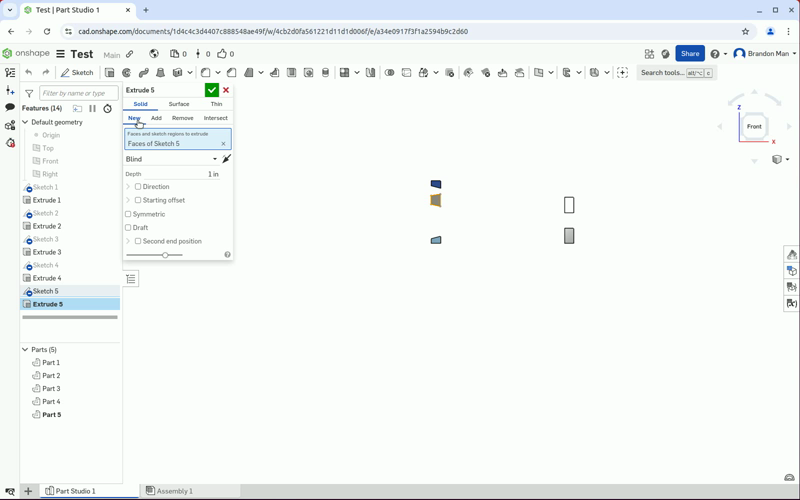
click(137, 120)
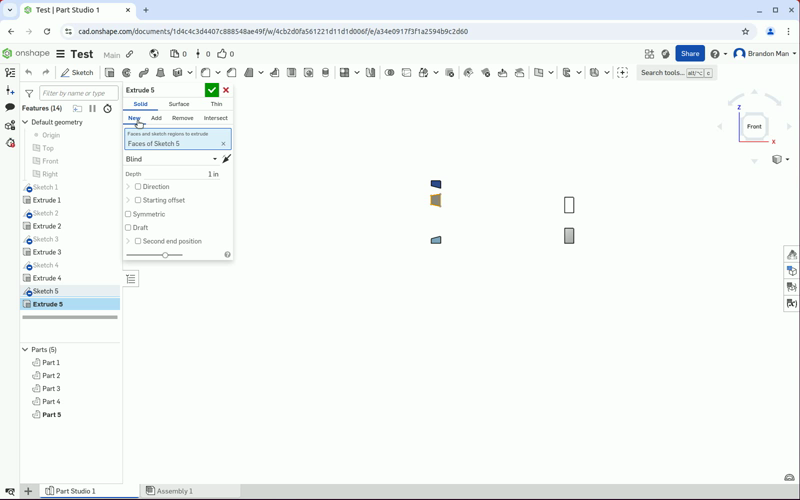
key(tab, 4)
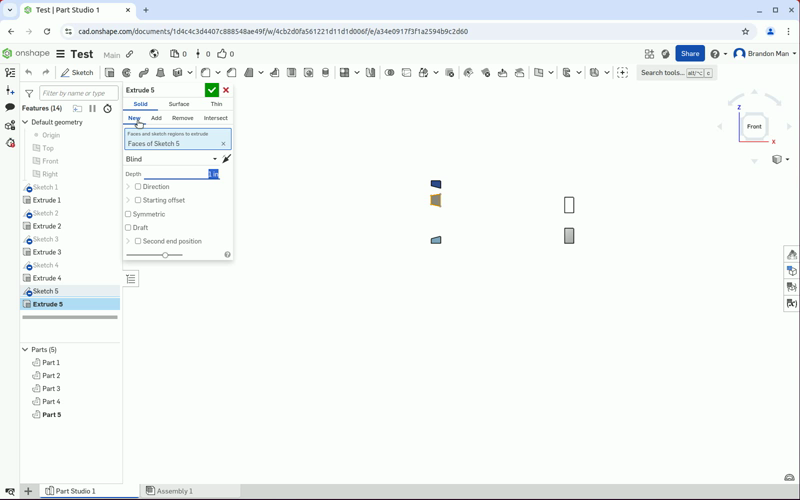
text(2.166)
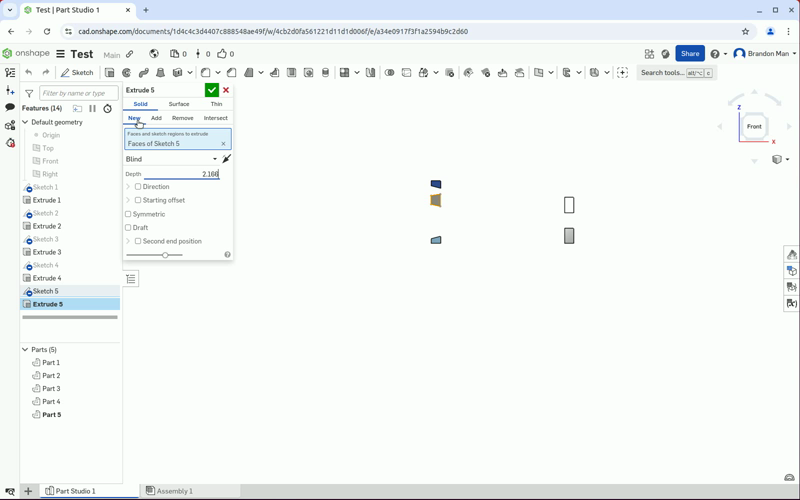
key(enter)
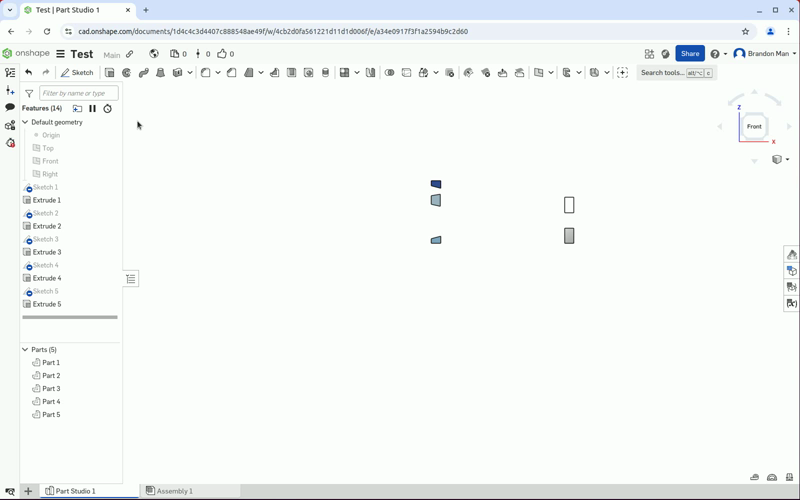
key(shift+h)
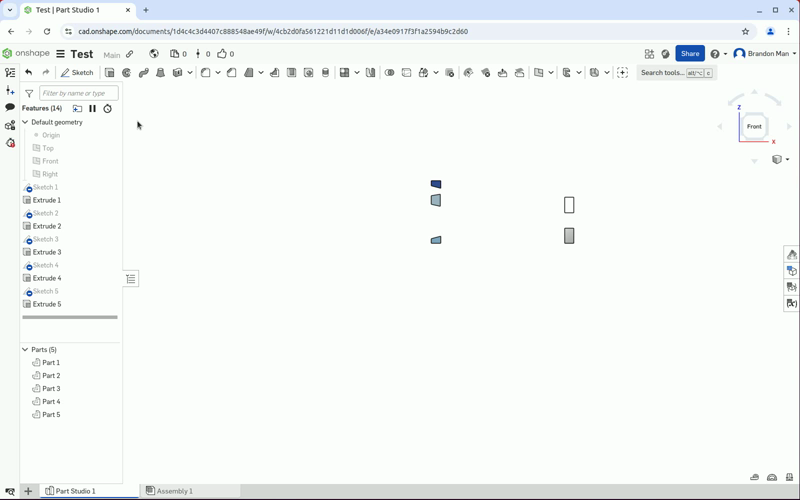
key(shift+h)
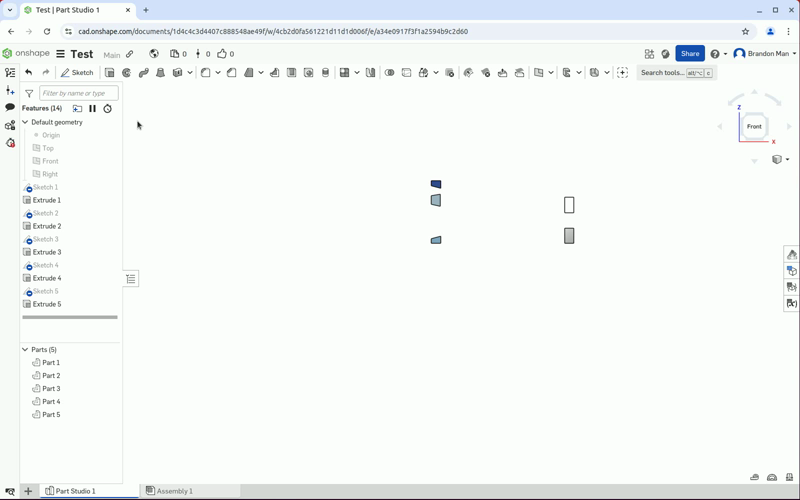
mouse_move(73, 189)
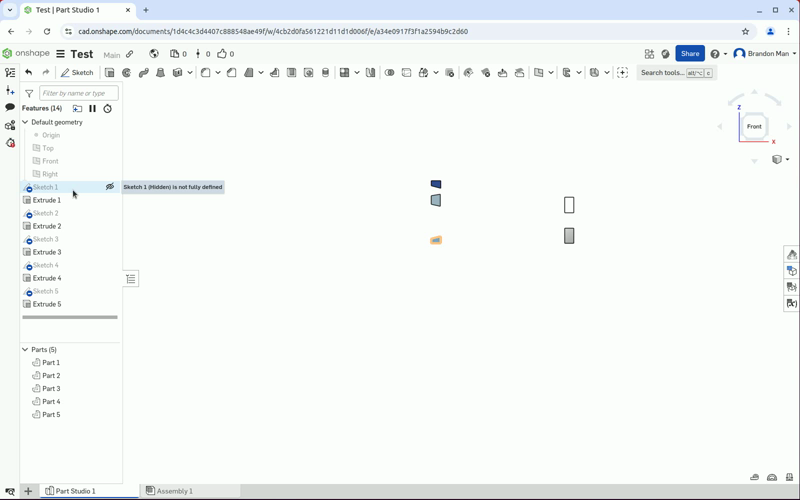
click(73, 189)
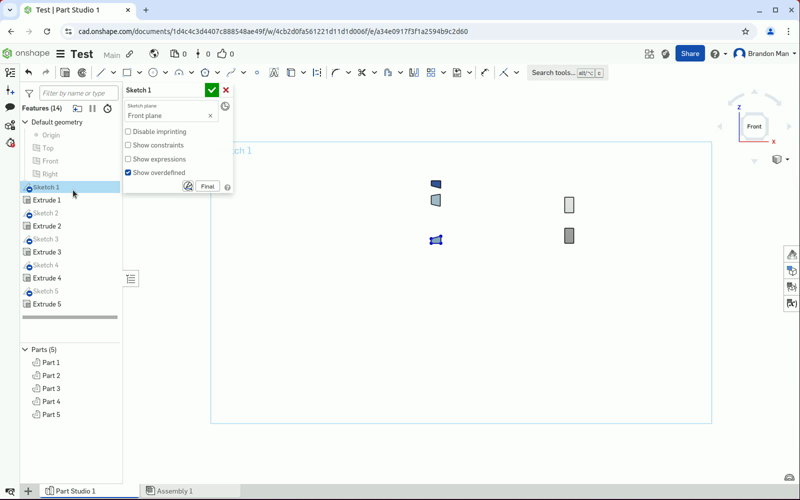
mouse_move(229, 92)
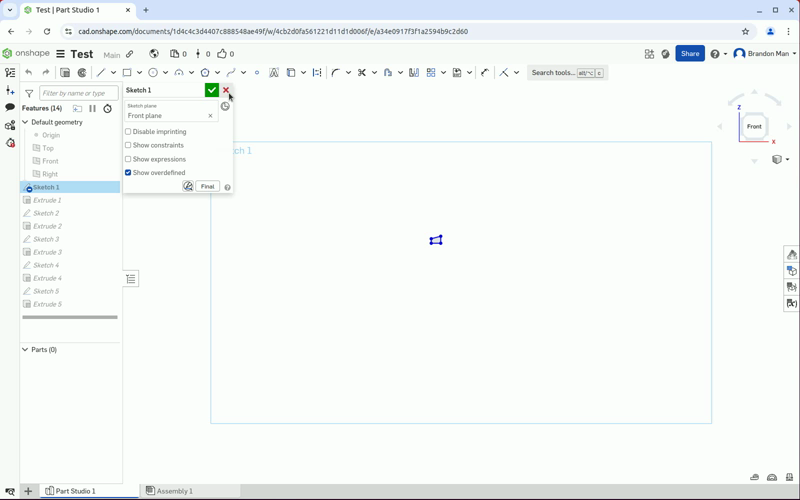
click(229, 92)
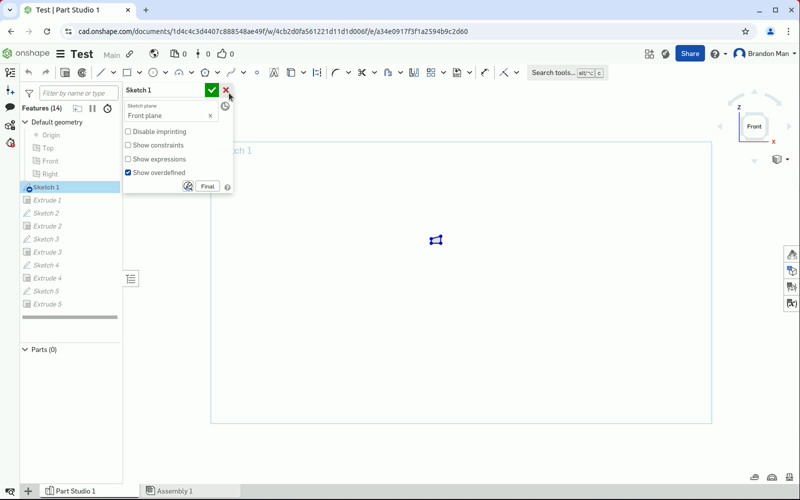
key(shift+s)
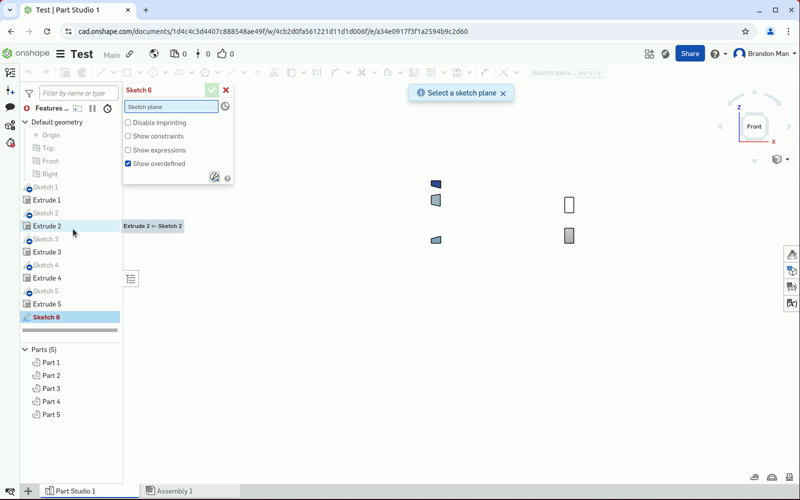
scroll(3)
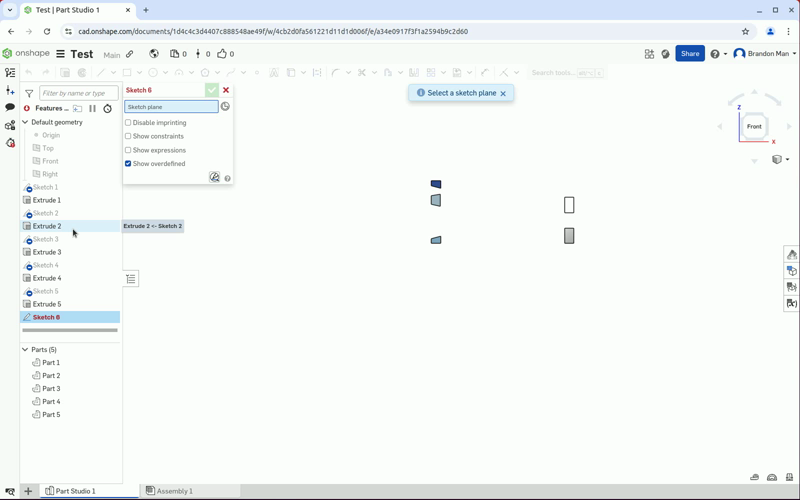
mouse_move(73, 163)
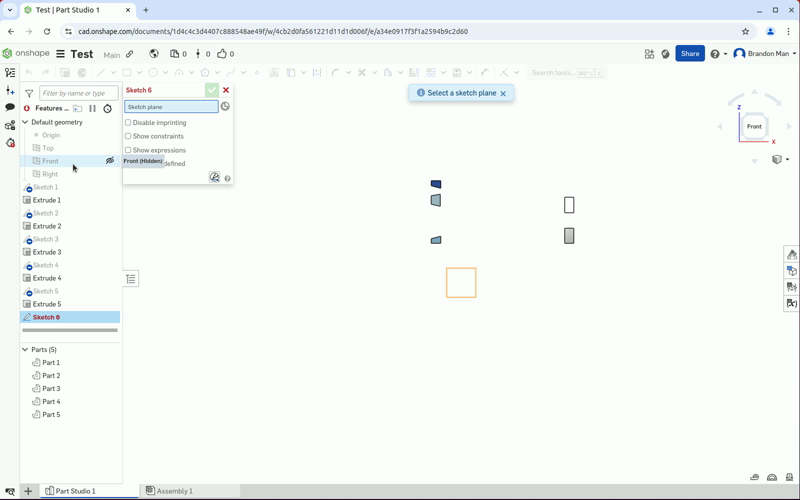
click(73, 163)
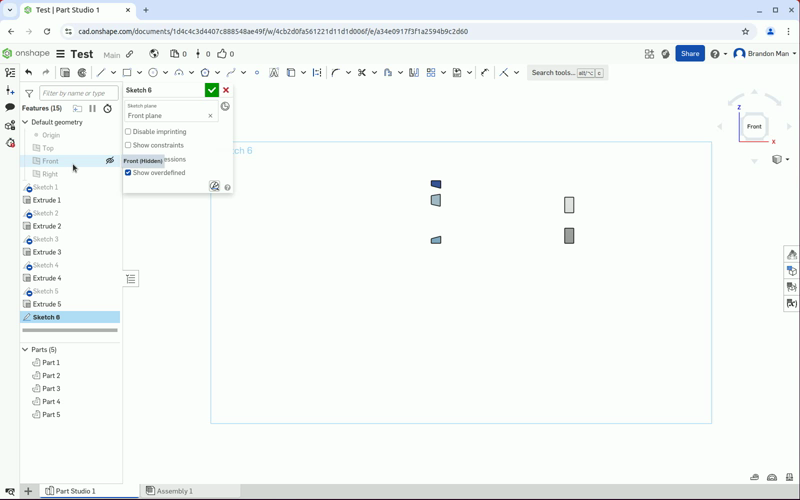
mouse_move(73, 352)
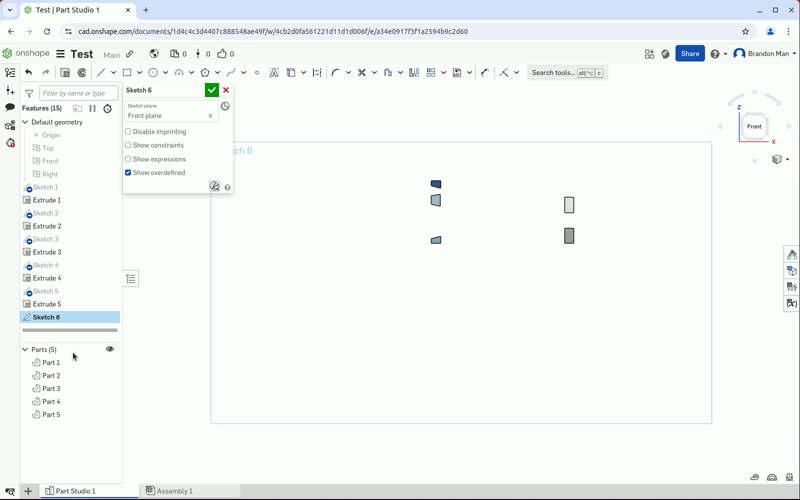
key(y)
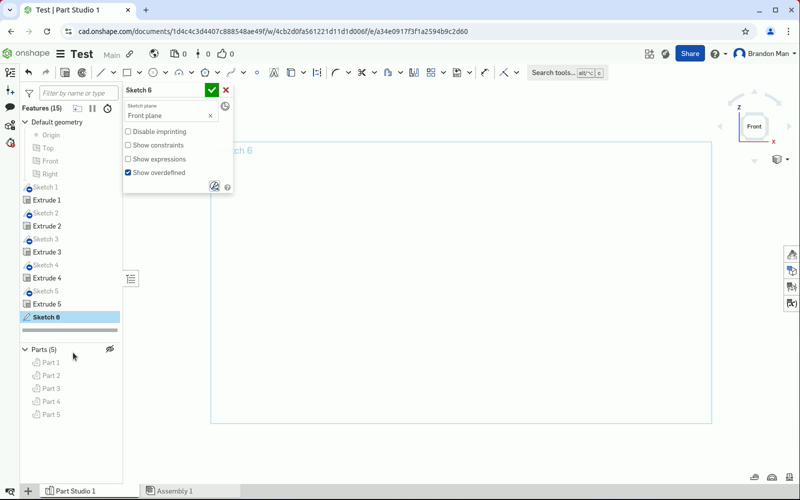
key(l)
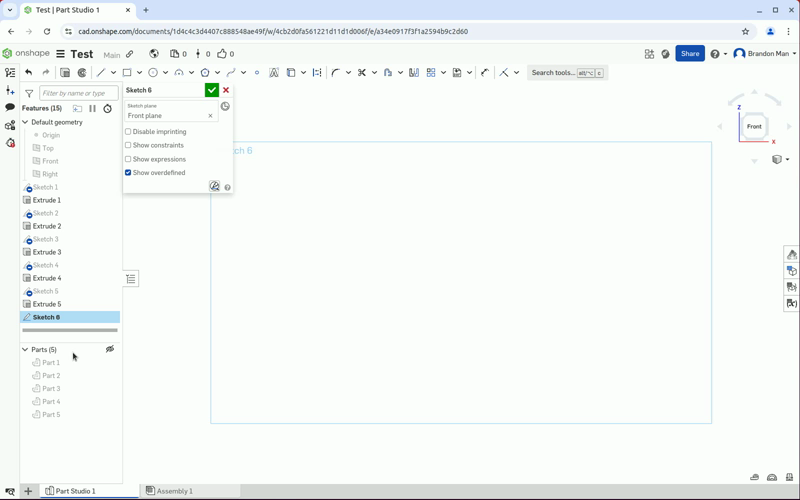
key_down(shift)
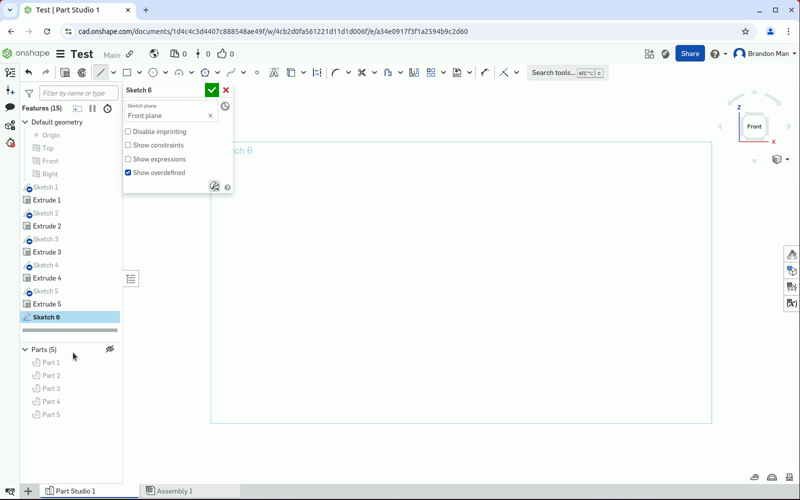
mouse_move(431, 225)
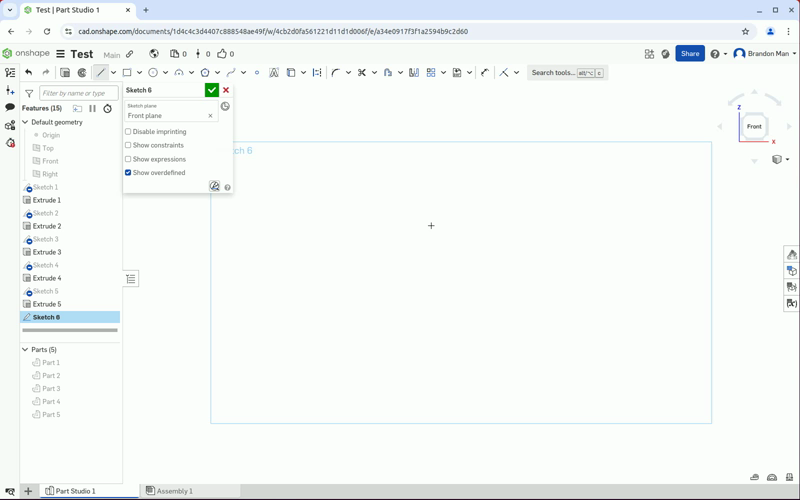
click(431, 225)
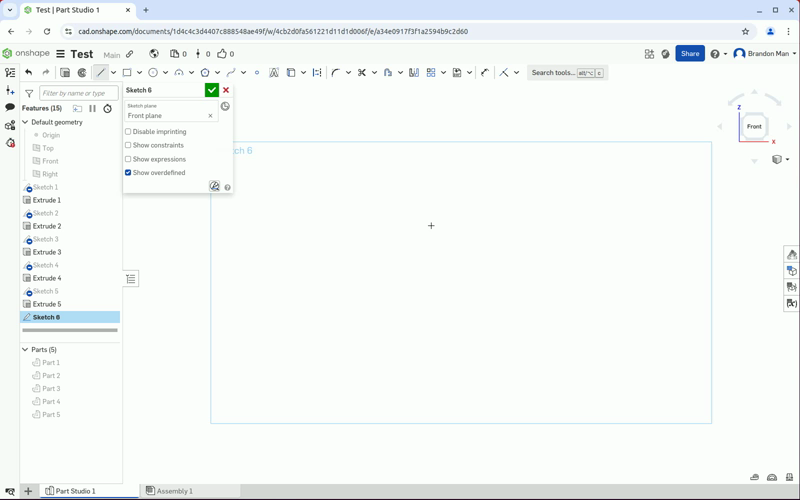
key_up(shift)
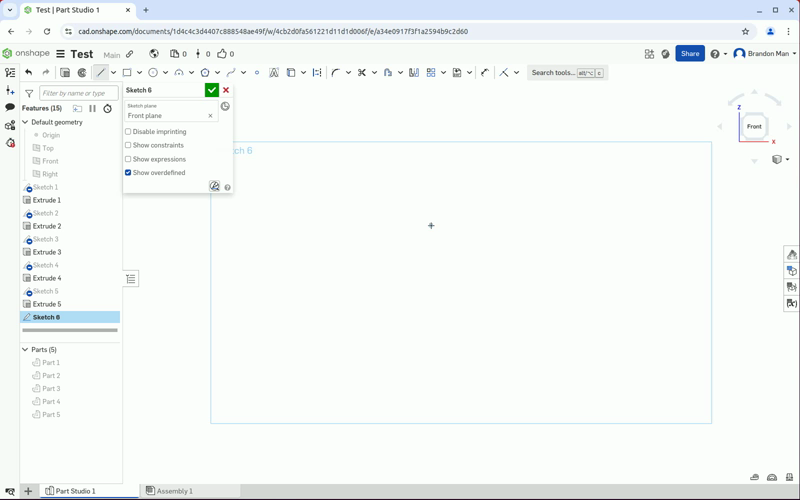
key_down(shift)
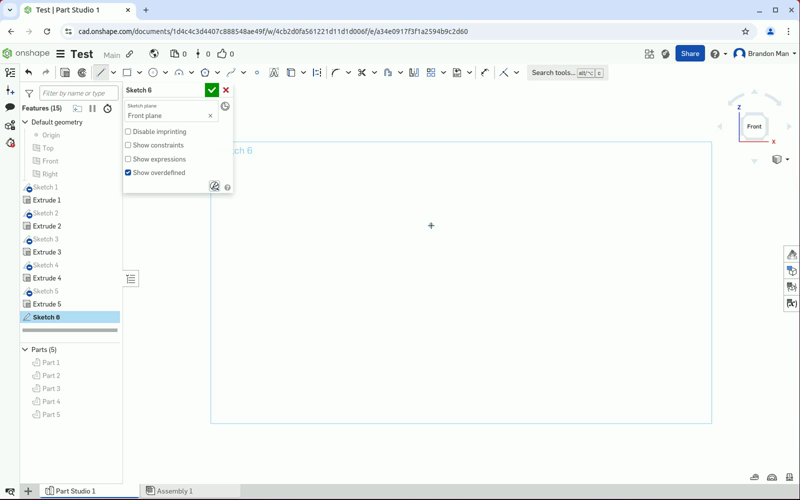
mouse_move(461, 225)
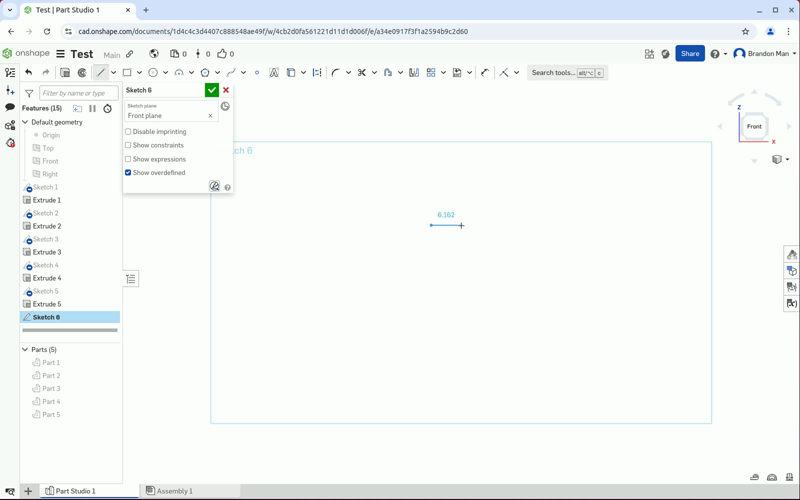
mouse_move(440, 227)
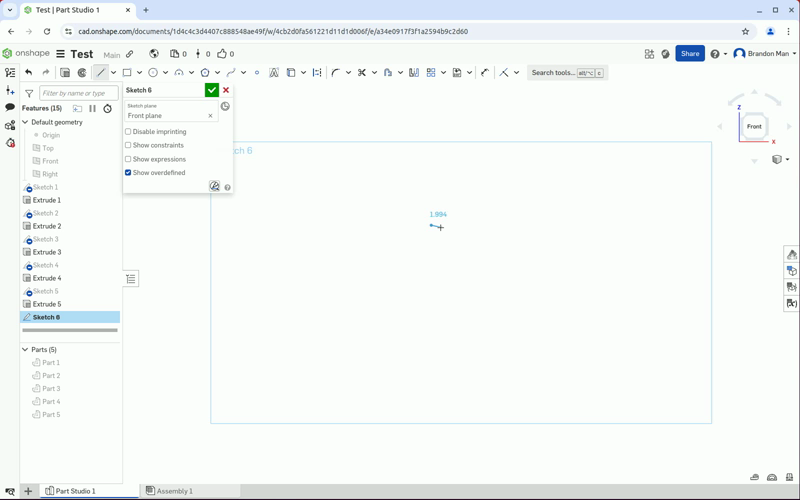
click(440, 227)
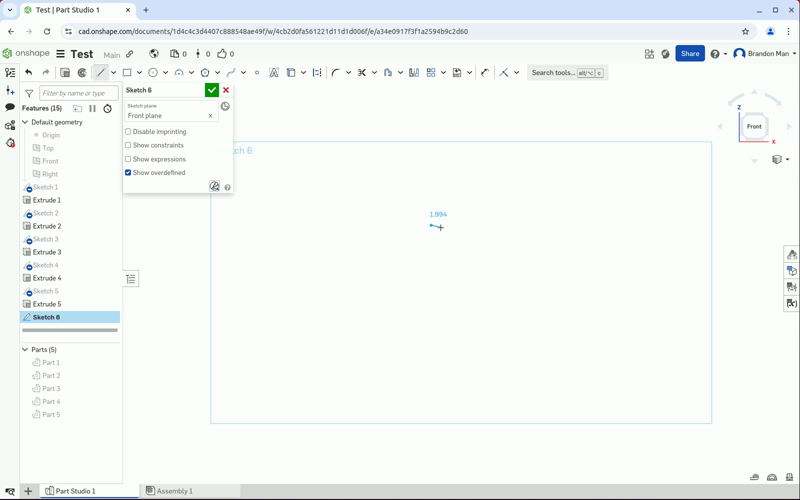
key_up(shift)
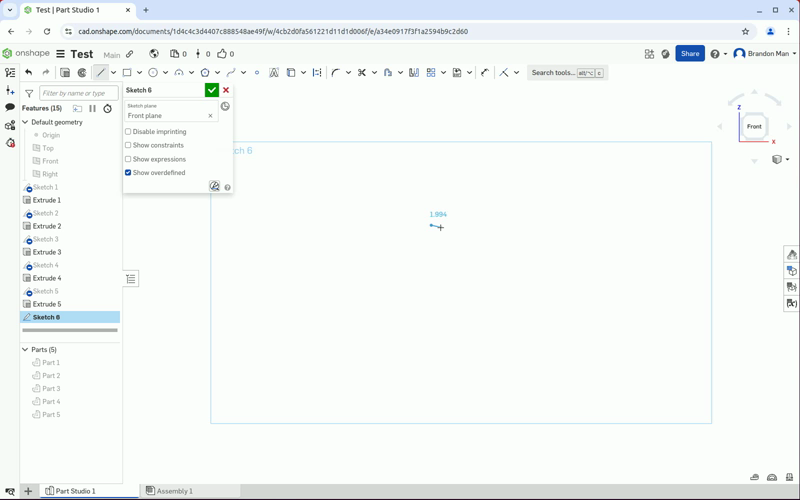
key_down(shift)
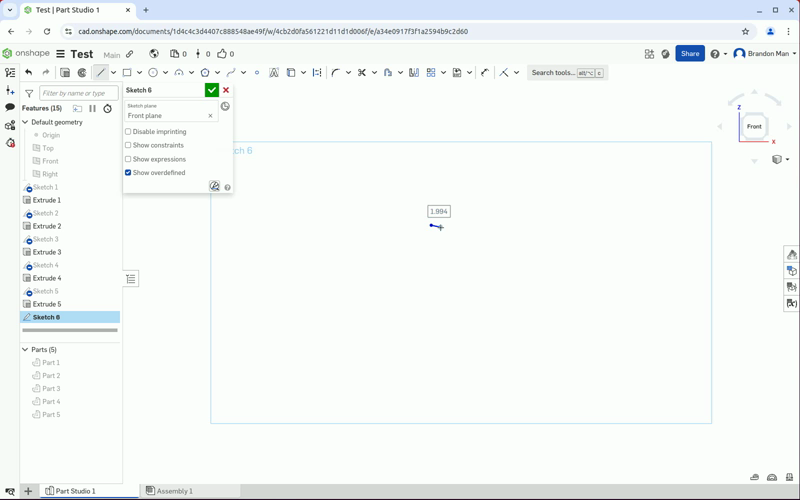
mouse_move(470, 227)
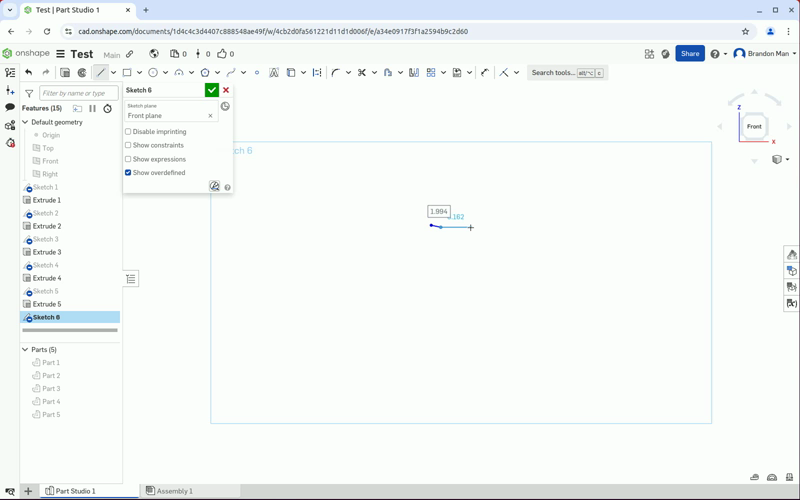
mouse_move(440, 212)
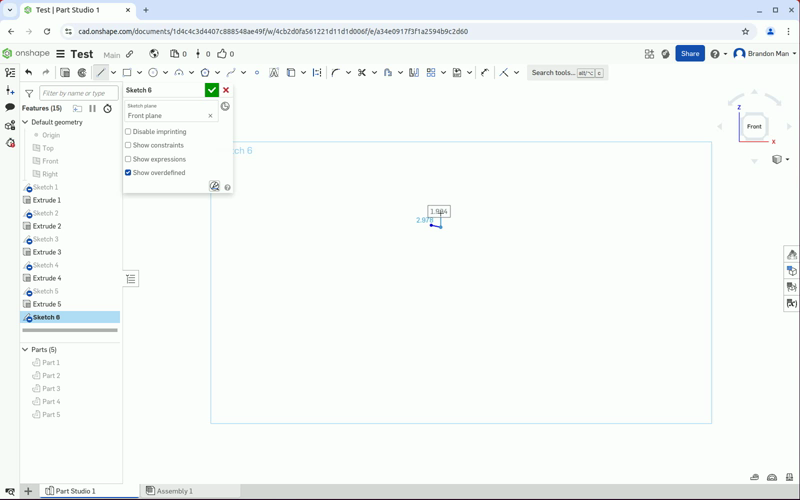
click(440, 212)
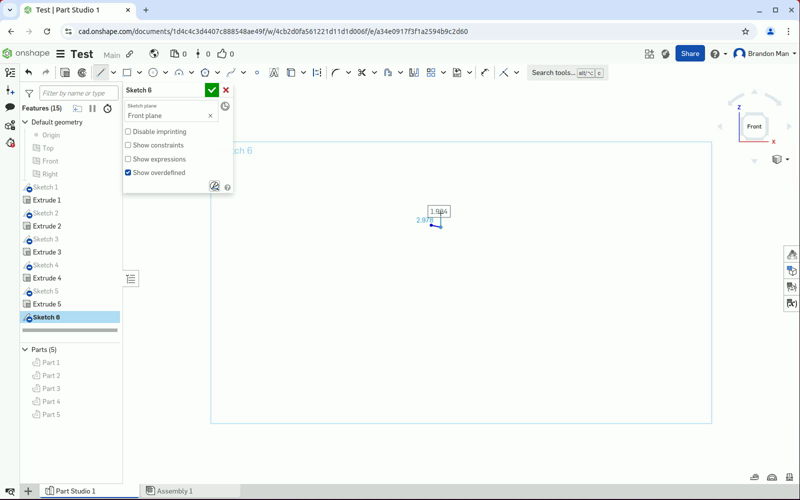
key_up(shift)
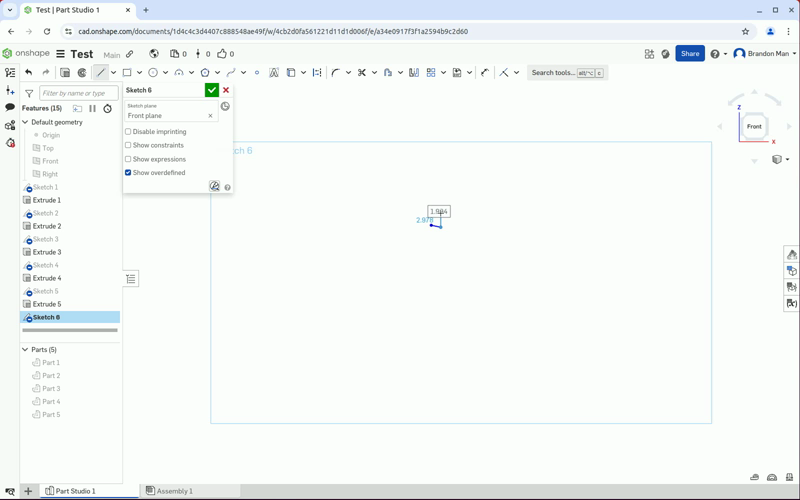
key_down(shift)
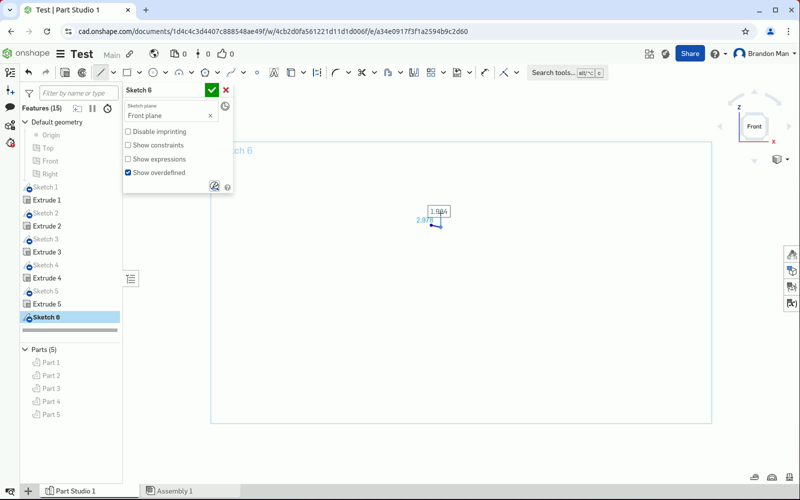
mouse_move(470, 212)
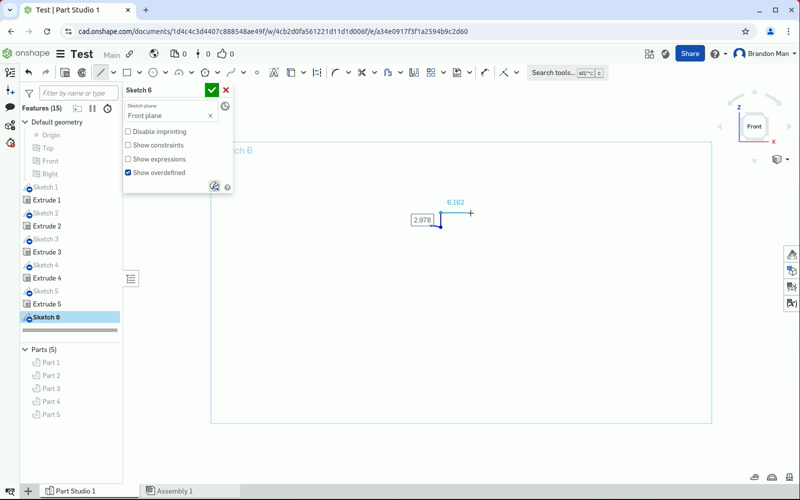
mouse_move(431, 215)
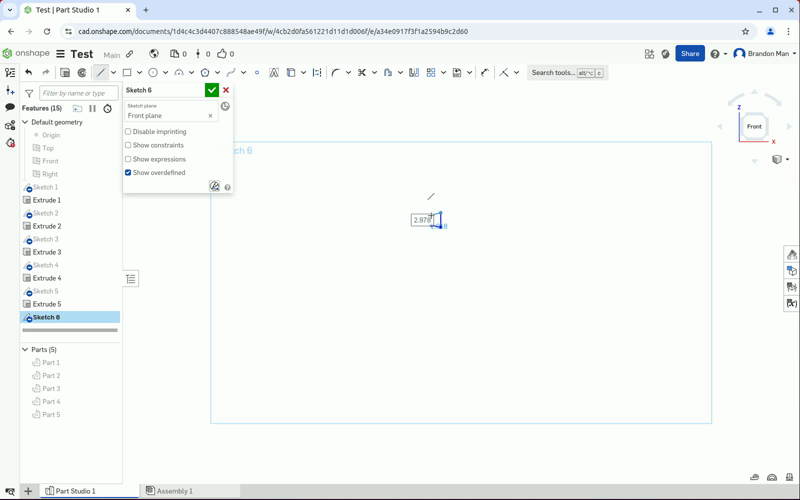
click(431, 215)
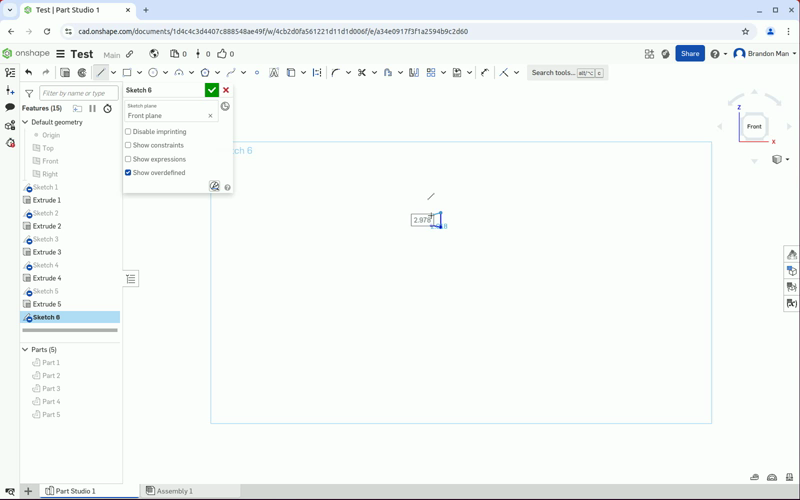
key_up(shift)
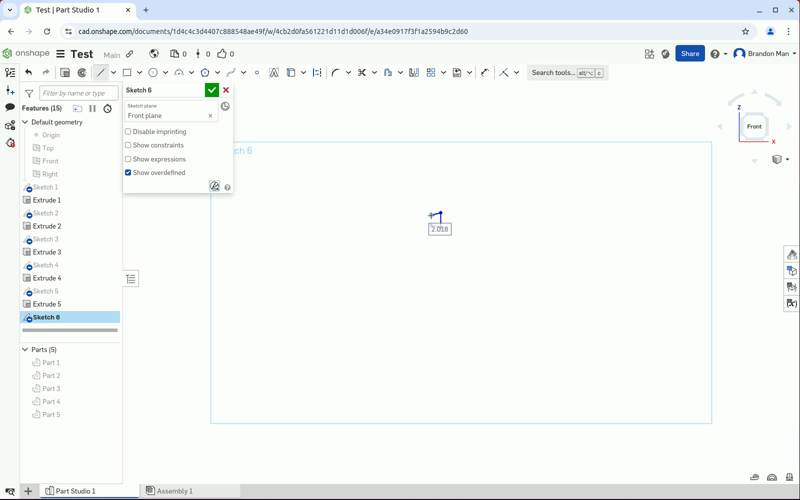
mouse_move(461, 215)
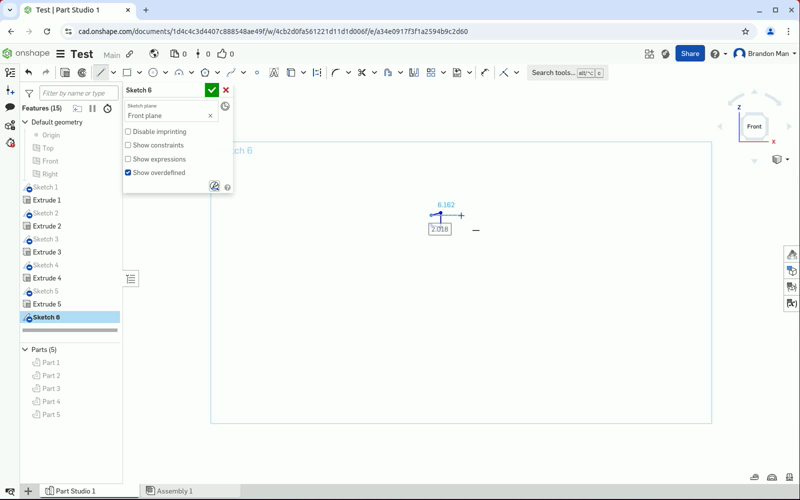
key_down(shift)
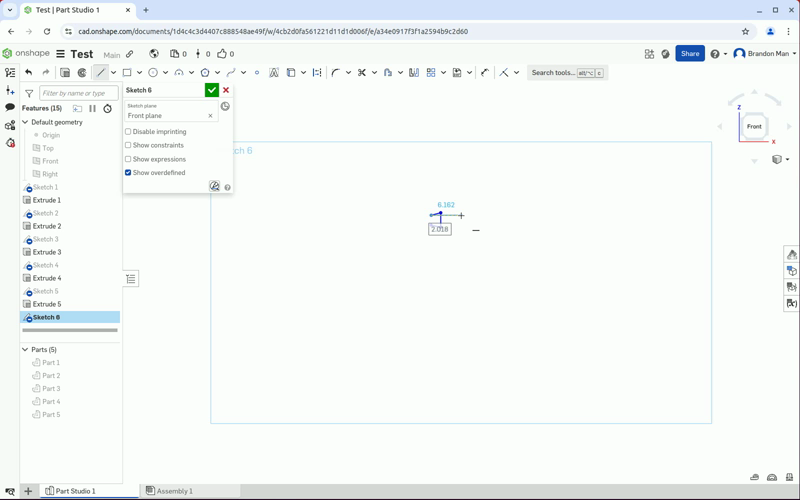
mouse_move(431, 225)
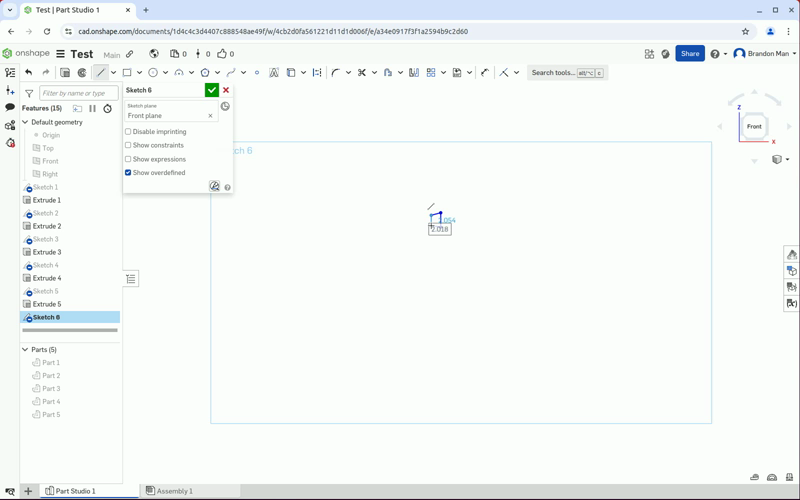
key_up(shift)
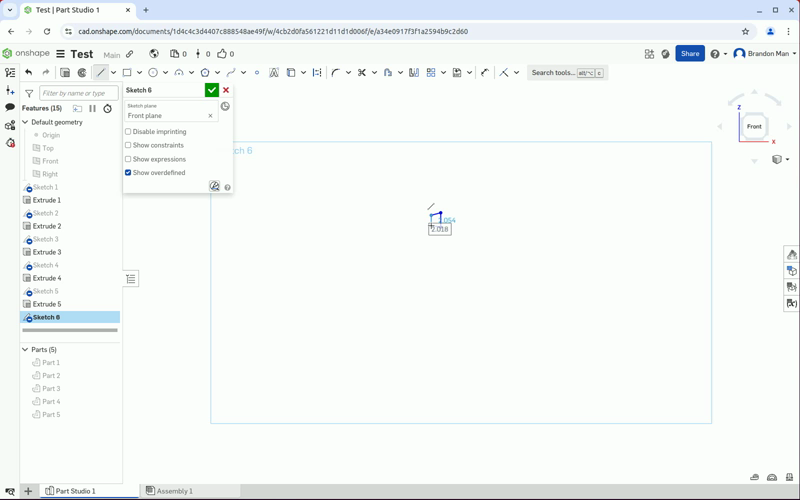
click(431, 225)
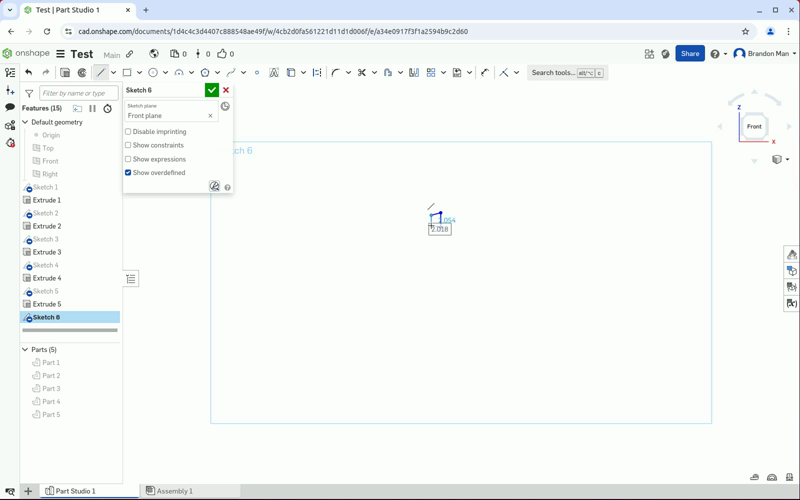
key(esc)
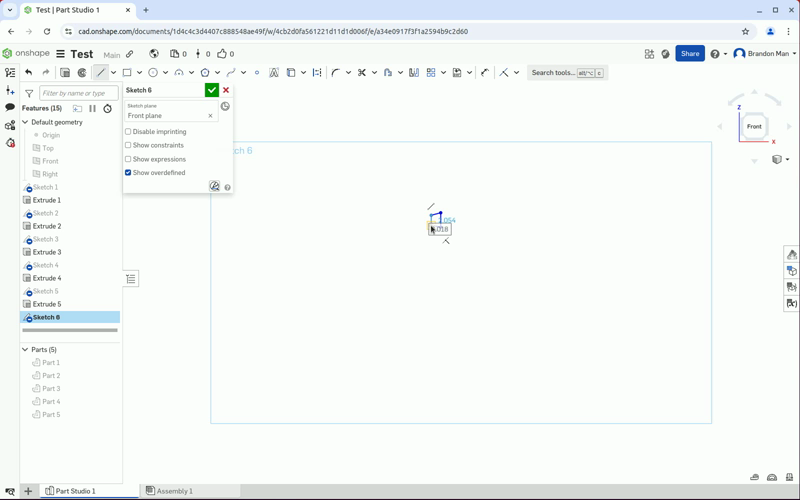
mouse_move(436, 224)
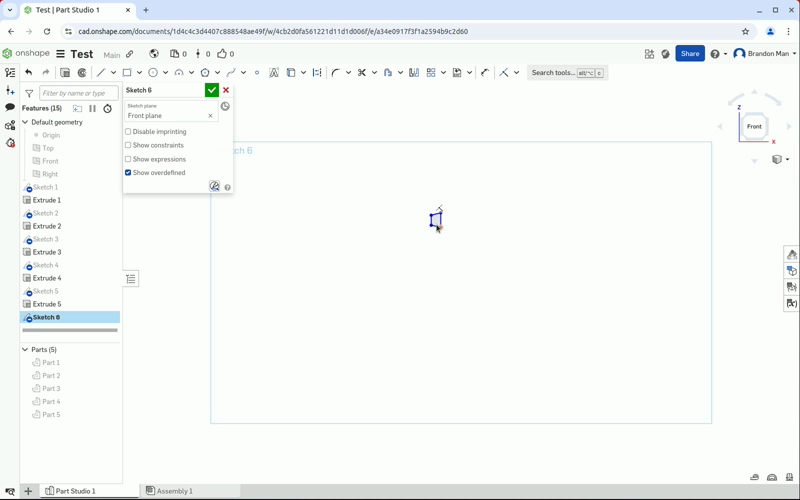
scroll(6)
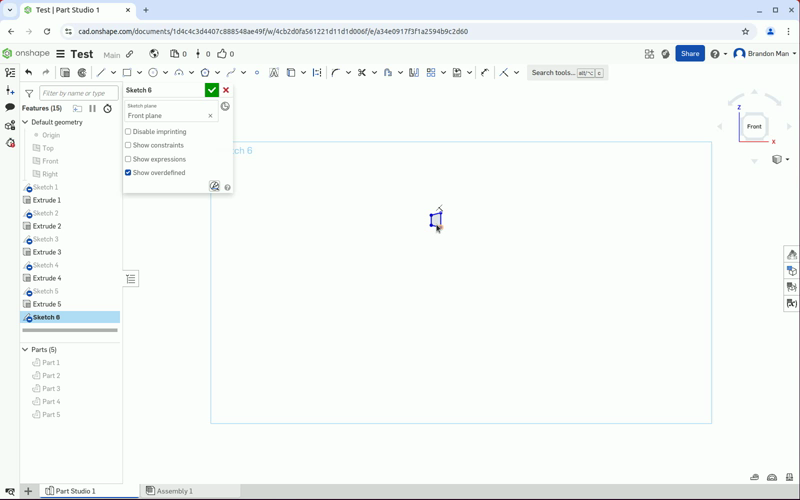
scroll(6)
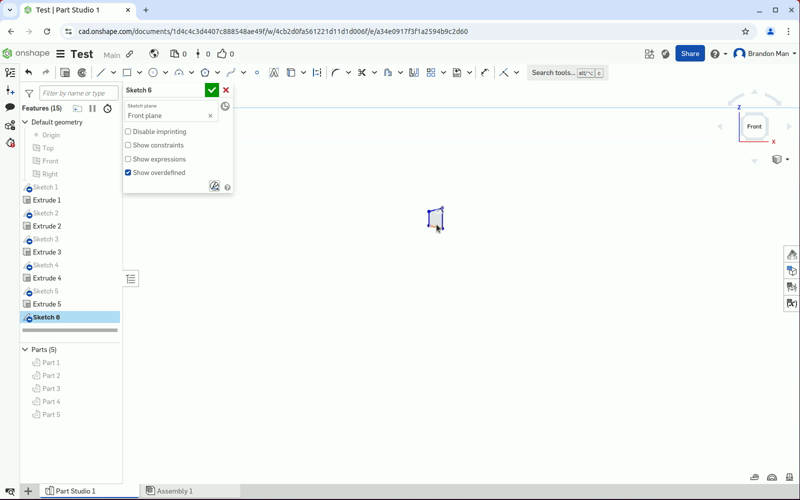
scroll(6)
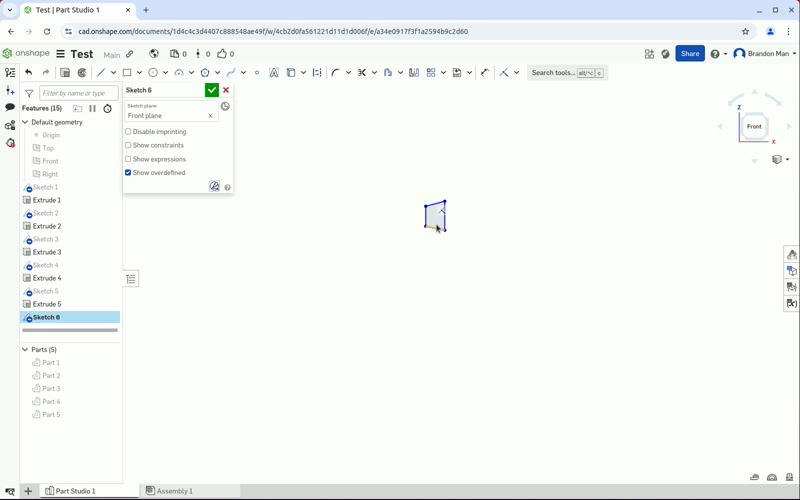
scroll(6)
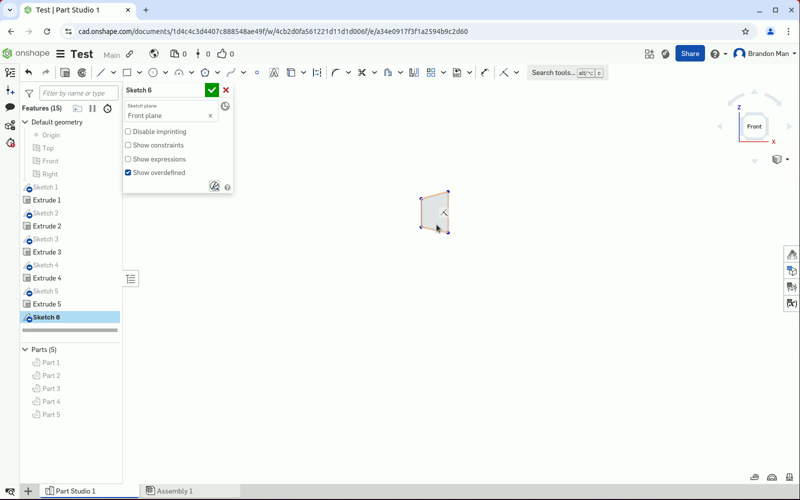
scroll(6)
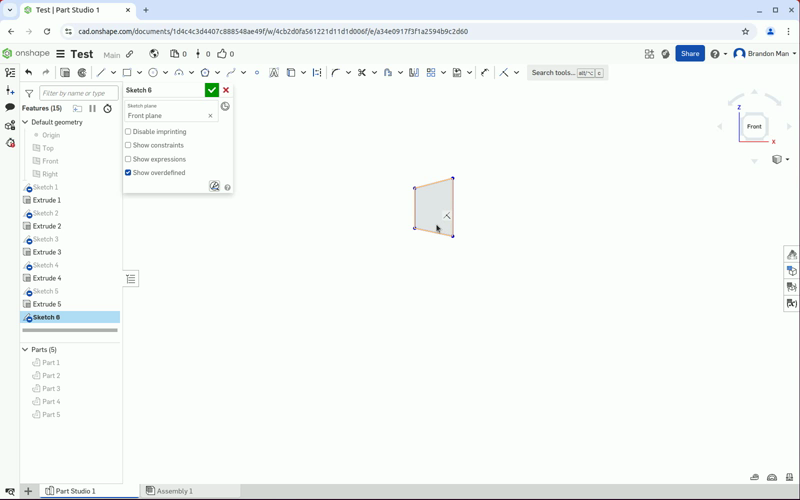
scroll(6)
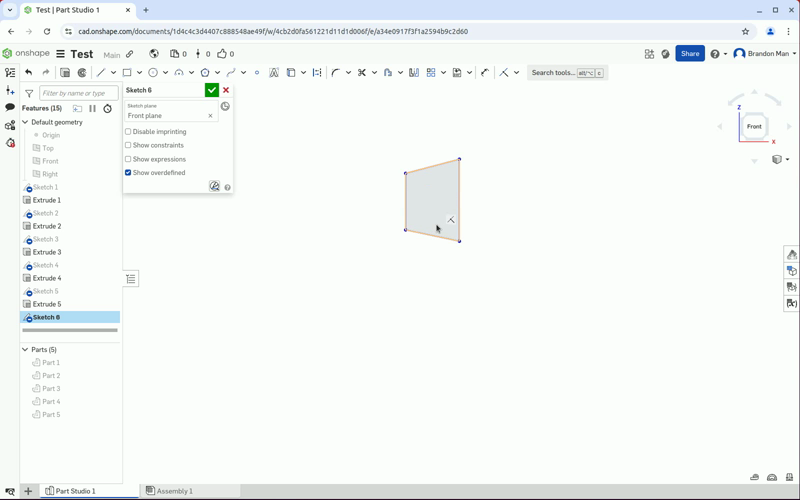
scroll(6)
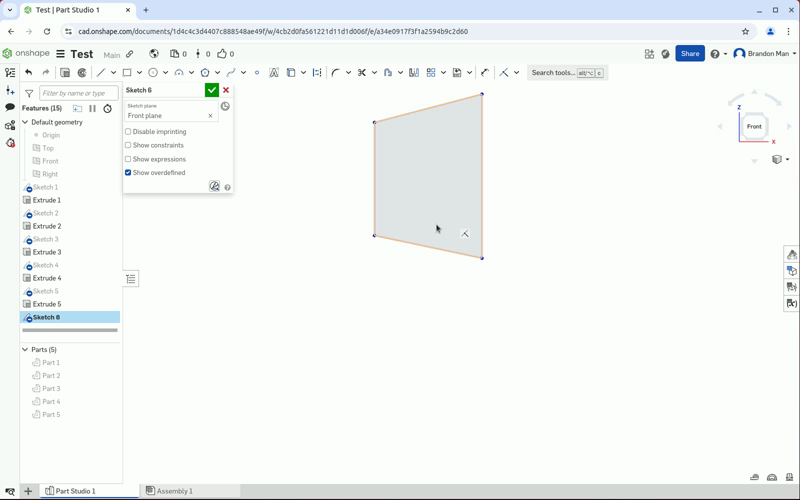
click(436, 224)
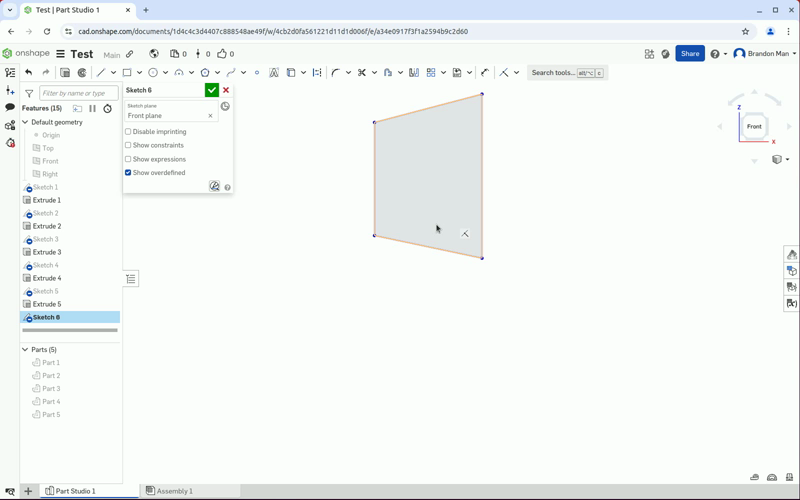
scroll(-6)
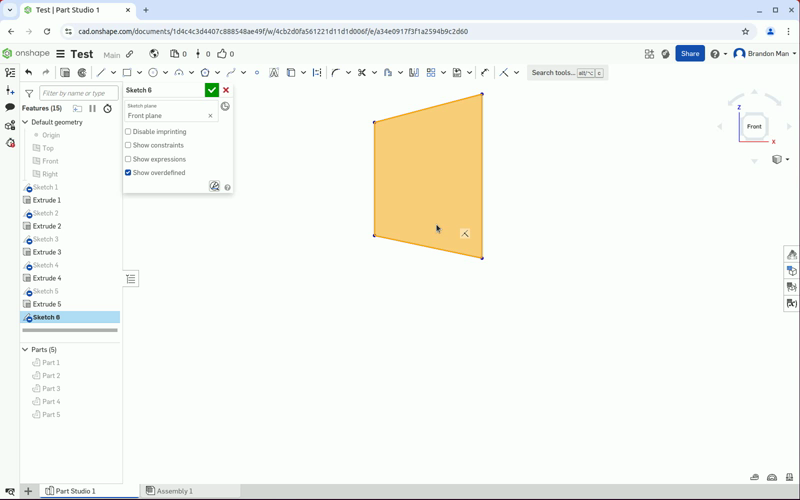
scroll(-6)
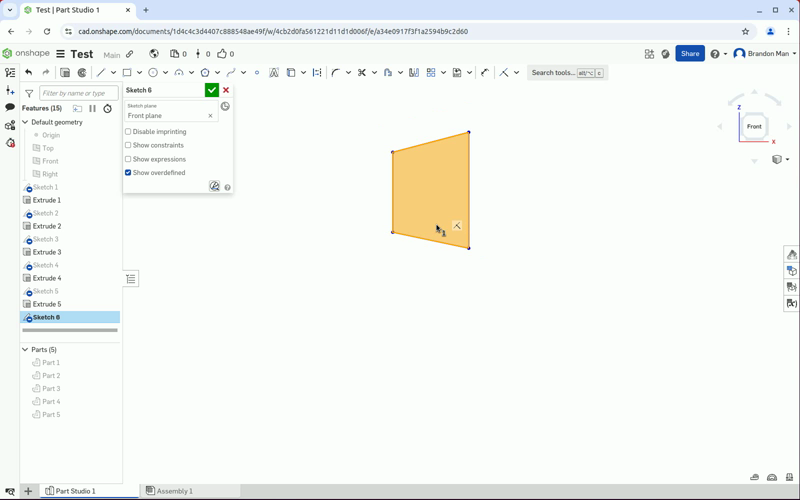
scroll(-6)
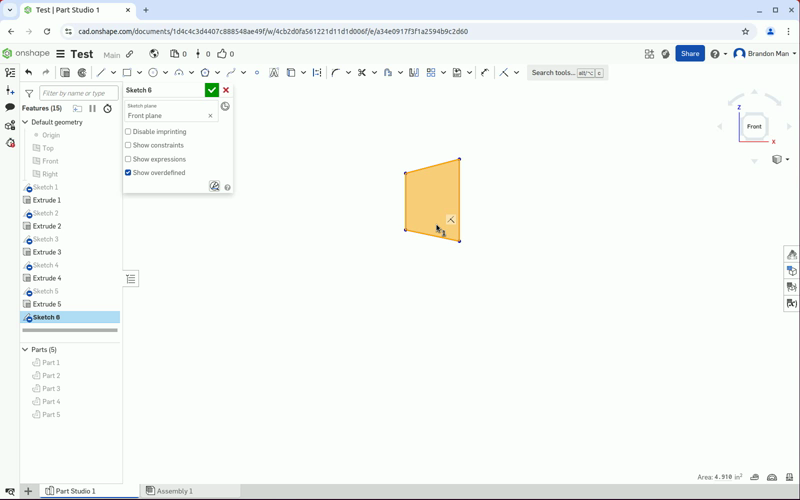
scroll(-6)
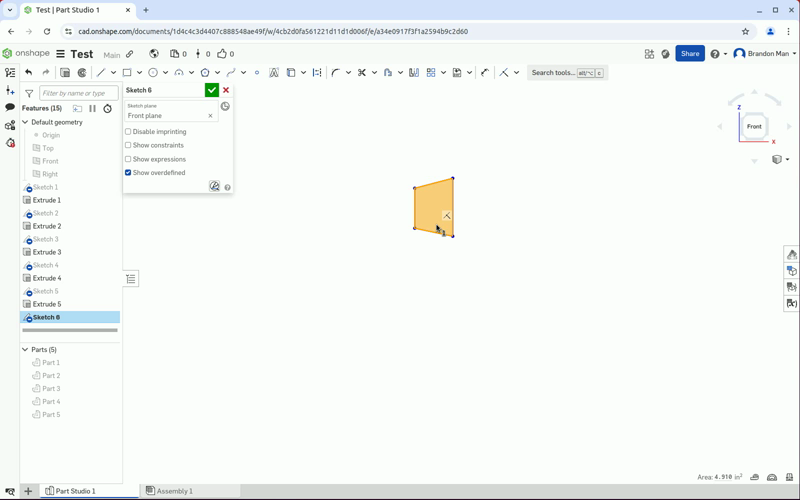
scroll(-6)
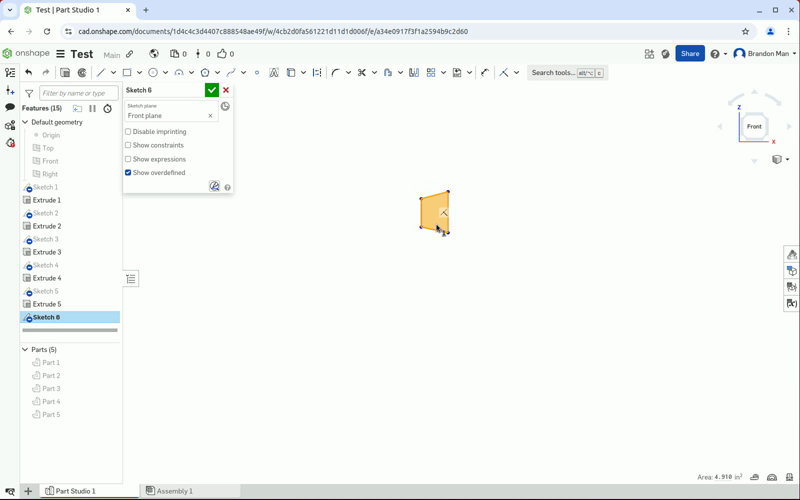
scroll(-6)
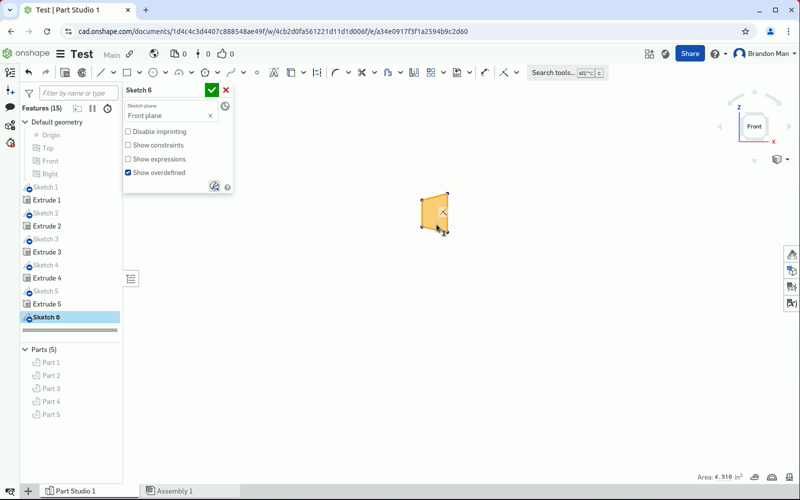
scroll(-6)
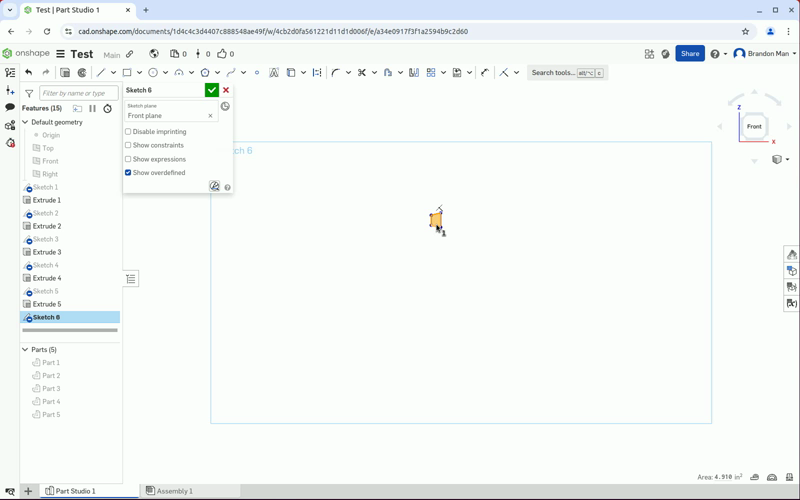
mouse_move(73, 352)
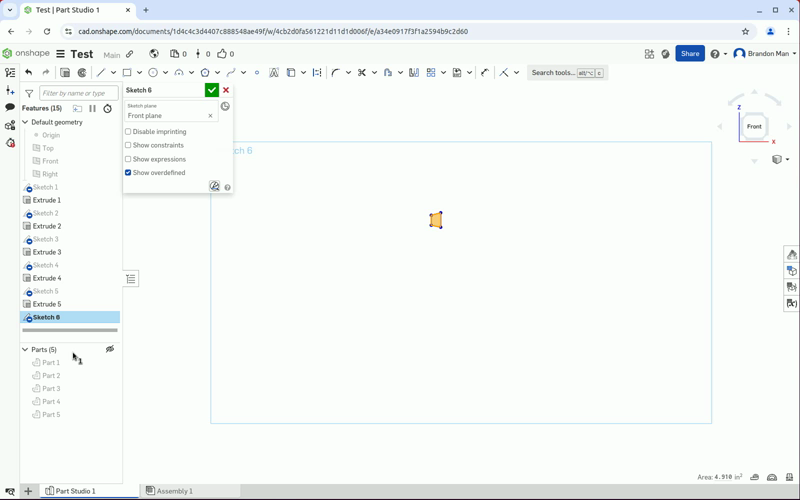
key(shift+y)
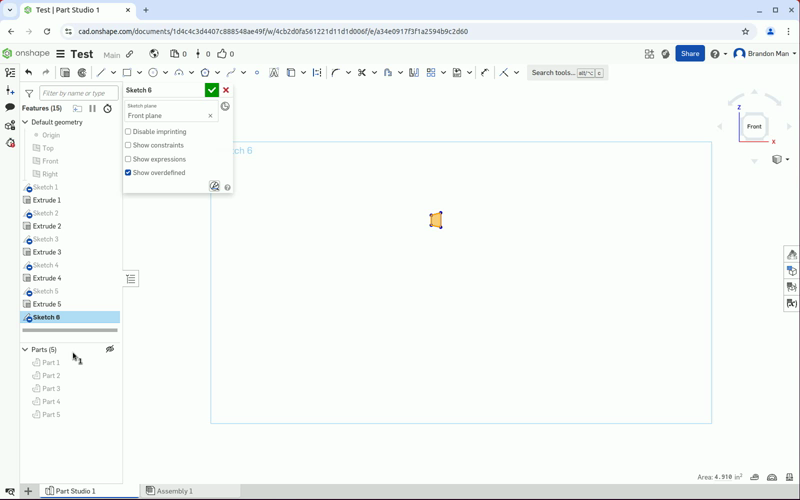
key(shift+e)
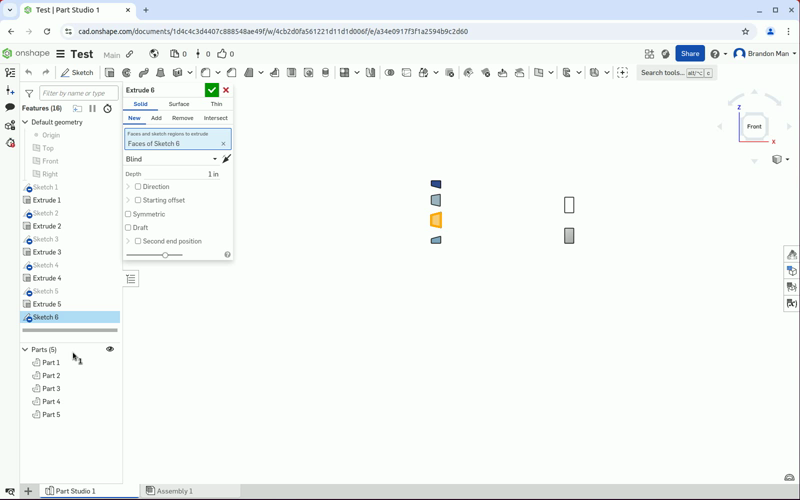
mouse_move(143, 106)
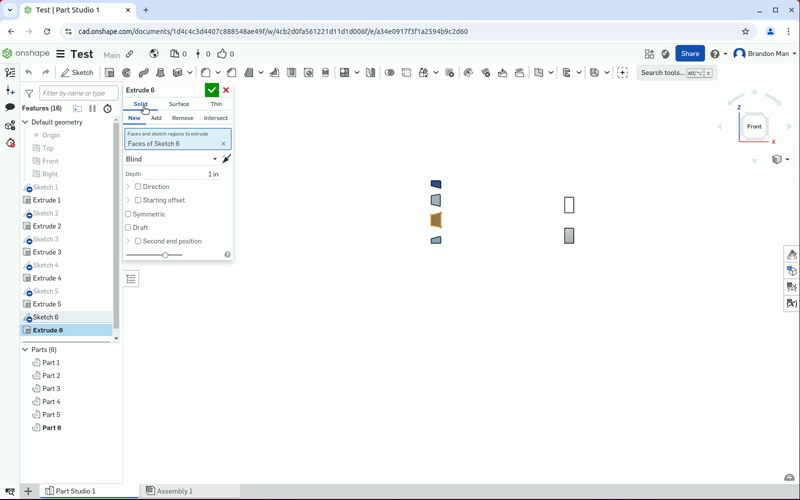
click(143, 106)
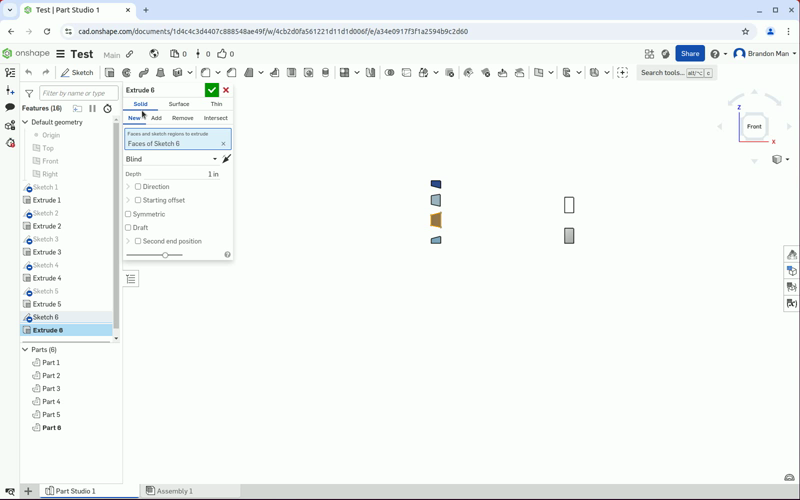
mouse_move(137, 120)
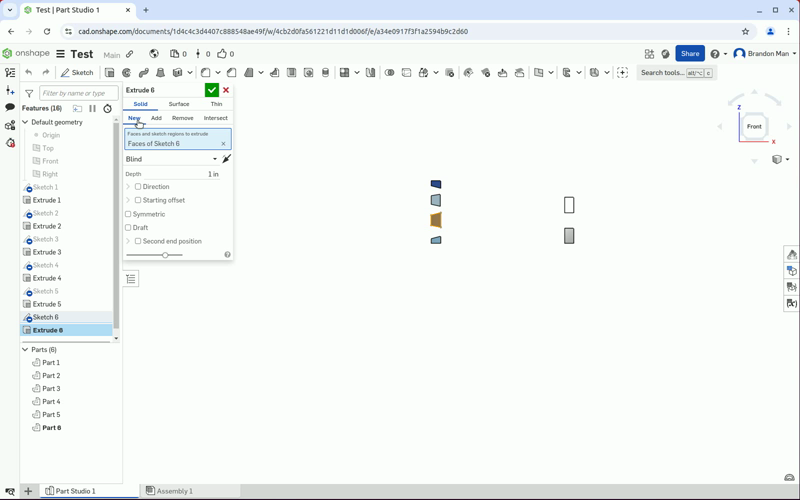
click(137, 120)
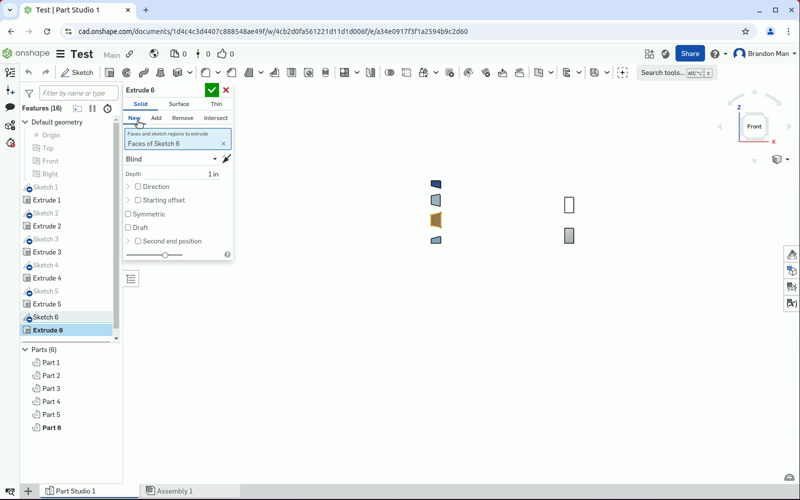
key(tab, 4)
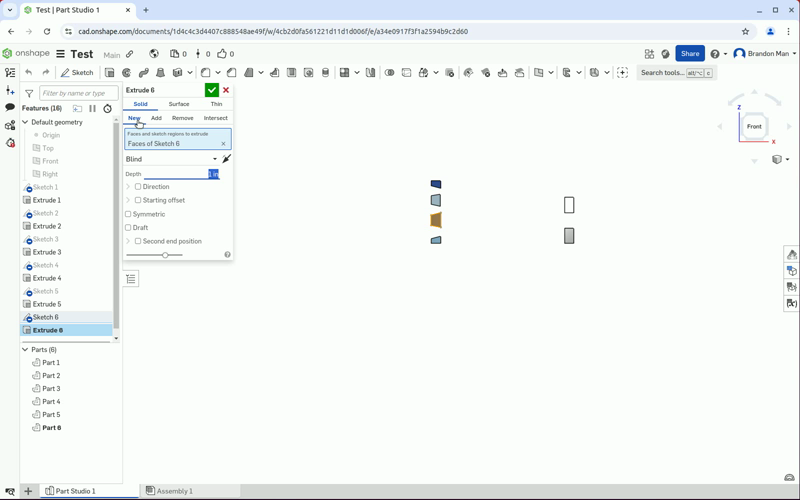
text(2.166)
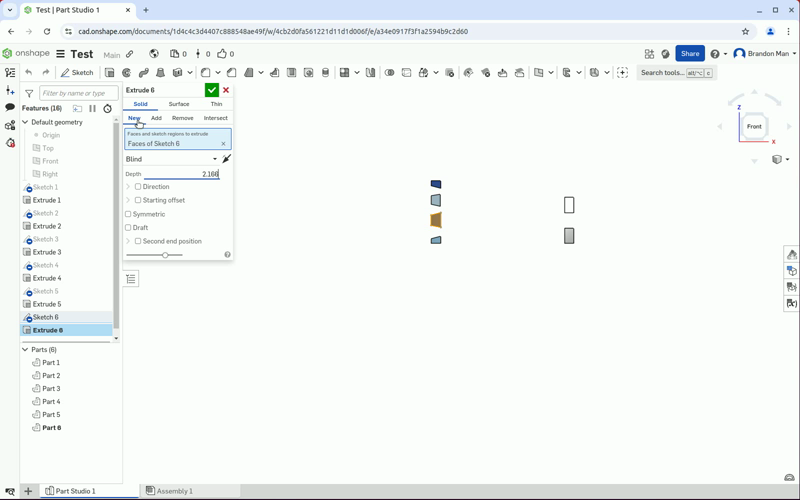
key(enter)
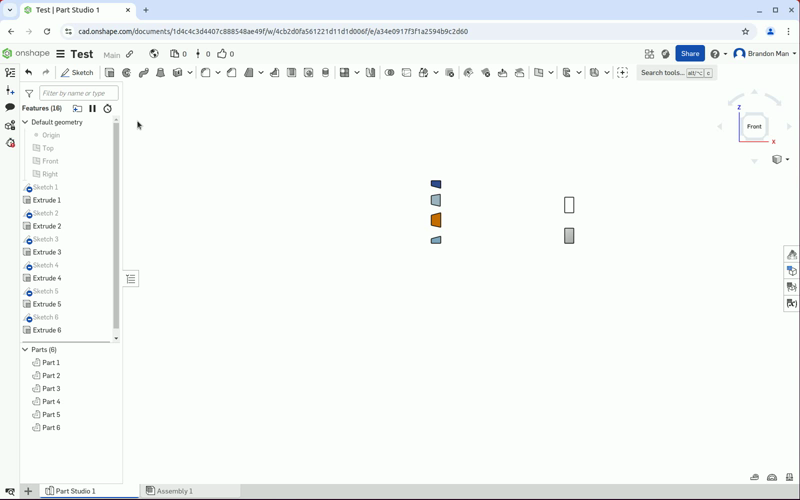
key(shift+h)
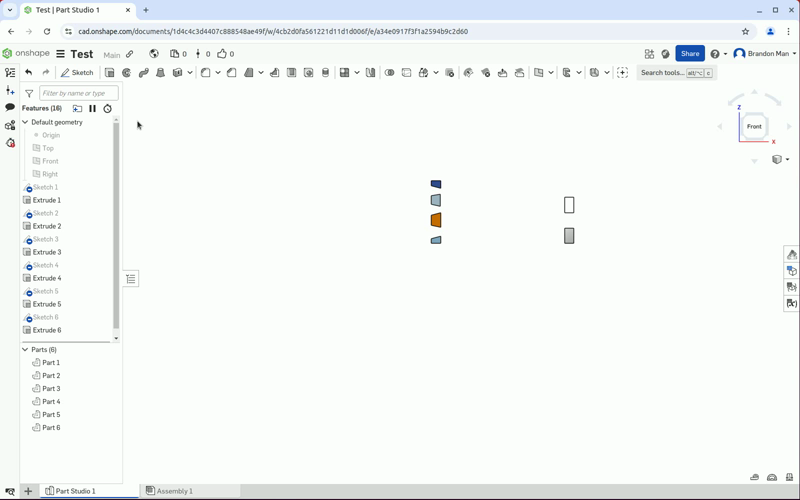
key(shift+h)
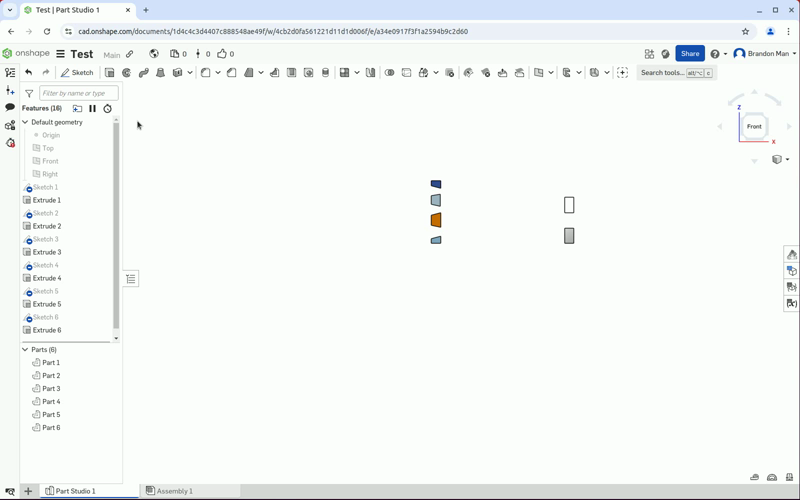
mouse_move(69, 189)
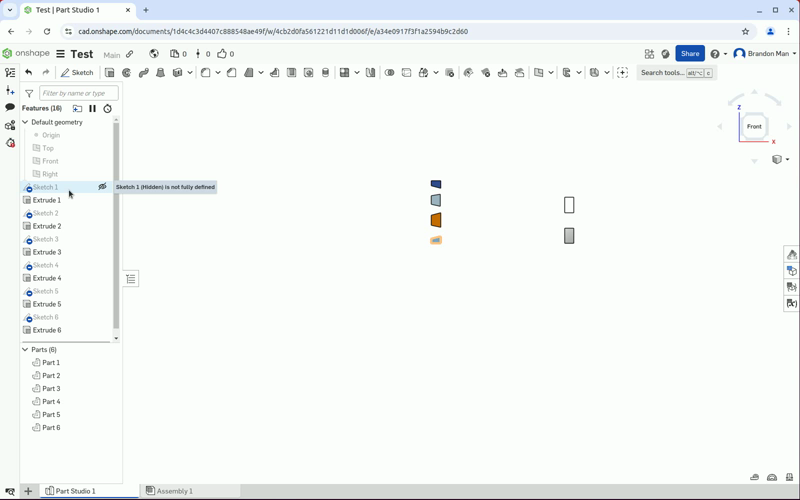
click(69, 189)
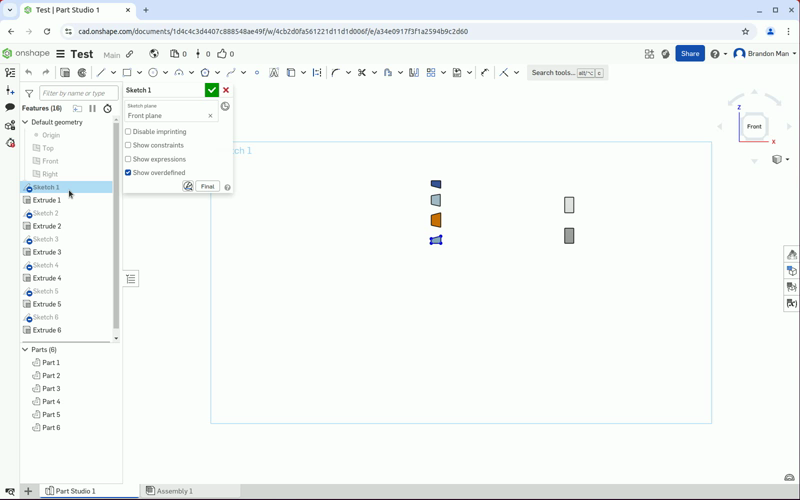
mouse_move(229, 92)
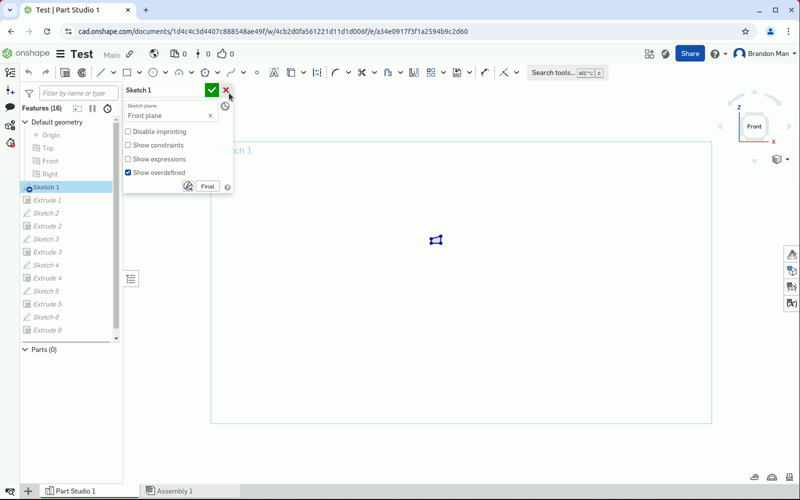
click(229, 92)
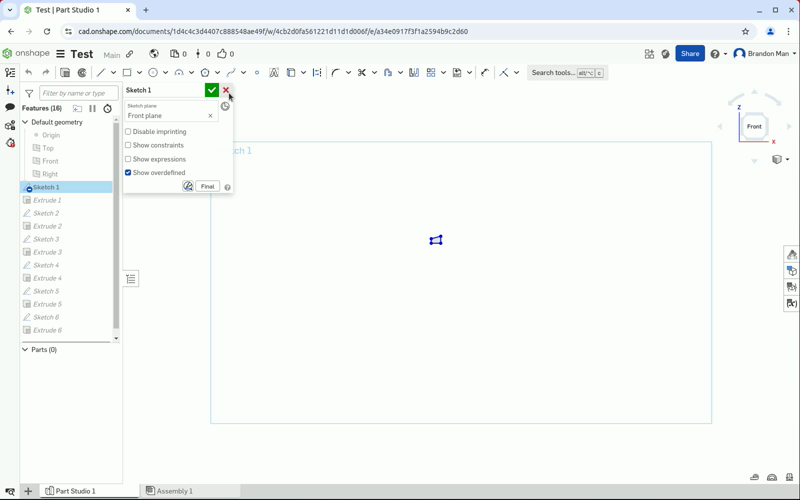
key(shift+s)
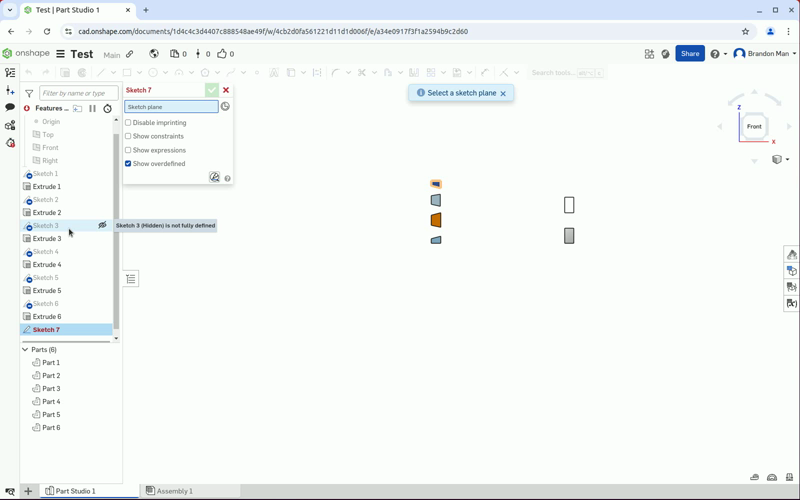
scroll(3)
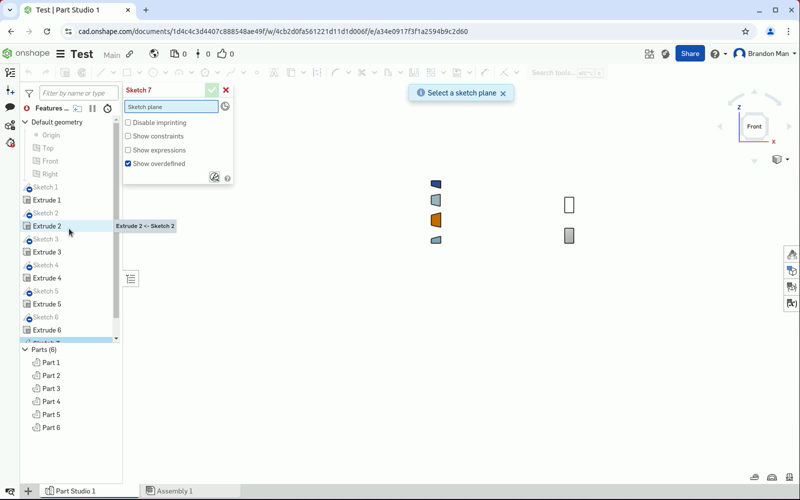
mouse_move(69, 163)
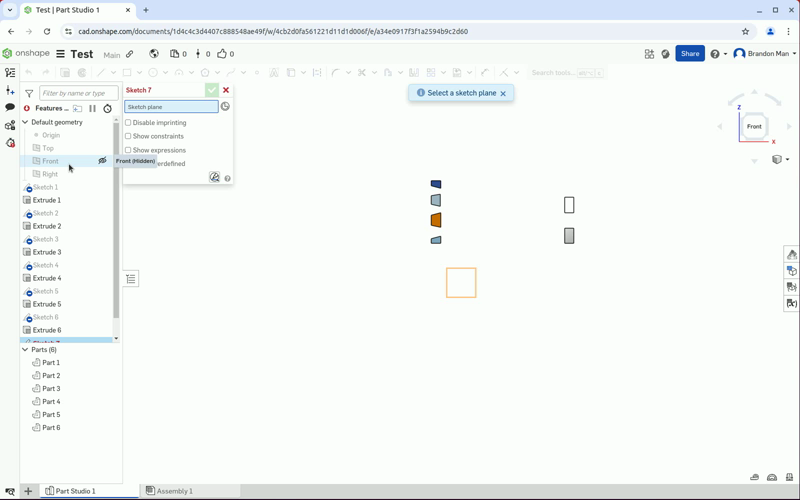
click(69, 163)
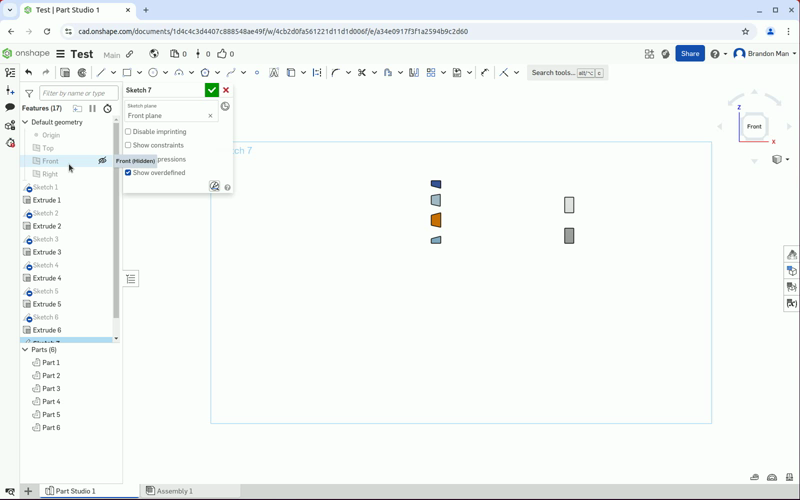
mouse_move(73, 352)
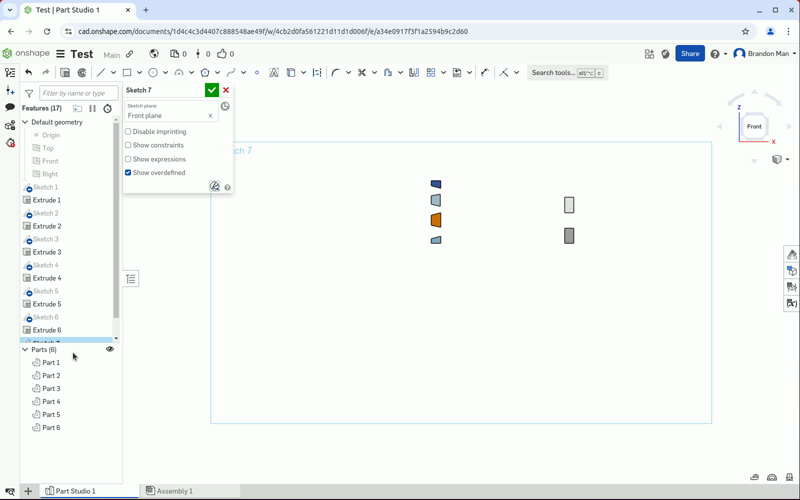
key(y)
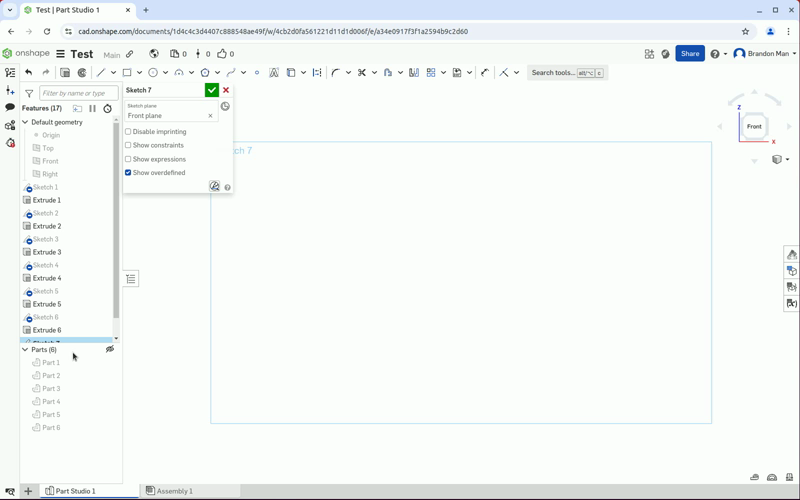
key(l)
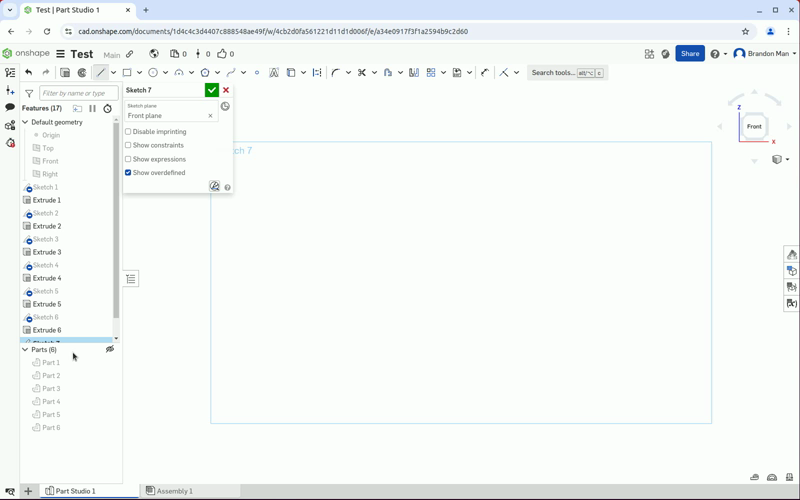
key_down(shift)
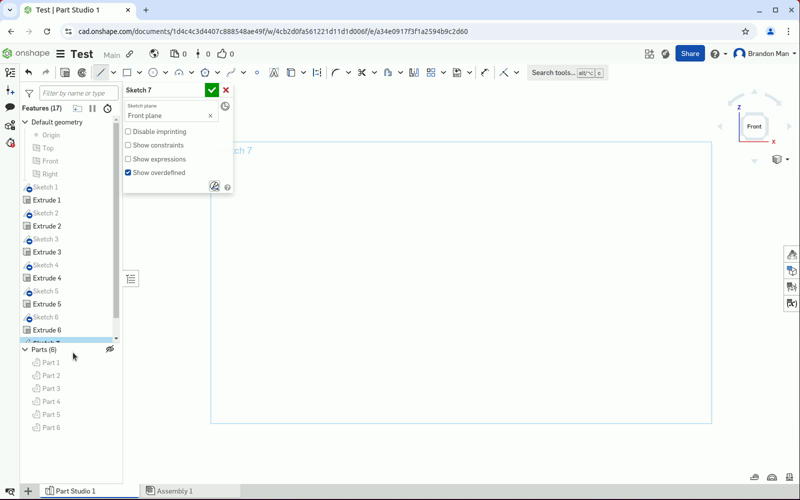
mouse_move(439, 243)
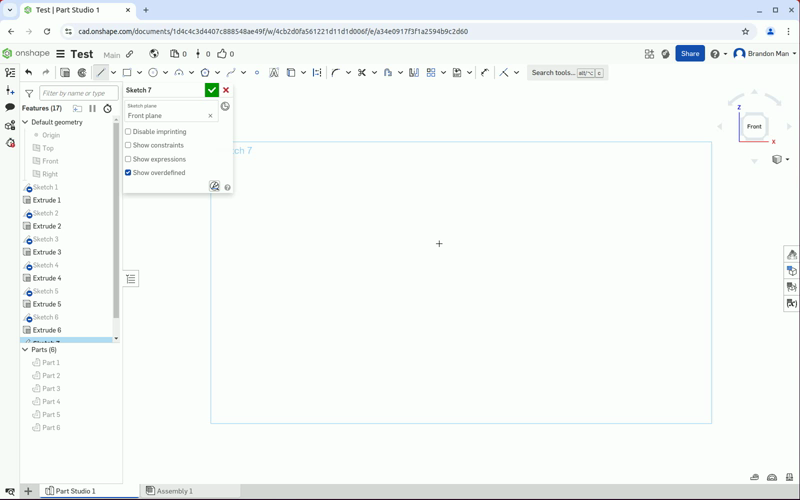
click(439, 243)
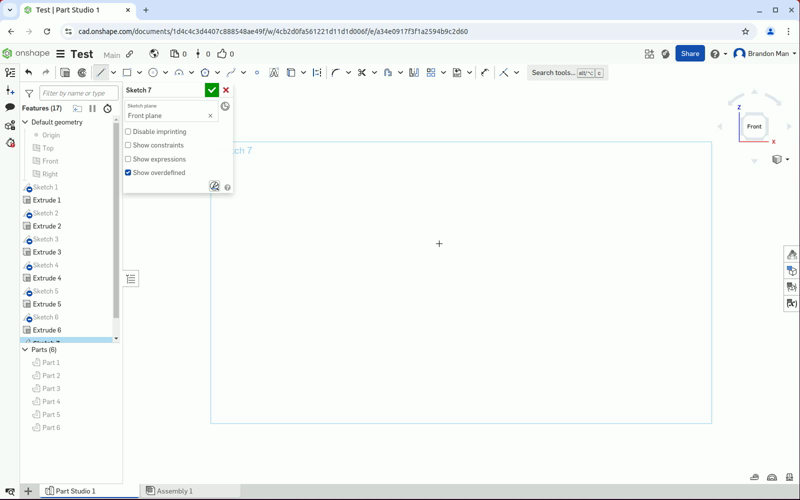
key_up(shift)
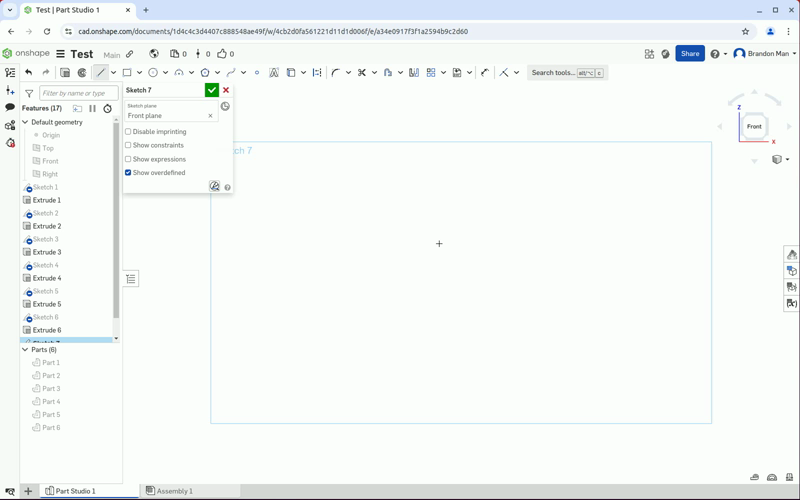
key_down(shift)
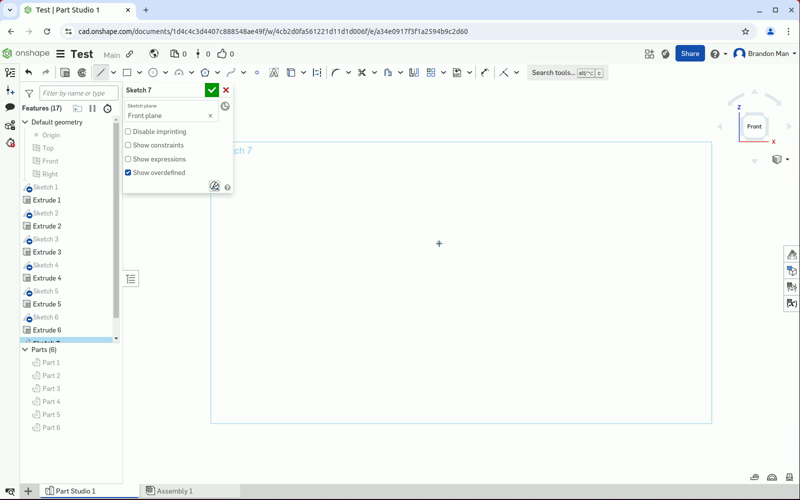
mouse_move(564, 243)
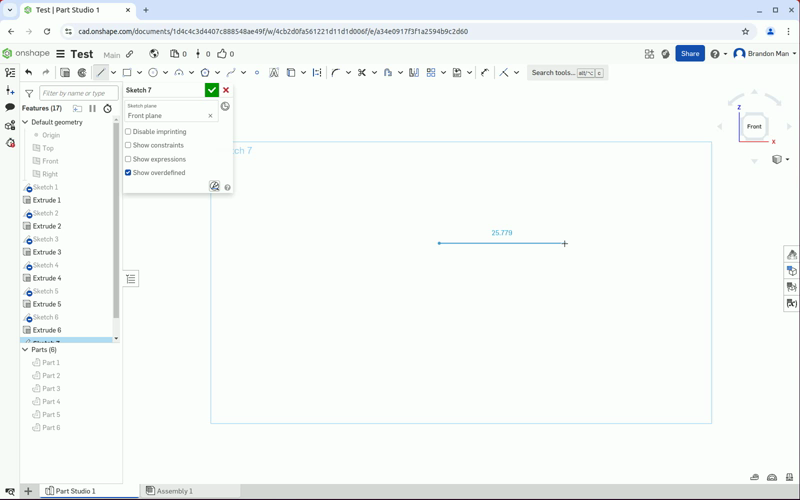
click(564, 243)
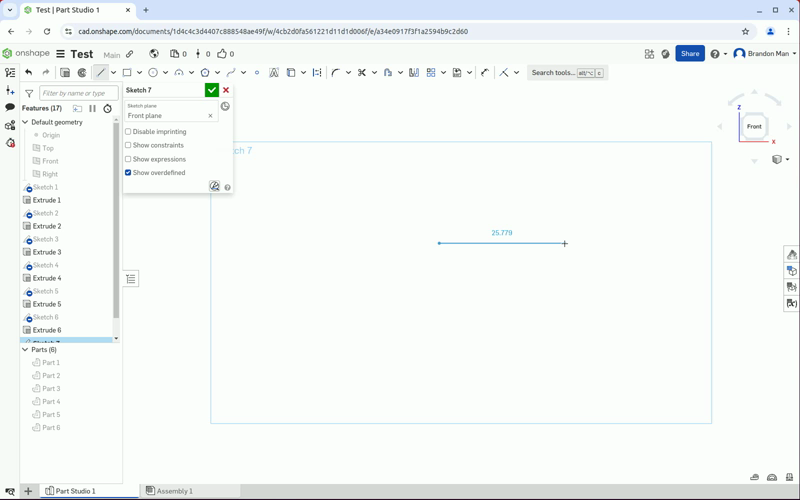
key_up(shift)
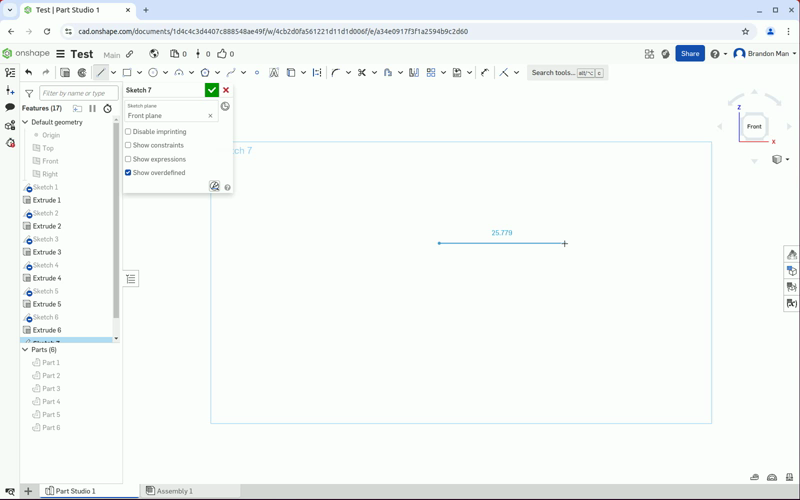
key_down(shift)
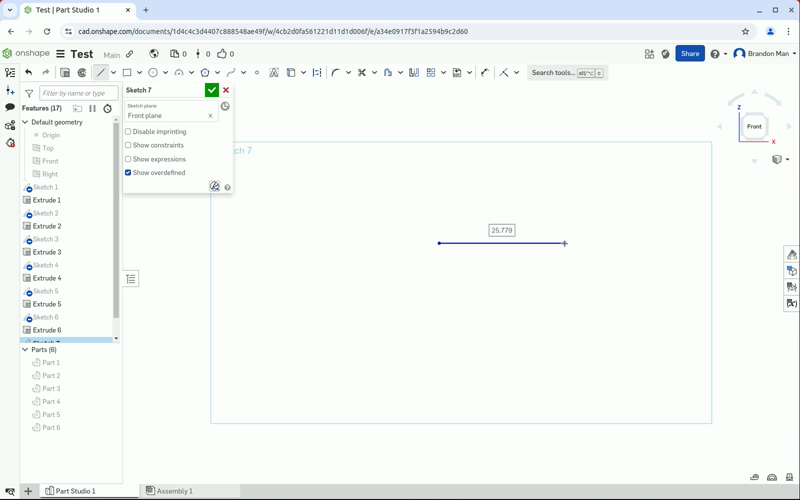
mouse_move(589, 243)
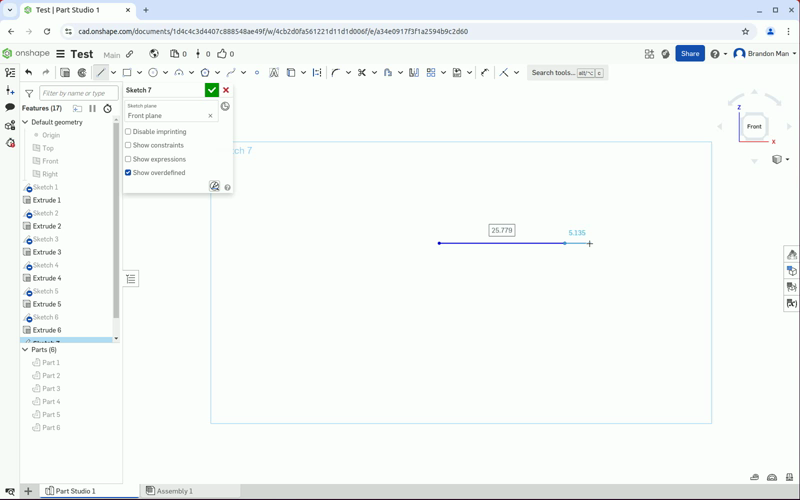
mouse_move(564, 228)
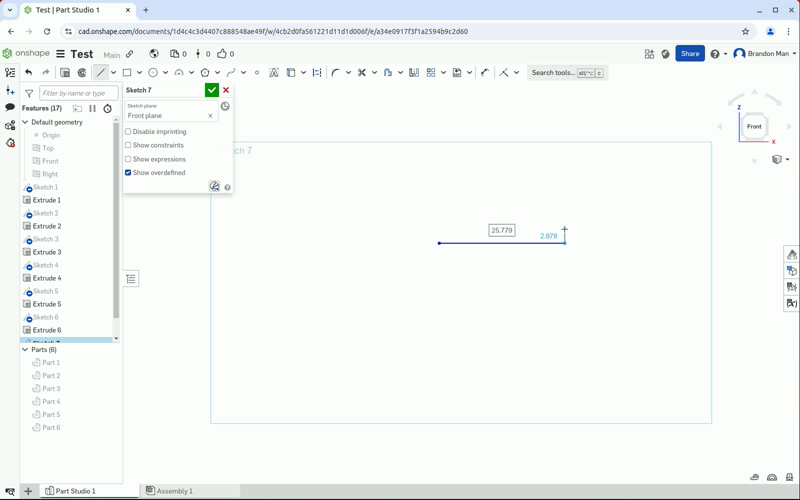
click(564, 228)
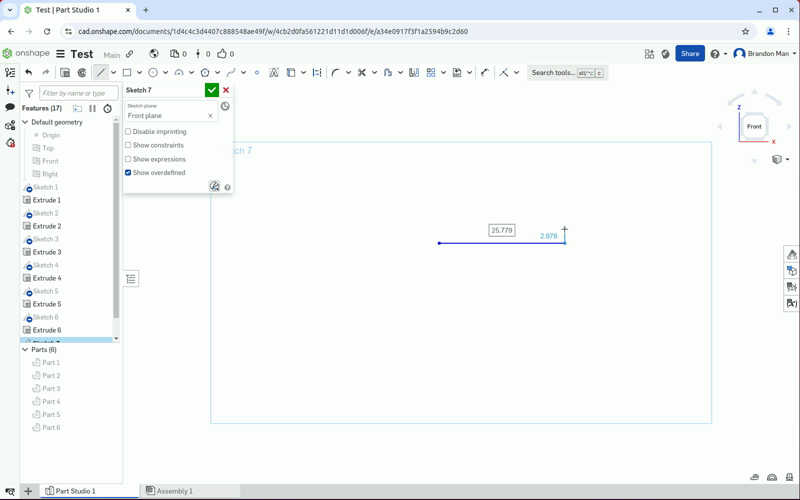
key_up(shift)
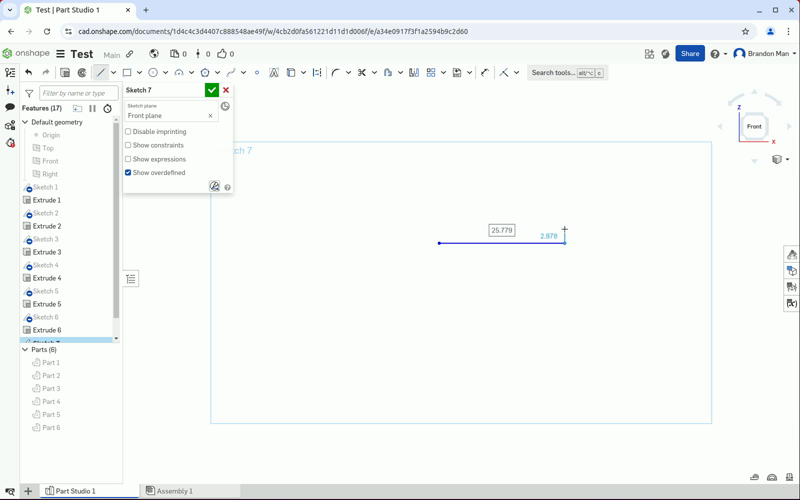
key_down(shift)
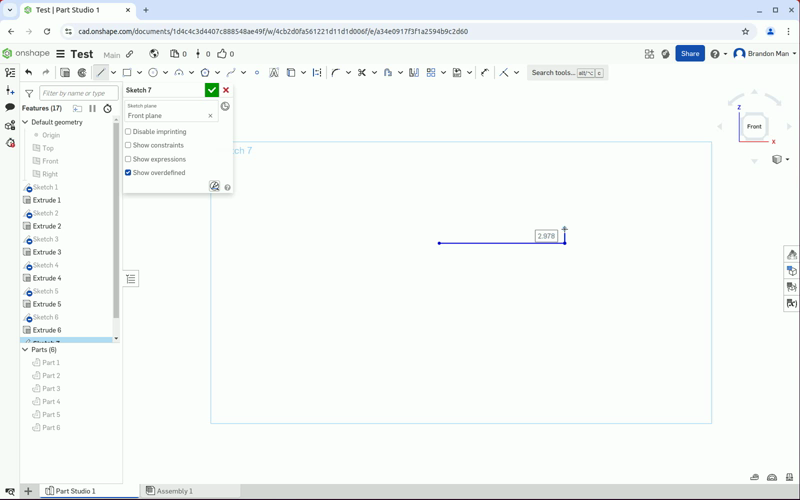
mouse_move(589, 228)
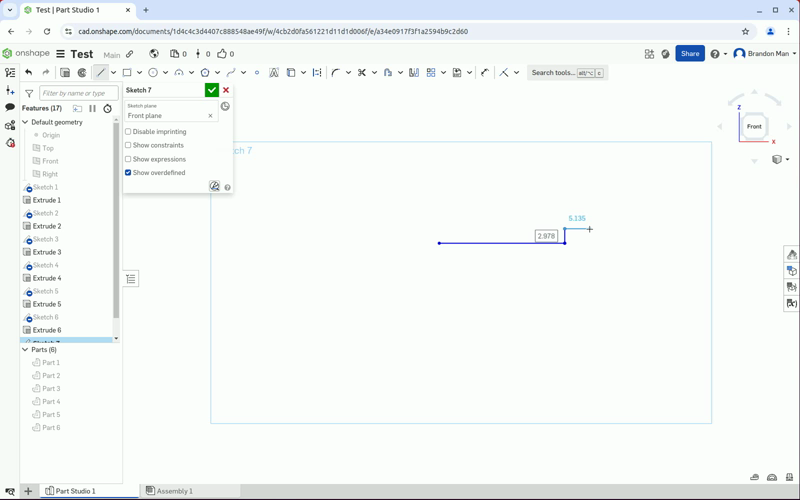
mouse_move(564, 212)
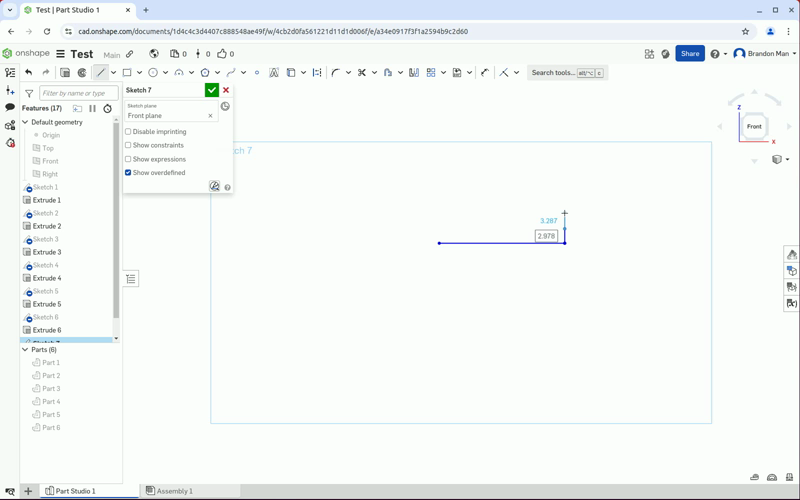
click(564, 212)
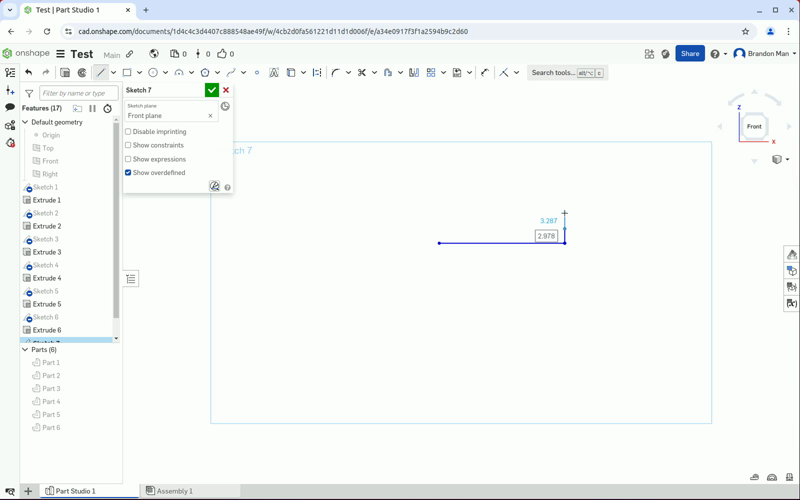
key_up(shift)
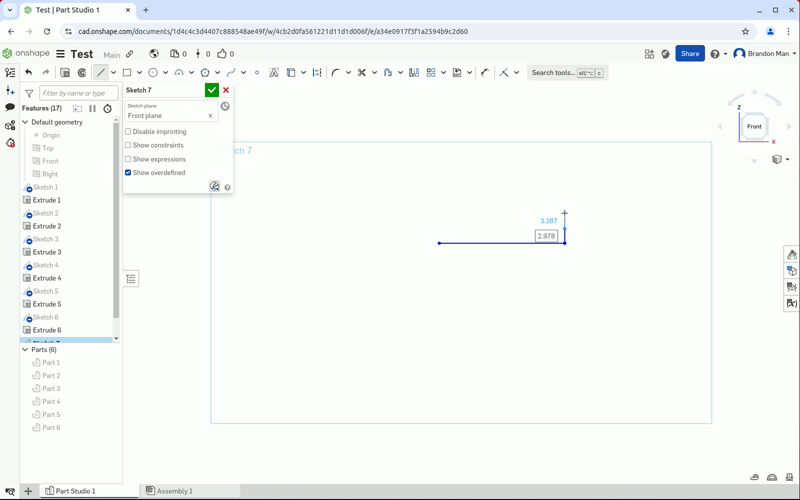
key_down(shift)
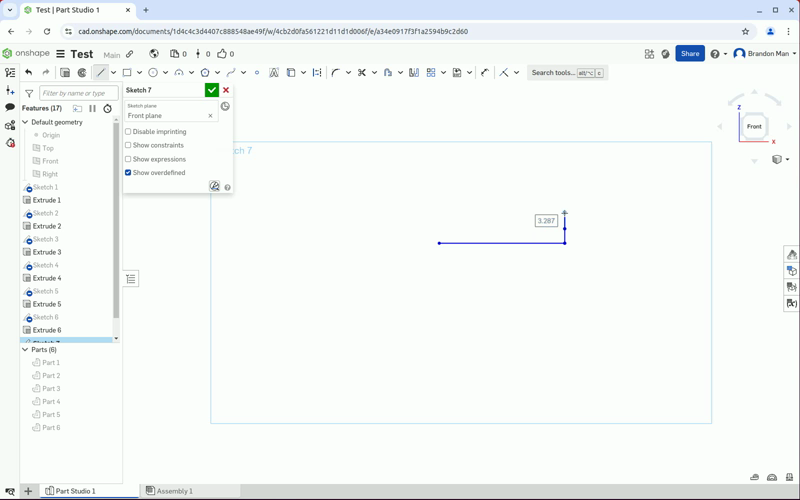
mouse_move(589, 212)
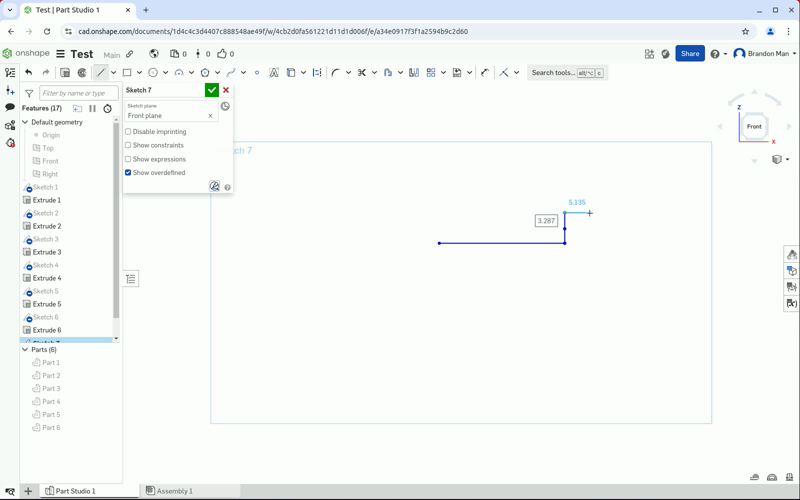
mouse_move(564, 198)
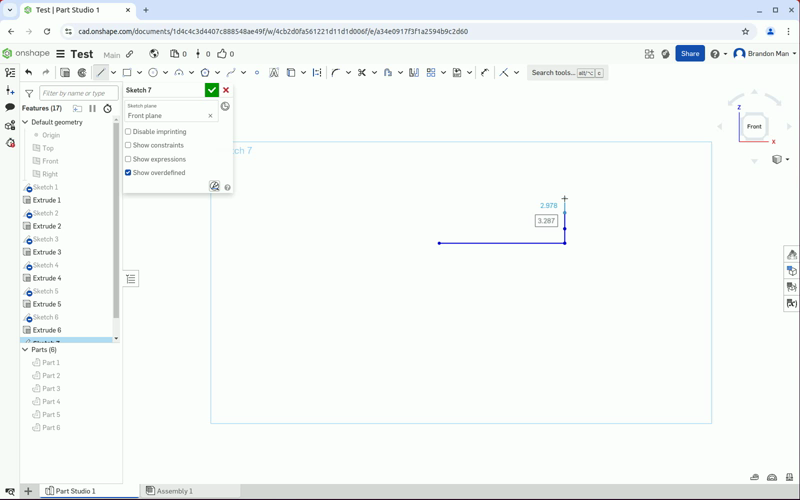
click(564, 198)
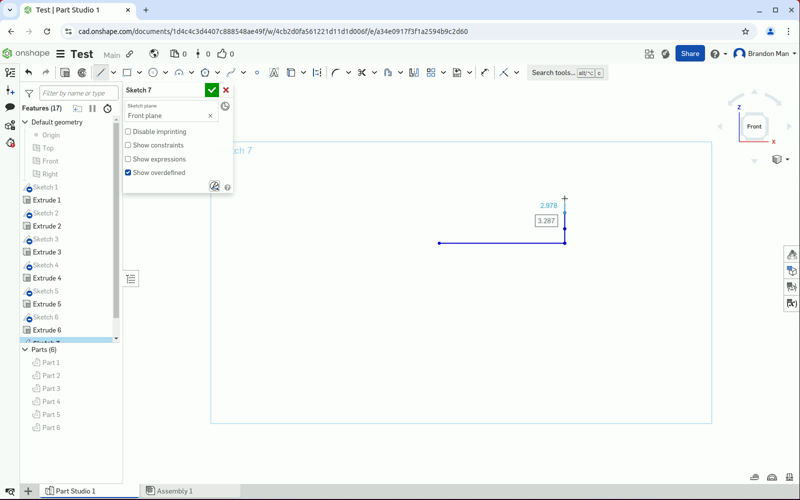
key_up(shift)
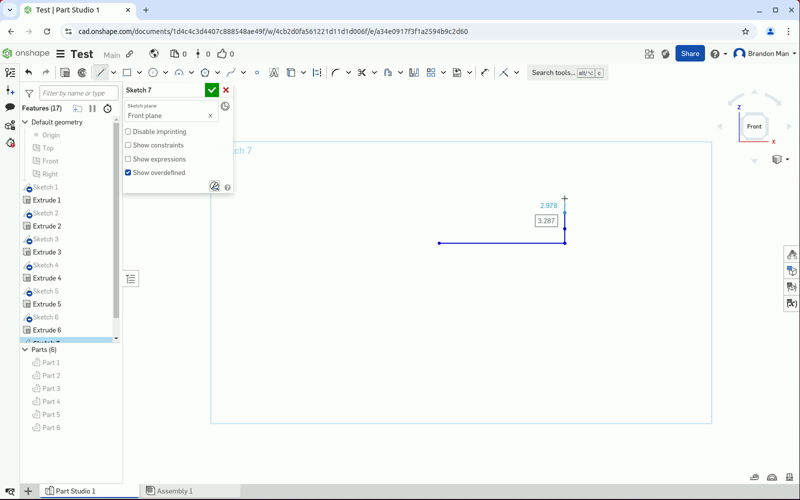
key_down(shift)
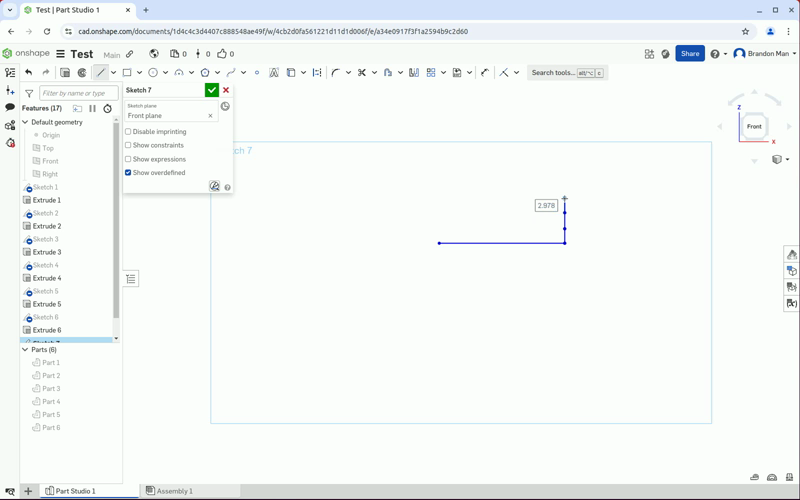
mouse_move(589, 198)
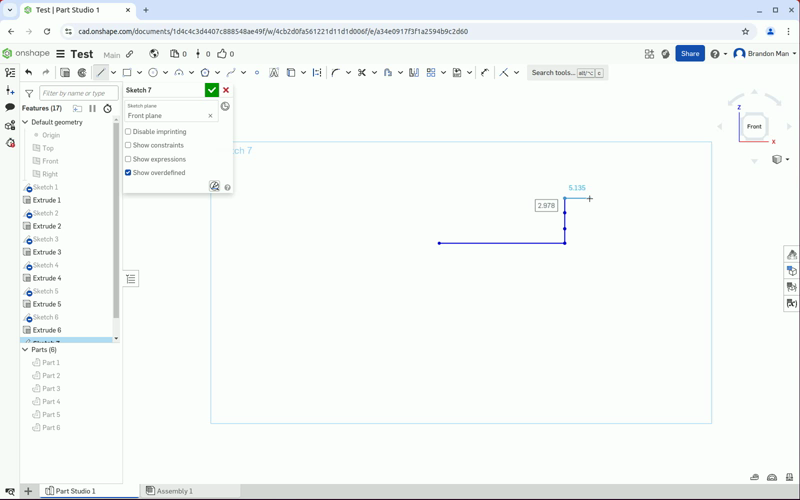
mouse_move(564, 182)
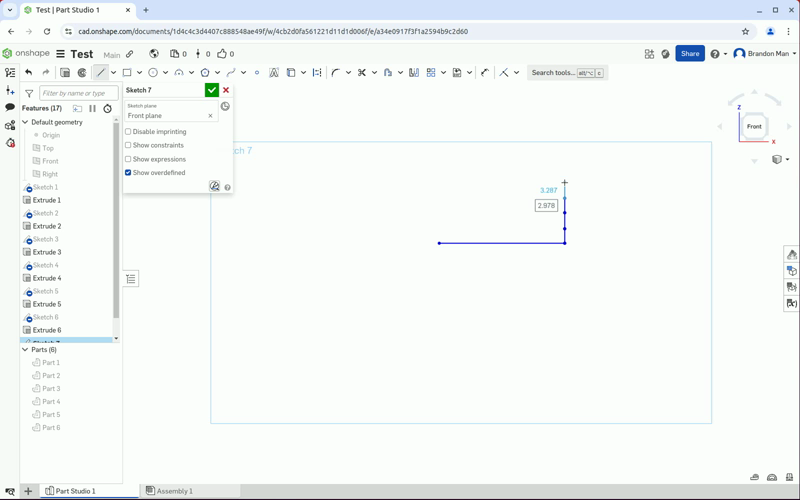
click(564, 182)
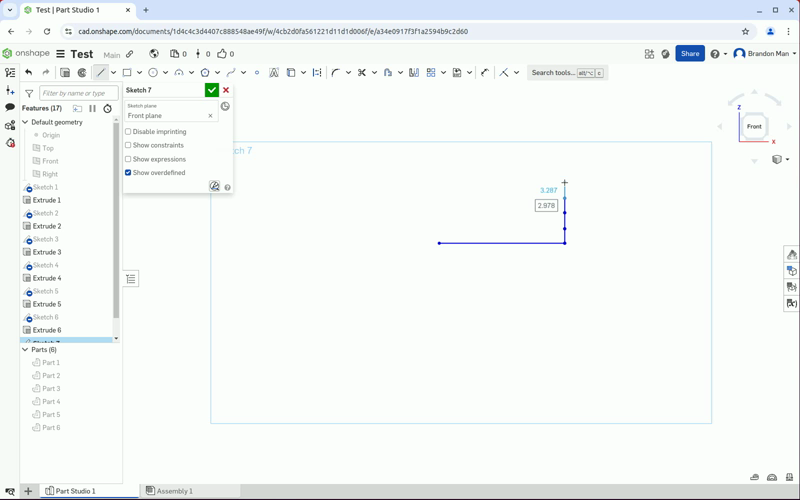
key_up(shift)
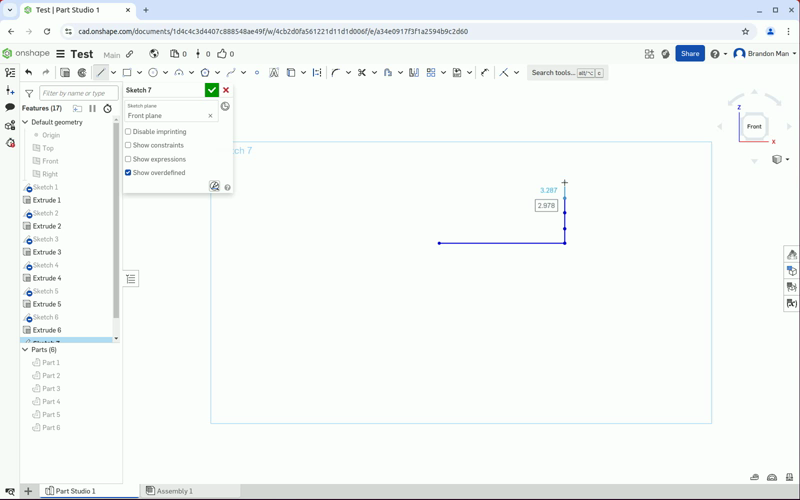
key_down(shift)
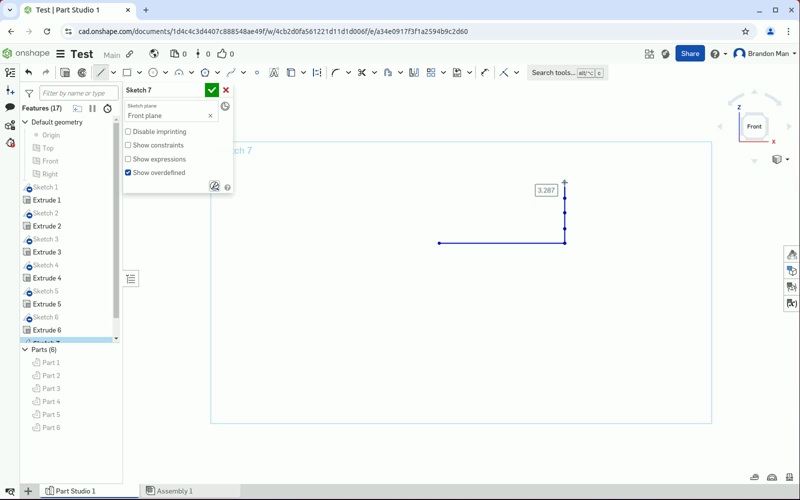
mouse_move(439, 182)
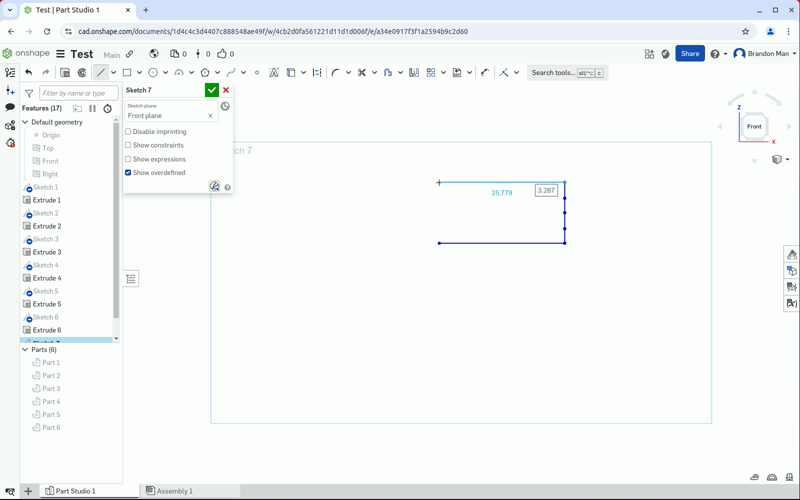
click(439, 182)
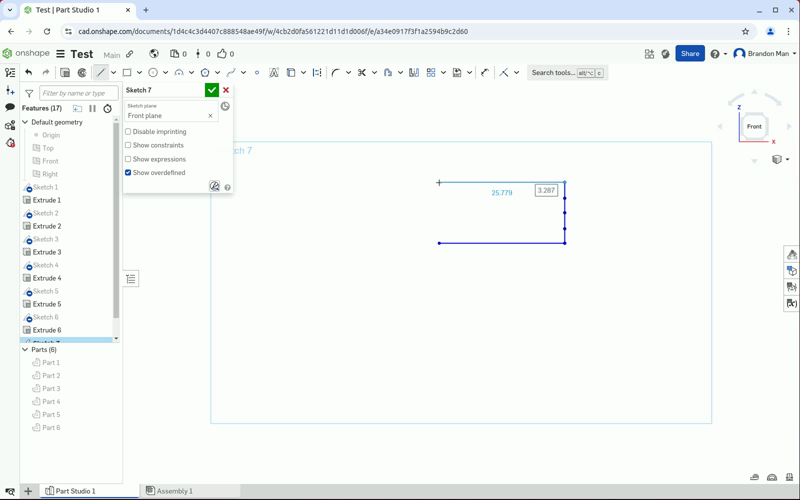
key_up(shift)
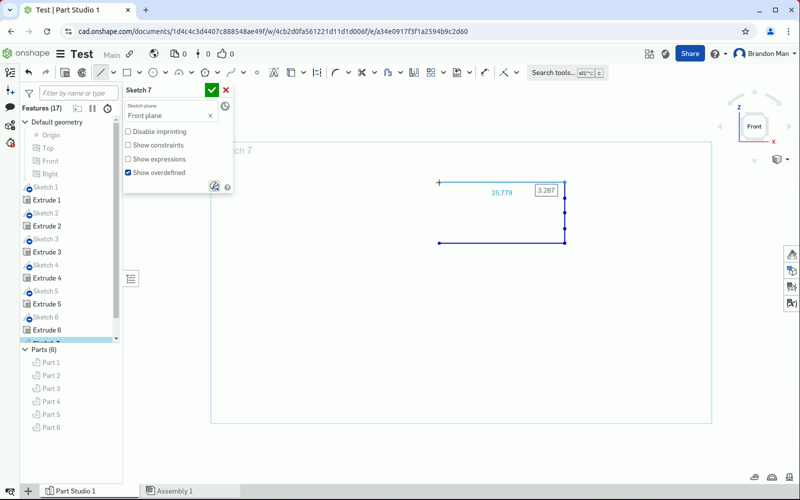
key_down(shift)
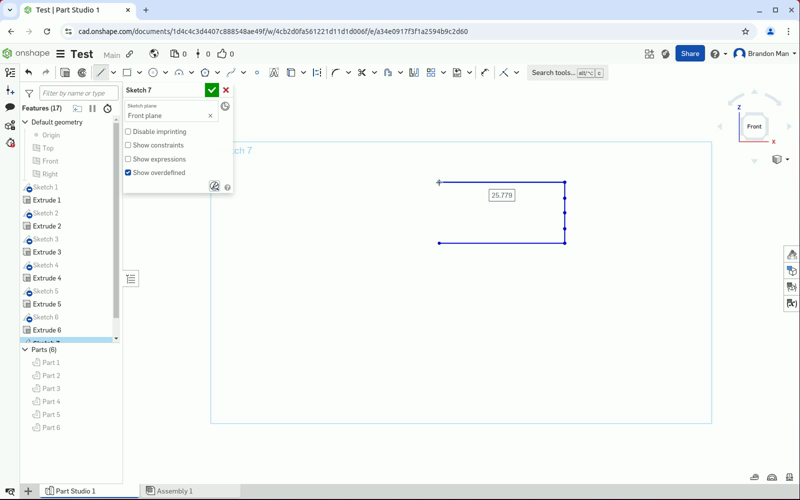
mouse_move(469, 182)
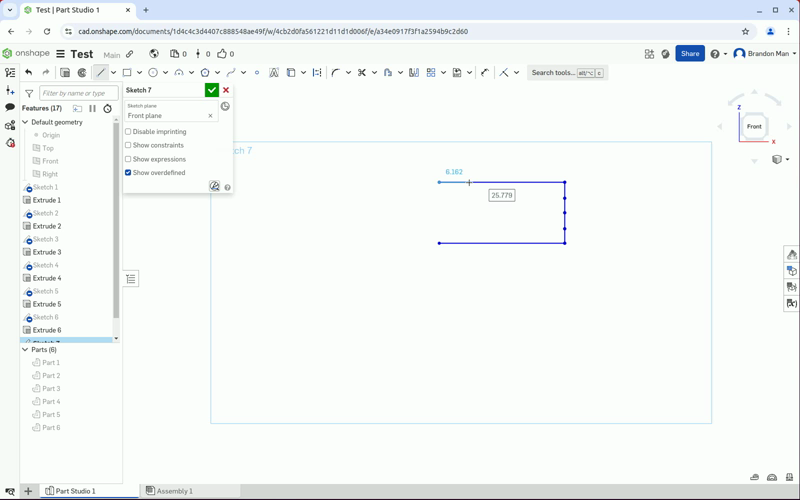
mouse_move(439, 189)
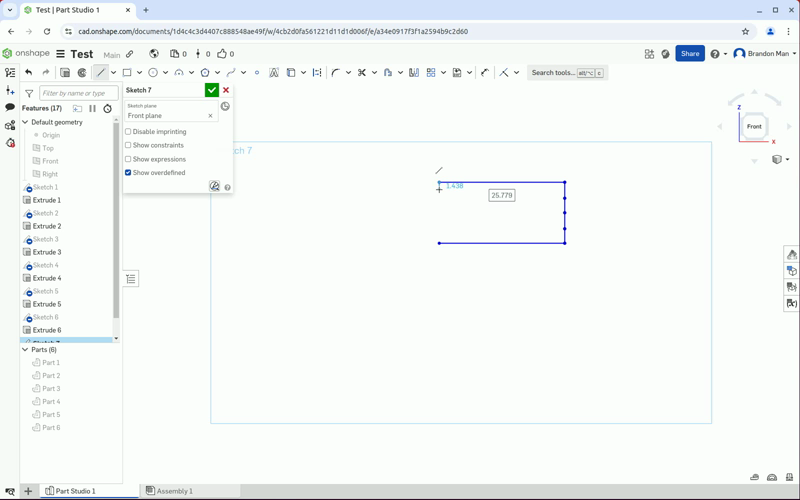
scroll(6)
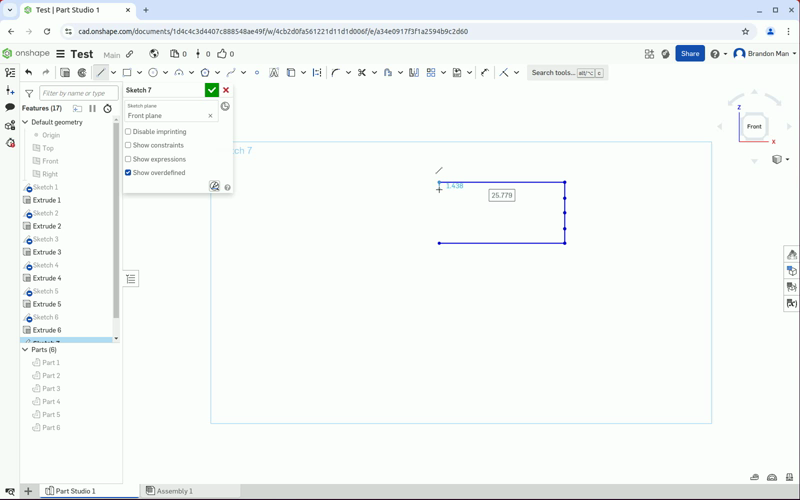
scroll(6)
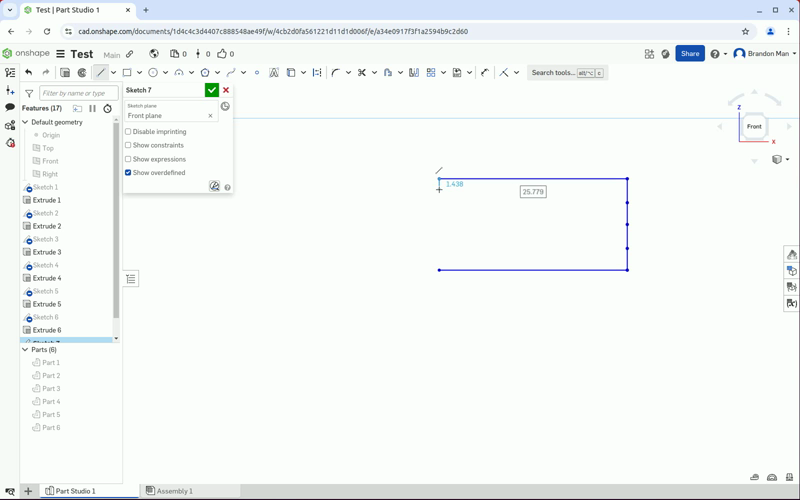
scroll(6)
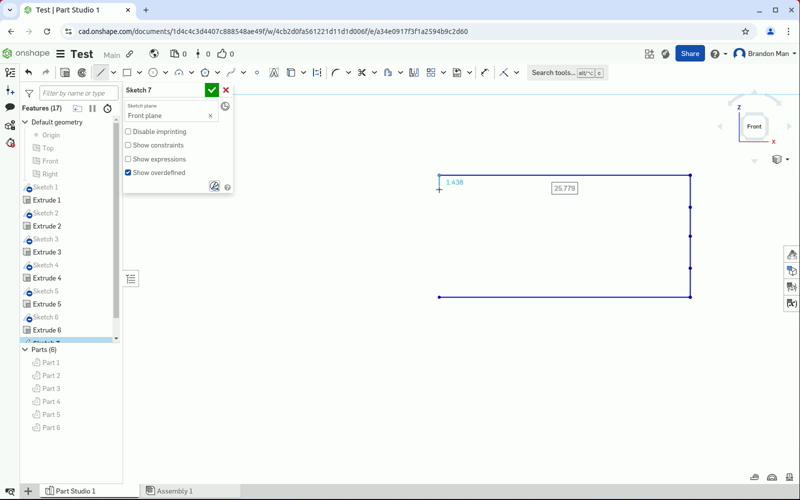
scroll(6)
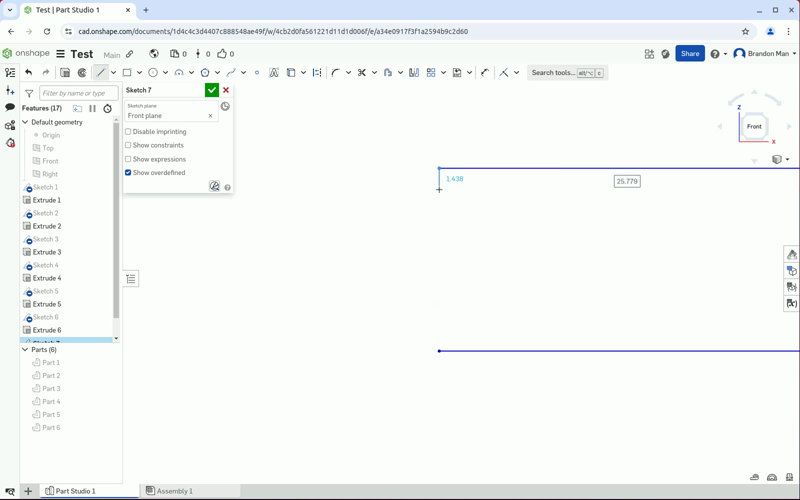
scroll(6)
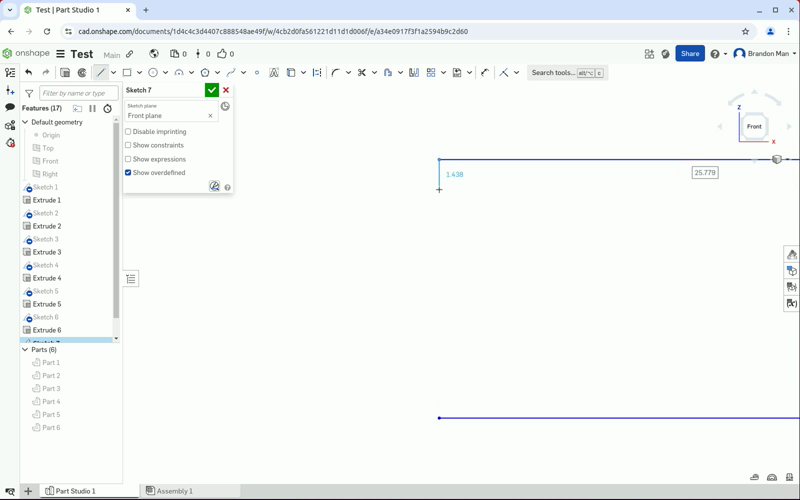
scroll(6)
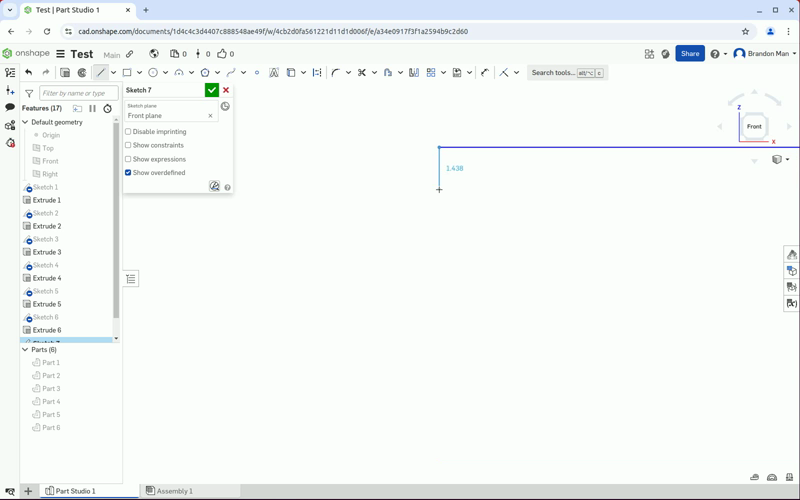
scroll(6)
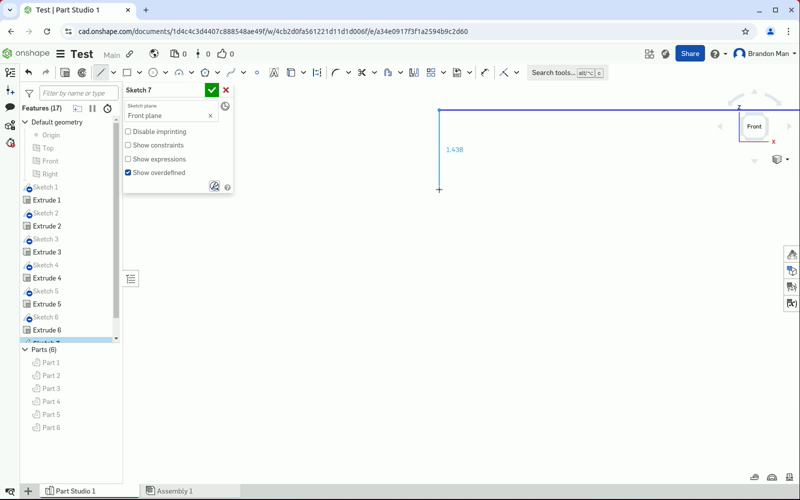
click(439, 189)
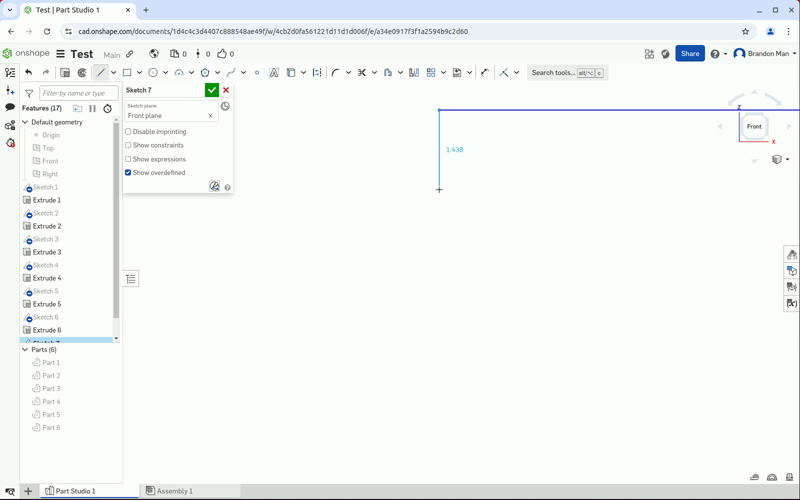
scroll(-6)
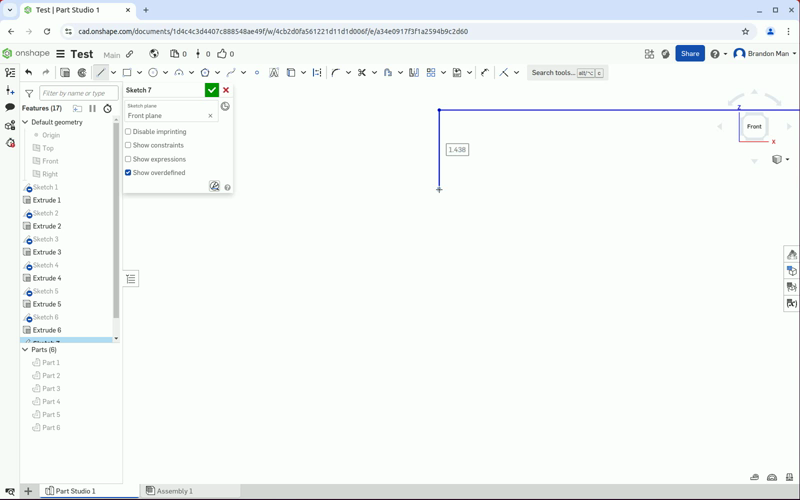
scroll(-6)
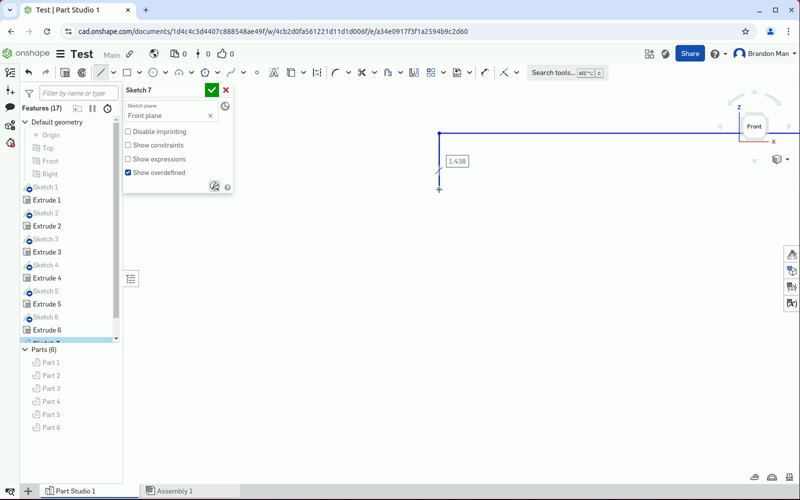
scroll(-6)
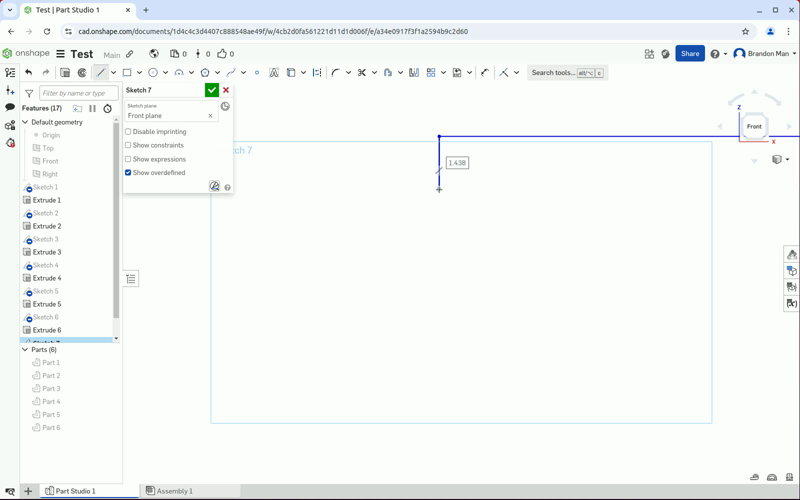
scroll(-6)
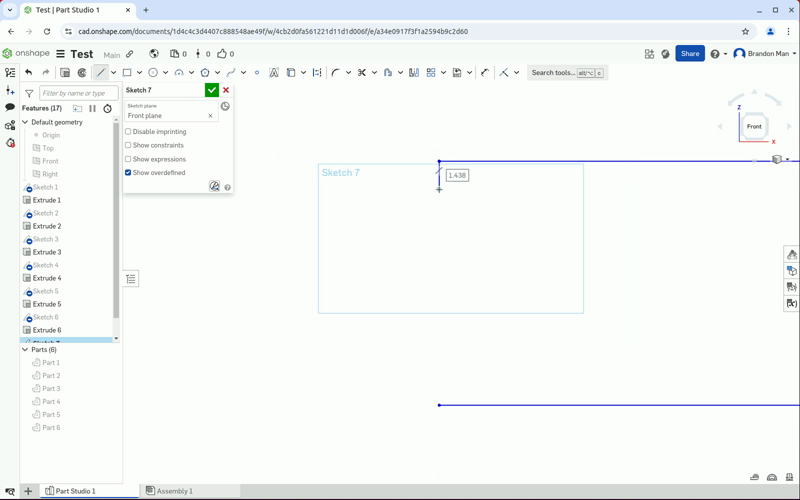
scroll(-6)
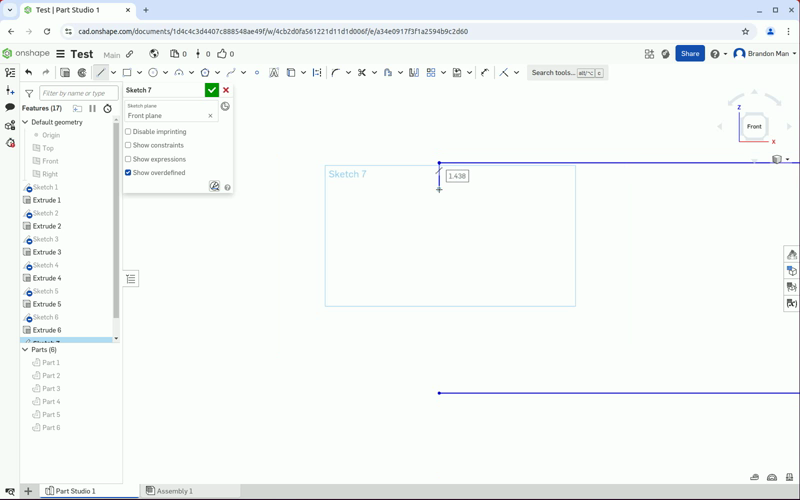
scroll(-6)
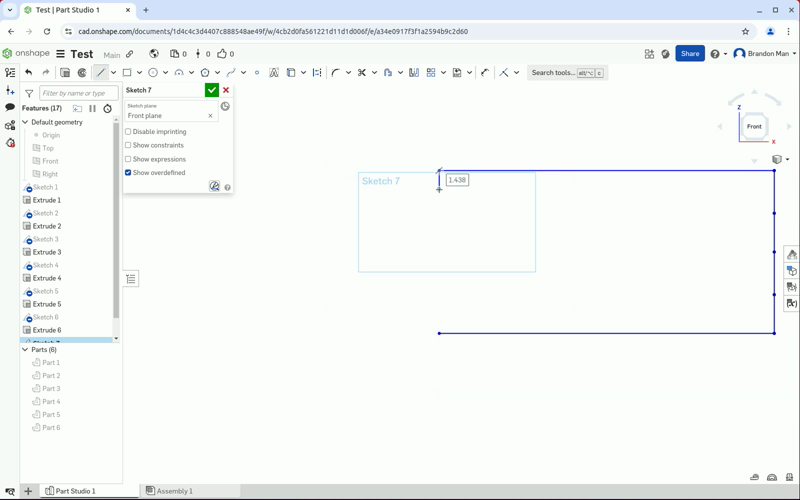
scroll(-6)
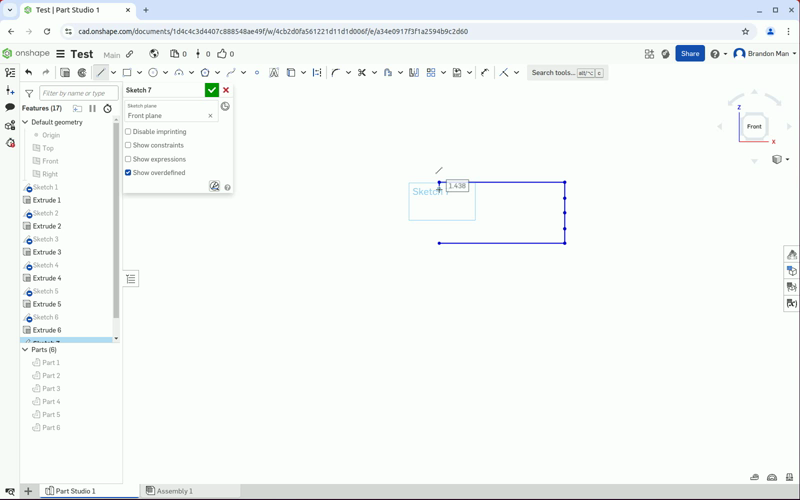
key_up(shift)
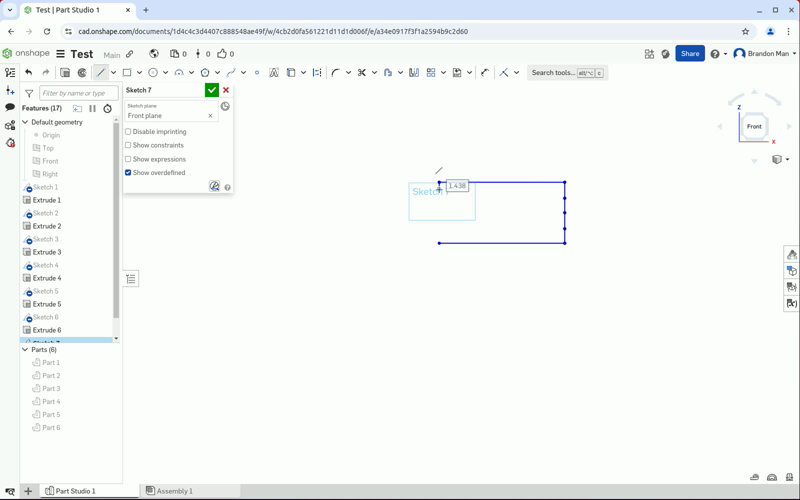
key_down(shift)
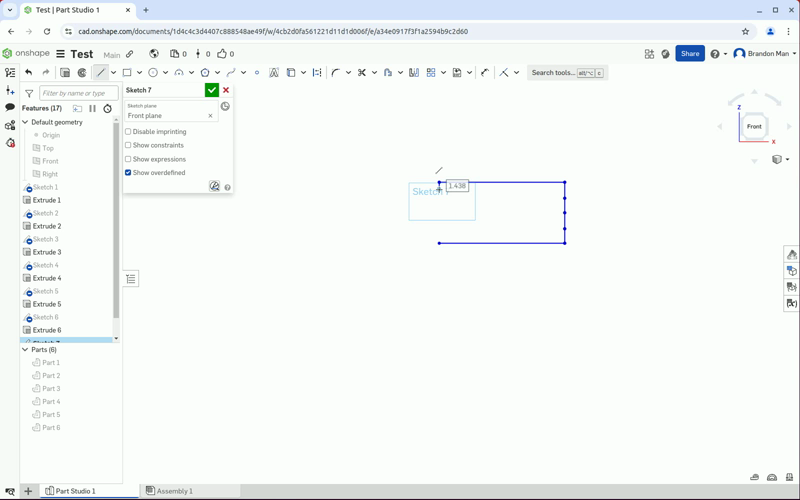
mouse_move(469, 189)
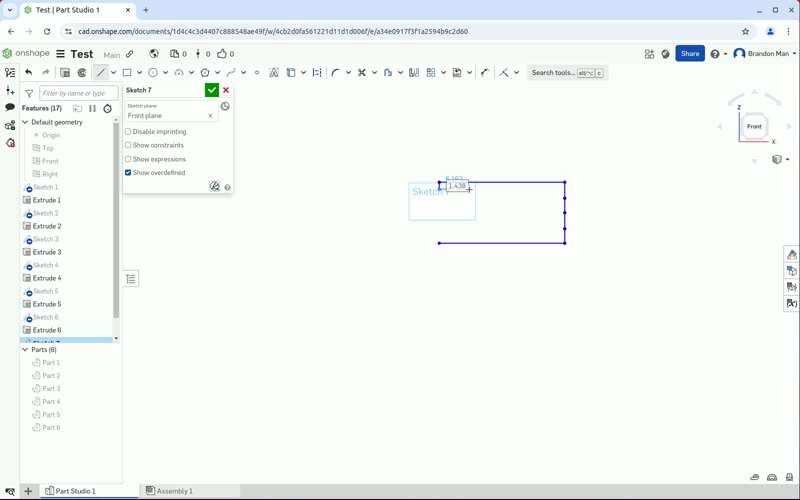
mouse_move(439, 194)
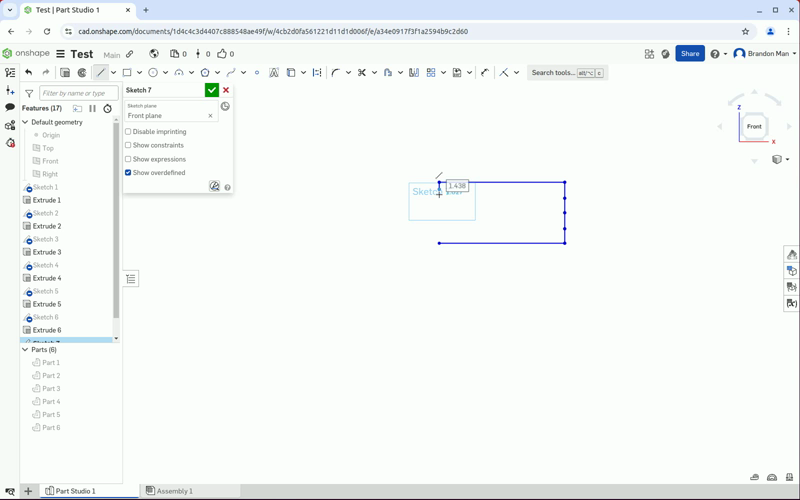
scroll(6)
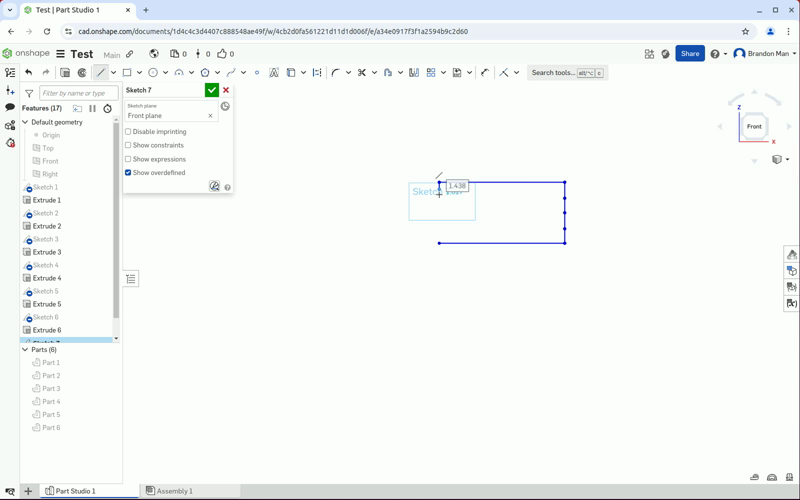
scroll(6)
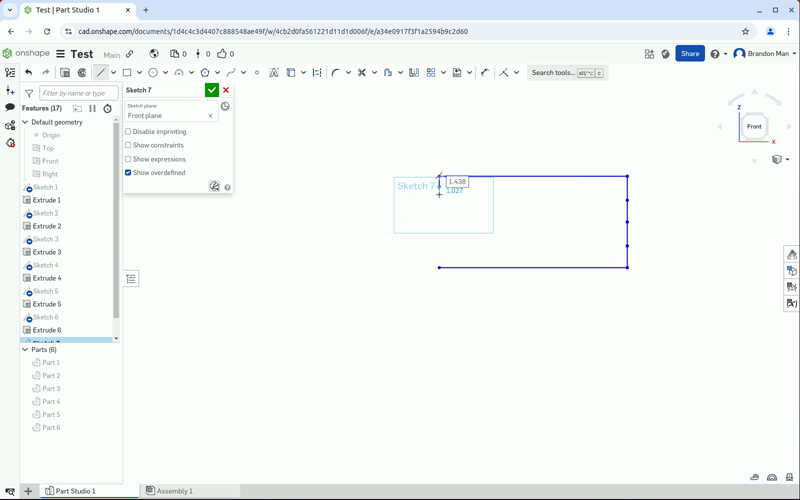
scroll(6)
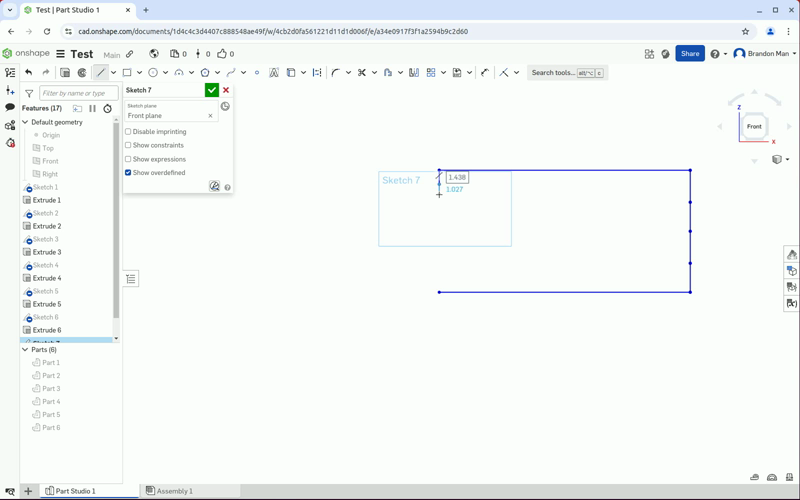
scroll(6)
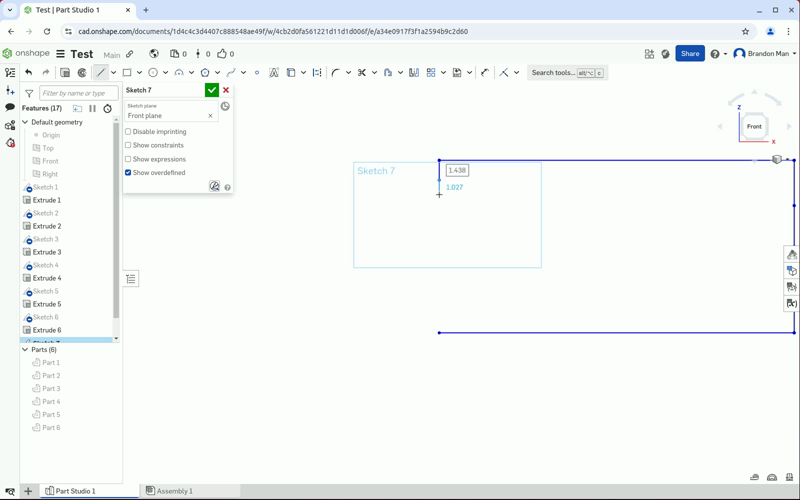
scroll(6)
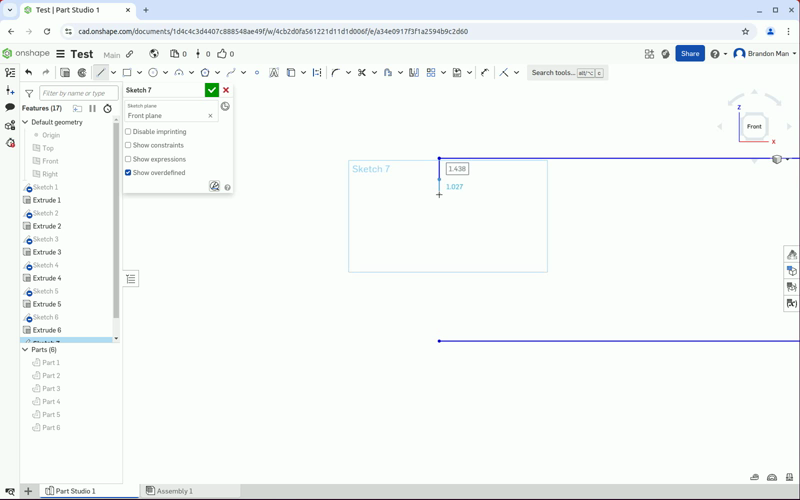
scroll(6)
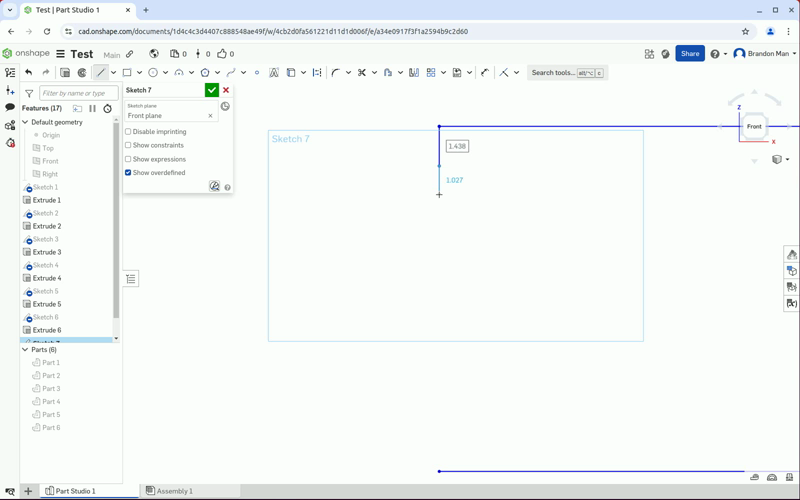
scroll(6)
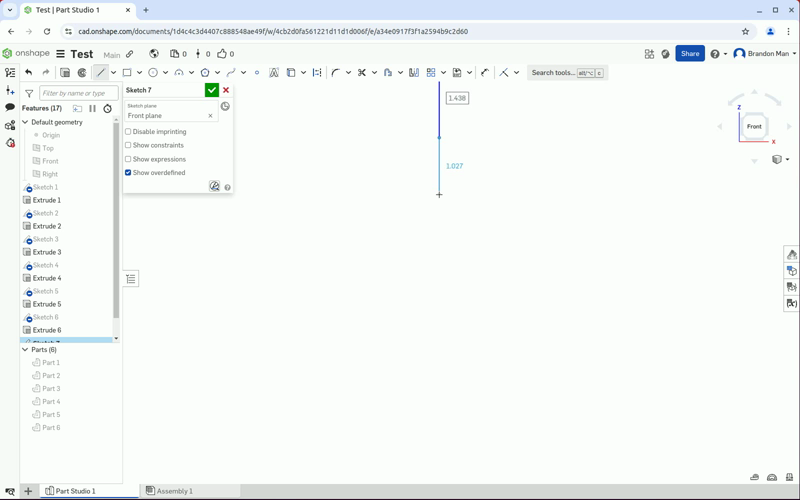
click(439, 194)
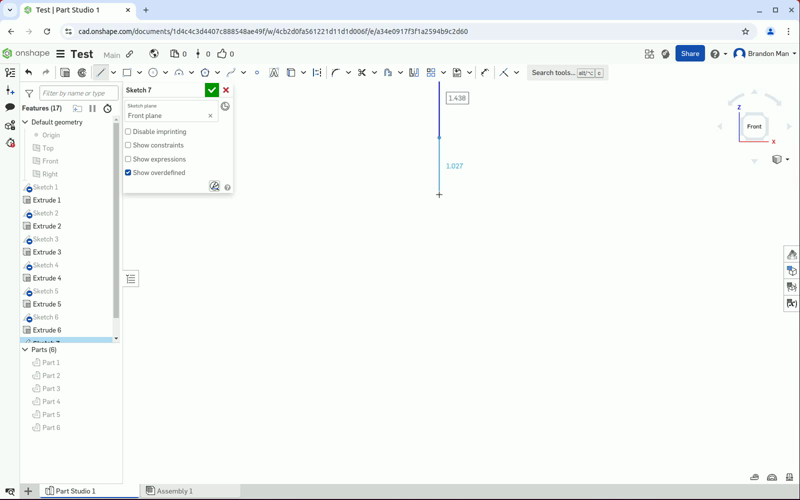
scroll(-6)
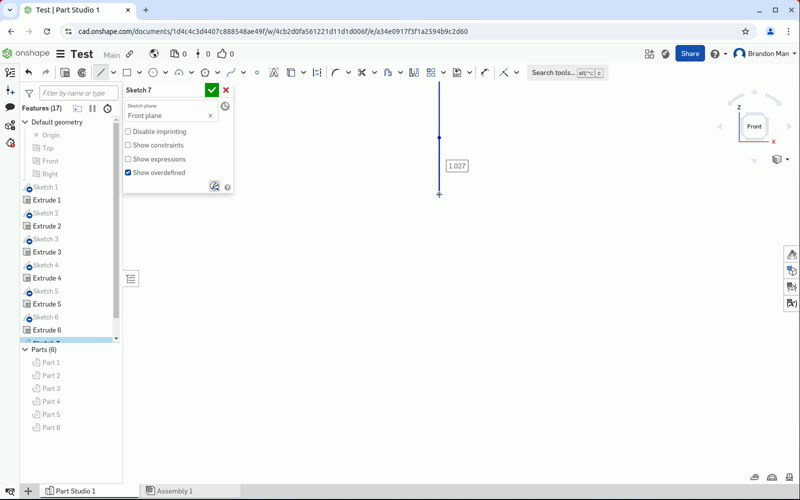
scroll(-6)
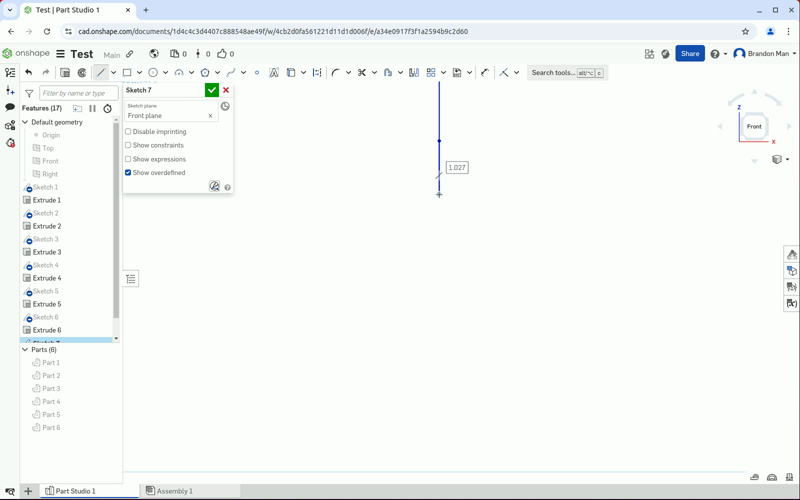
scroll(-6)
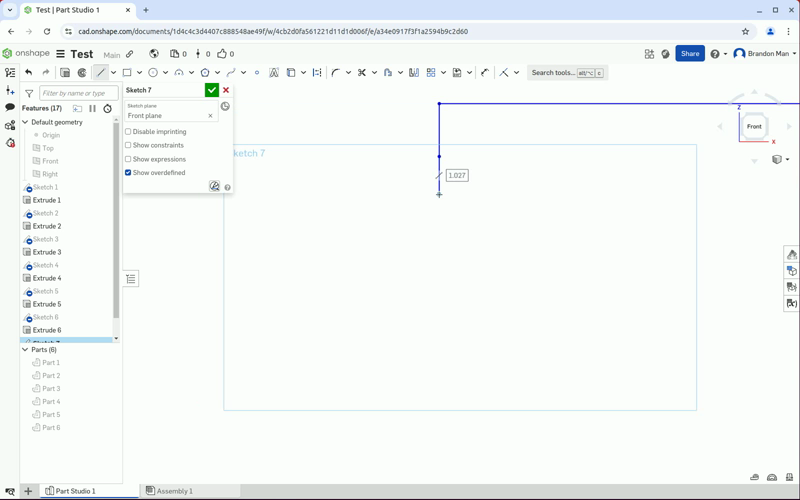
scroll(-6)
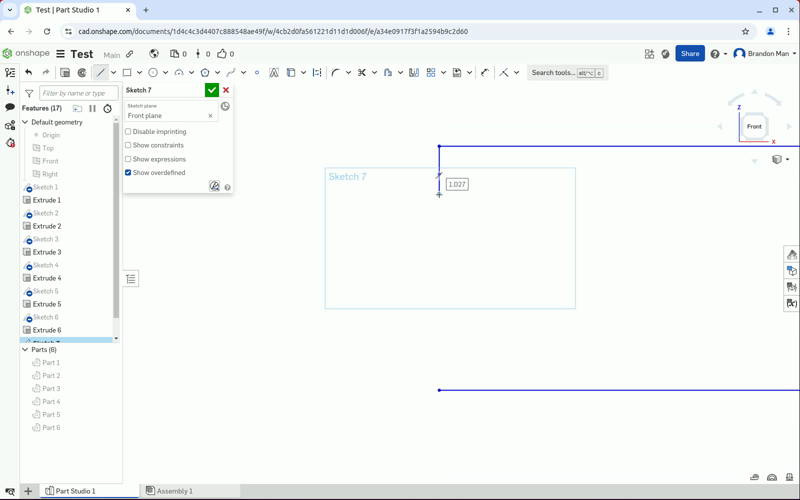
scroll(-6)
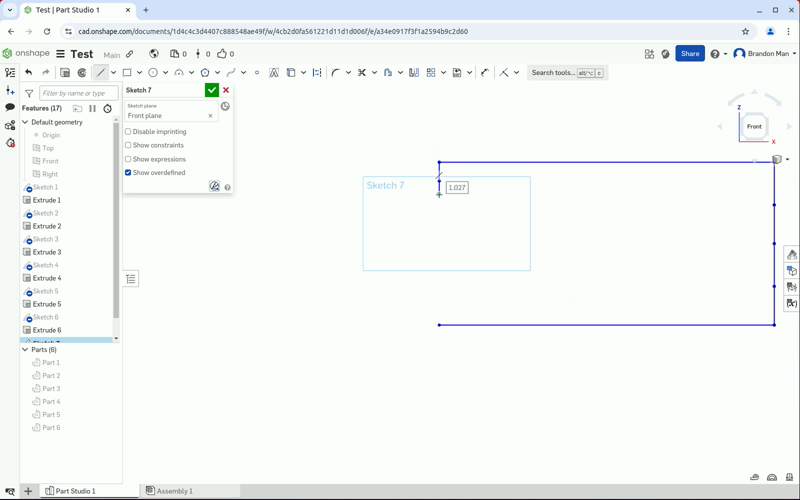
scroll(-6)
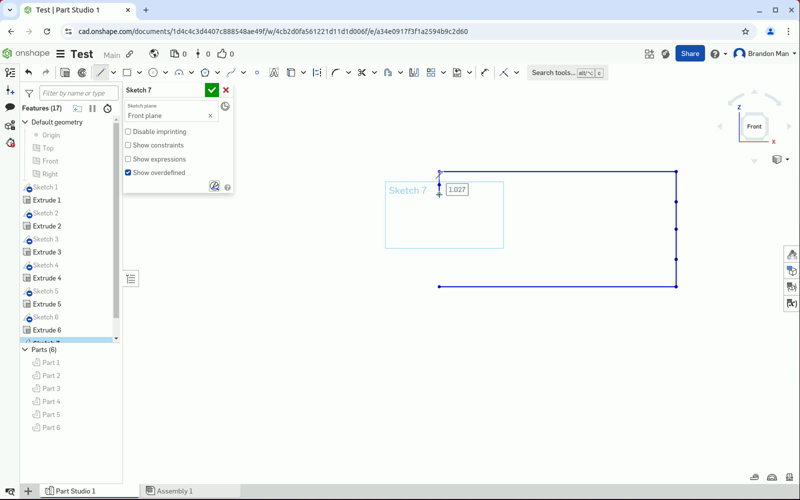
scroll(-6)
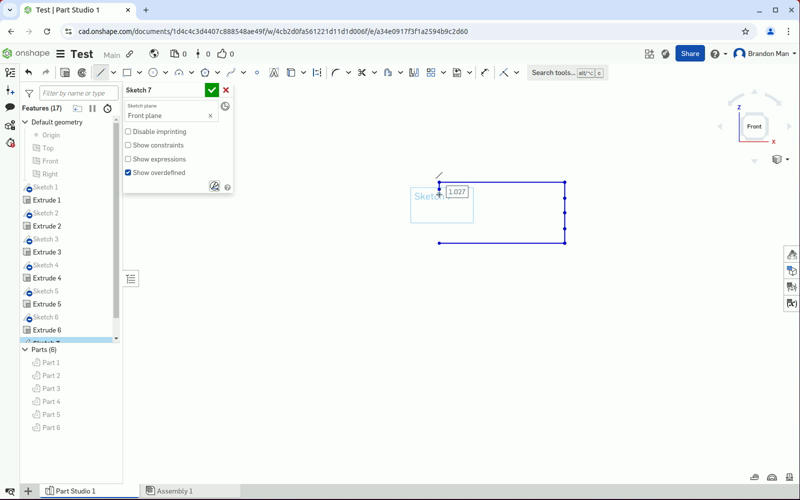
key_up(shift)
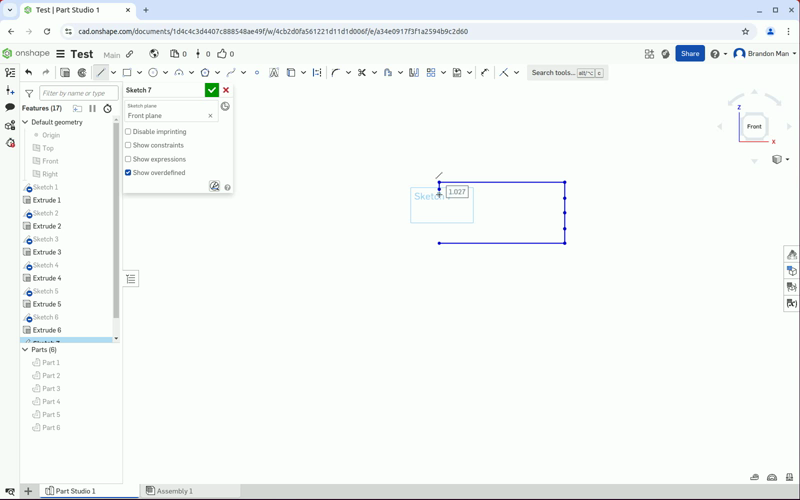
key_down(shift)
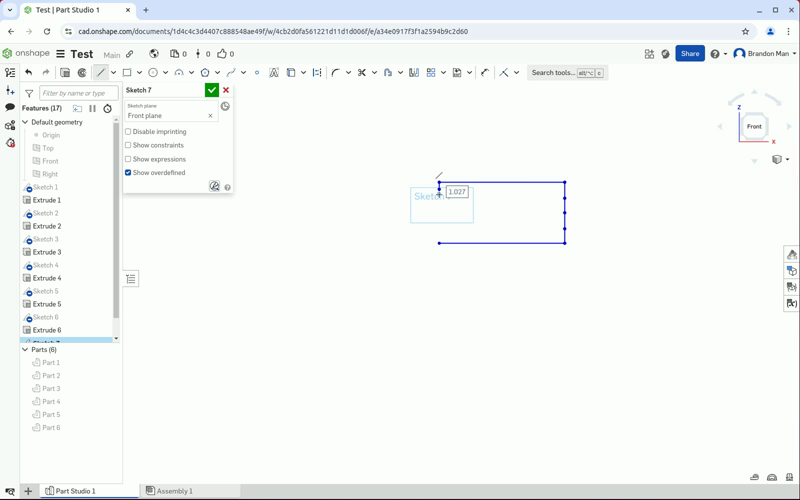
mouse_move(469, 194)
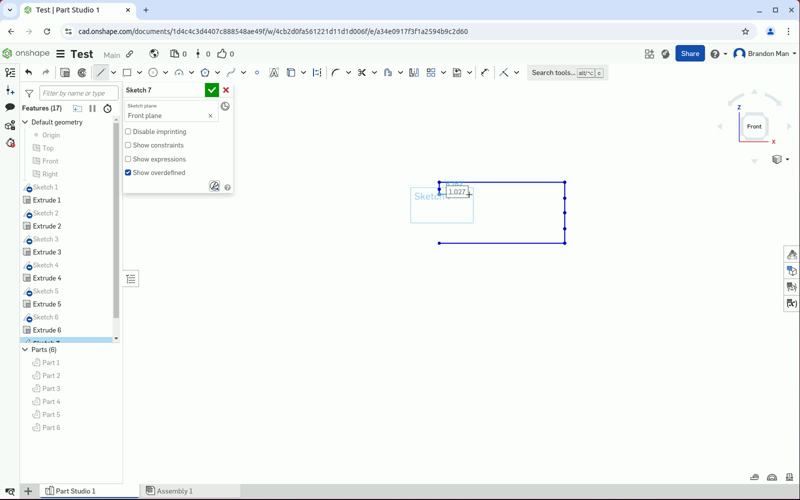
mouse_move(439, 206)
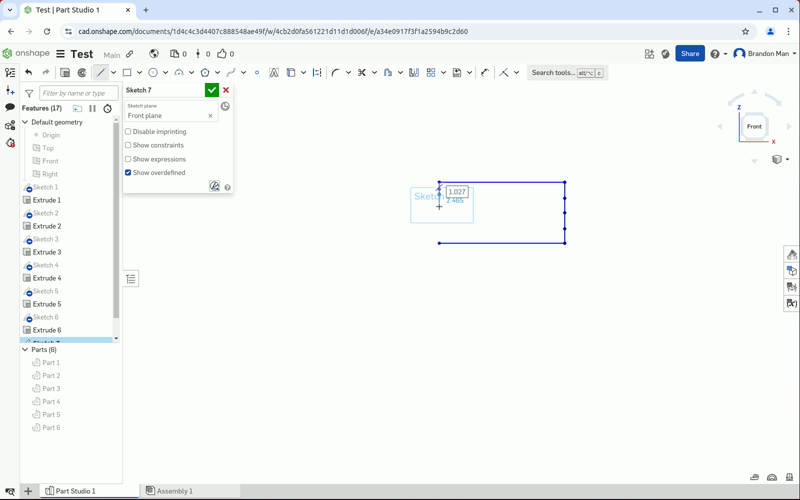
click(439, 206)
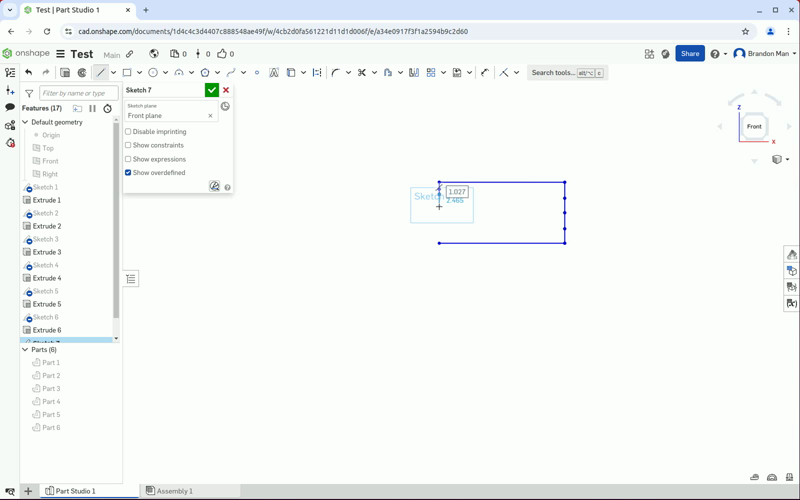
key_up(shift)
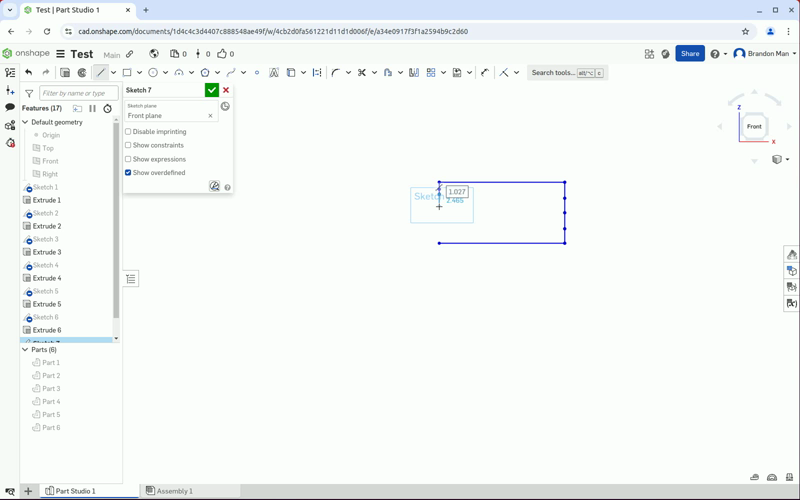
key_down(shift)
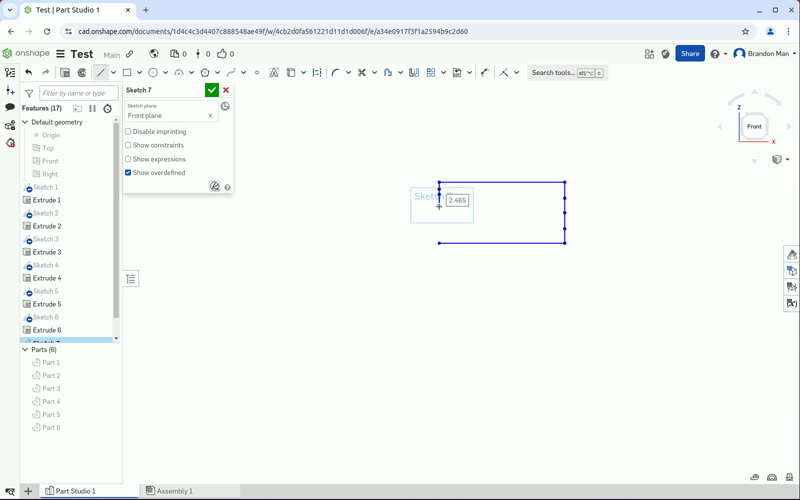
mouse_move(469, 206)
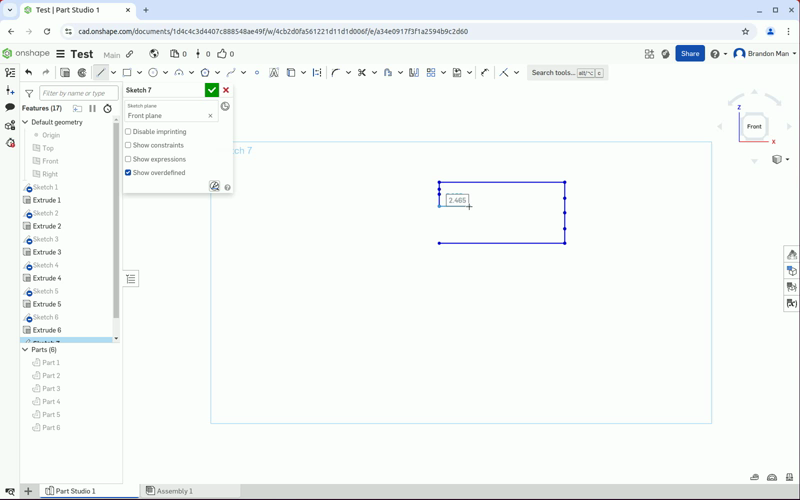
mouse_move(439, 215)
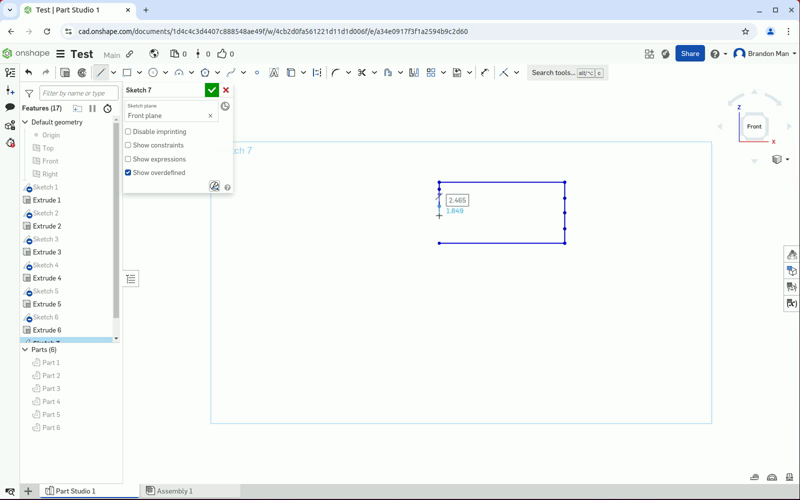
click(439, 215)
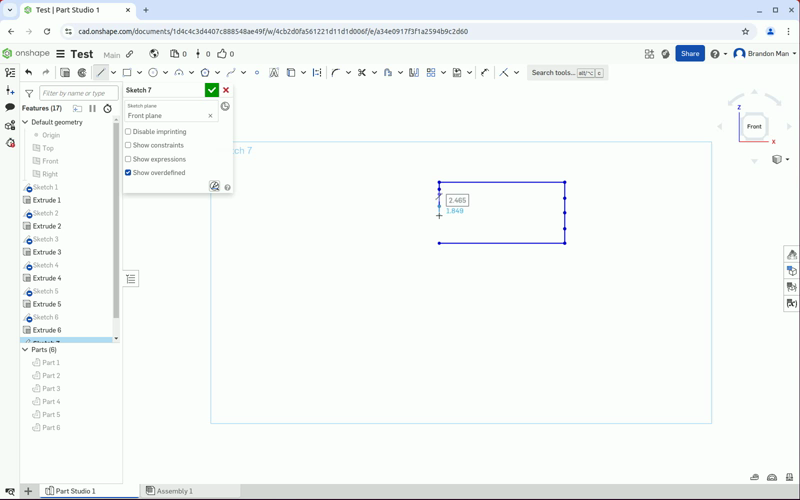
key_up(shift)
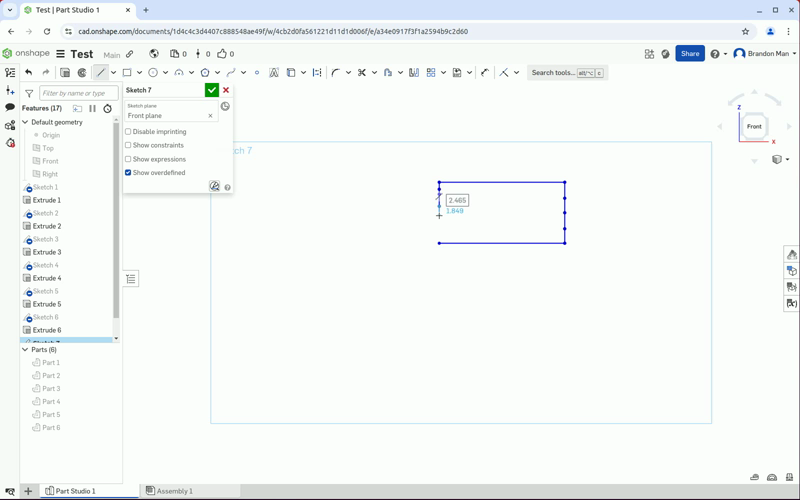
key_down(shift)
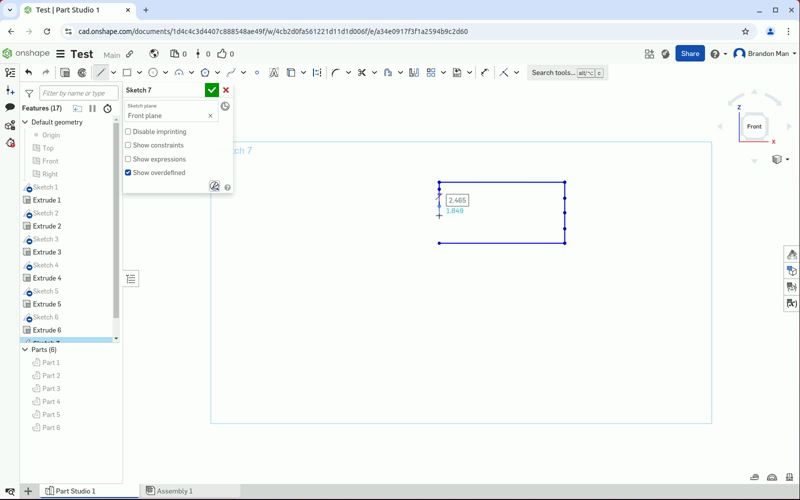
mouse_move(469, 215)
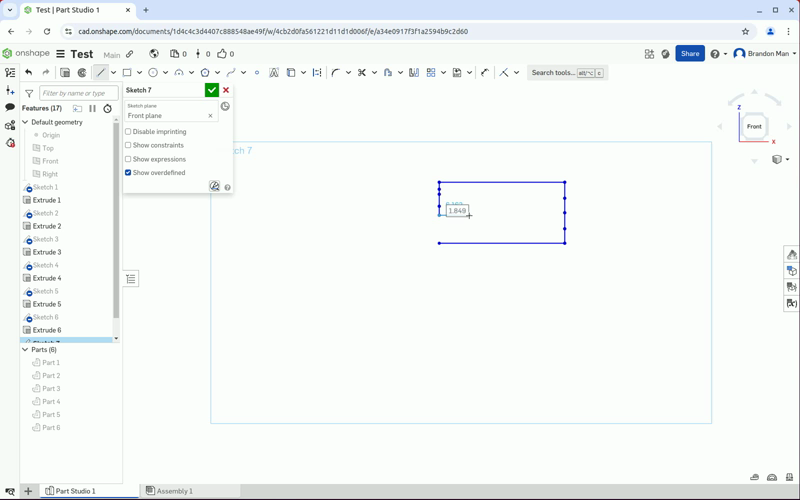
mouse_move(439, 227)
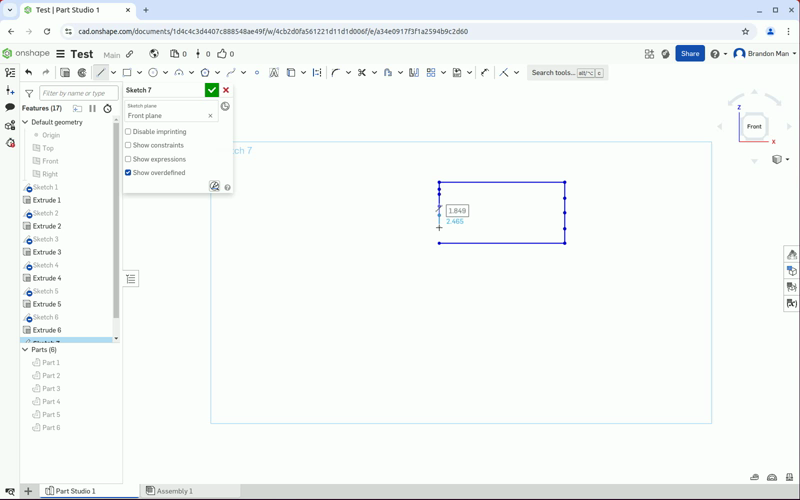
click(439, 227)
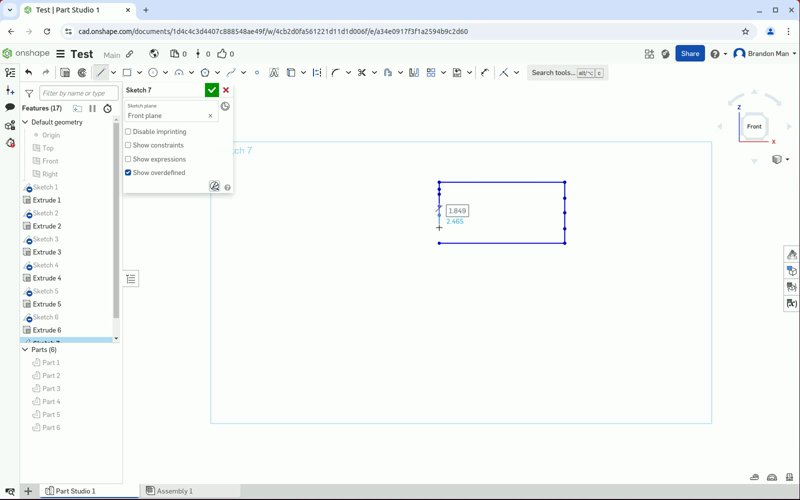
key_up(shift)
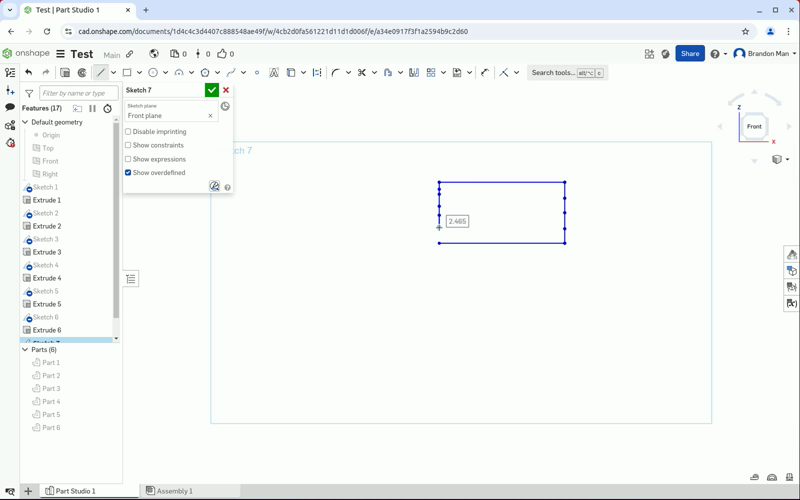
key_down(shift)
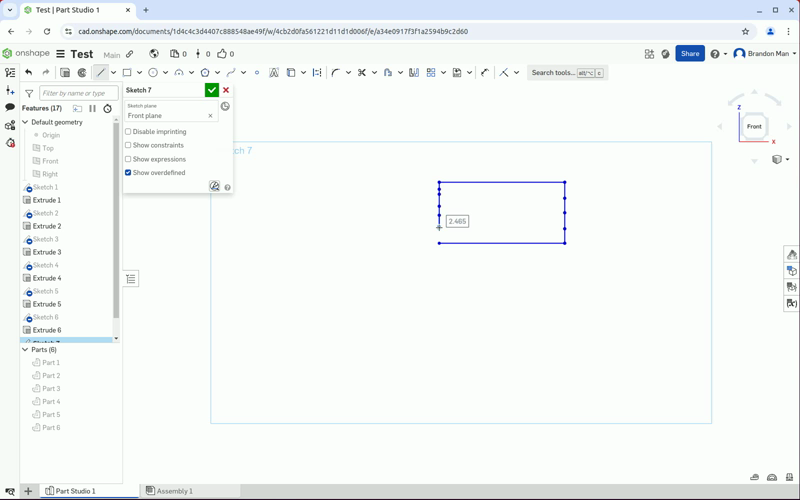
mouse_move(469, 227)
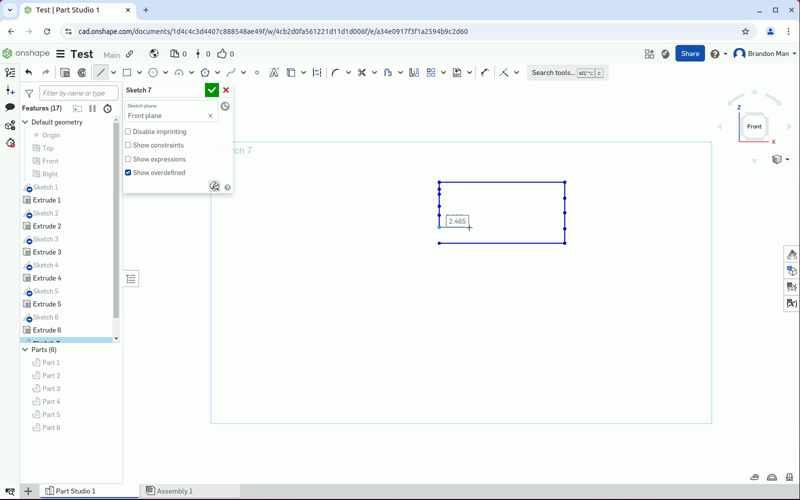
mouse_move(439, 236)
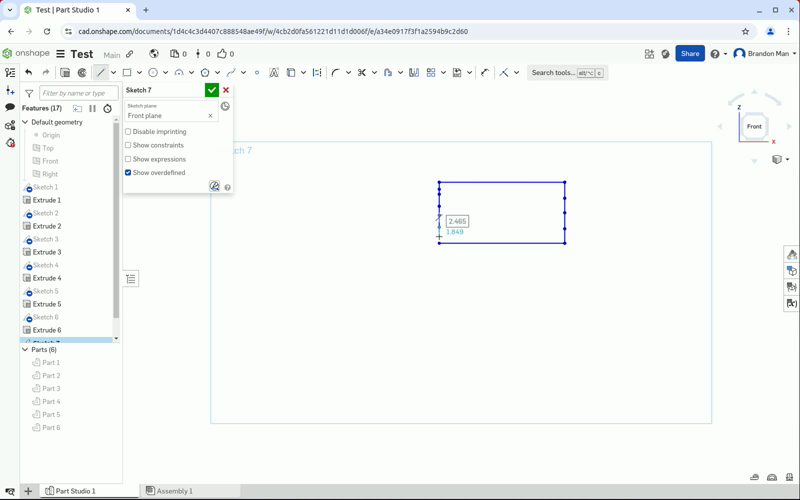
click(439, 236)
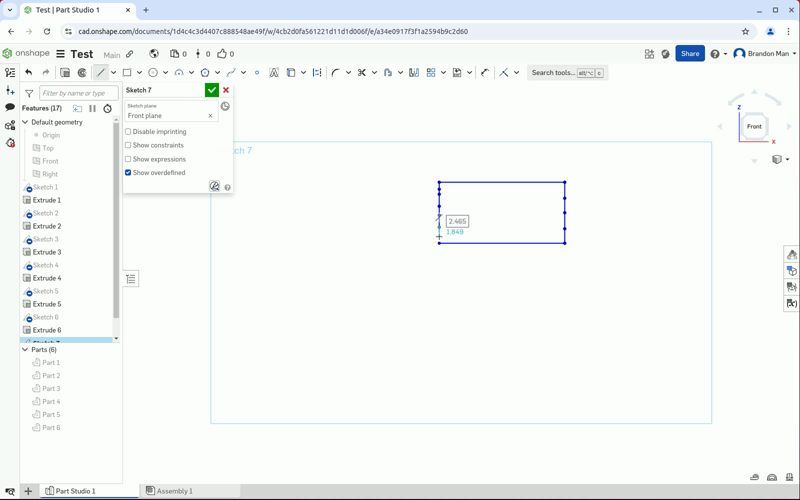
key_up(shift)
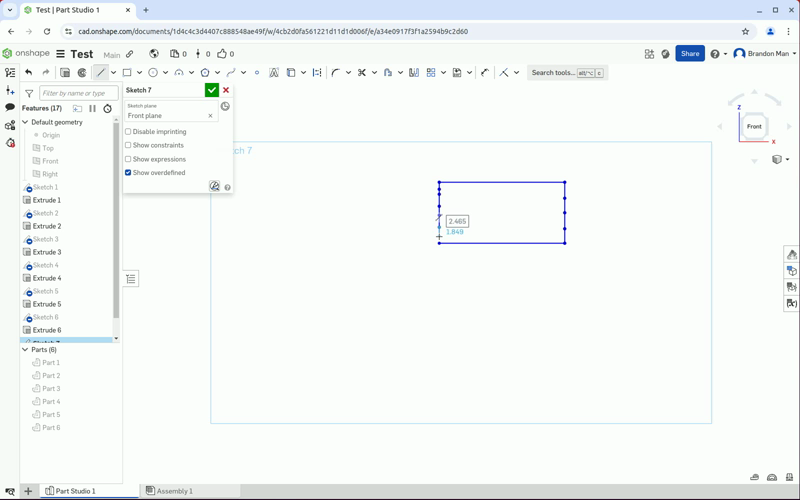
mouse_move(469, 236)
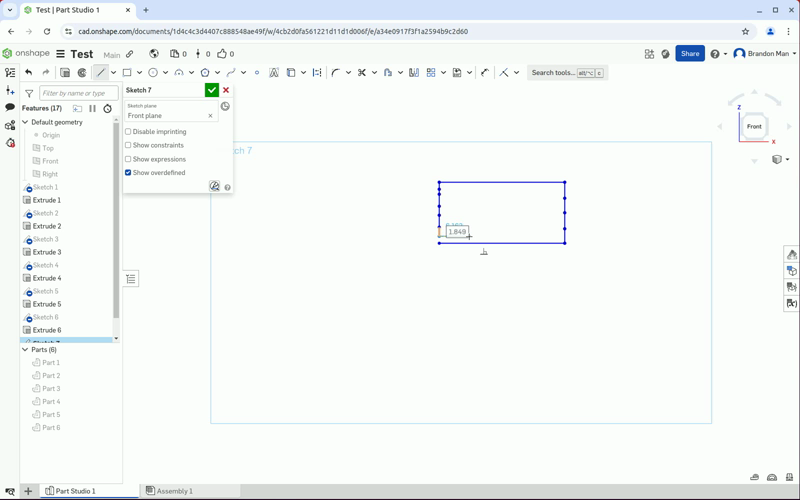
key_down(shift)
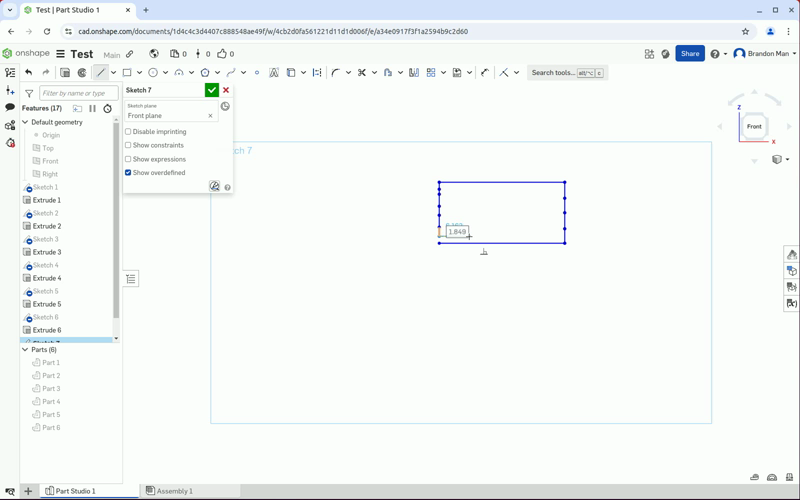
mouse_move(439, 243)
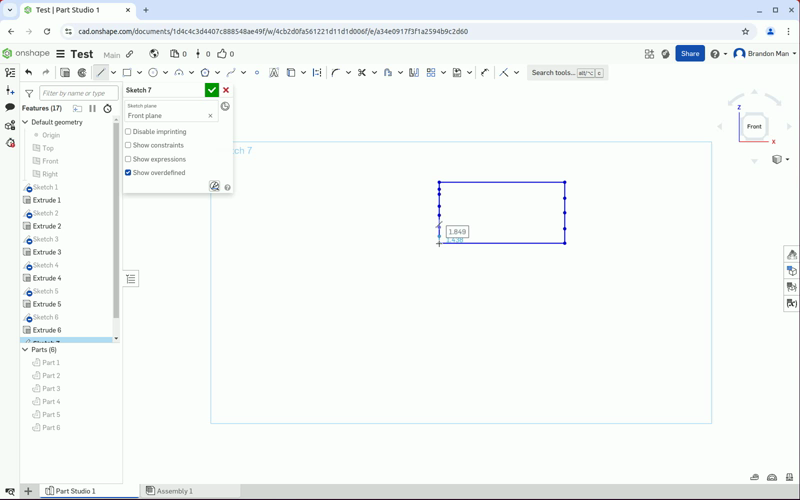
scroll(6)
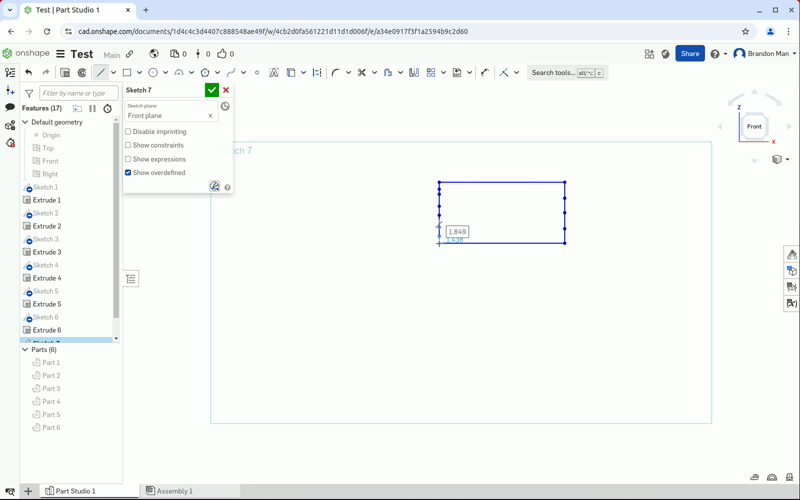
scroll(6)
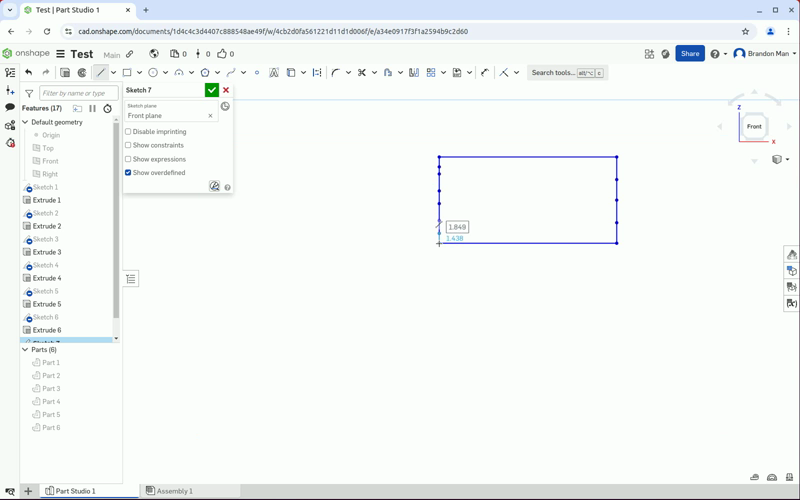
scroll(6)
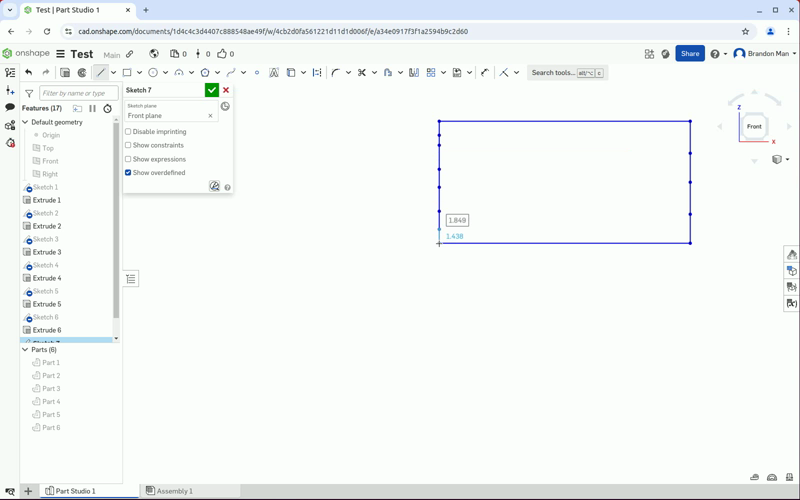
scroll(6)
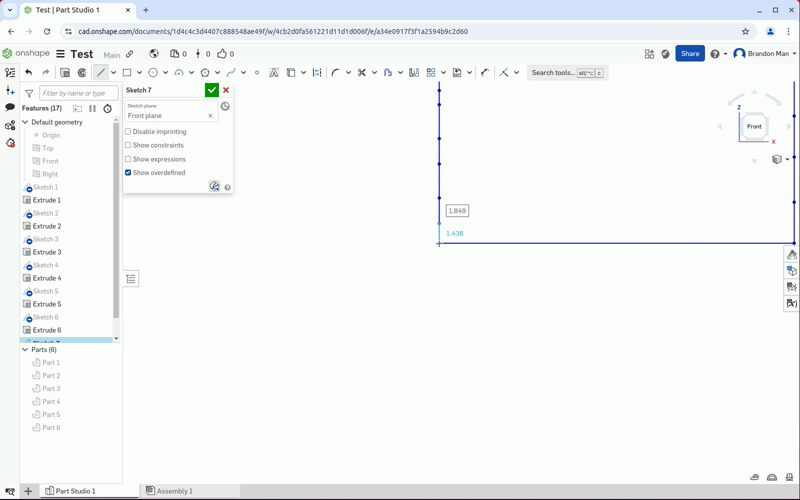
scroll(6)
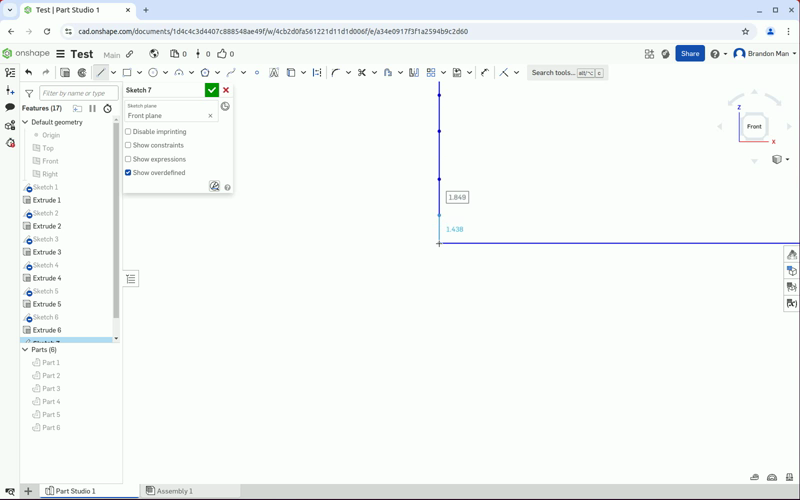
scroll(6)
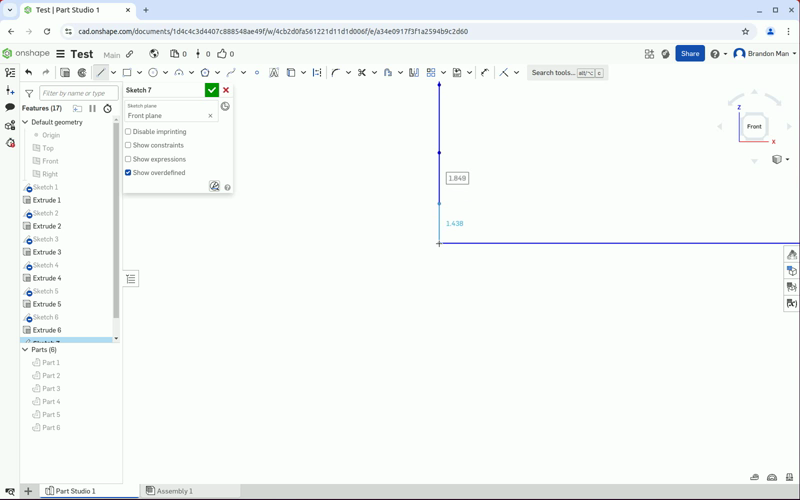
scroll(6)
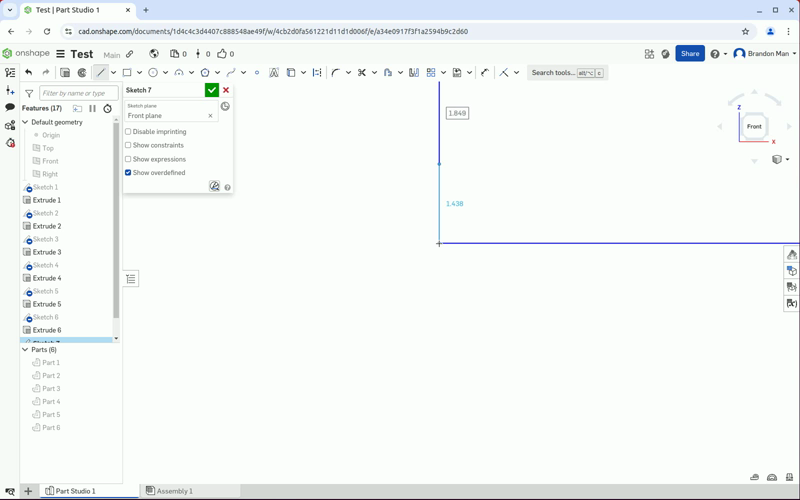
key_up(shift)
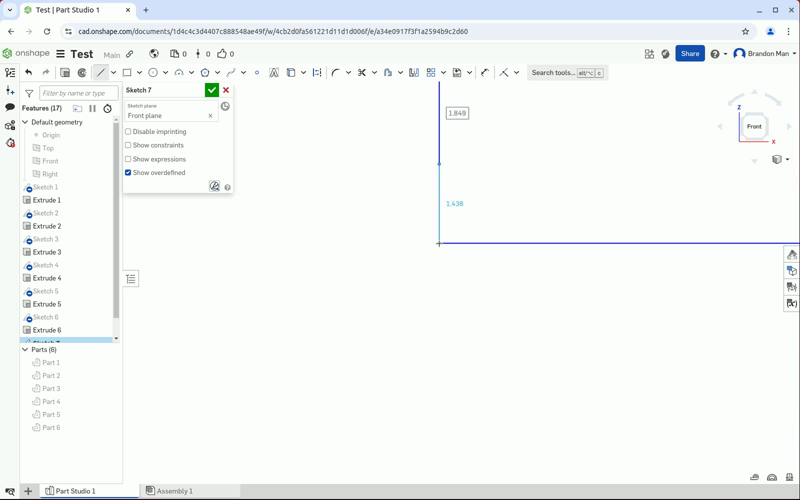
click(439, 243)
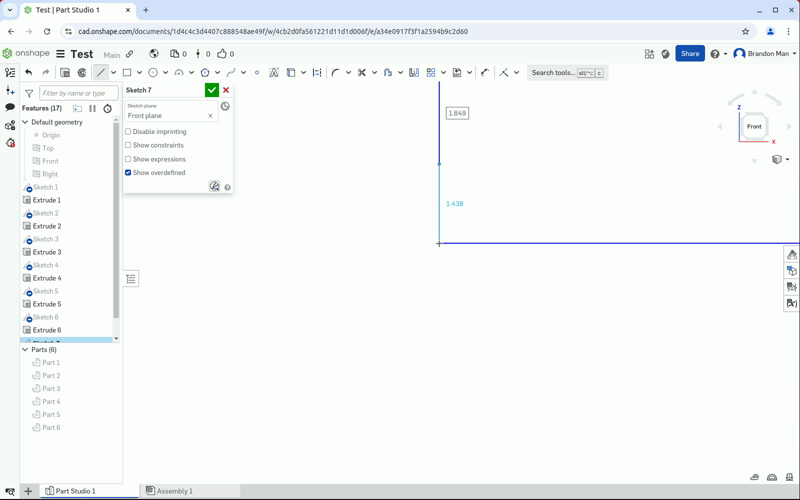
scroll(-6)
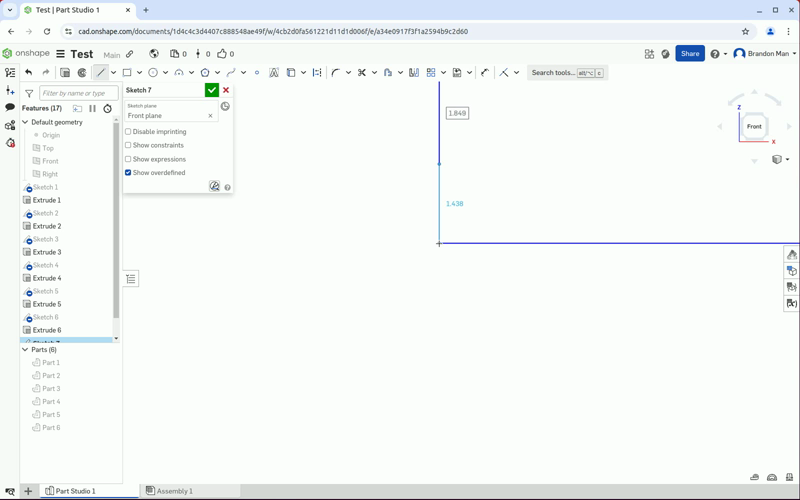
scroll(-6)
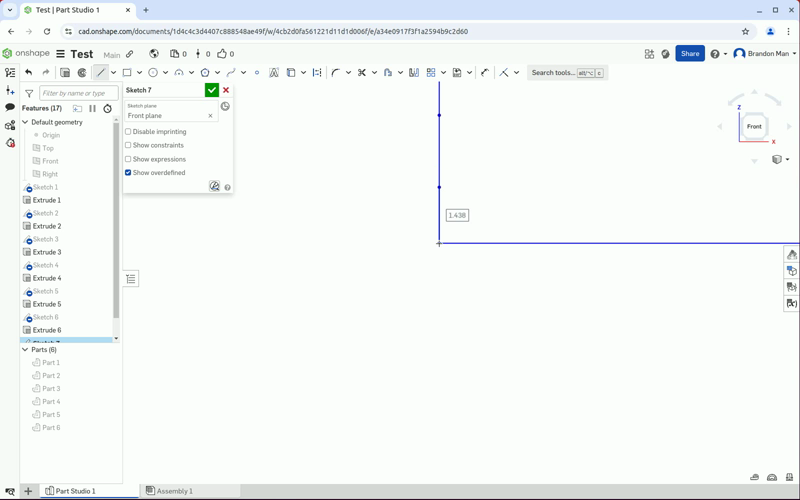
scroll(-6)
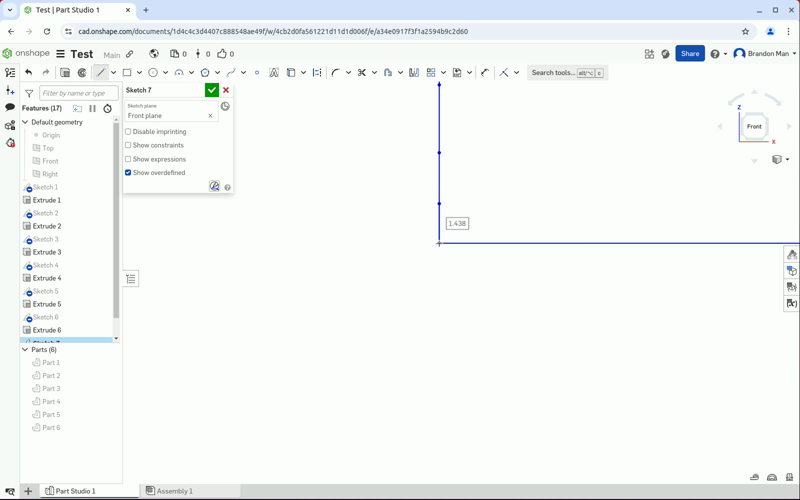
scroll(-6)
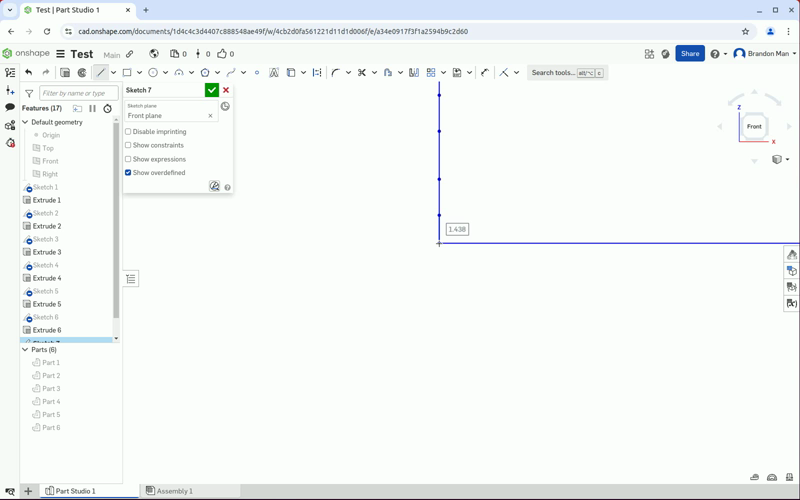
scroll(-6)
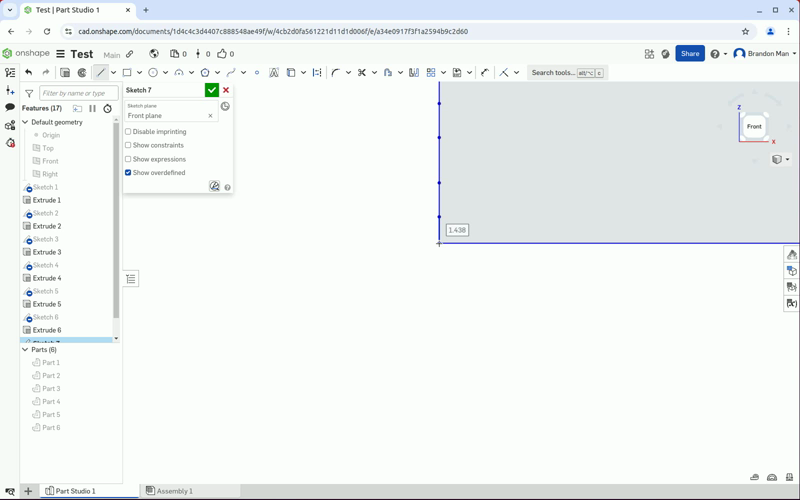
scroll(-6)
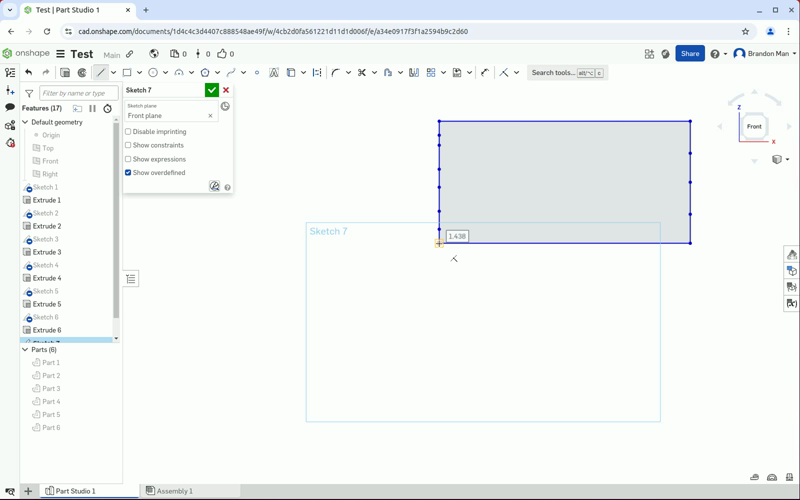
scroll(-6)
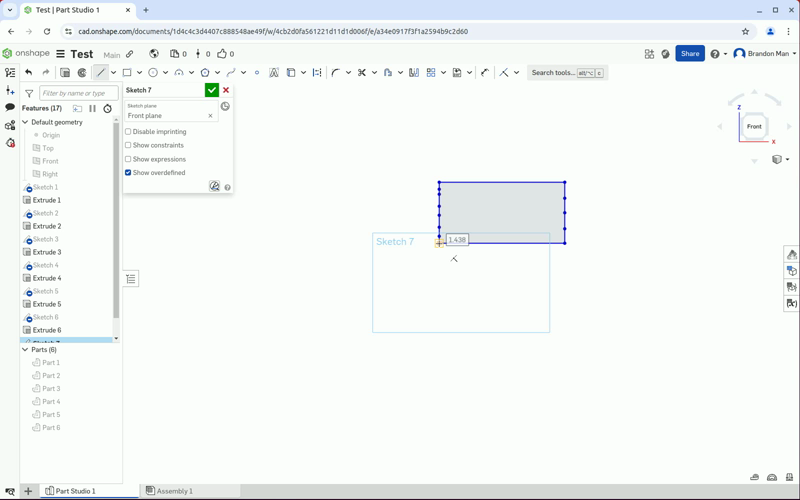
key(esc)
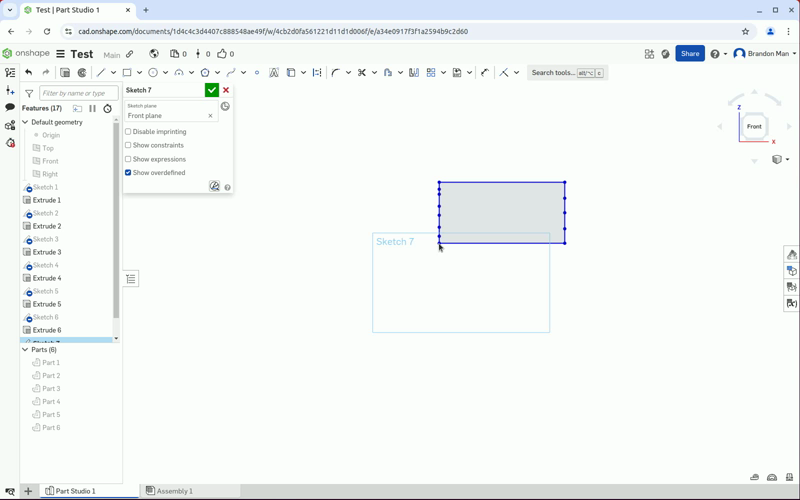
mouse_move(531, 225)
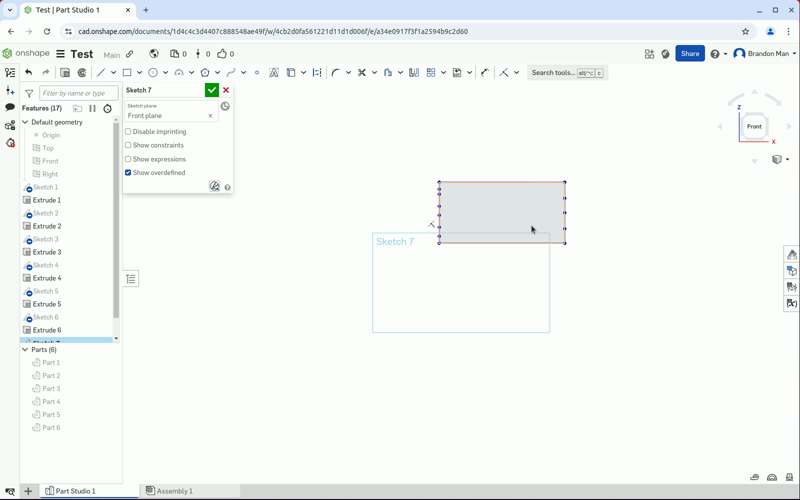
click(531, 225)
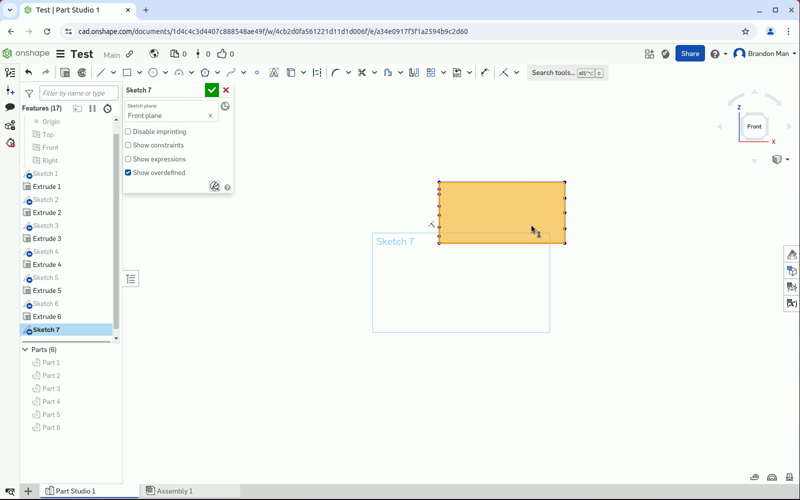
mouse_move(73, 352)
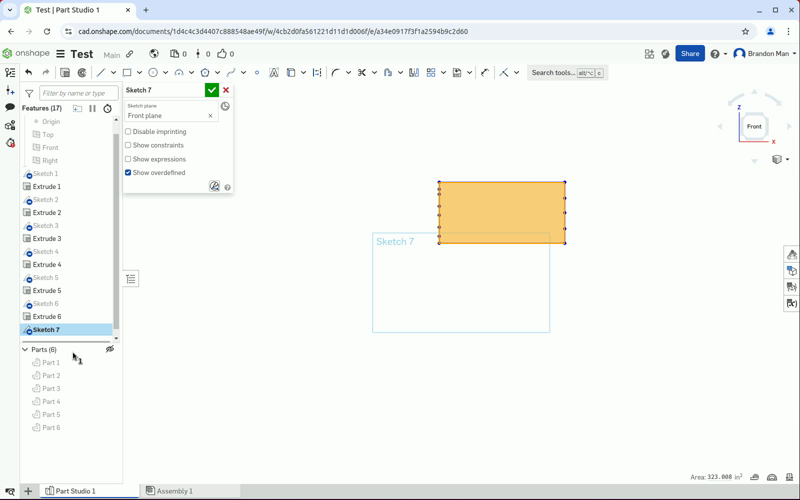
key(shift+y)
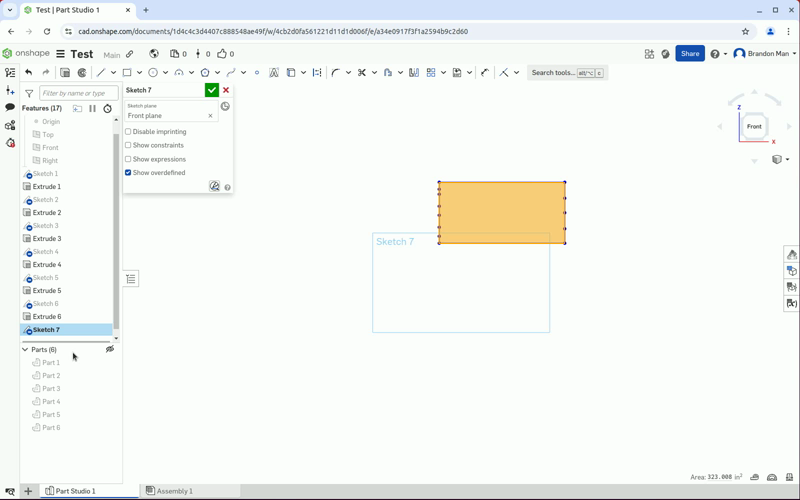
key(shift+e)
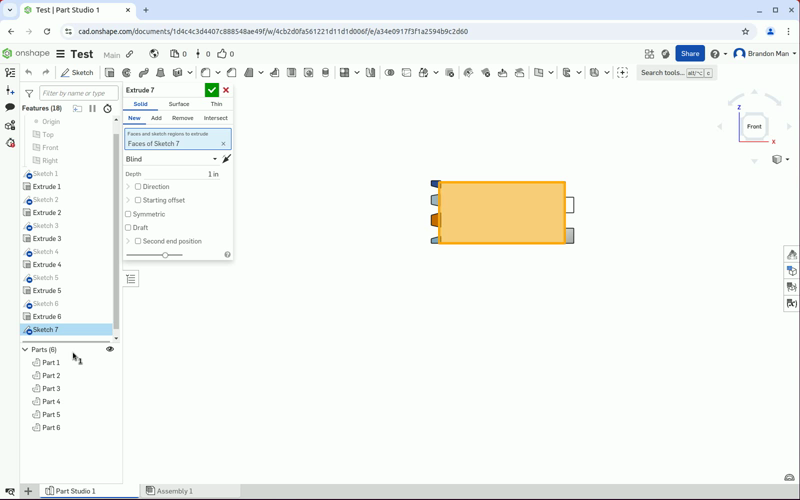
mouse_move(143, 106)
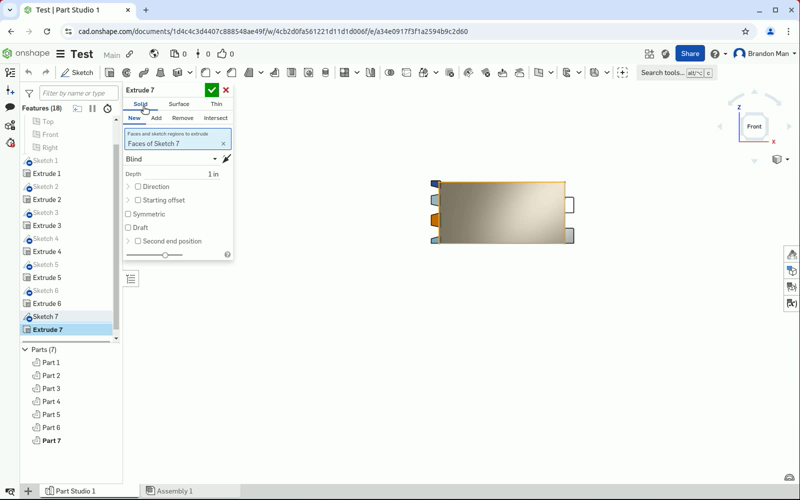
click(143, 106)
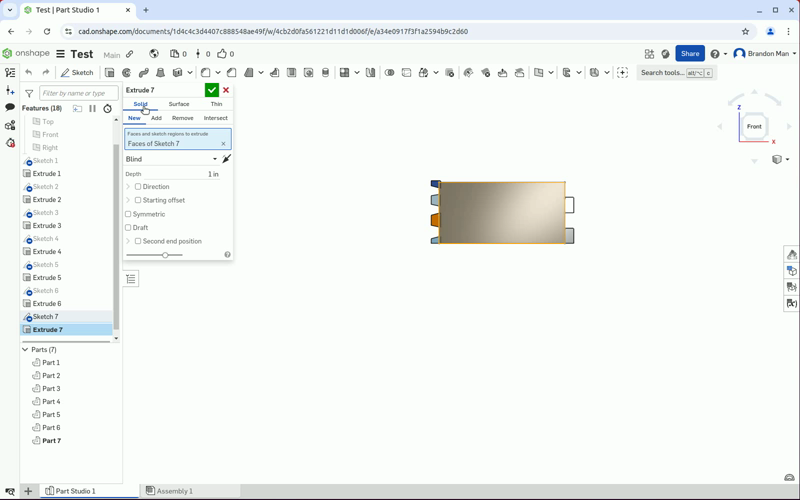
mouse_move(137, 120)
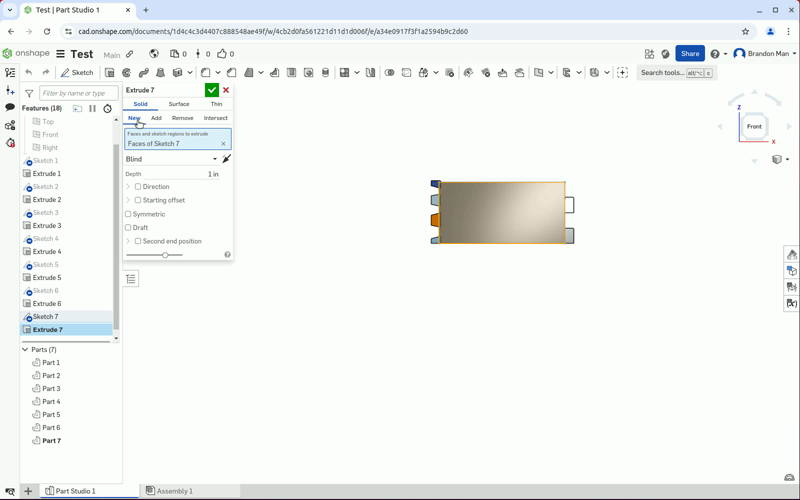
click(137, 120)
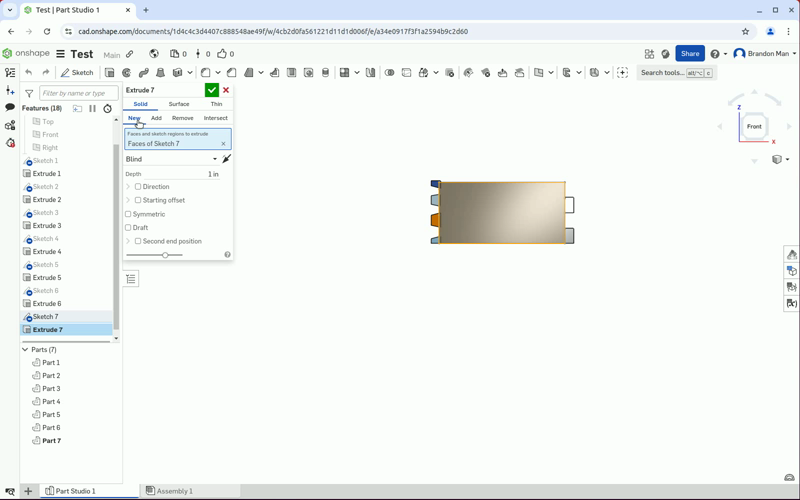
key(tab, 4)
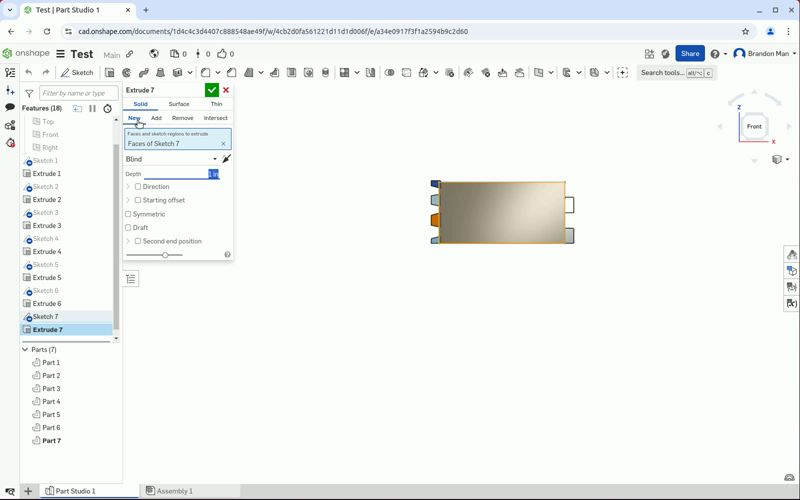
text(2.166)
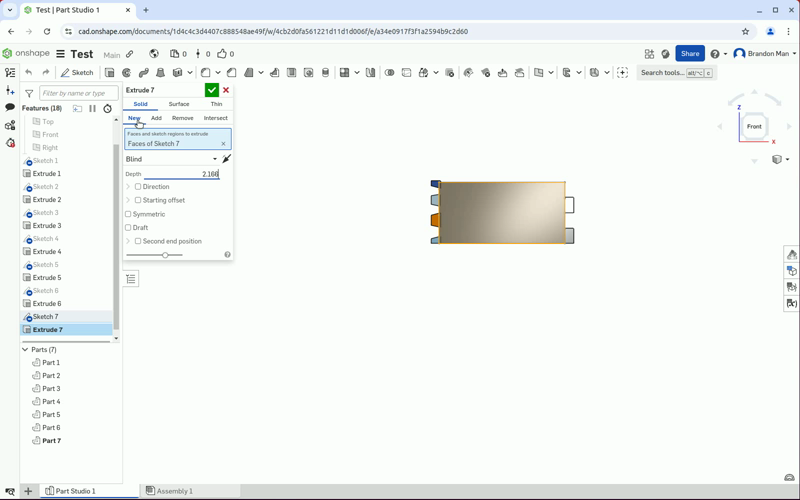
key(enter)
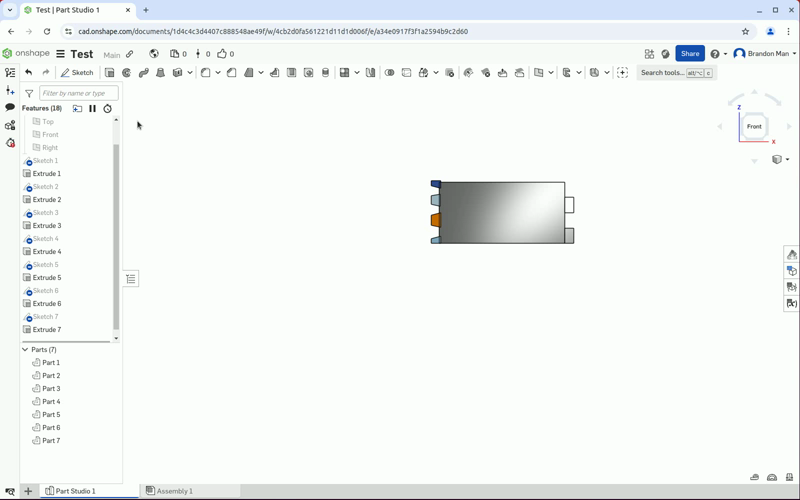
key(shift+h)
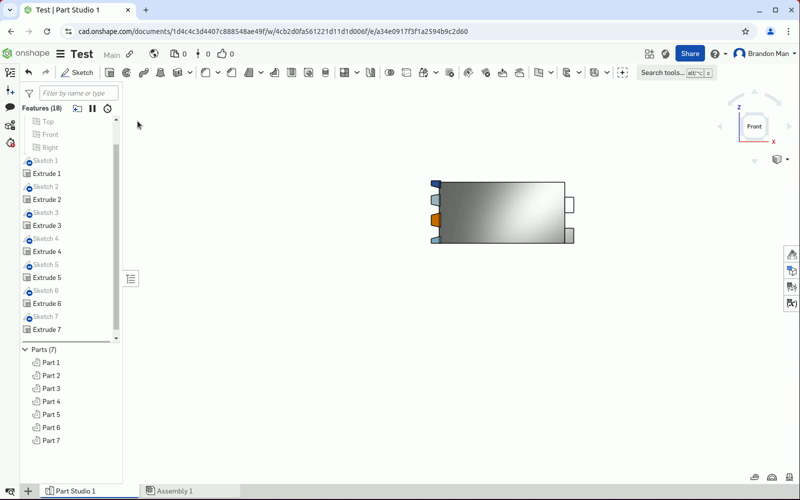
key(shift+h)
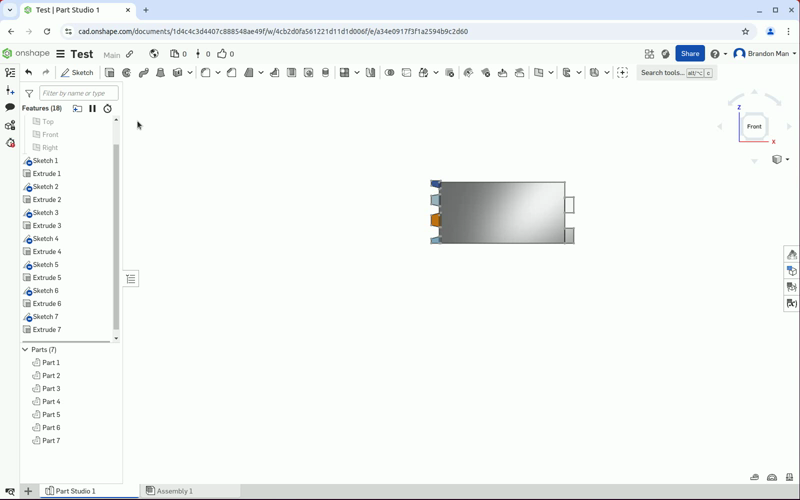
key(shift+7)
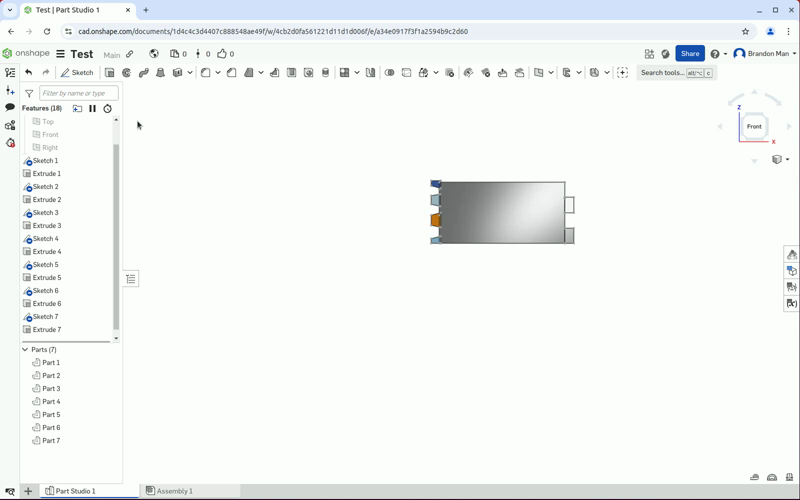
key(left, 2)
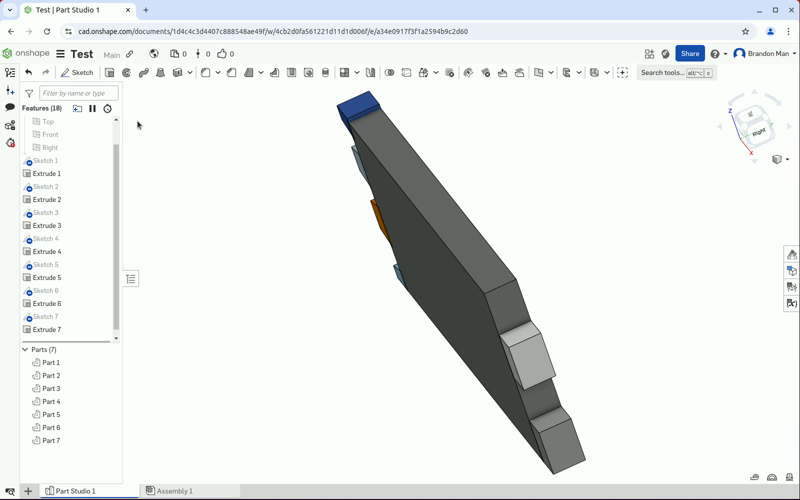
key(down, 2)
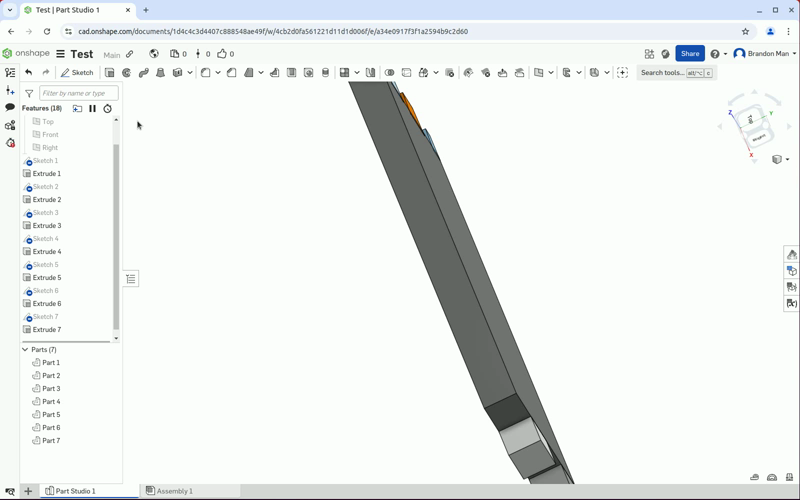
key(up, 2)
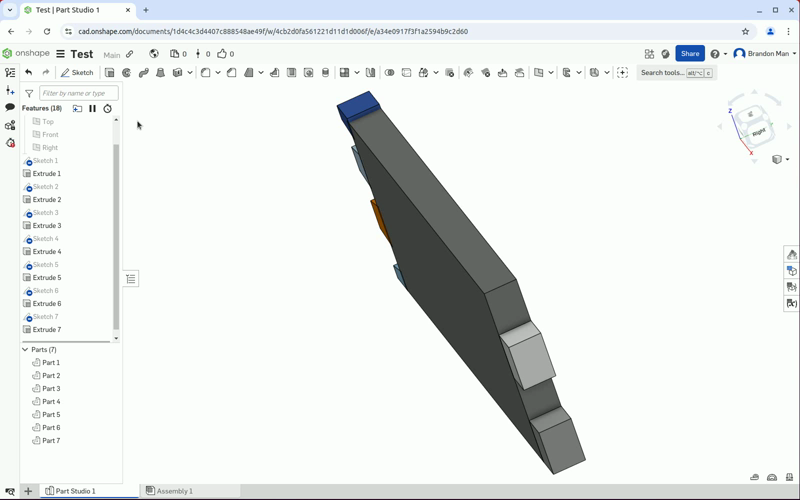
key(right, 2)
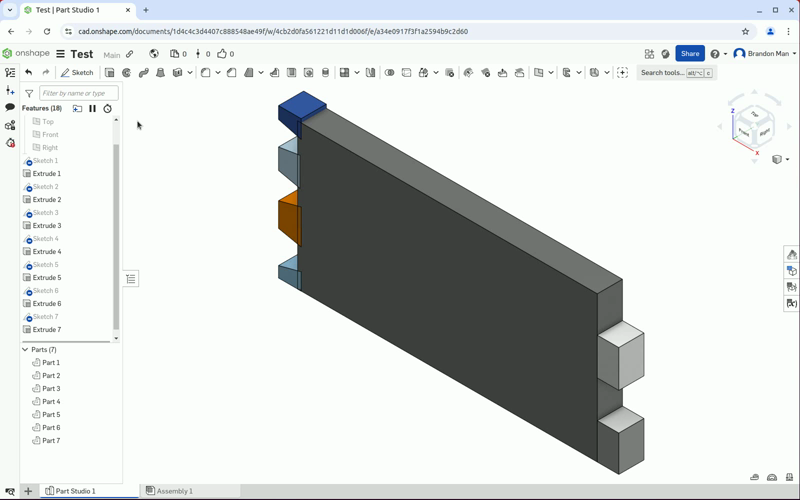
mouse_move(69, 163)
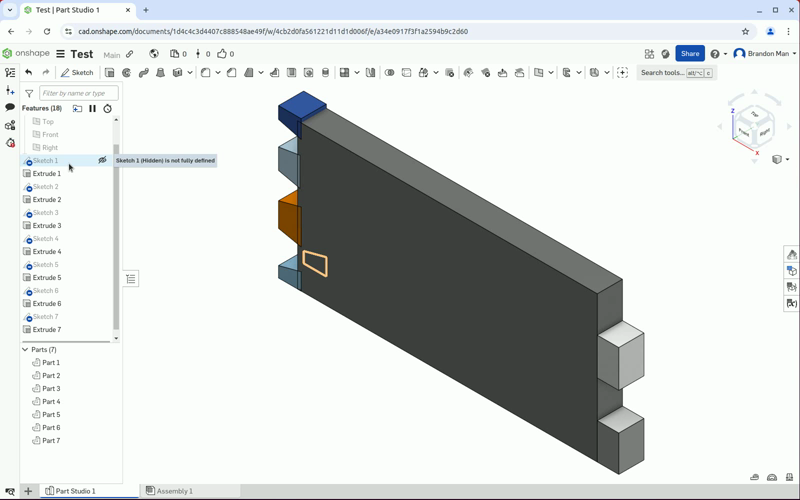
click(69, 163)